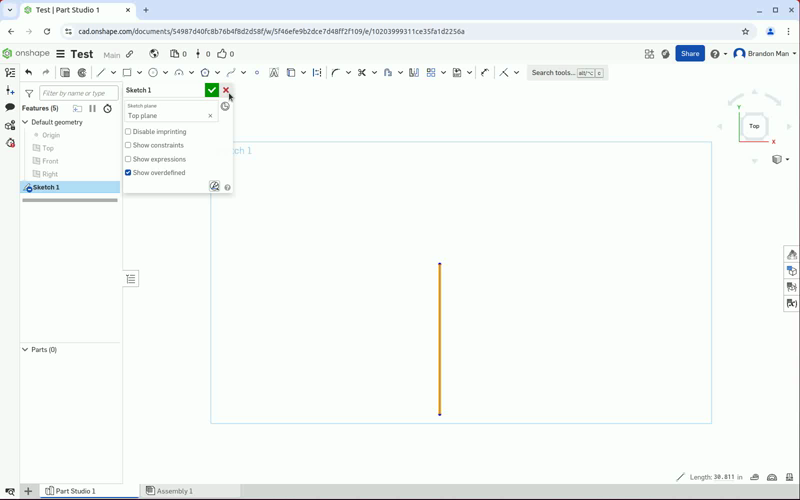
key(shift+h)
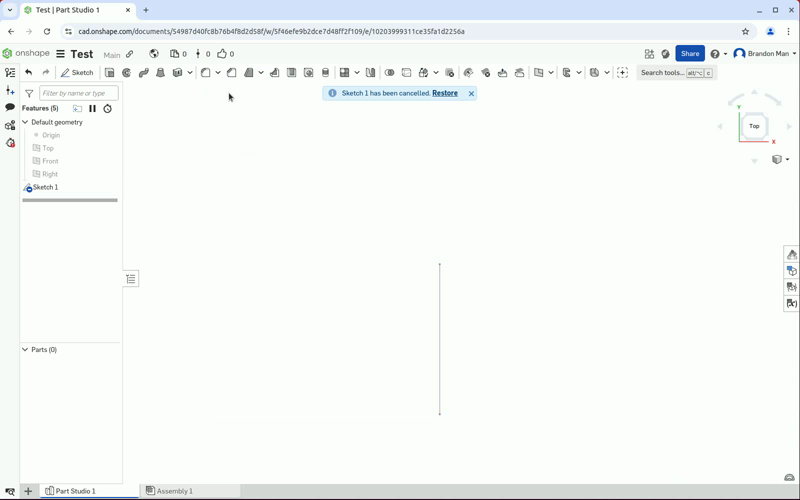
key(shift+s)
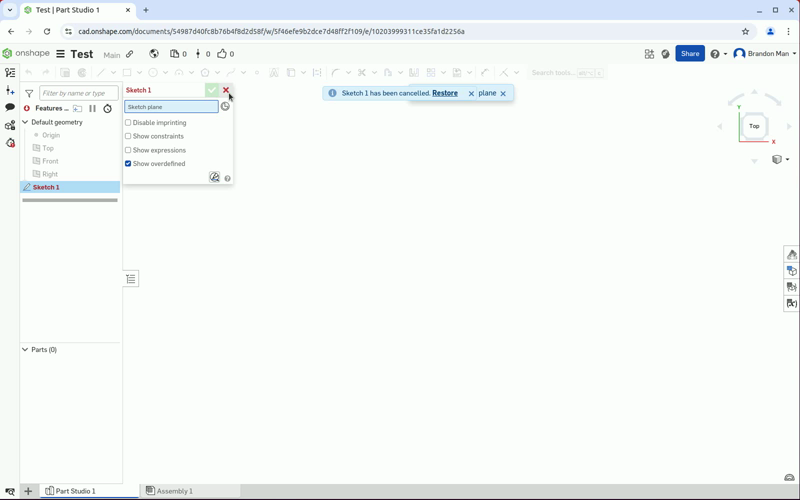
mouse_move(73, 150)
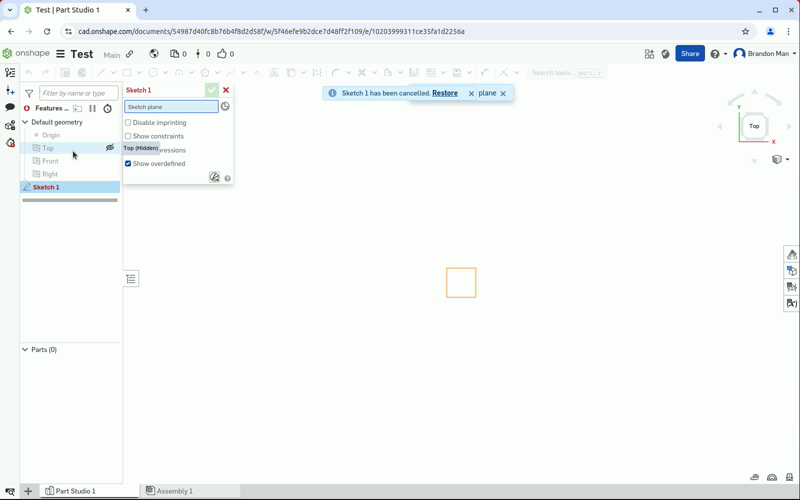
click(73, 150)
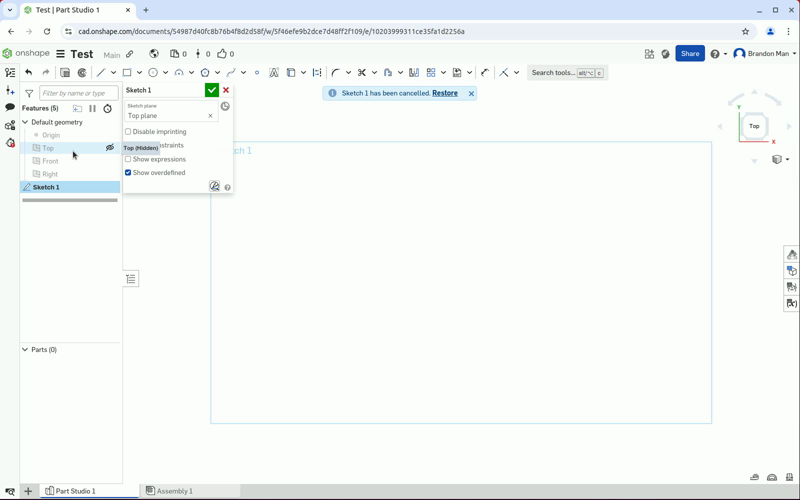
mouse_move(73, 352)
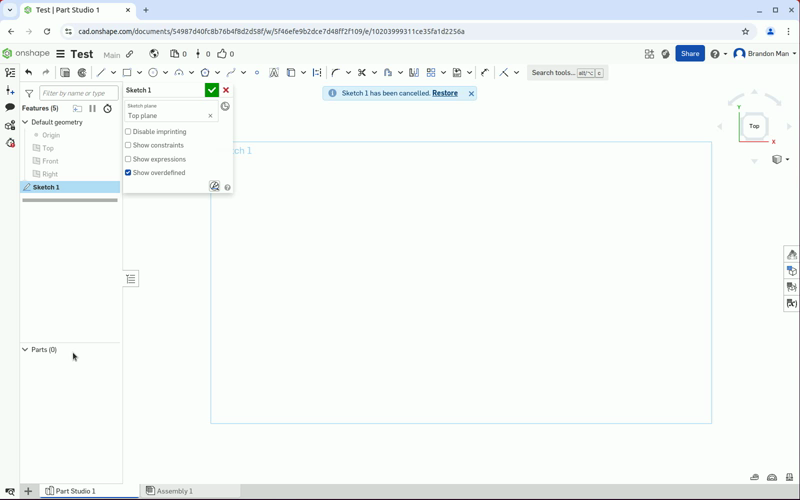
key(y)
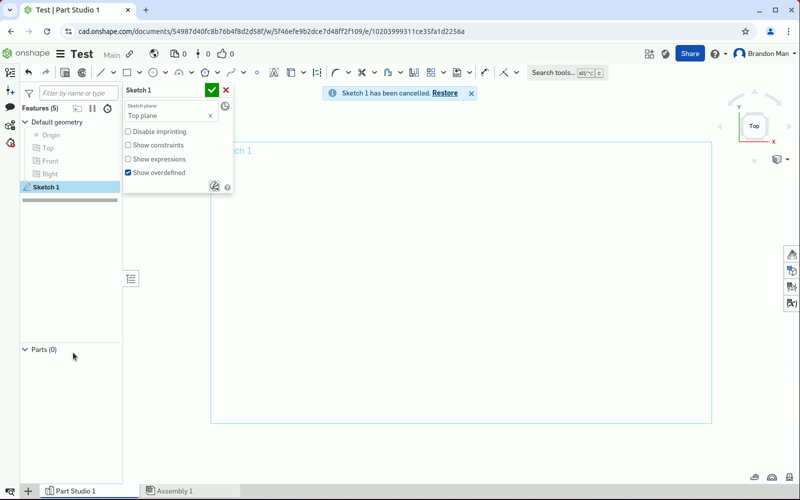
key(c)
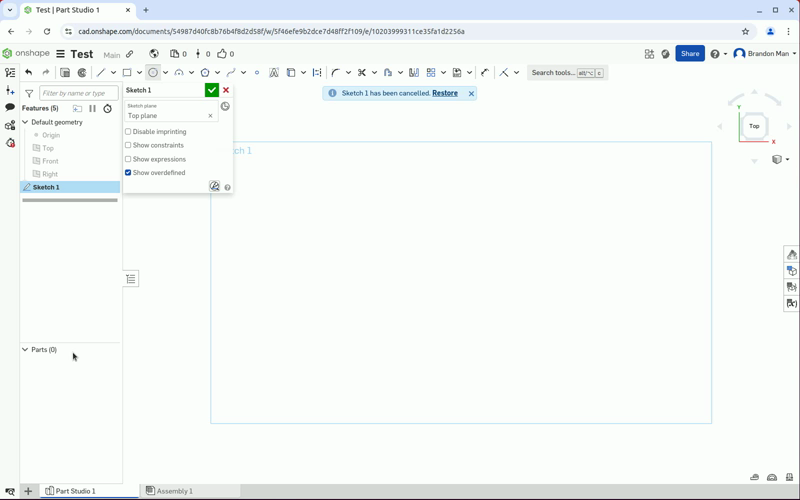
key_down(shift)
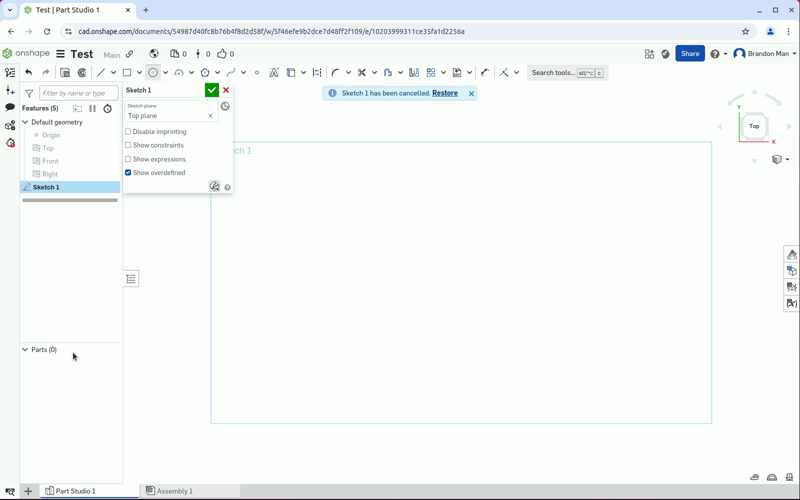
mouse_move(415, 201)
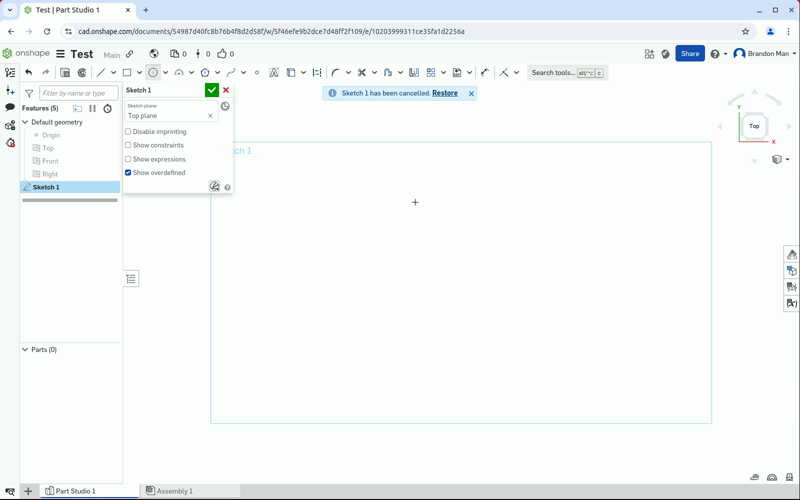
click(415, 201)
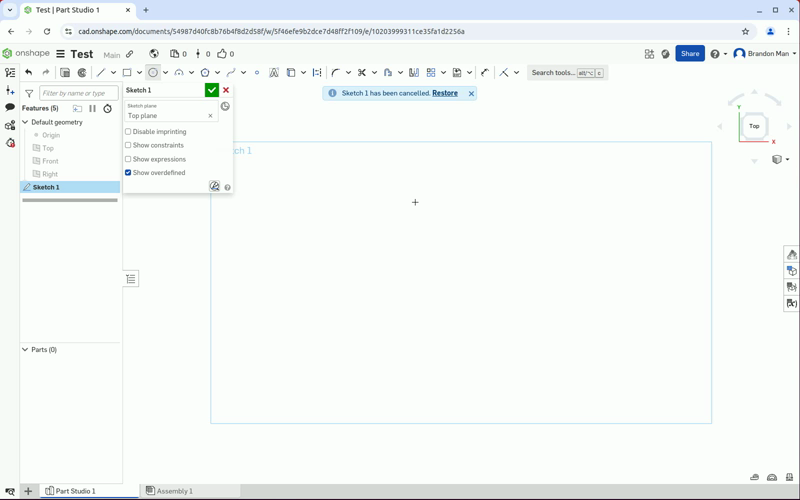
key_up(shift)
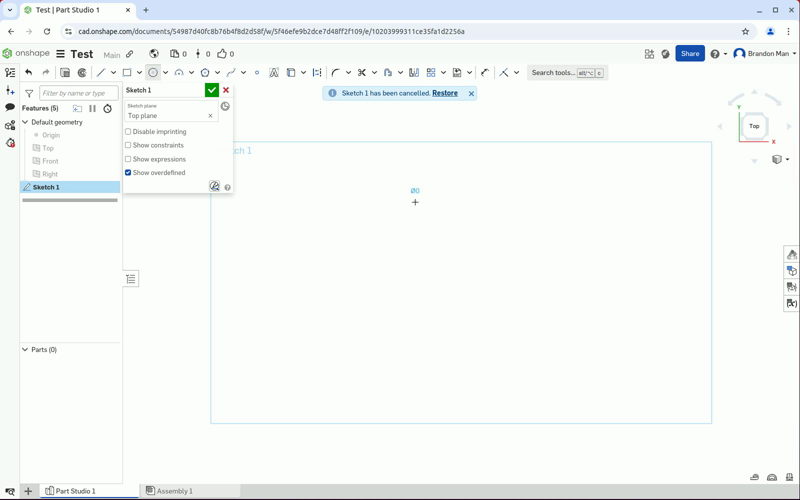
mouse_move(431, 201)
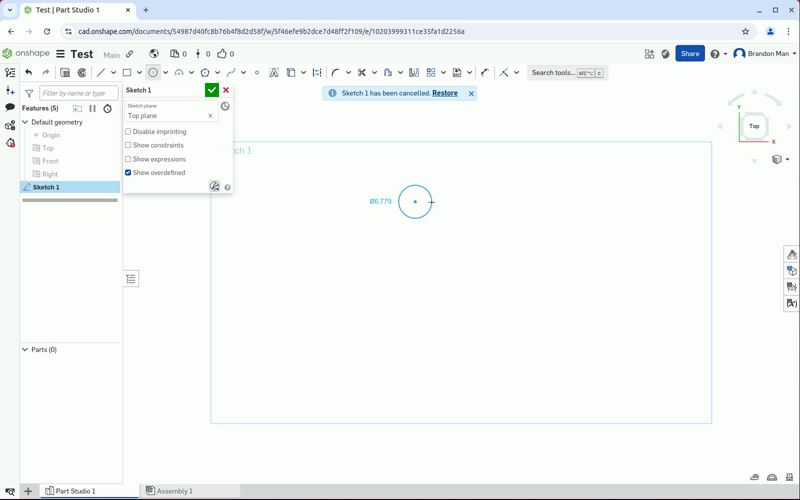
click(431, 201)
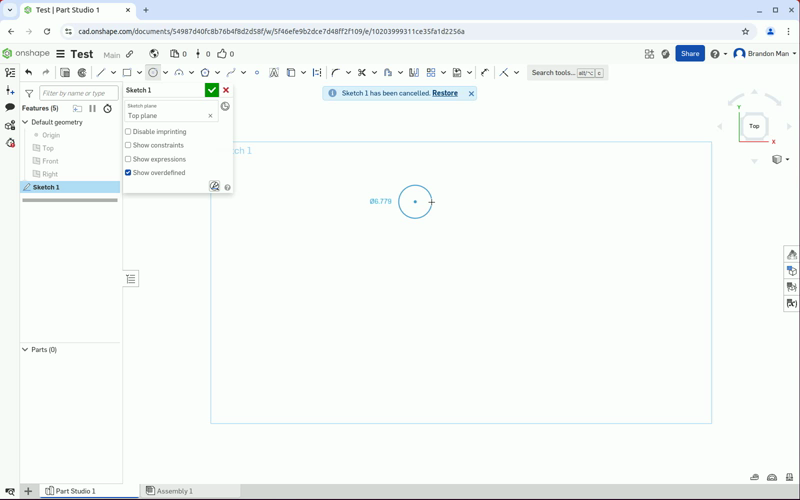
key(esc)
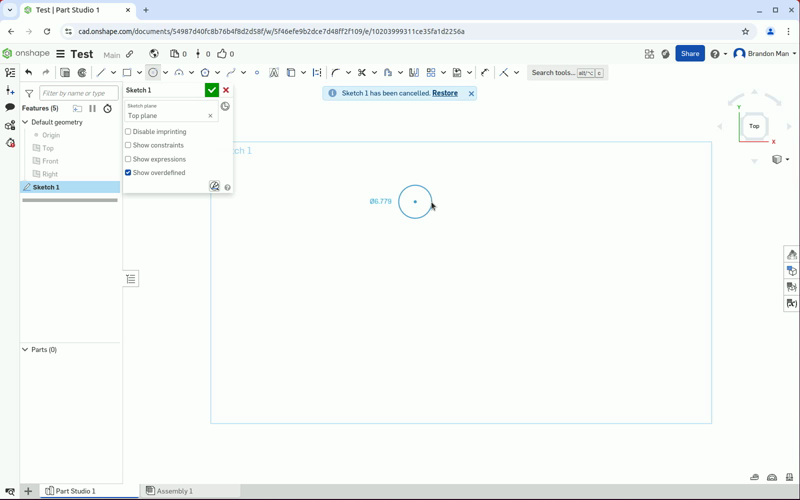
key(c)
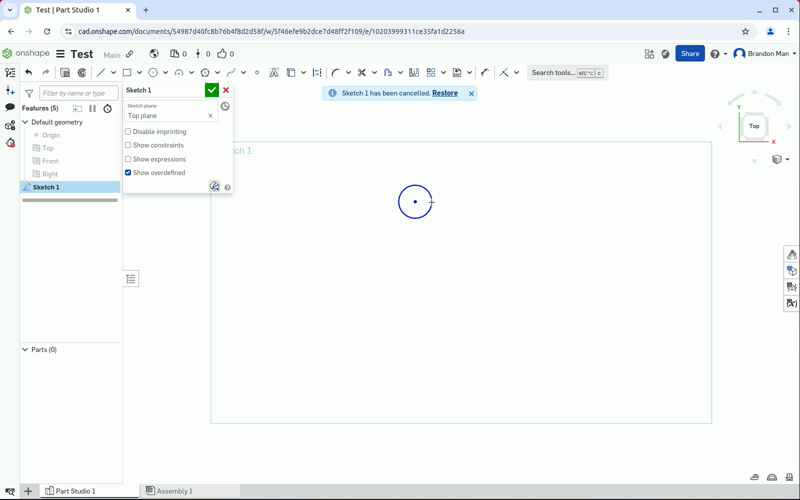
key_down(shift)
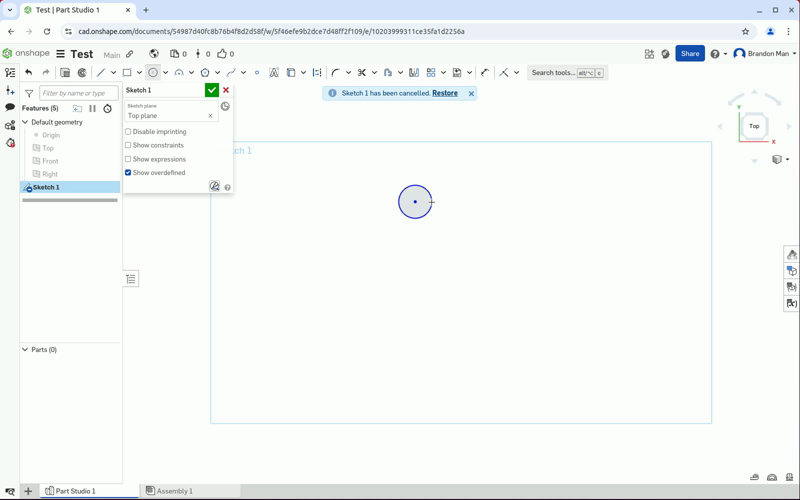
mouse_move(415, 201)
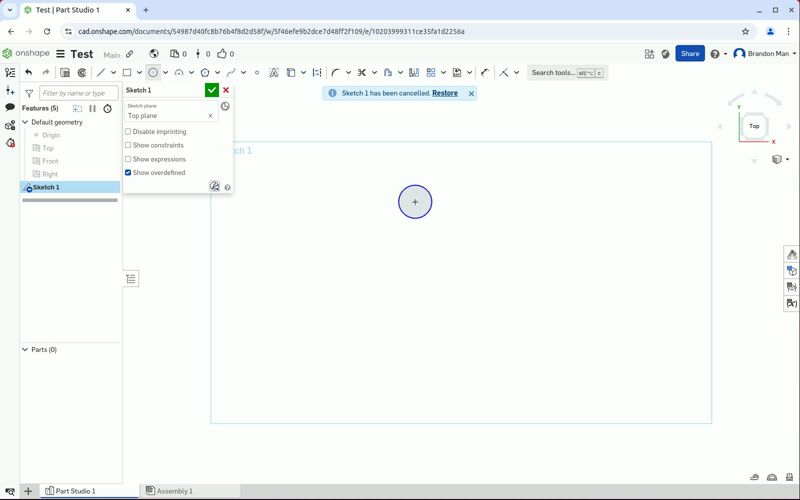
click(415, 201)
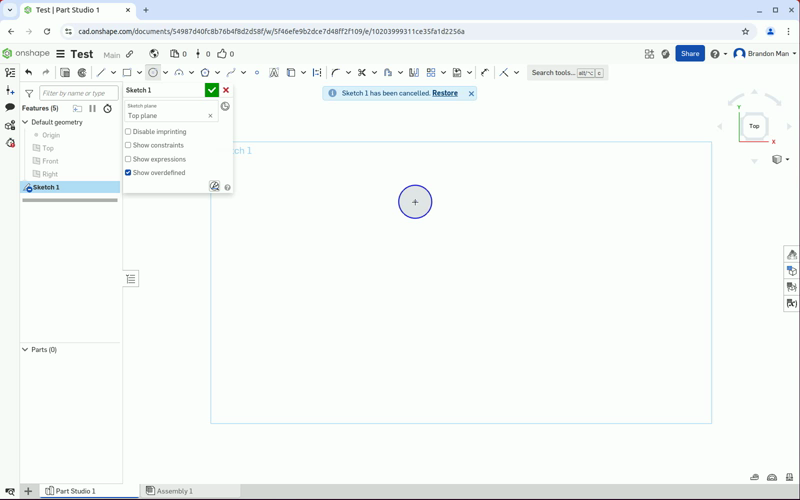
key_up(shift)
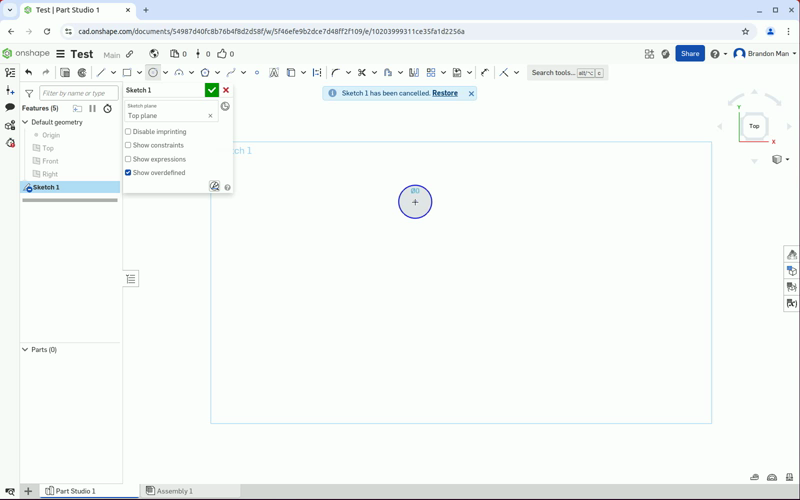
mouse_move(423, 201)
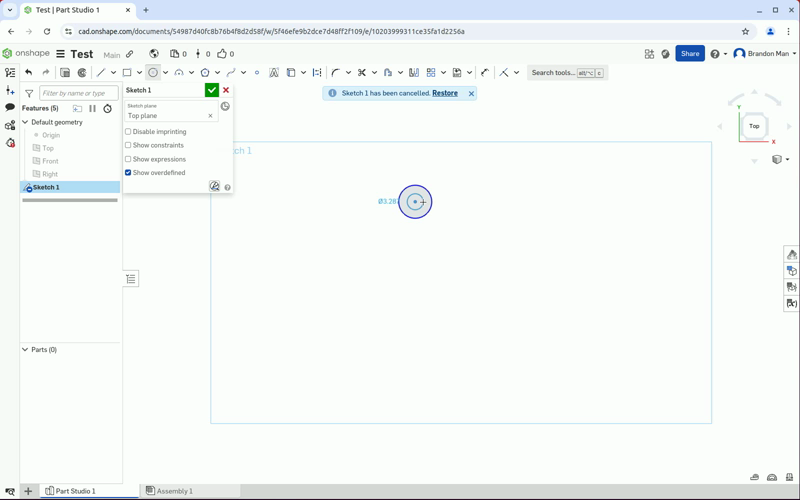
click(423, 201)
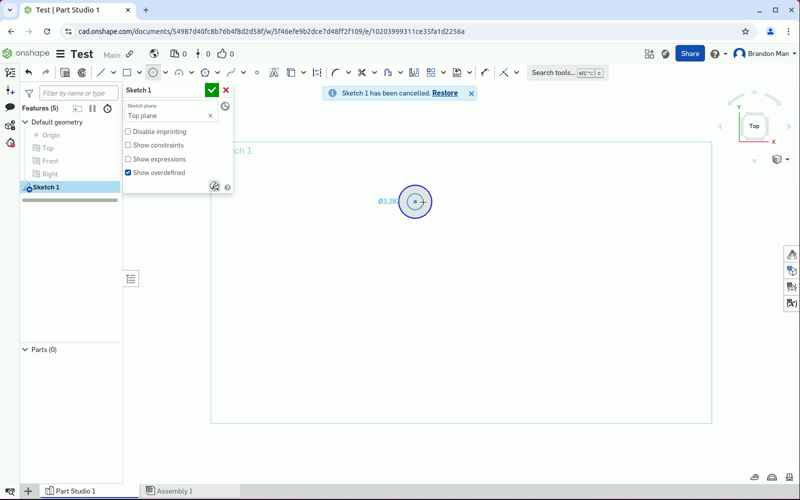
key(esc)
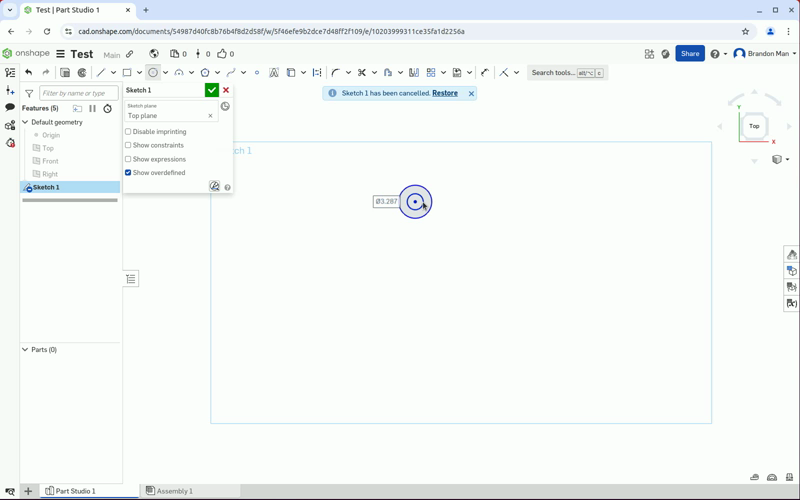
mouse_move(415, 215)
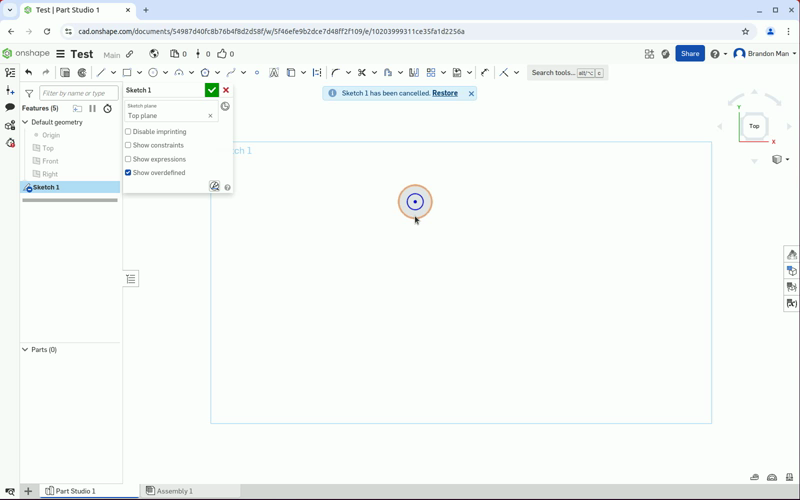
scroll(6)
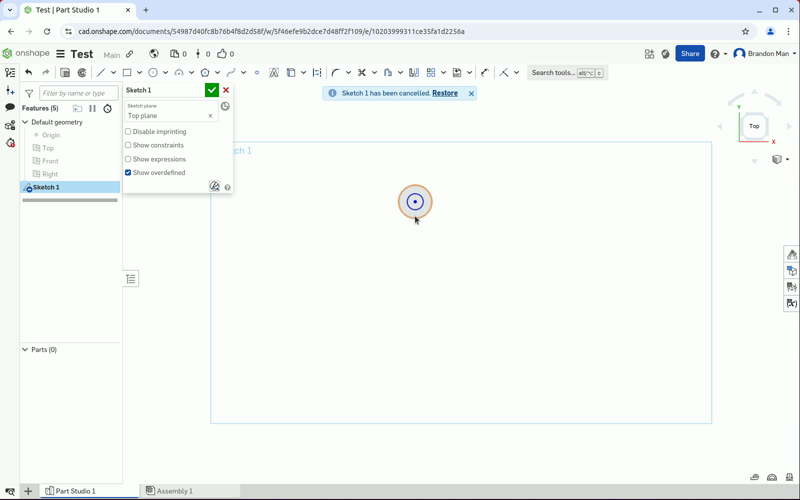
scroll(6)
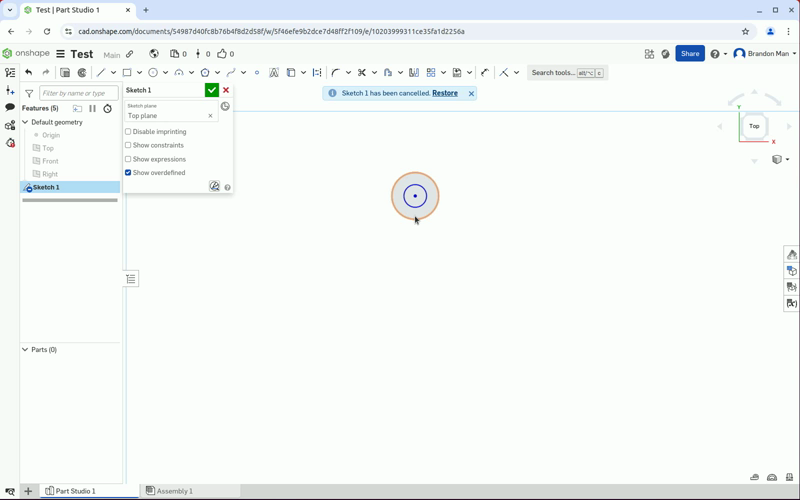
scroll(6)
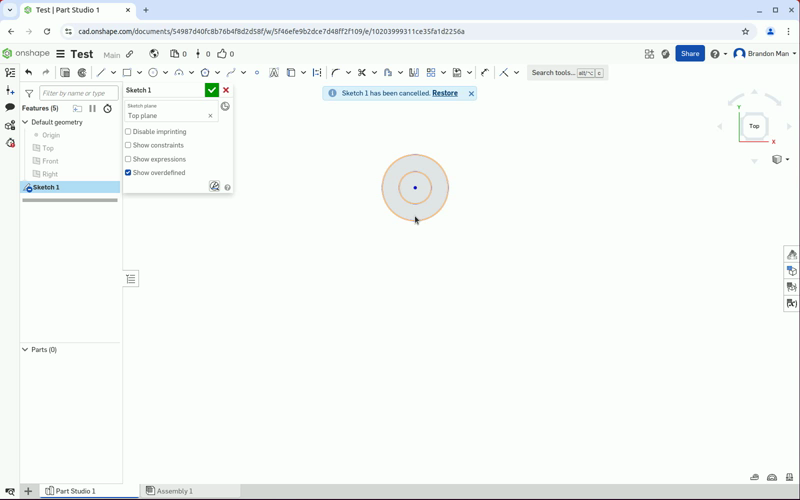
scroll(6)
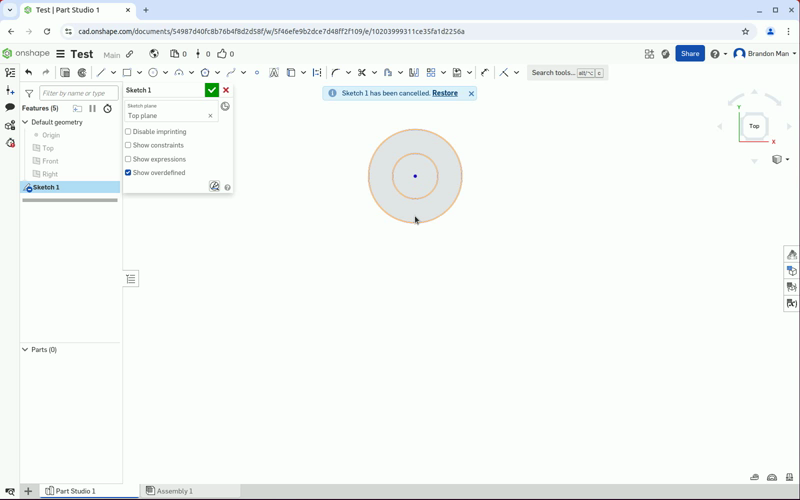
scroll(6)
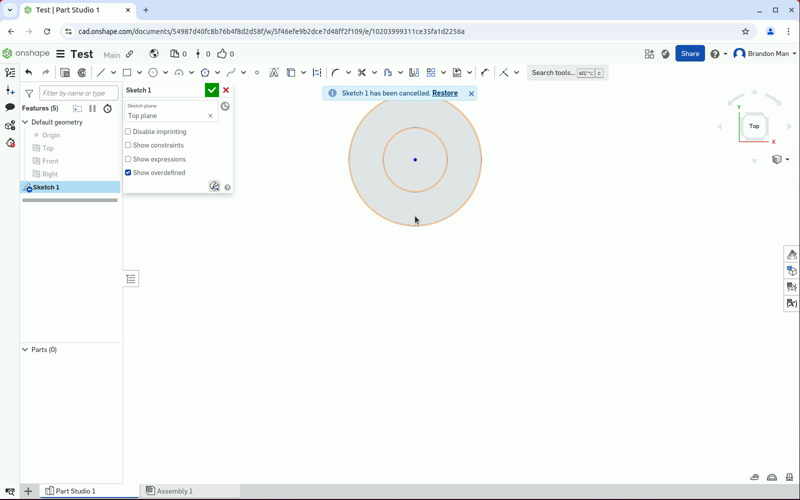
scroll(6)
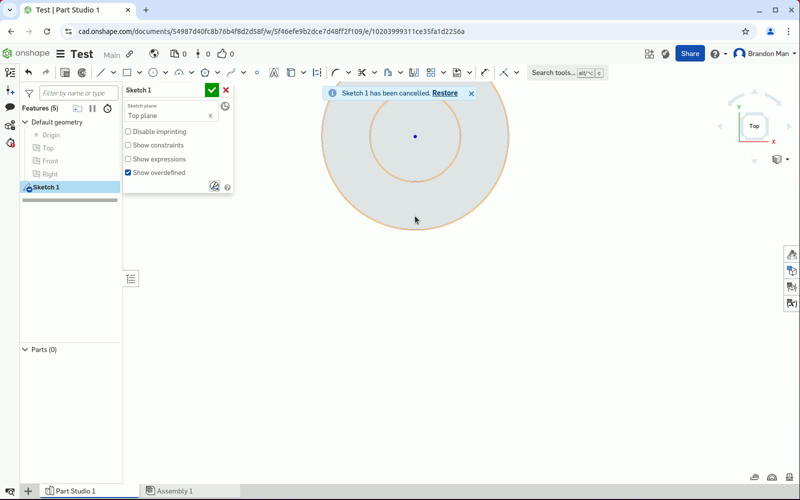
scroll(6)
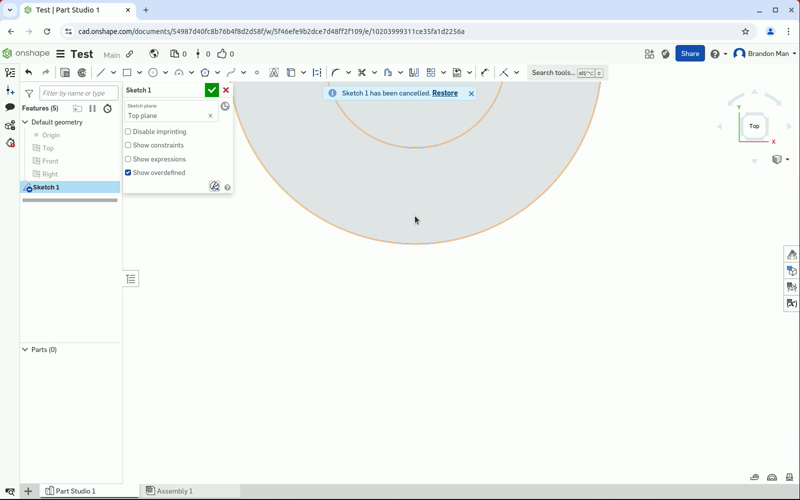
click(415, 215)
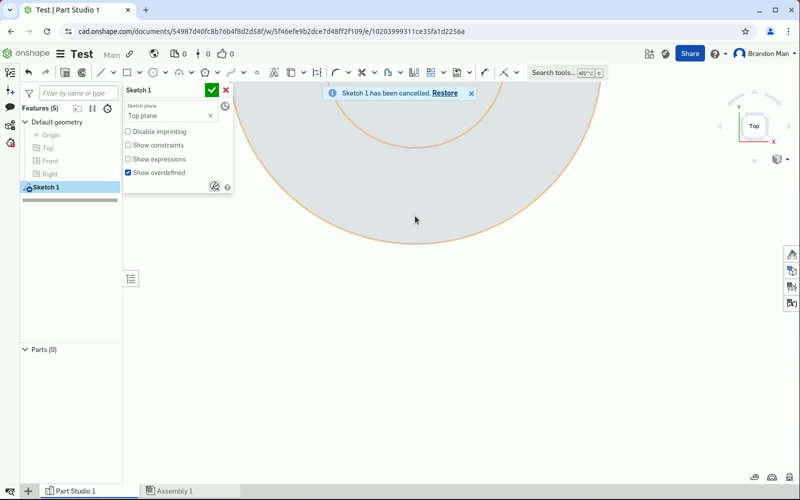
scroll(-6)
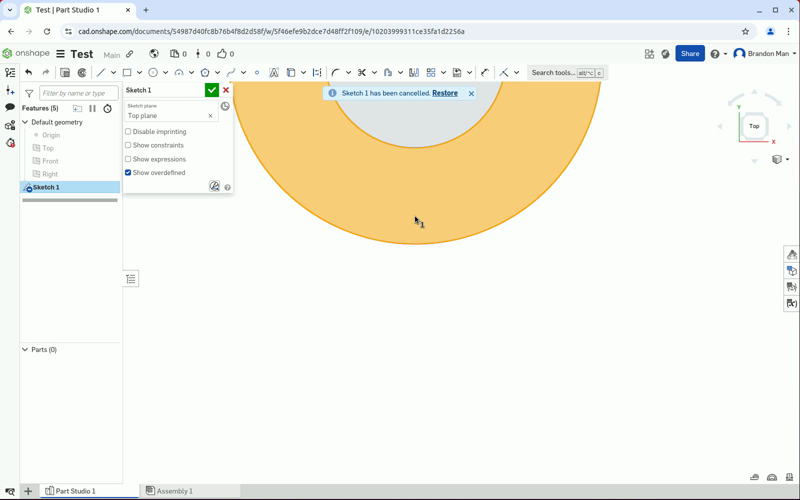
scroll(-6)
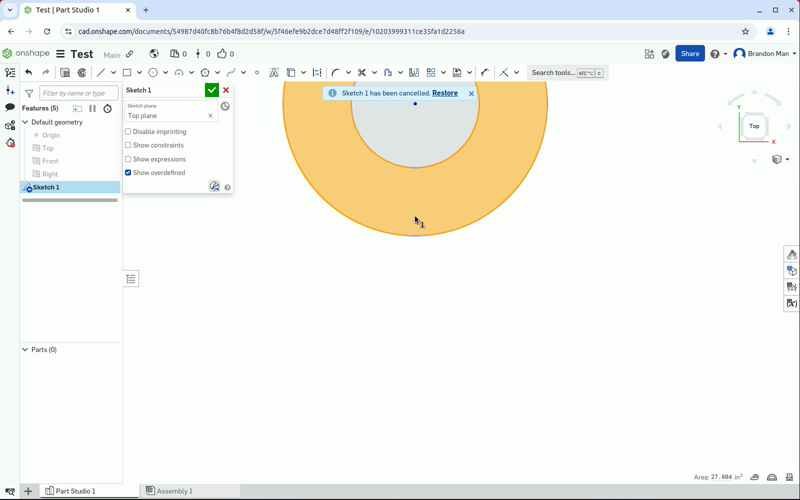
scroll(-6)
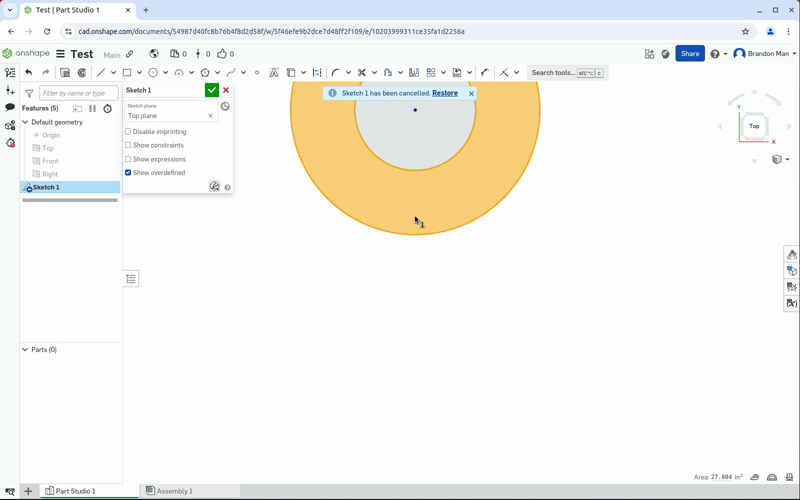
scroll(-6)
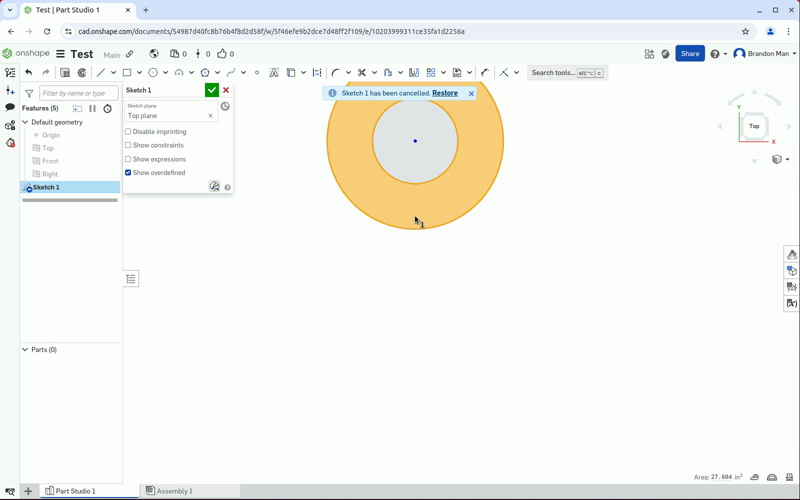
scroll(-6)
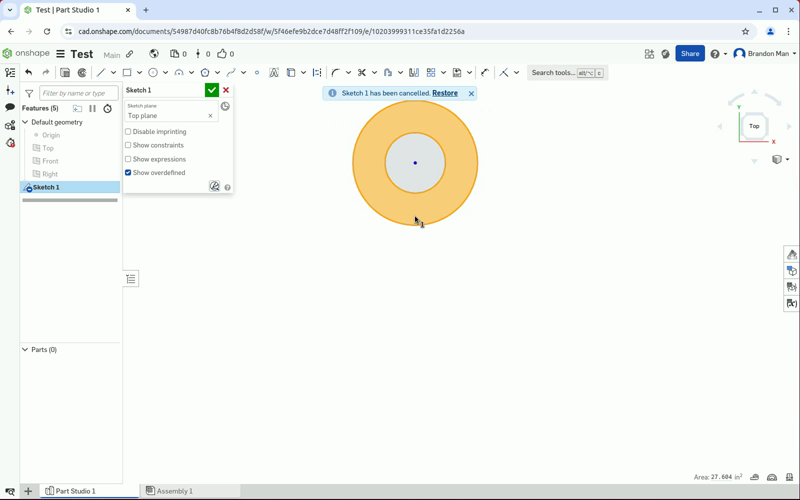
scroll(-6)
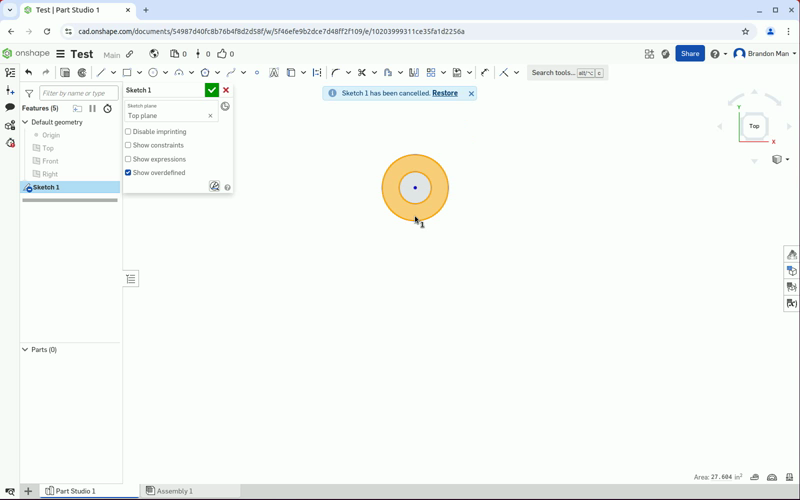
scroll(-6)
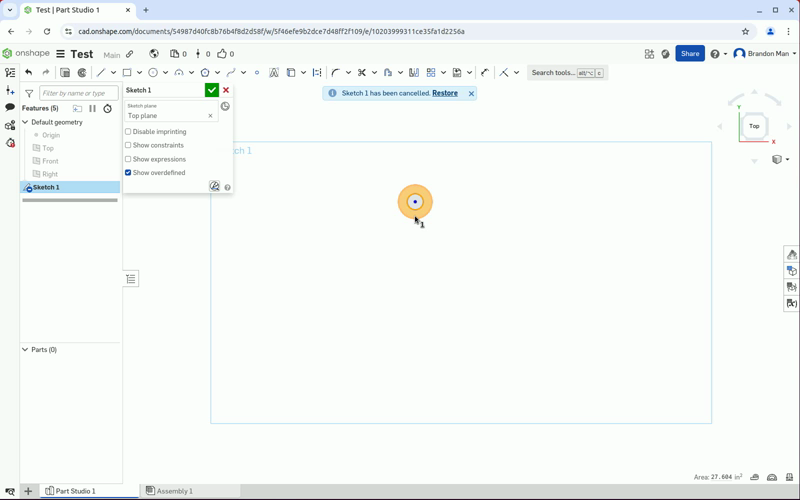
mouse_move(73, 352)
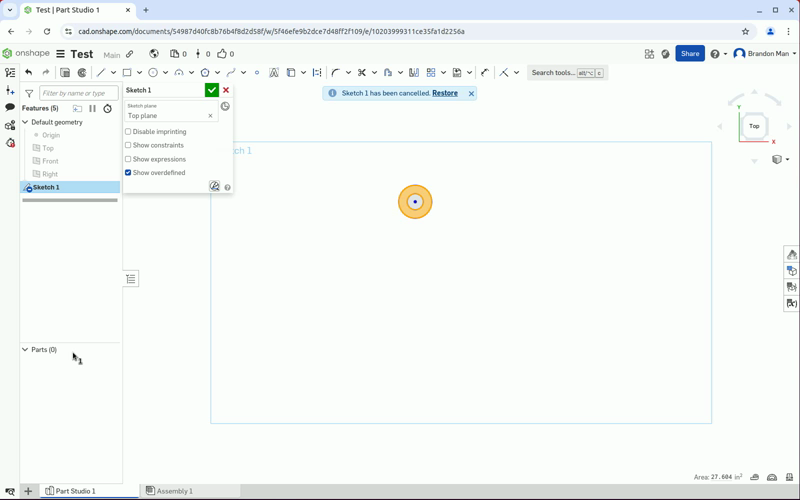
key(shift+y)
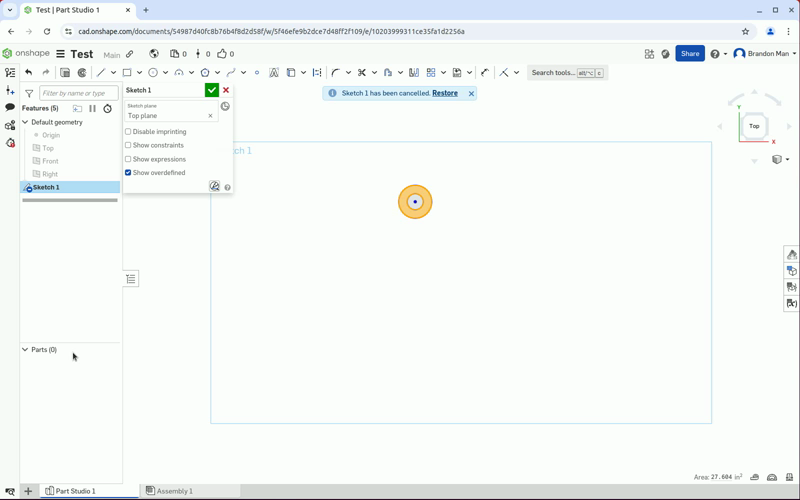
key(shift+e)
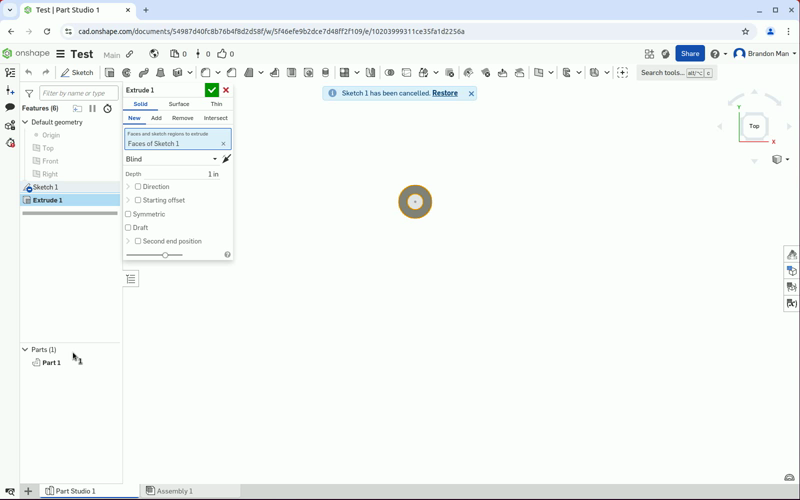
mouse_move(143, 106)
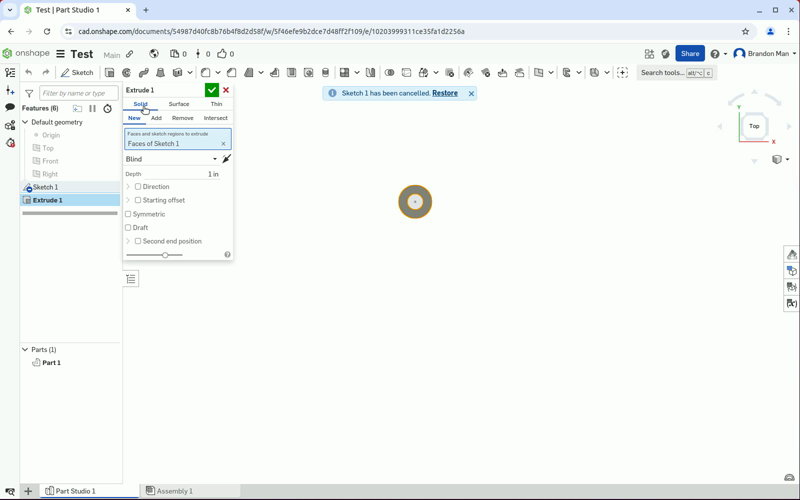
click(143, 106)
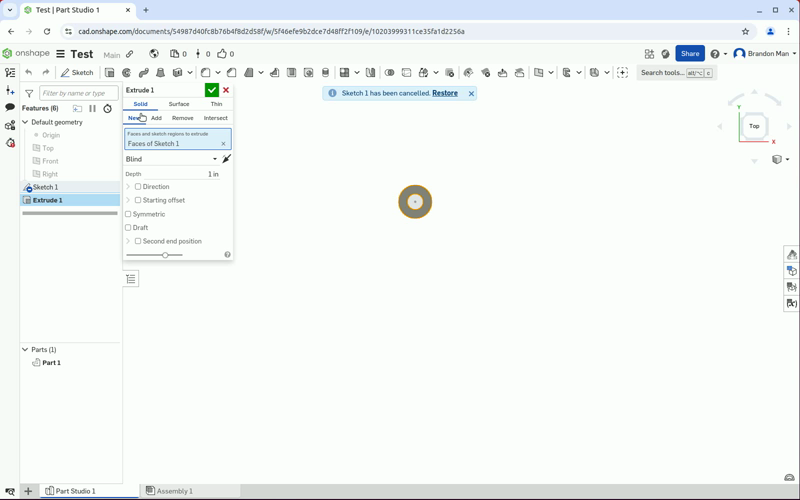
mouse_move(137, 120)
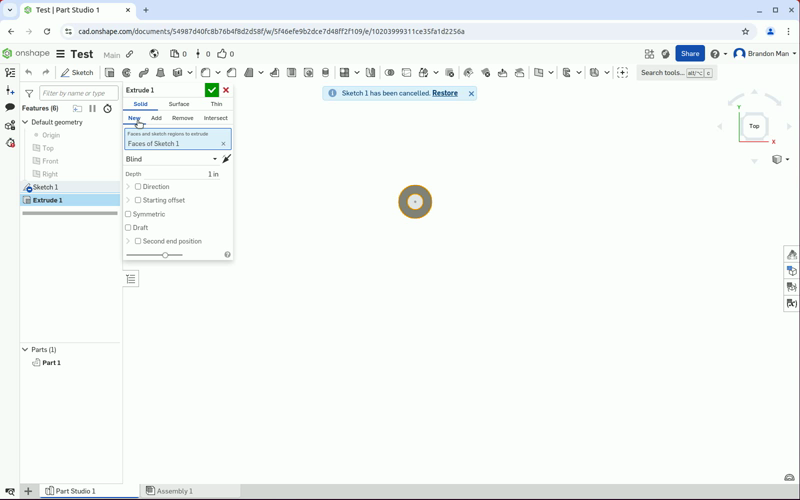
click(137, 120)
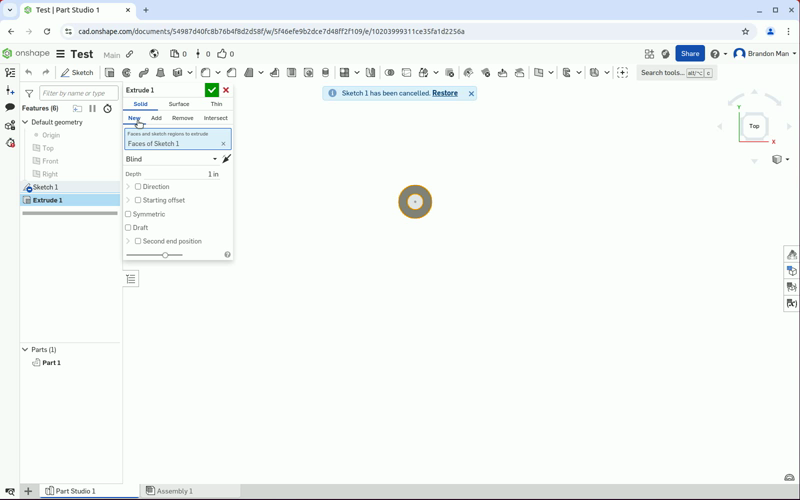
key(tab, 4)
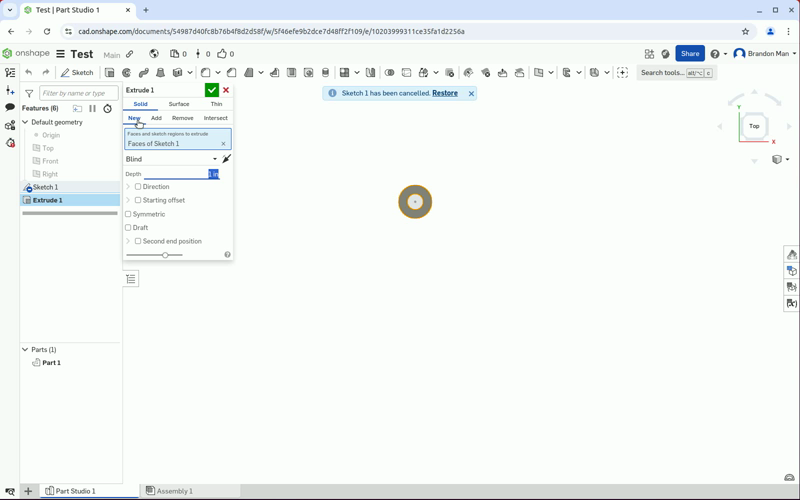
text(6.018)
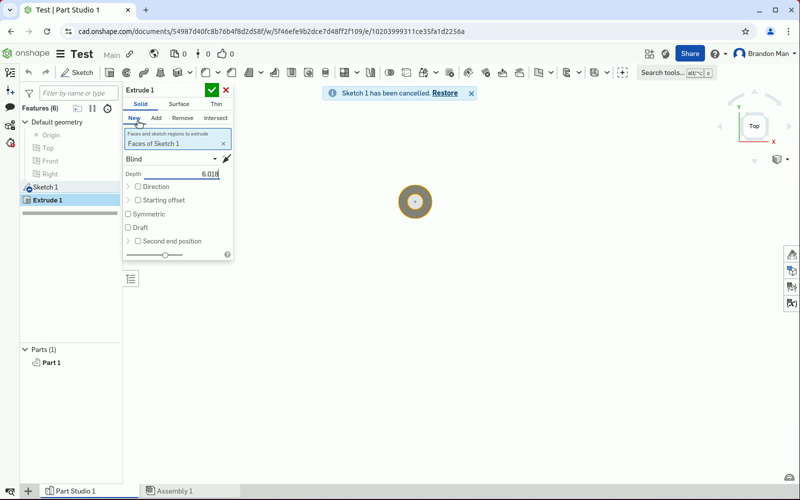
key(enter)
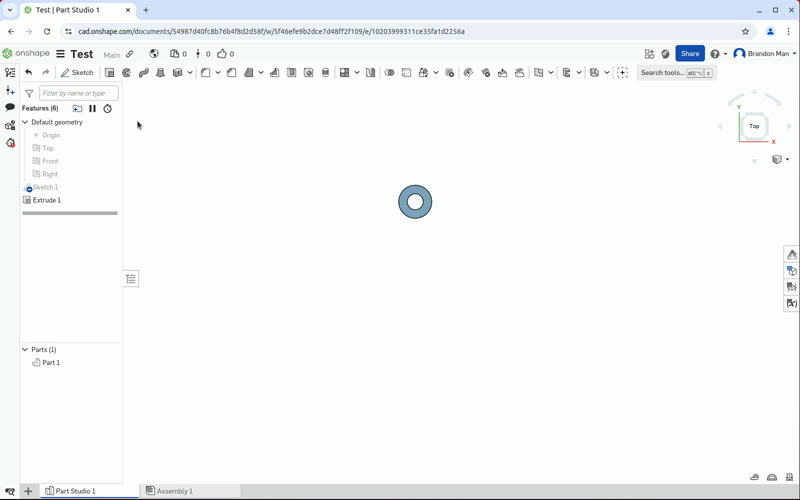
key(shift+h)
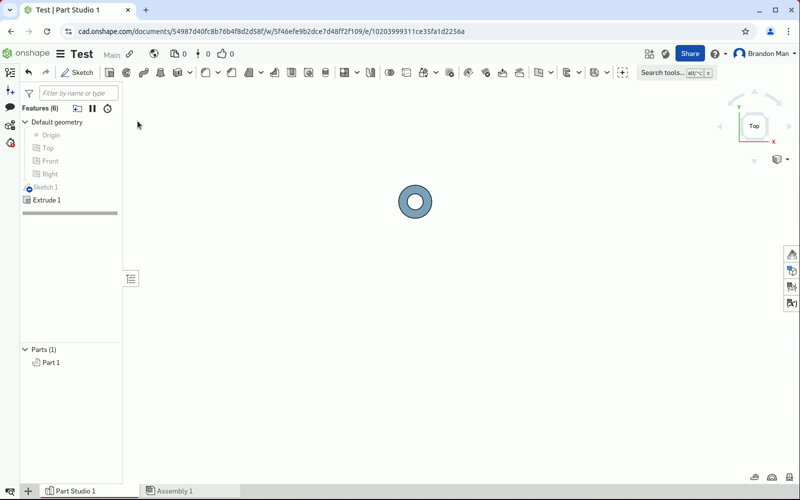
key(shift+h)
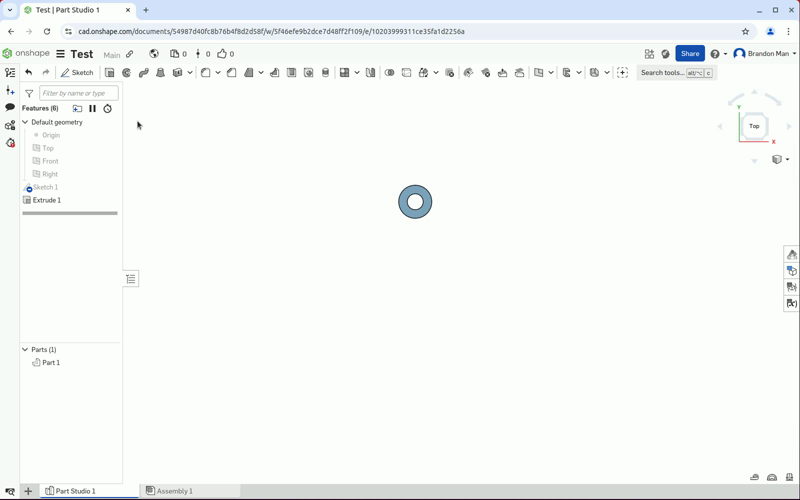
mouse_move(73, 189)
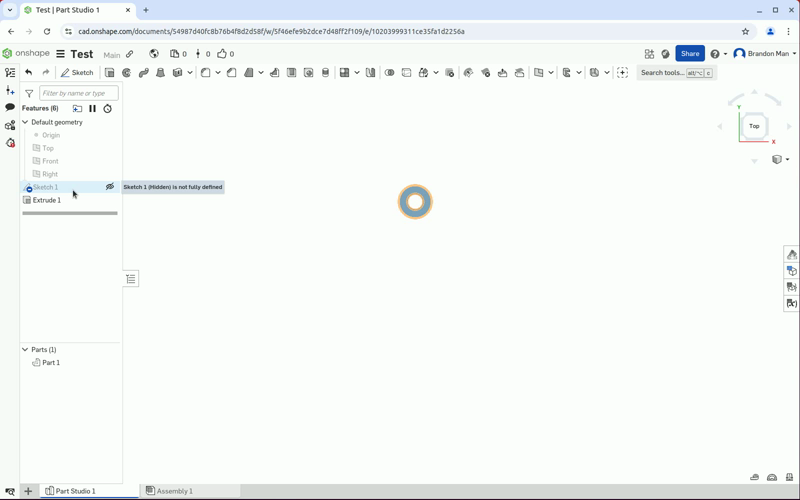
click(73, 189)
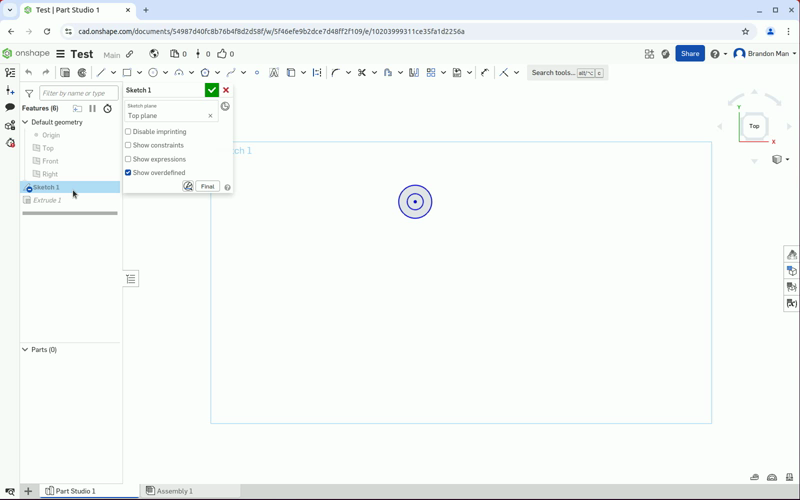
mouse_move(229, 92)
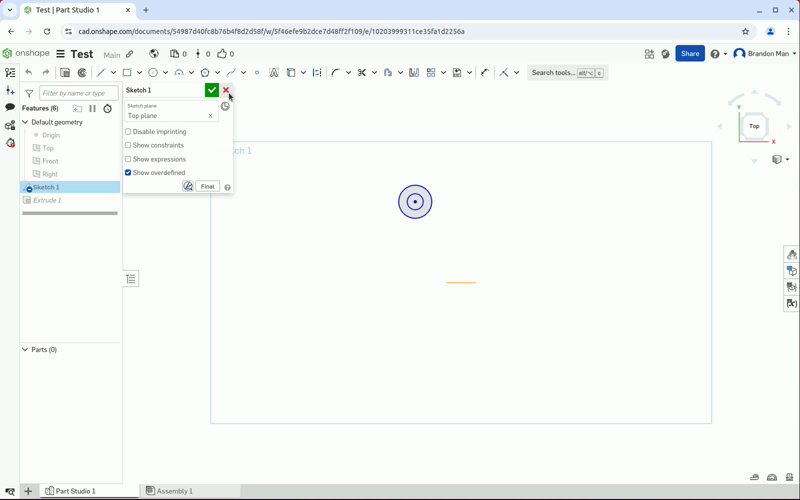
click(229, 92)
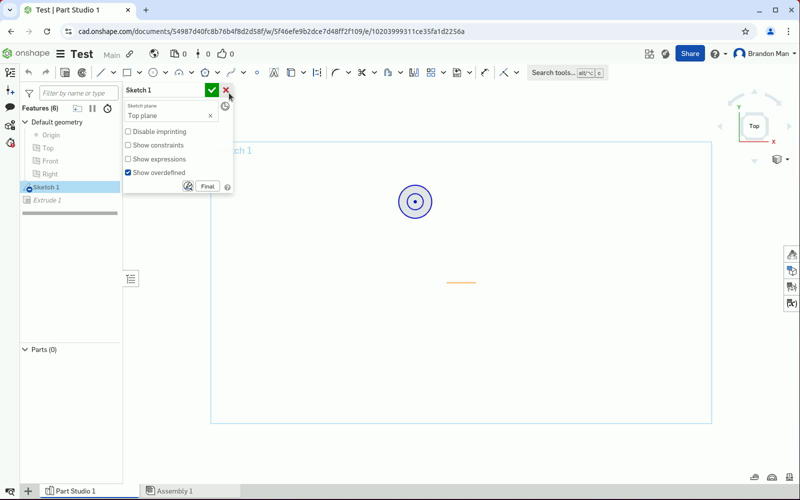
key(shift+s)
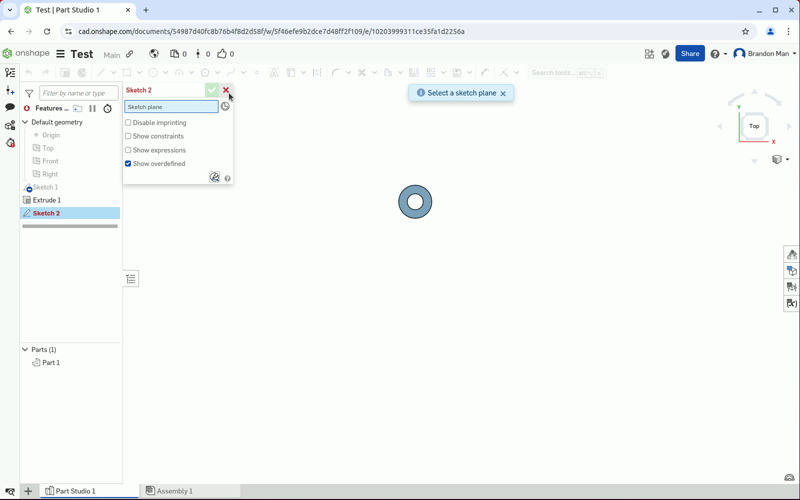
mouse_move(73, 150)
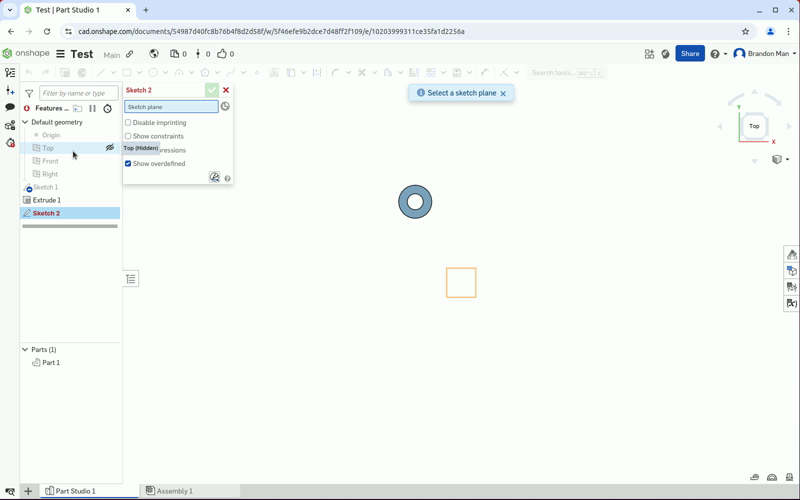
click(73, 150)
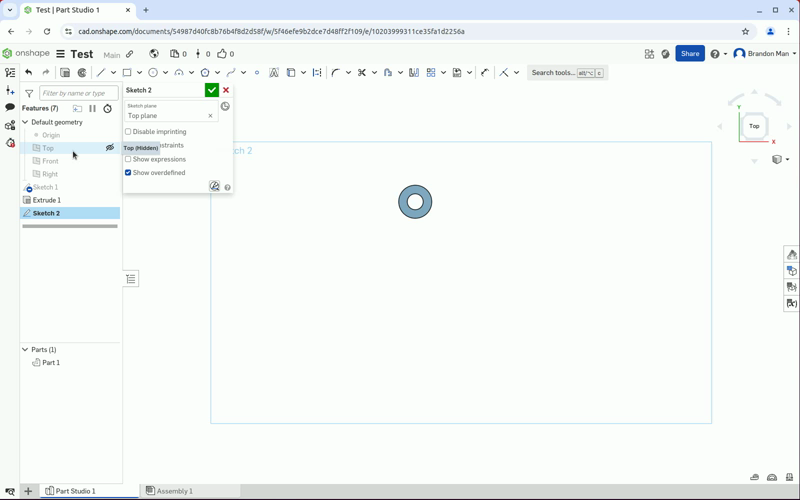
mouse_move(73, 352)
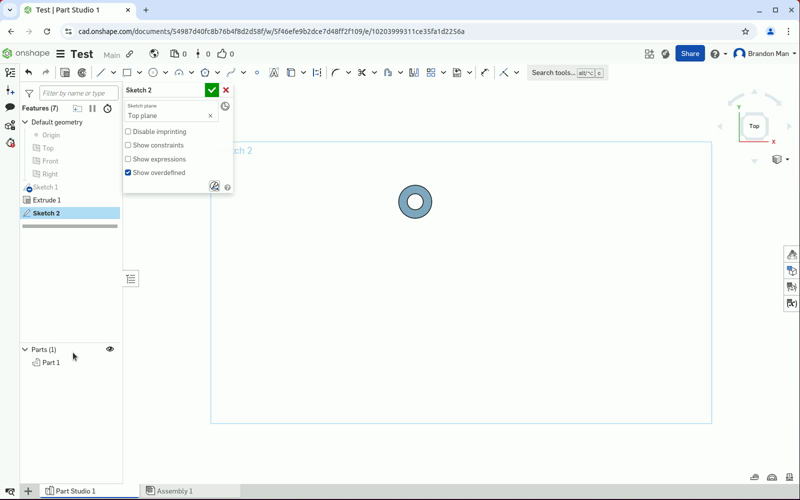
key(y)
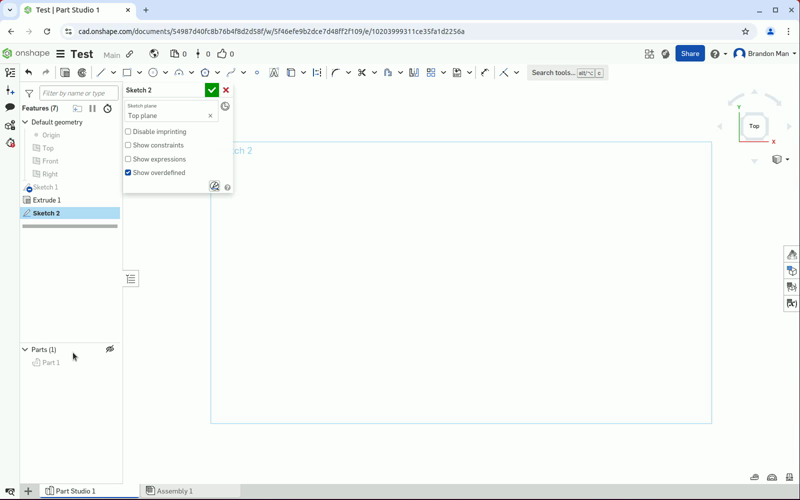
key(c)
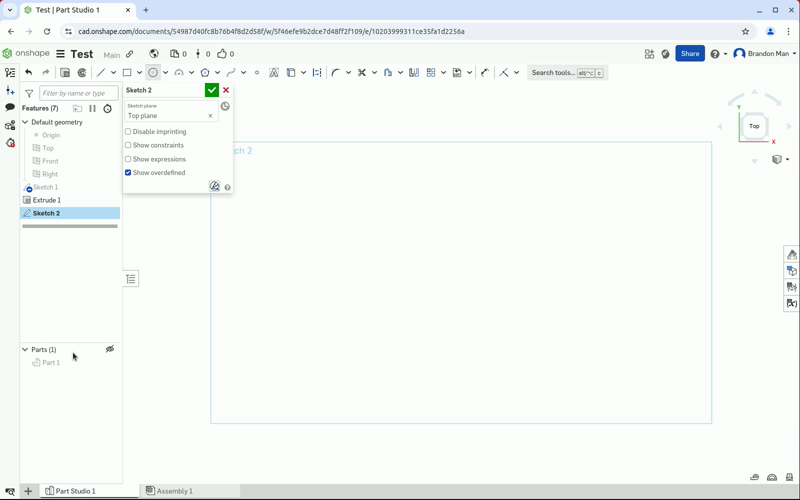
key_down(shift)
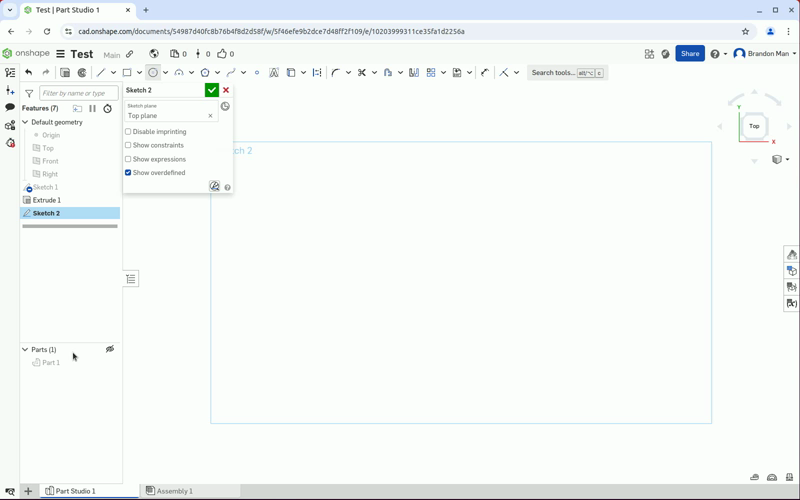
mouse_move(415, 363)
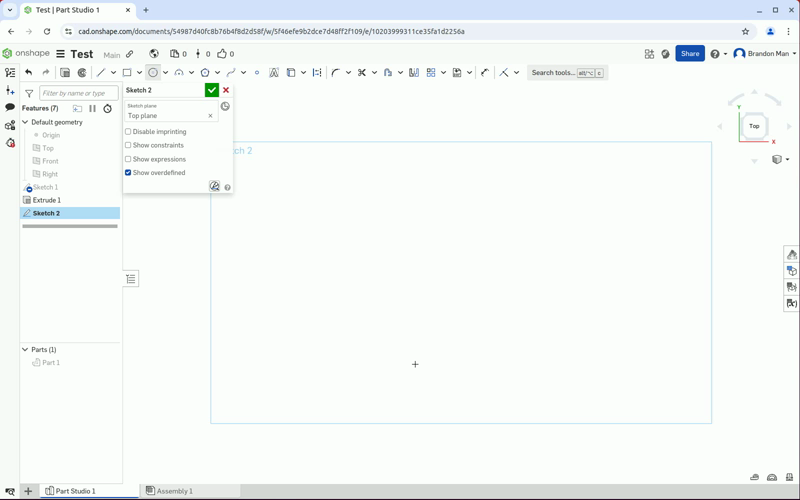
click(415, 363)
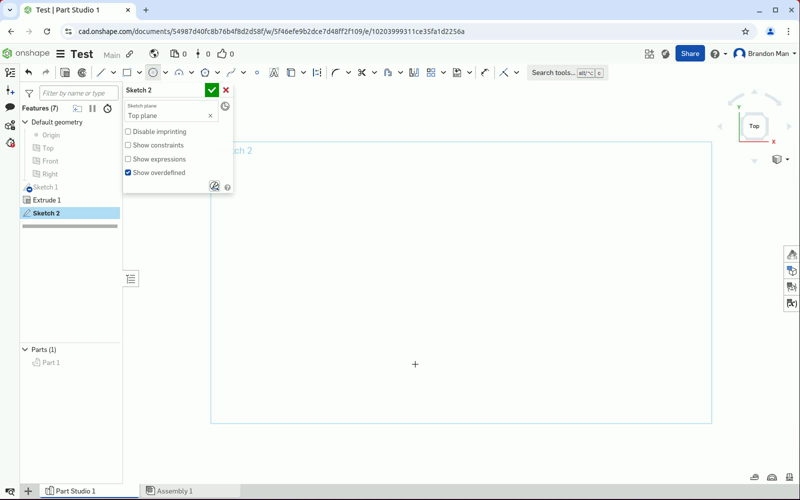
key_up(shift)
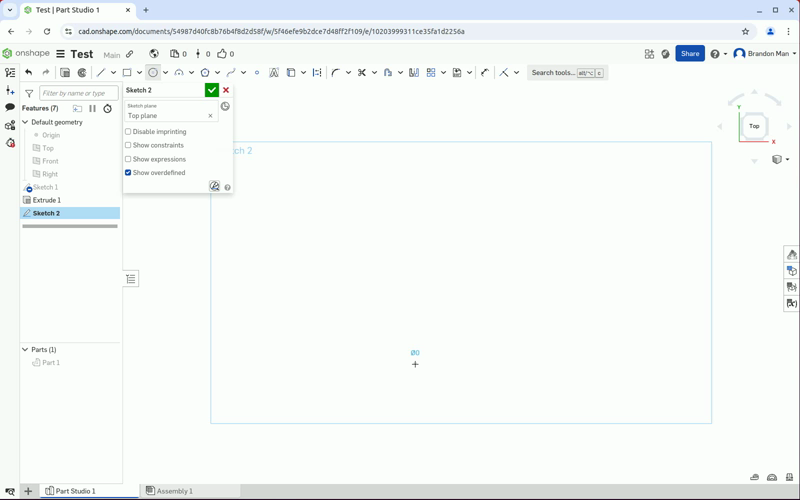
mouse_move(431, 363)
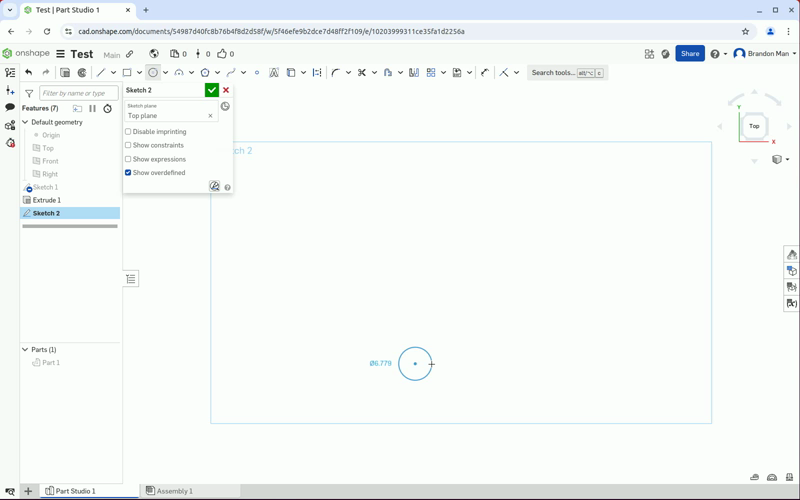
click(431, 363)
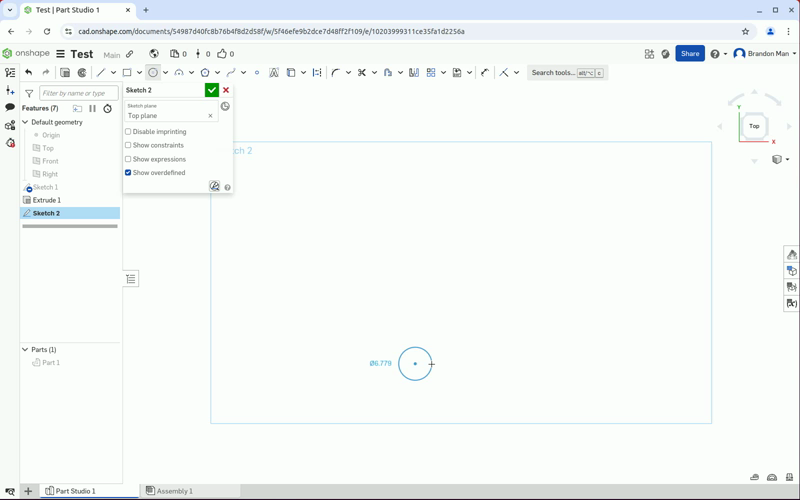
key(esc)
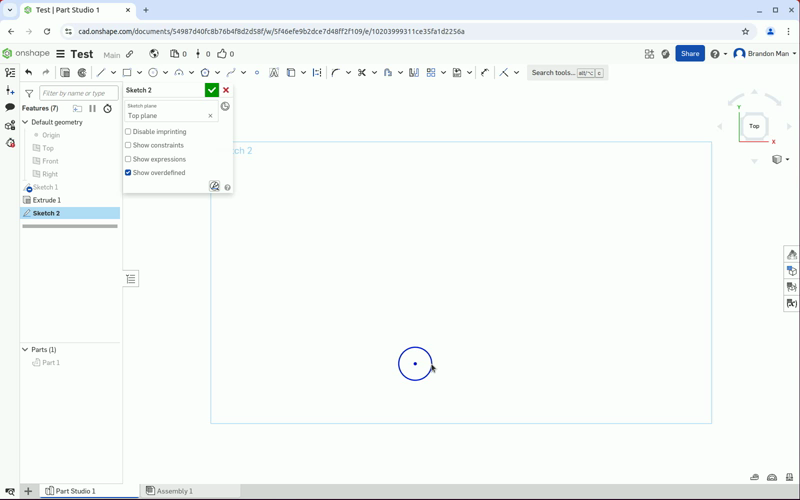
key(c)
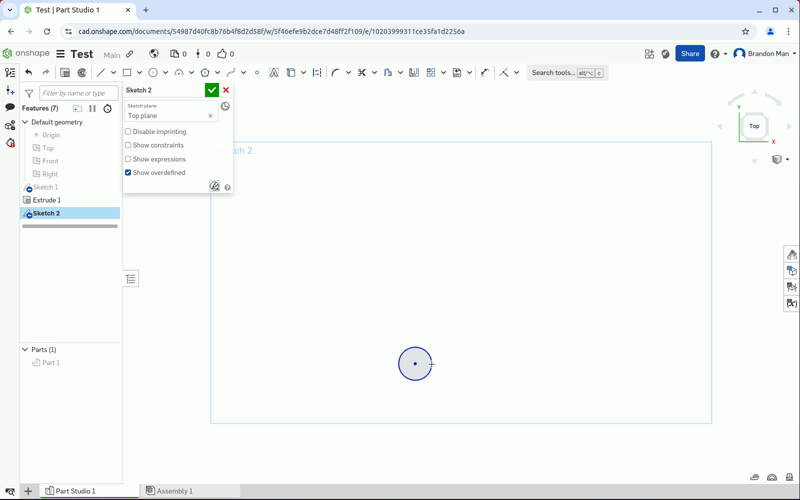
key_down(shift)
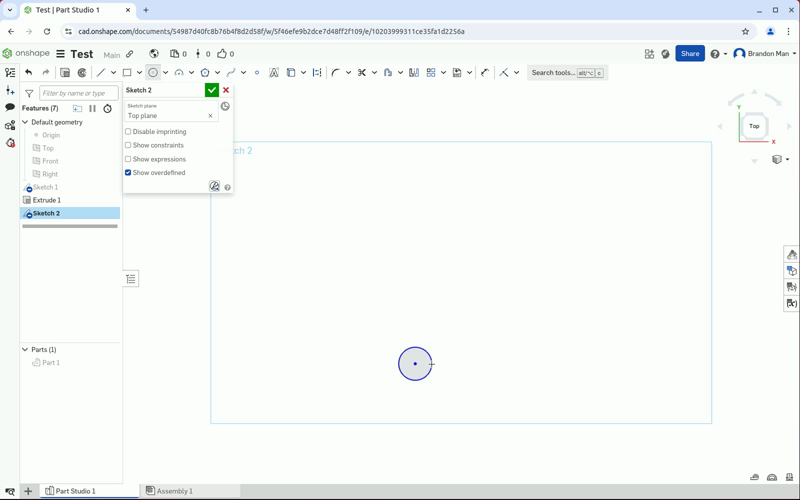
mouse_move(415, 363)
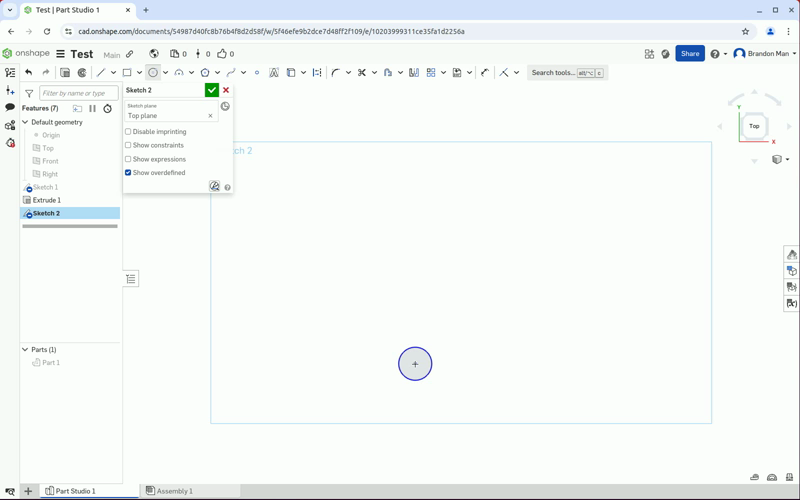
click(415, 363)
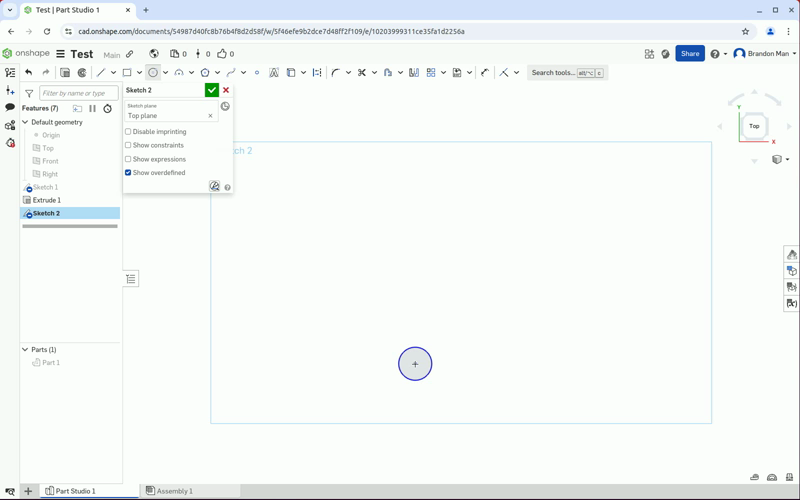
key_up(shift)
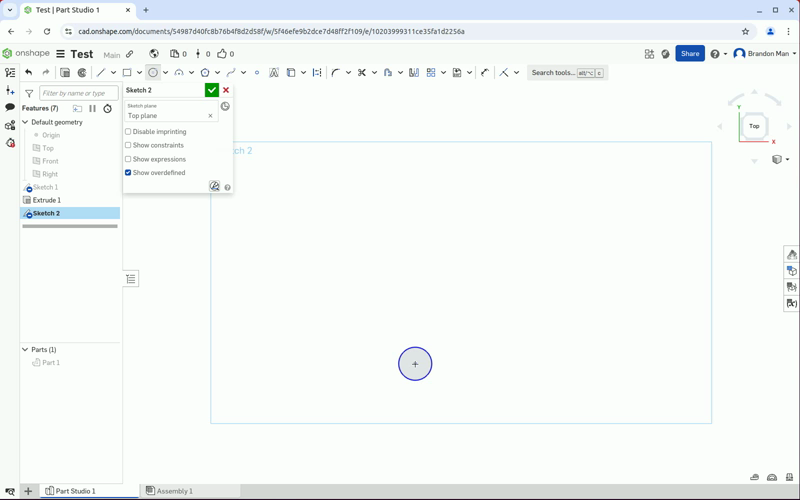
mouse_move(423, 363)
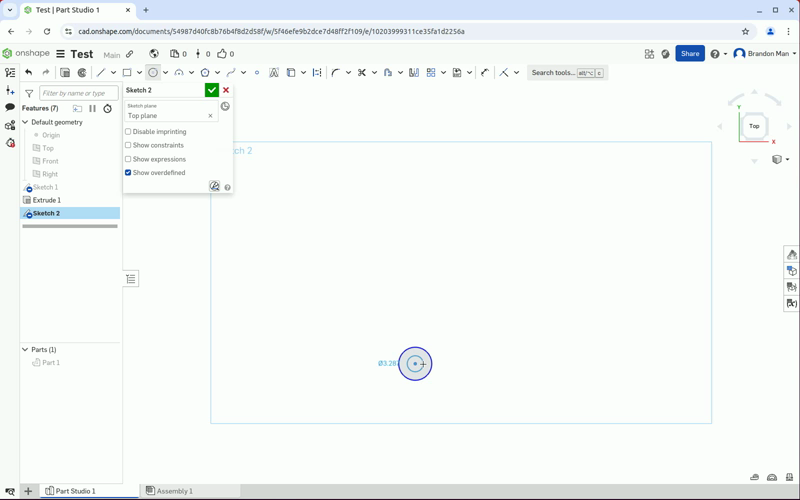
click(423, 363)
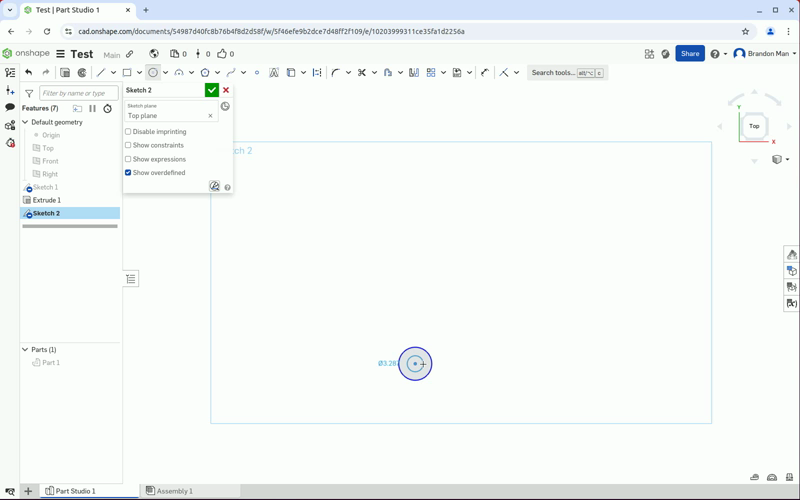
key(esc)
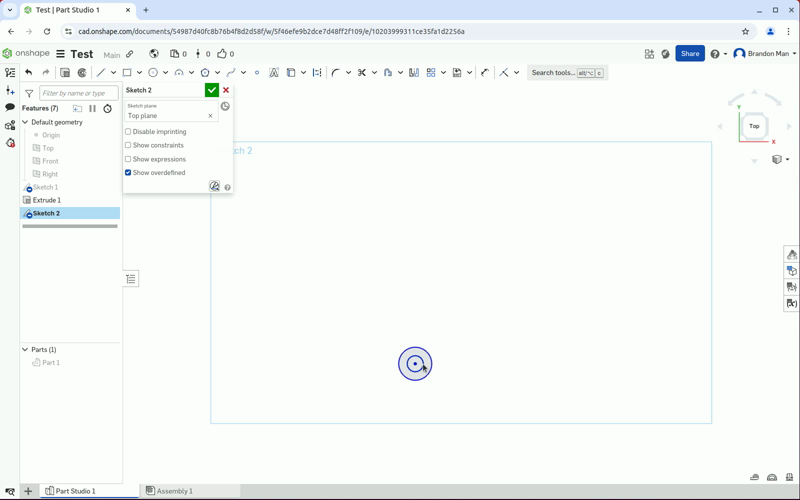
mouse_move(406, 366)
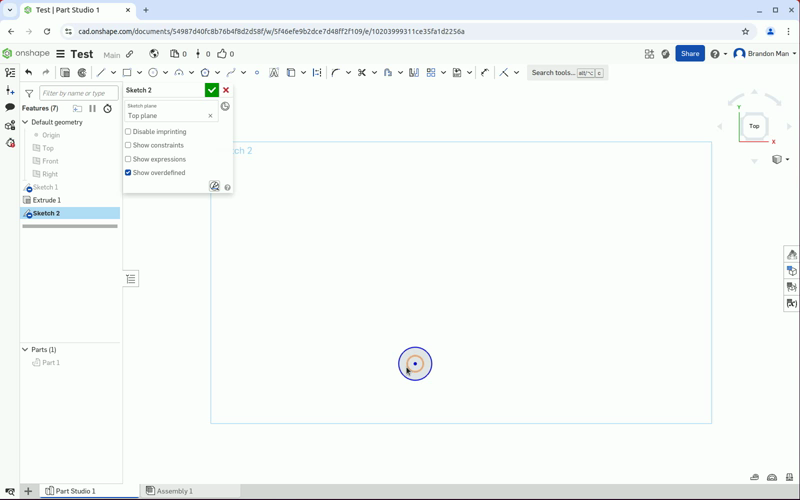
scroll(6)
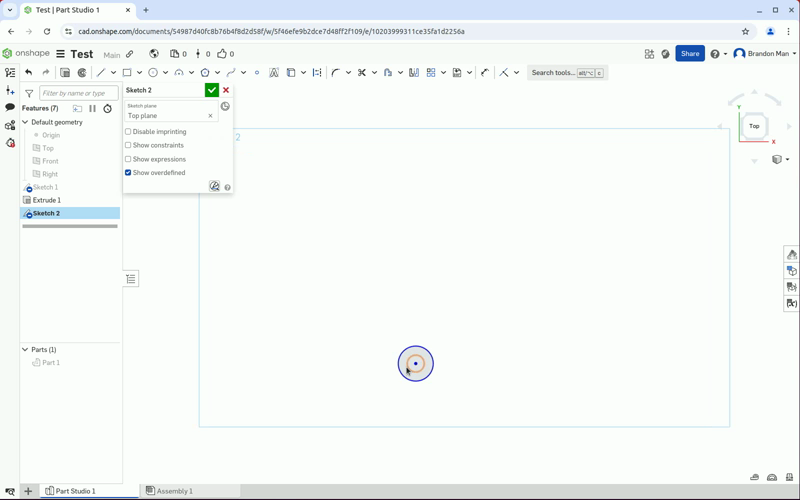
scroll(6)
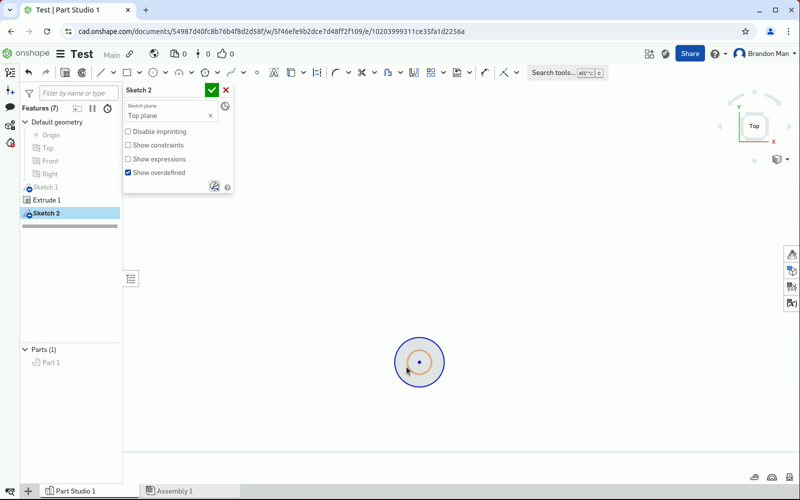
scroll(6)
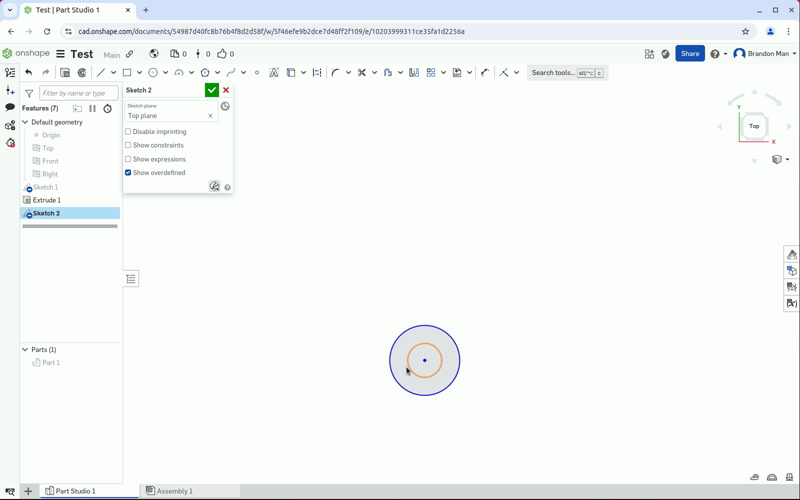
scroll(6)
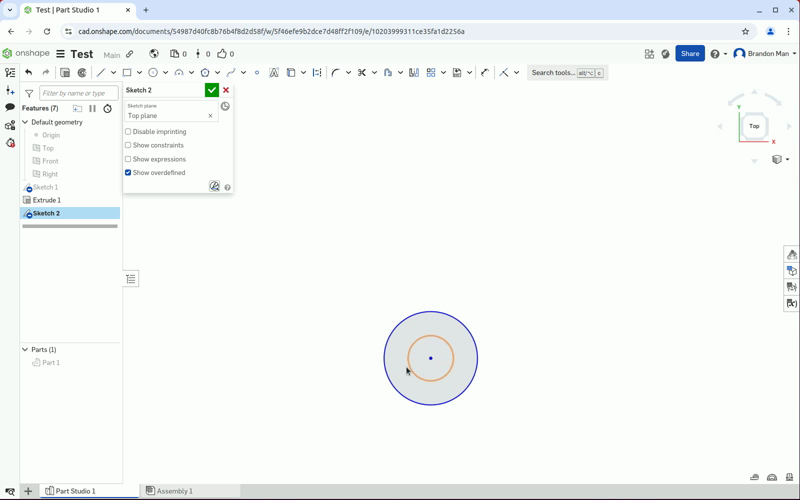
scroll(6)
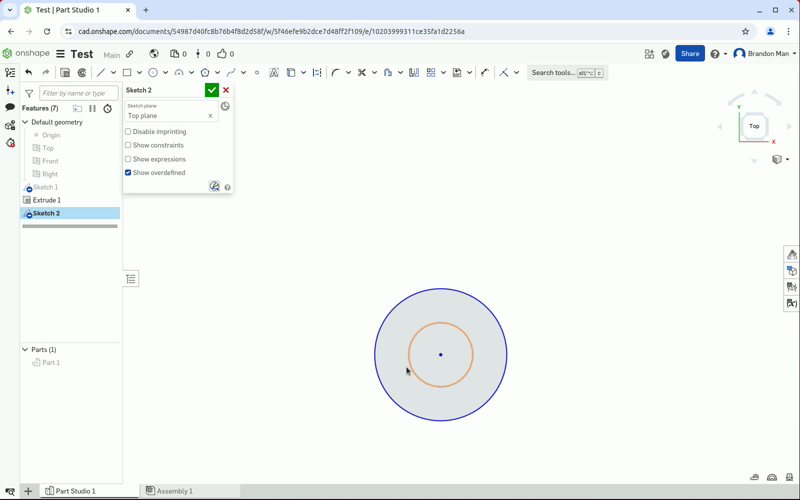
scroll(6)
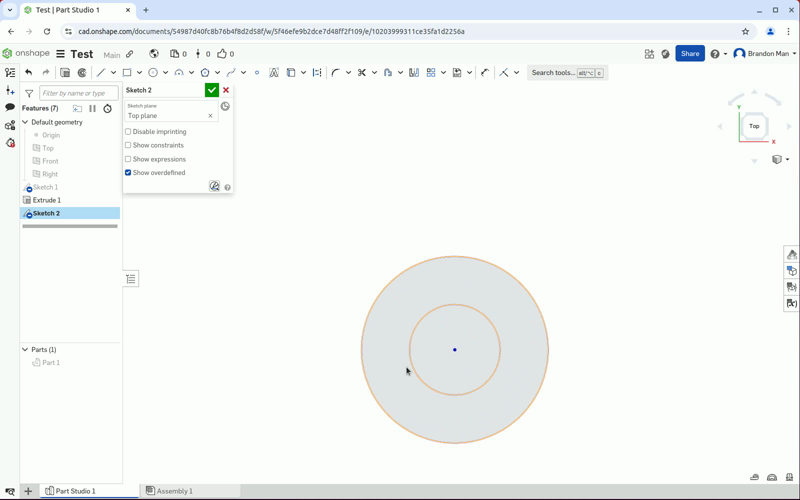
scroll(6)
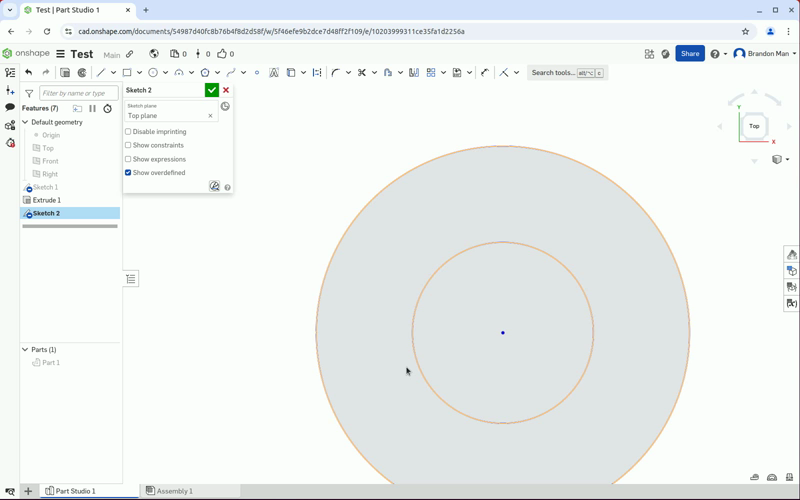
click(406, 366)
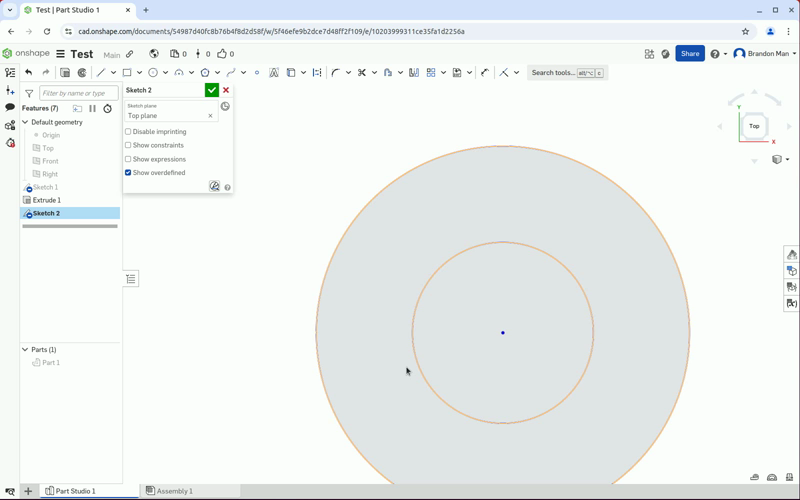
scroll(-6)
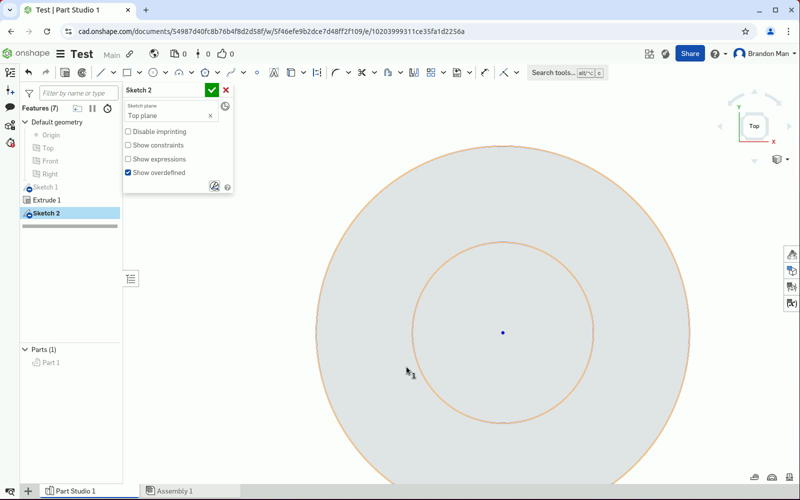
scroll(-6)
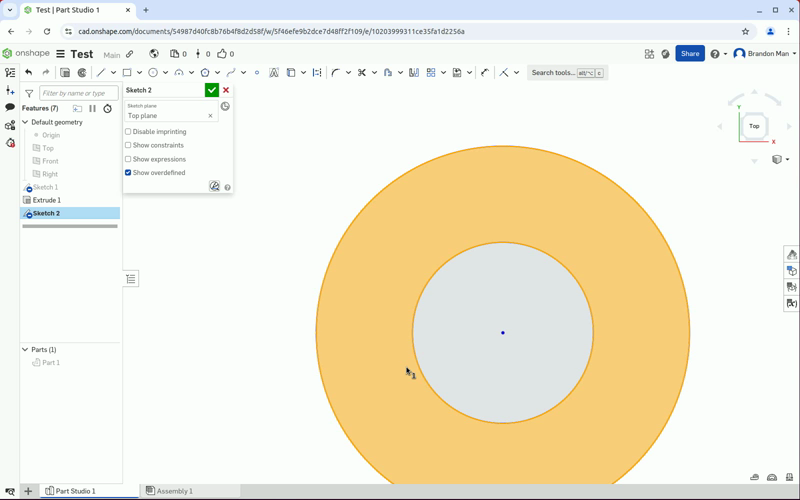
scroll(-6)
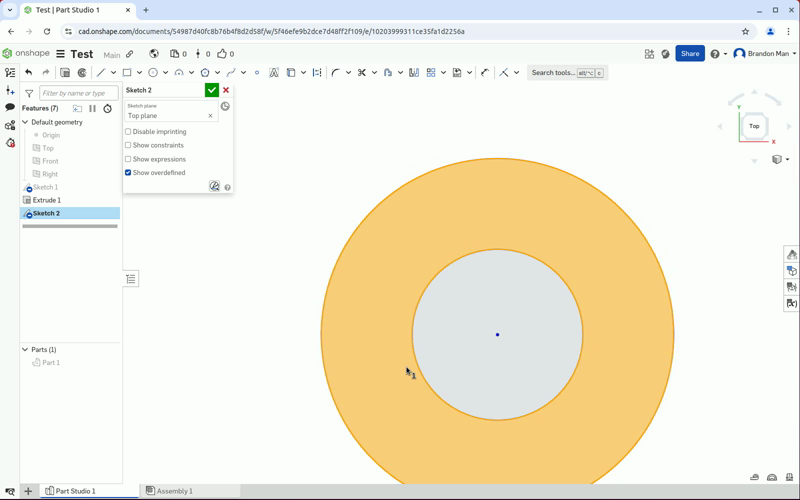
scroll(-6)
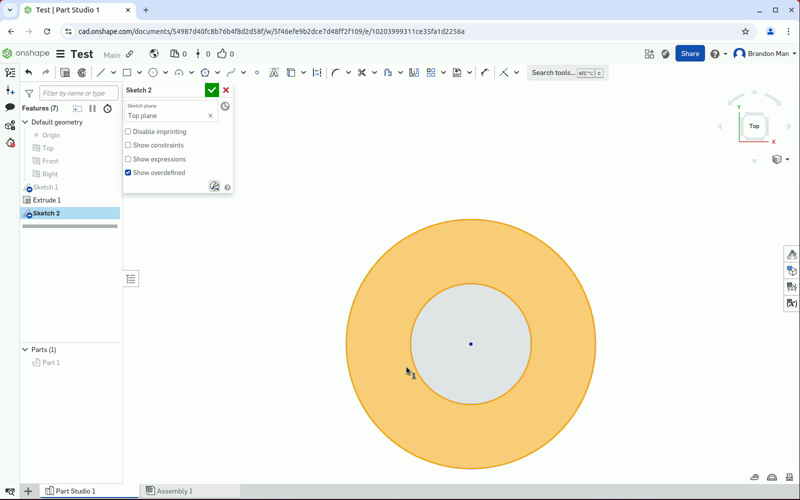
scroll(-6)
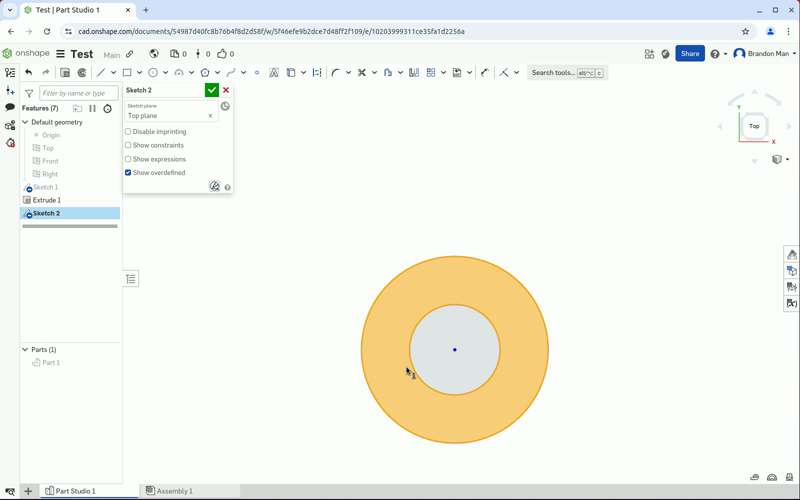
scroll(-6)
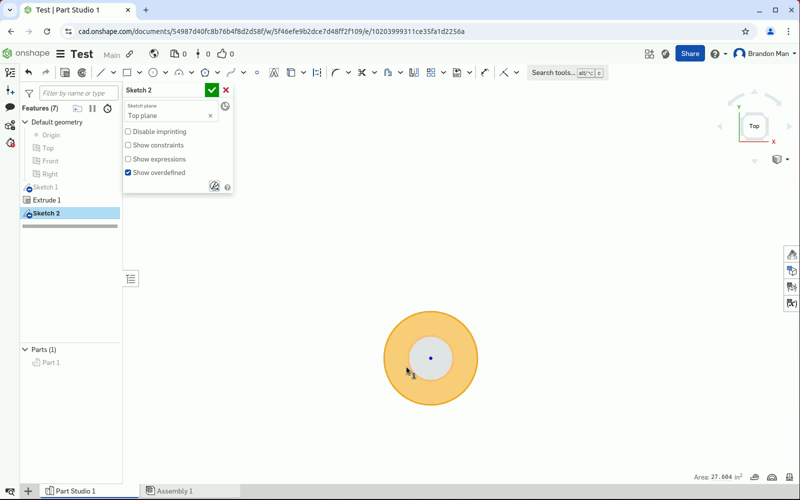
scroll(-6)
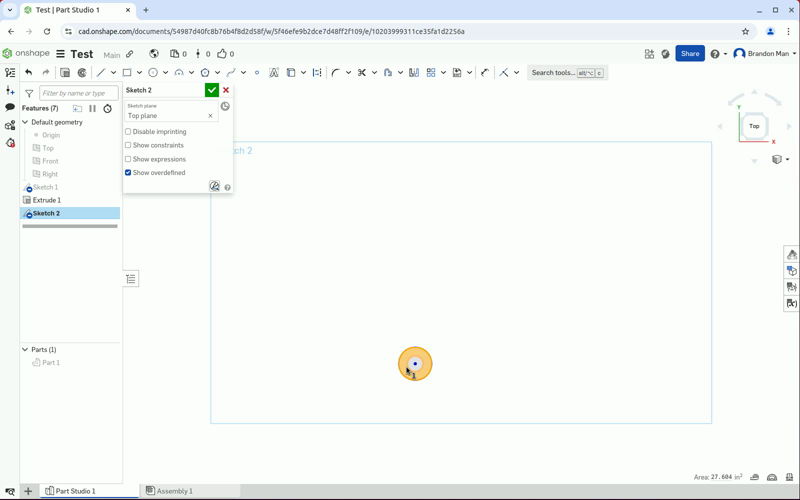
mouse_move(73, 352)
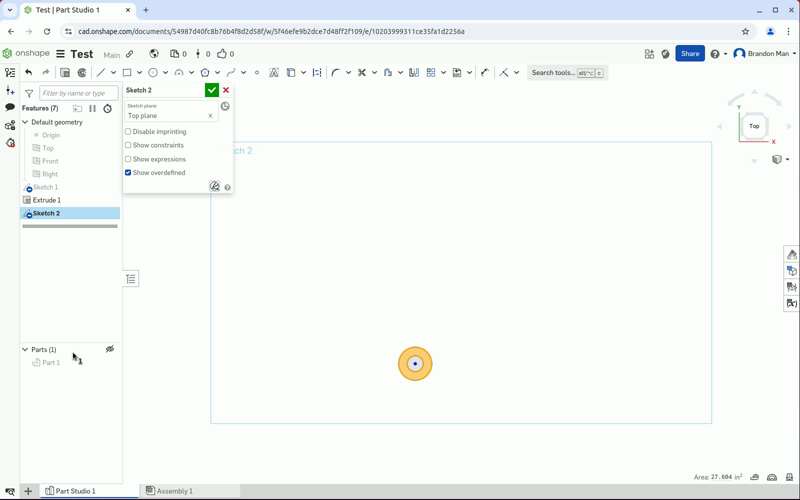
key(shift+y)
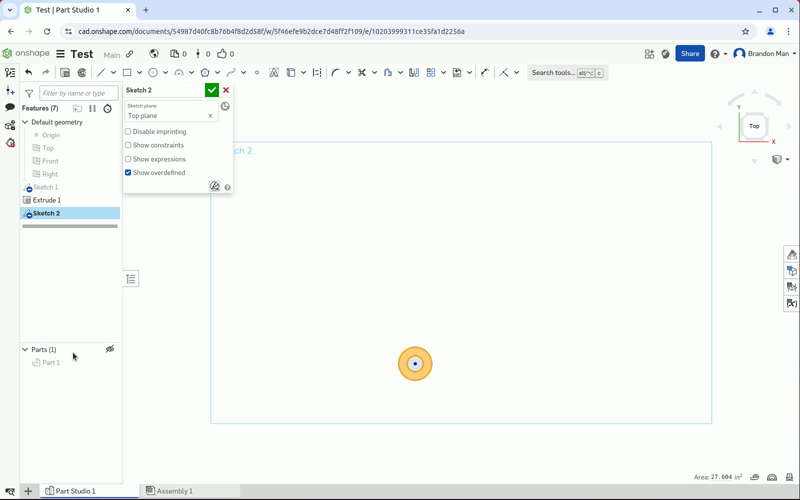
key(shift+e)
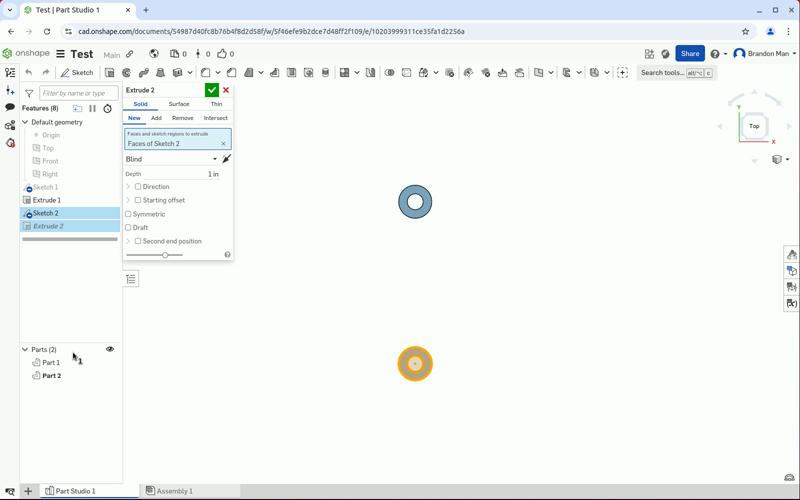
mouse_move(143, 106)
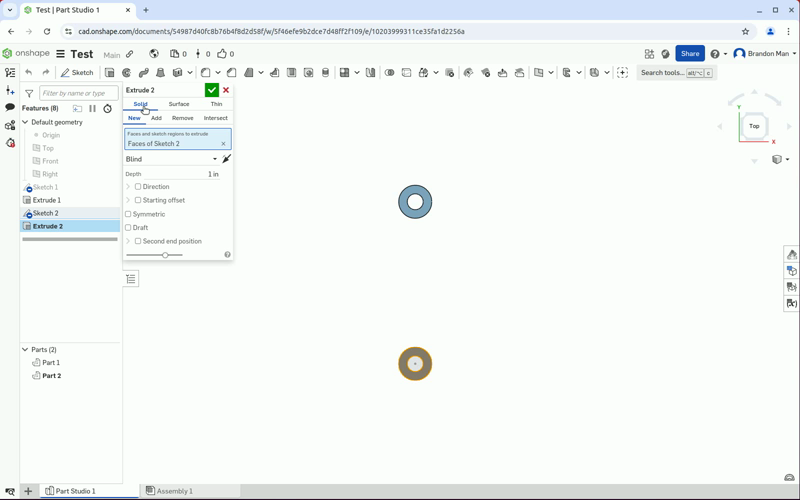
click(143, 106)
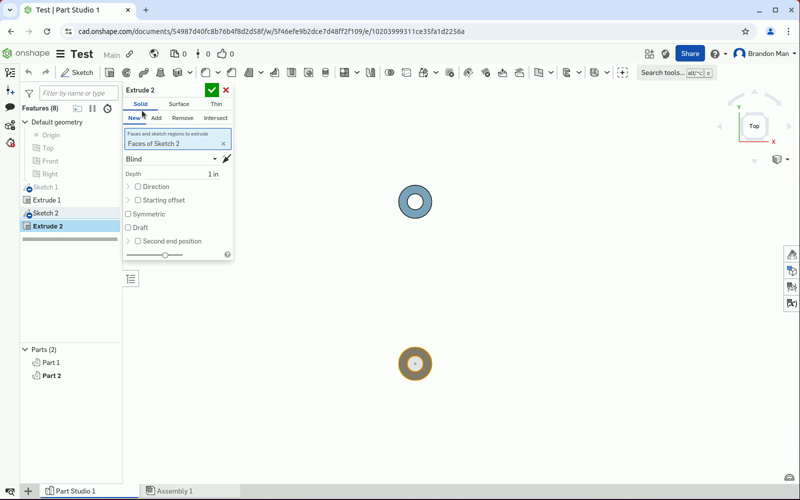
mouse_move(137, 120)
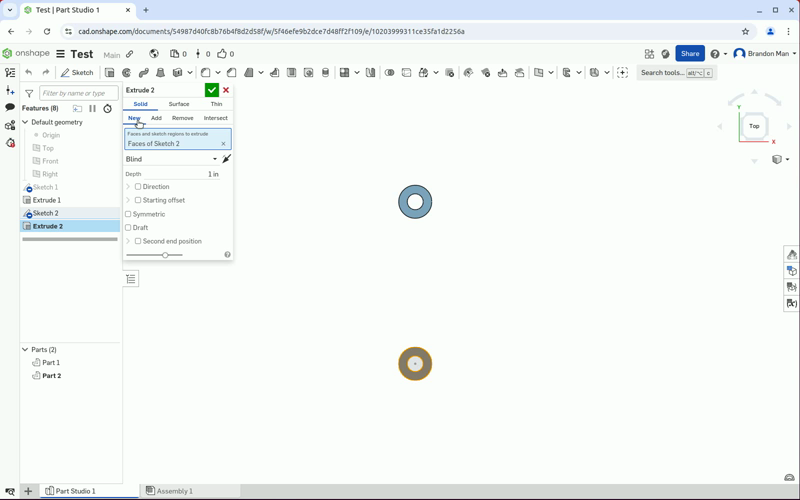
click(137, 120)
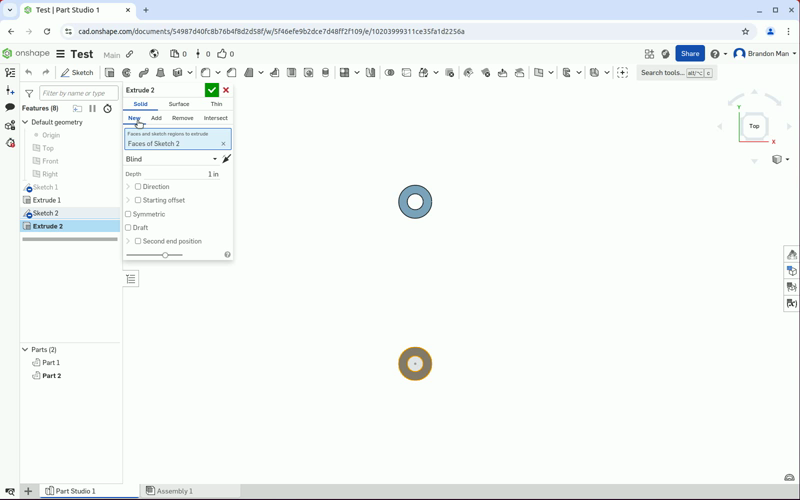
key(tab, 4)
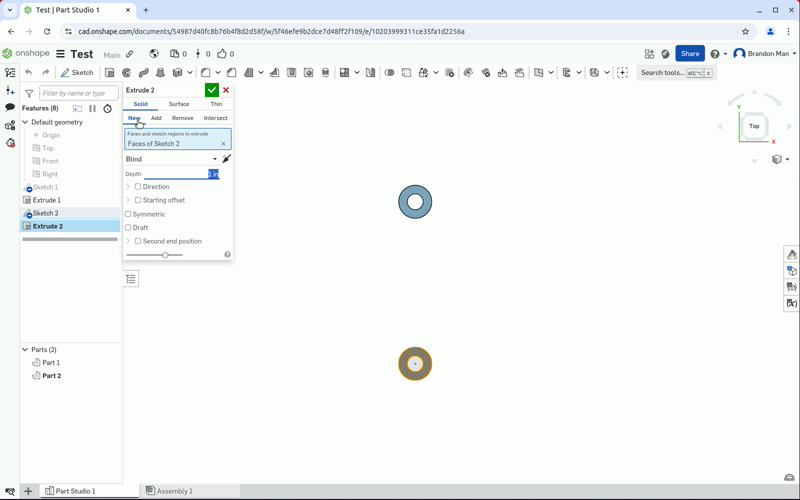
text(6.018)
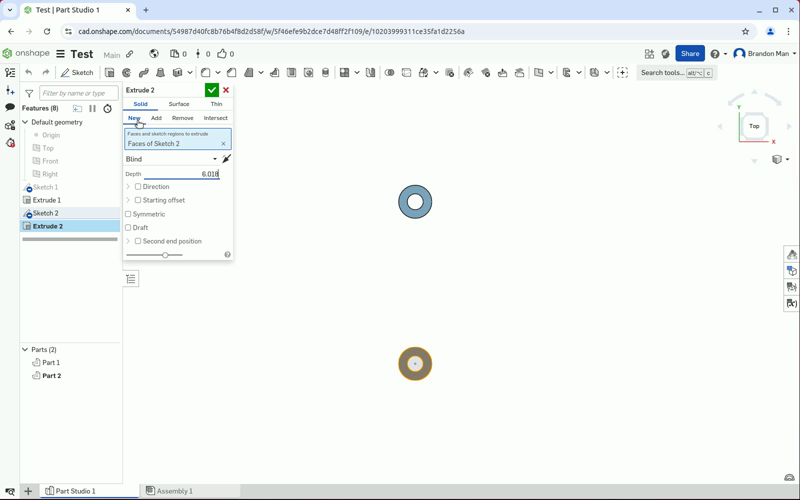
key(enter)
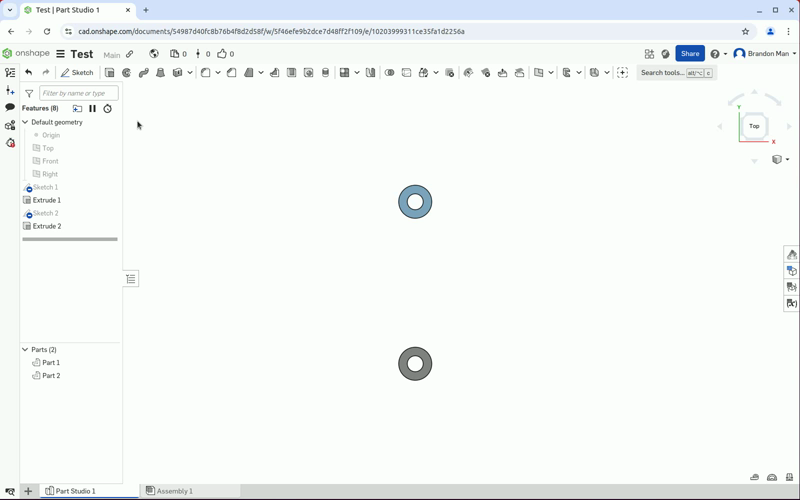
key(shift+h)
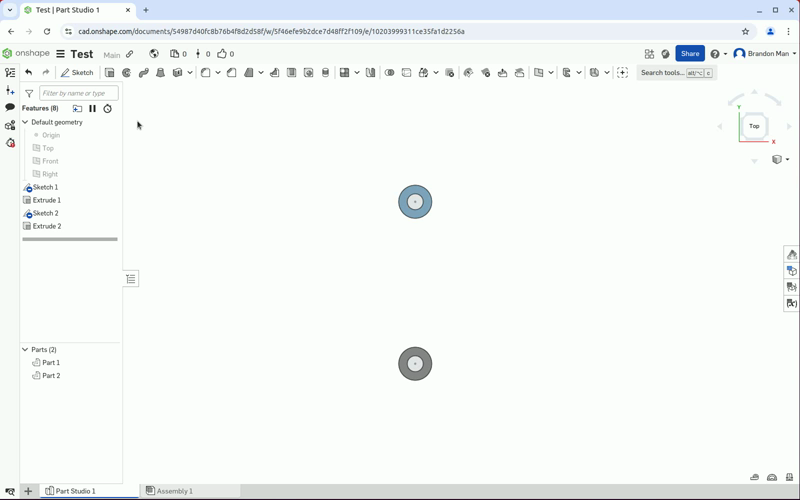
key(shift+h)
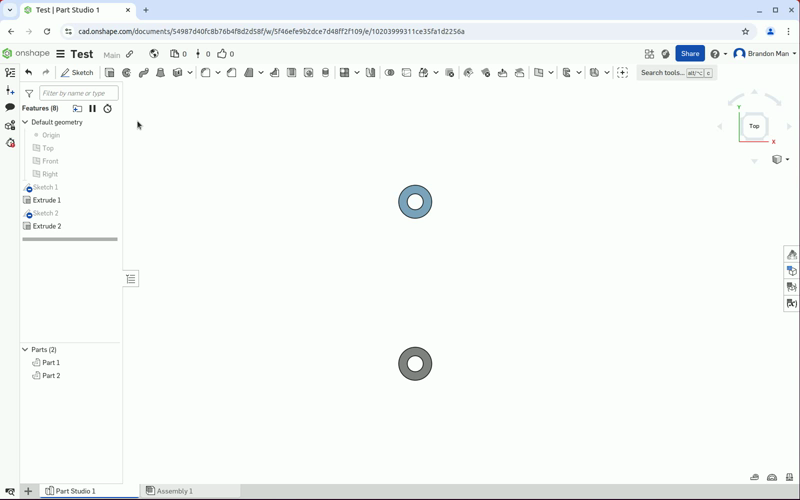
mouse_move(73, 189)
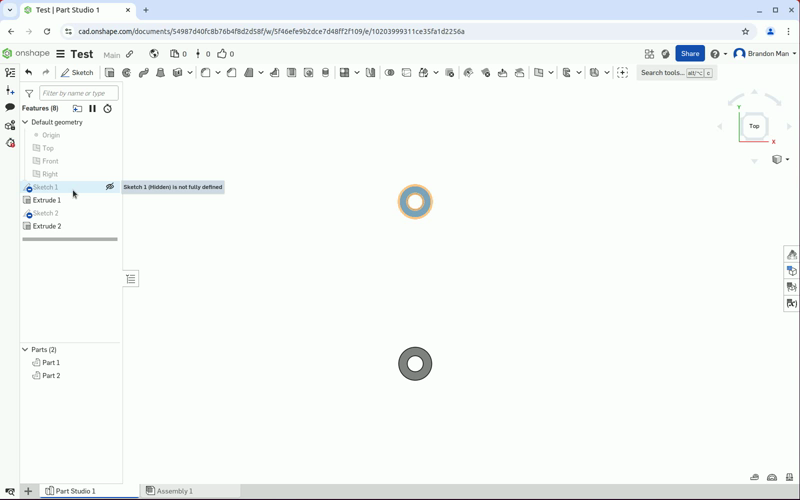
click(73, 189)
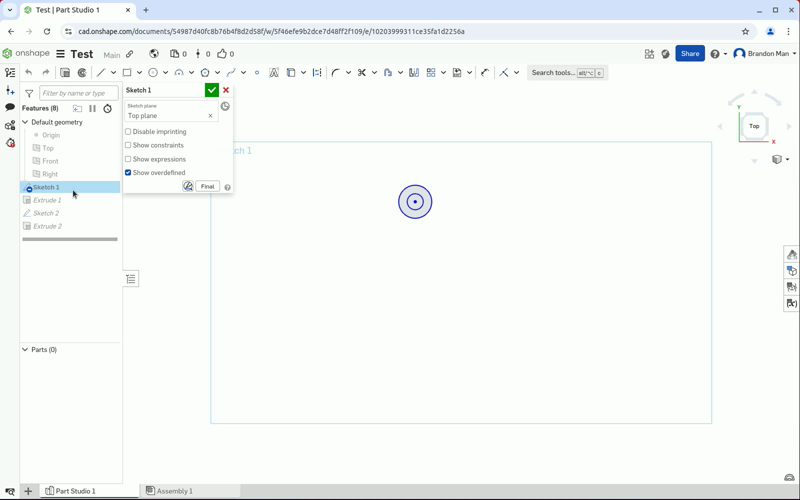
mouse_move(229, 92)
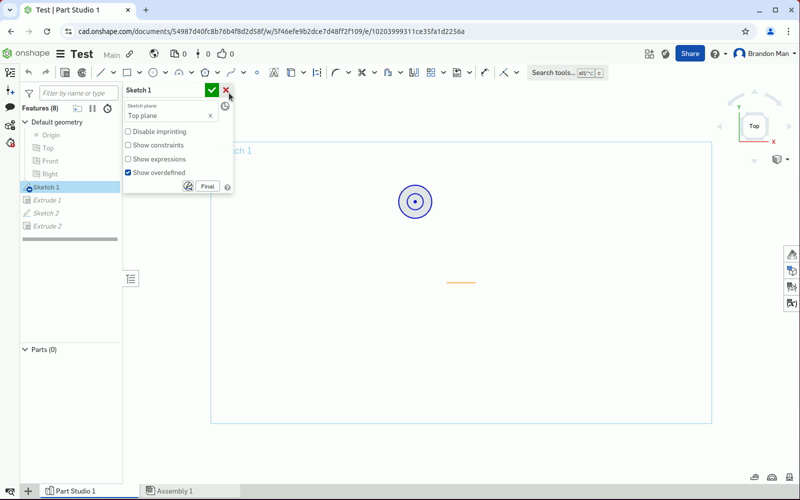
click(229, 92)
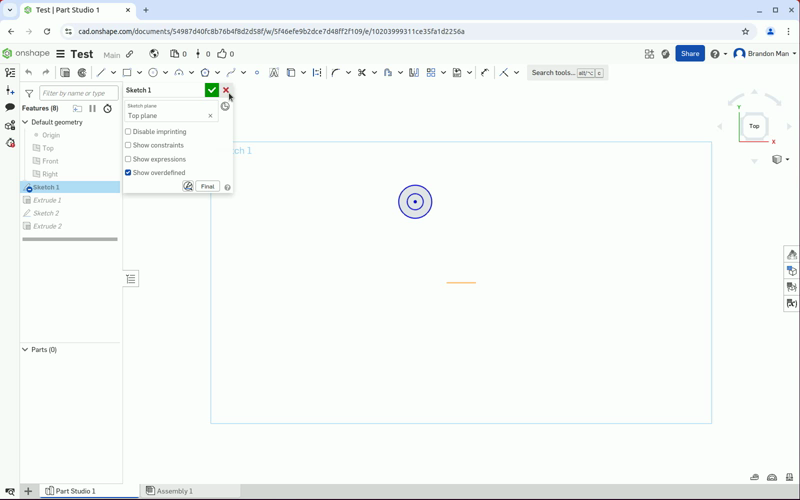
key(shift+s)
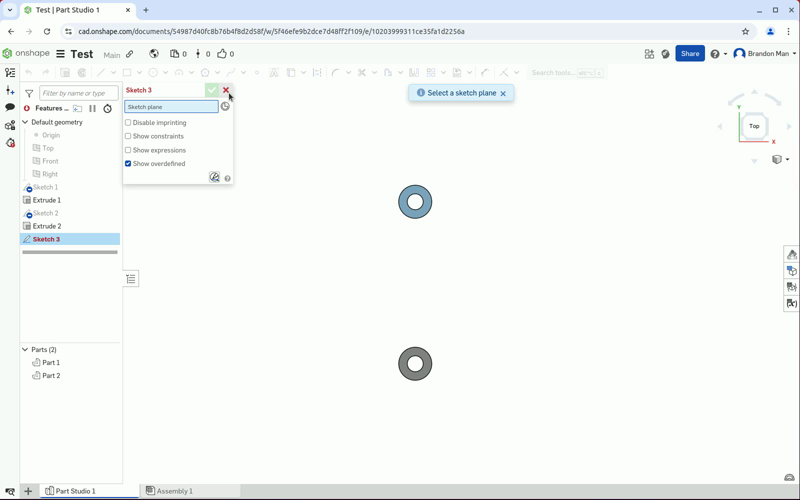
mouse_move(73, 150)
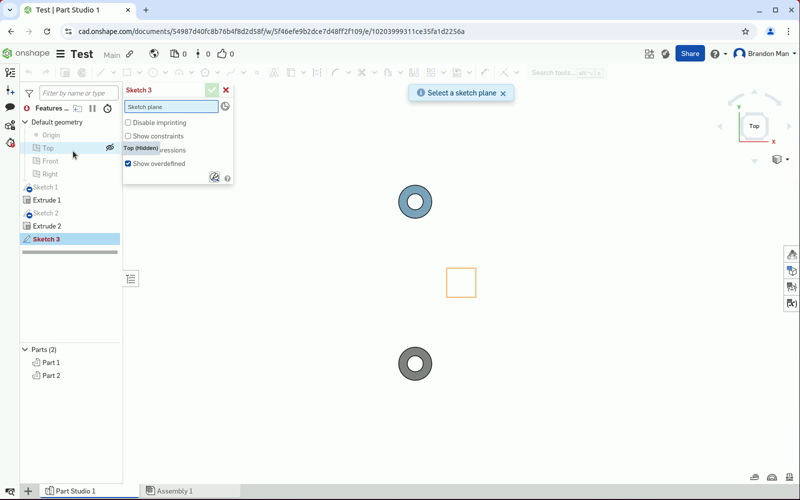
click(73, 150)
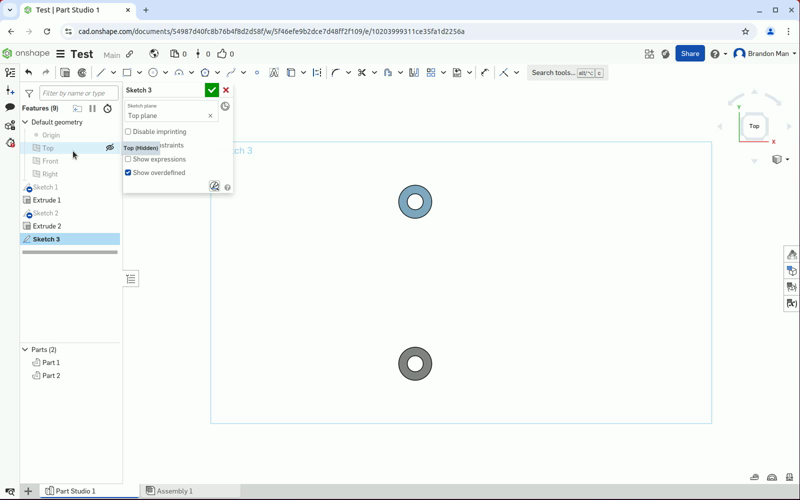
mouse_move(73, 352)
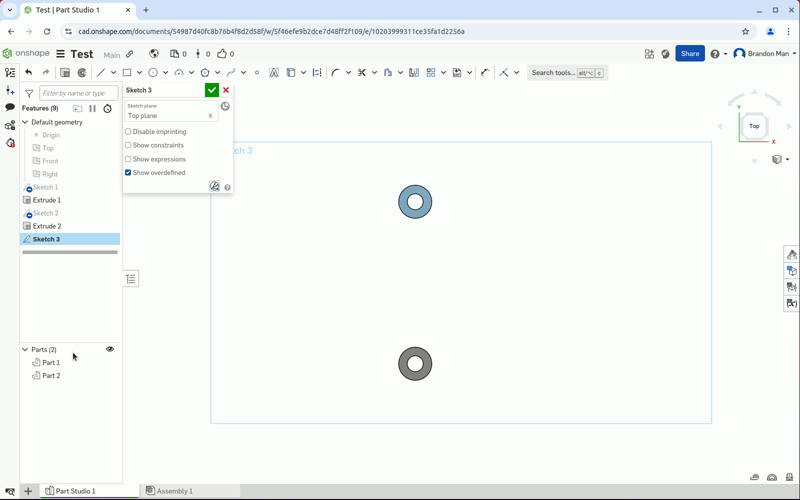
key(y)
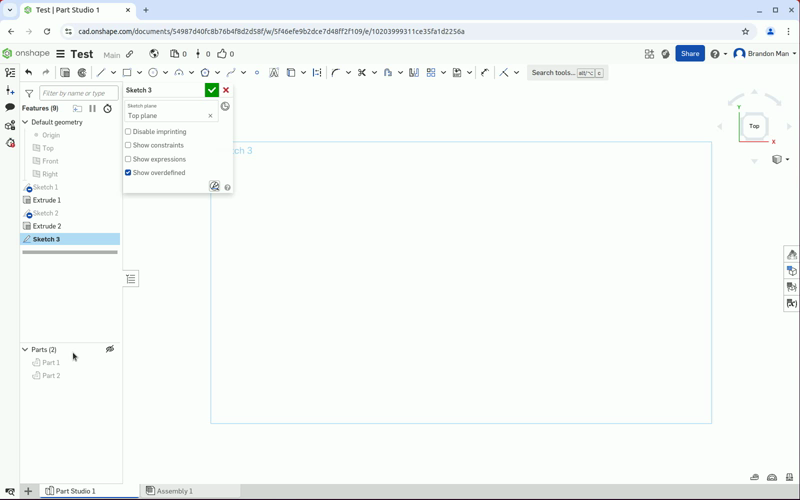
key(a)
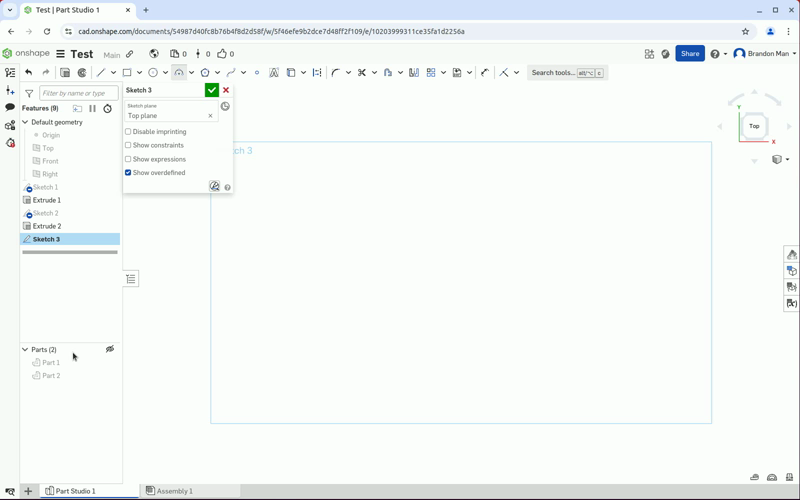
key_down(shift)
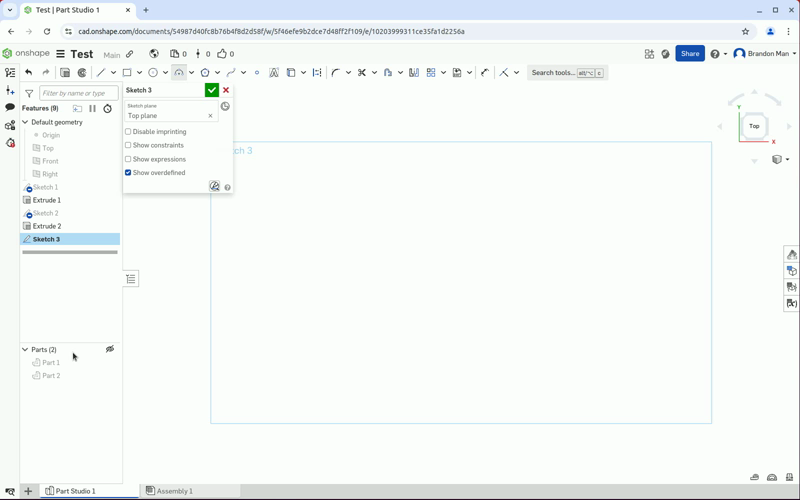
mouse_move(365, 335)
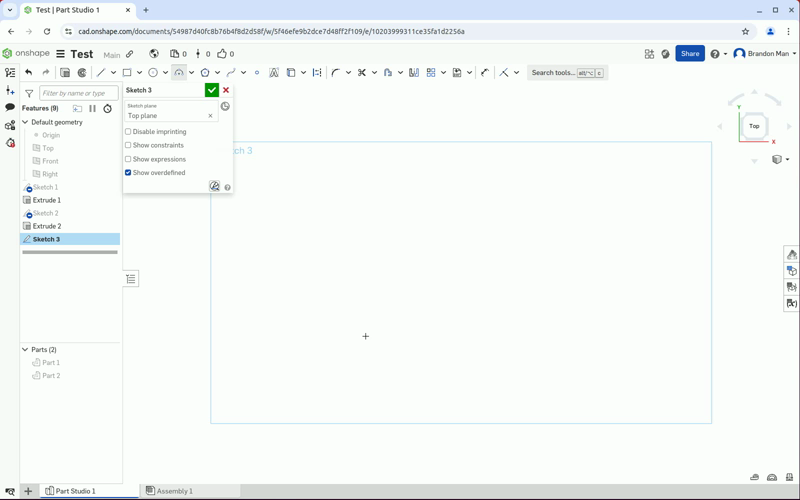
click(365, 335)
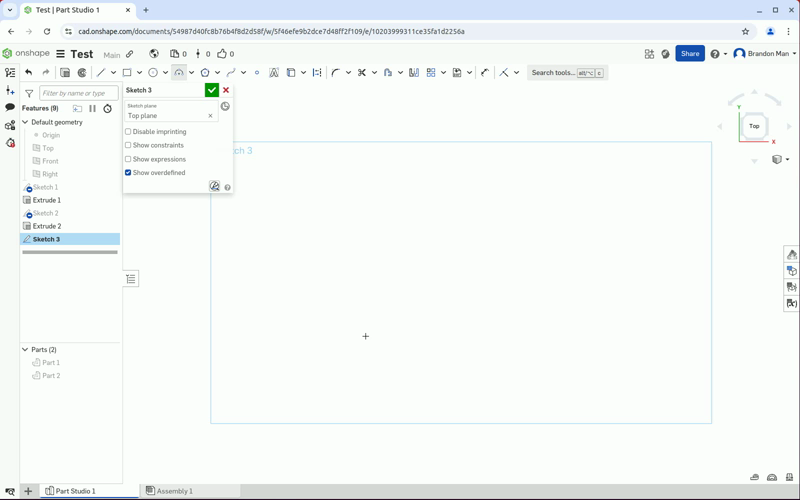
key_up(shift)
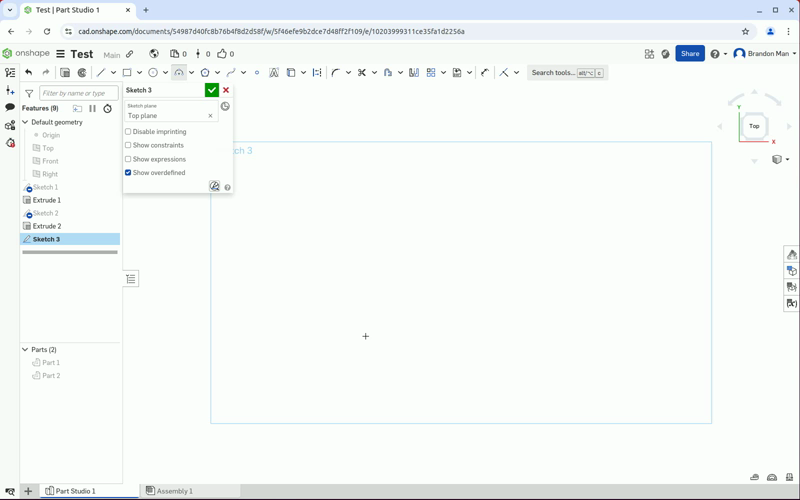
key_down(shift)
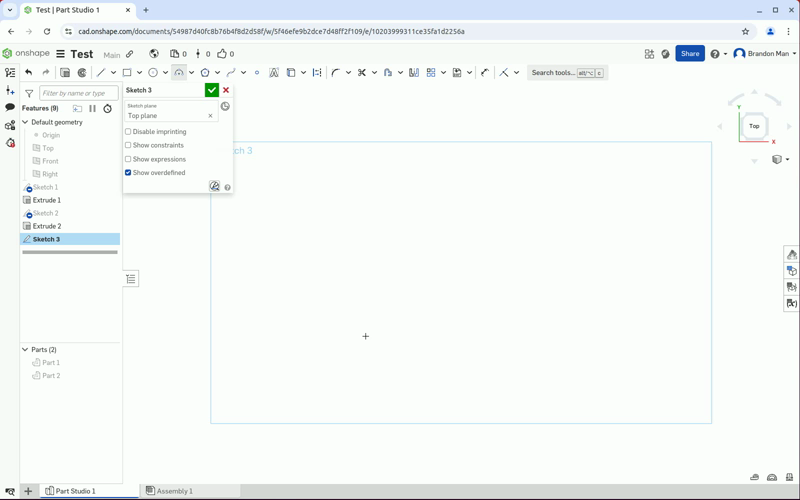
mouse_move(372, 352)
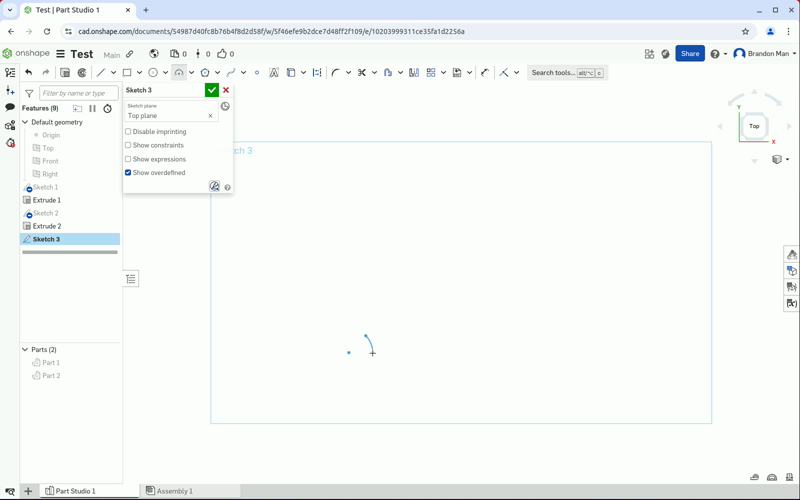
click(372, 352)
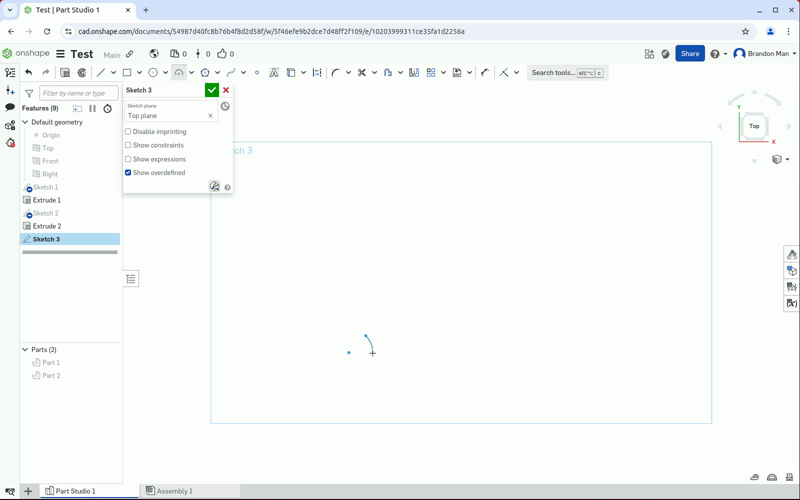
mouse_move(397, 333)
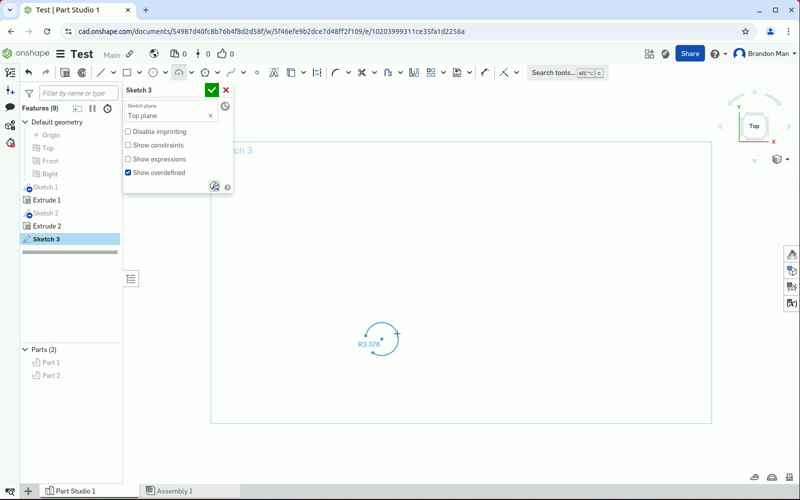
click(397, 333)
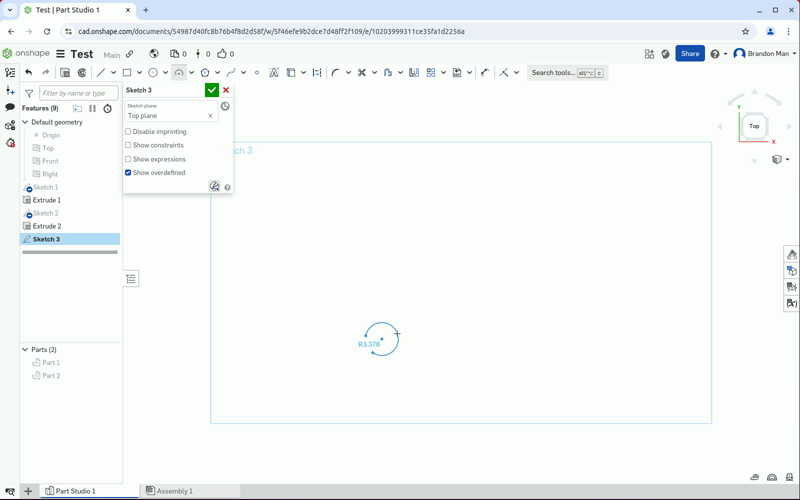
key_up(shift)
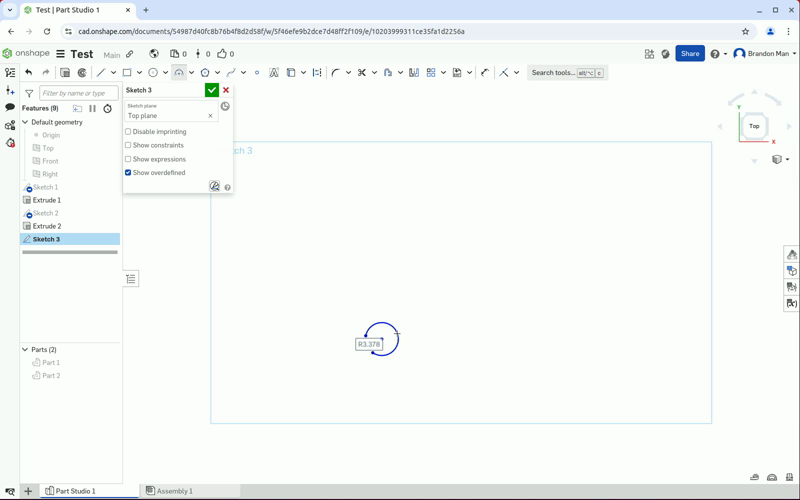
key(esc)
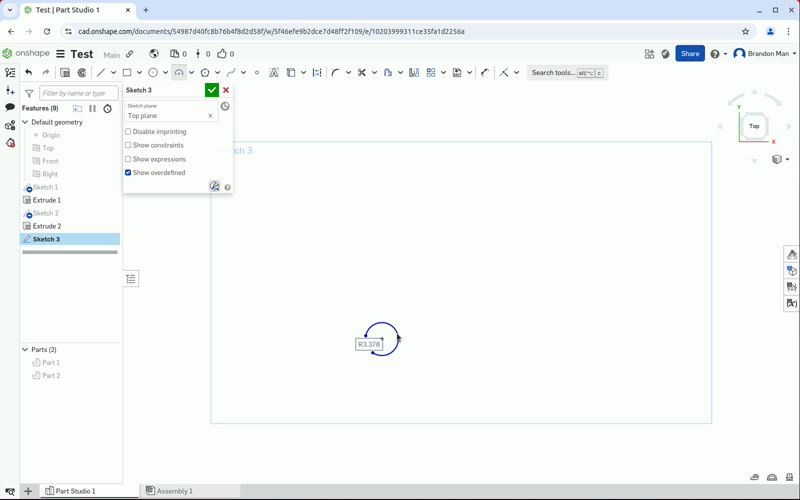
key(l)
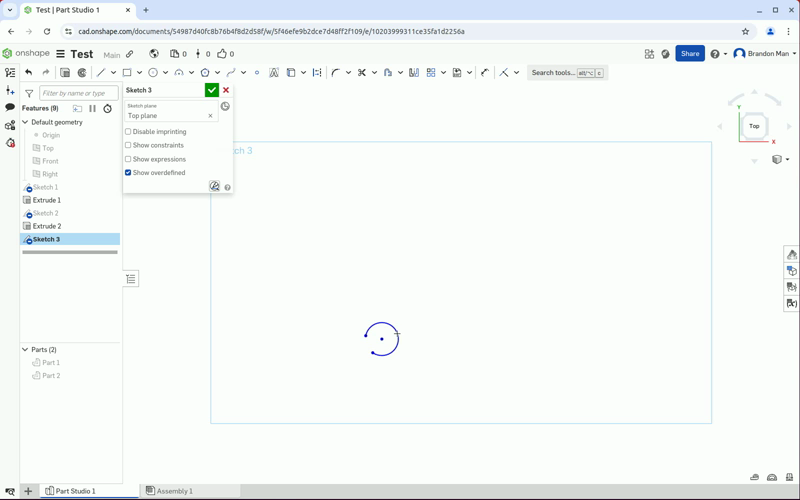
mouse_move(372, 352)
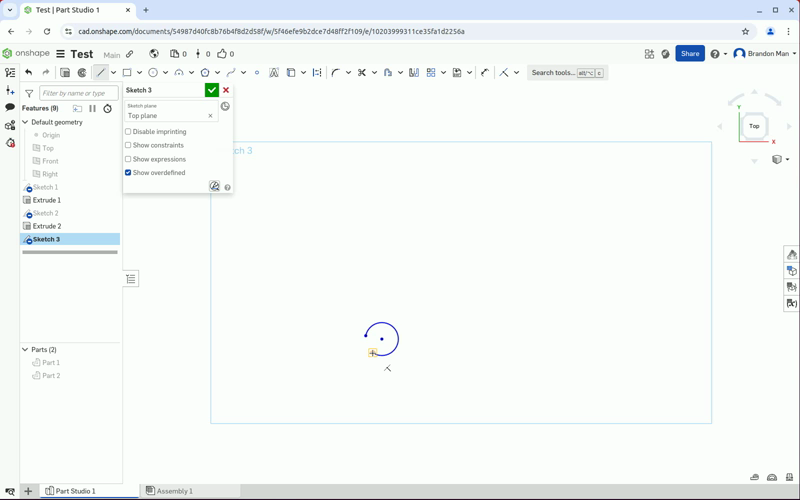
click(372, 352)
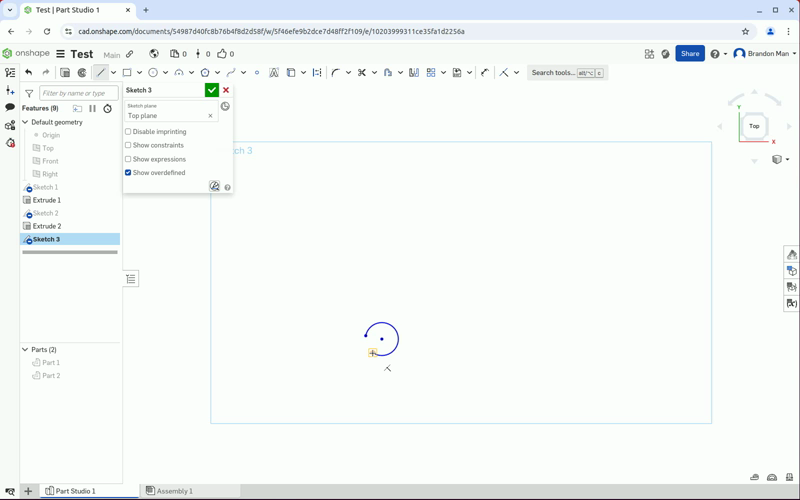
key_down(shift)
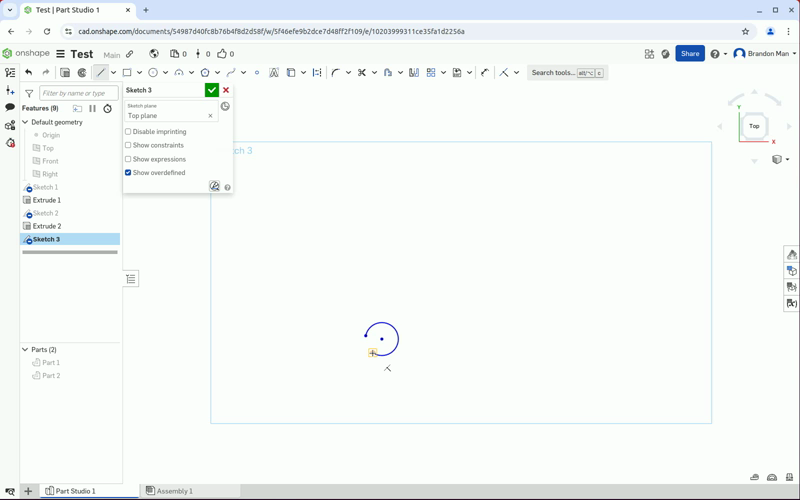
mouse_move(402, 352)
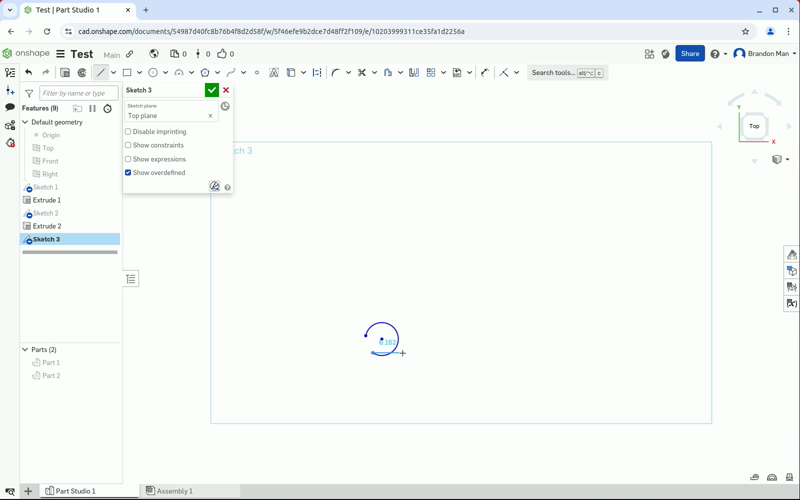
mouse_move(405, 376)
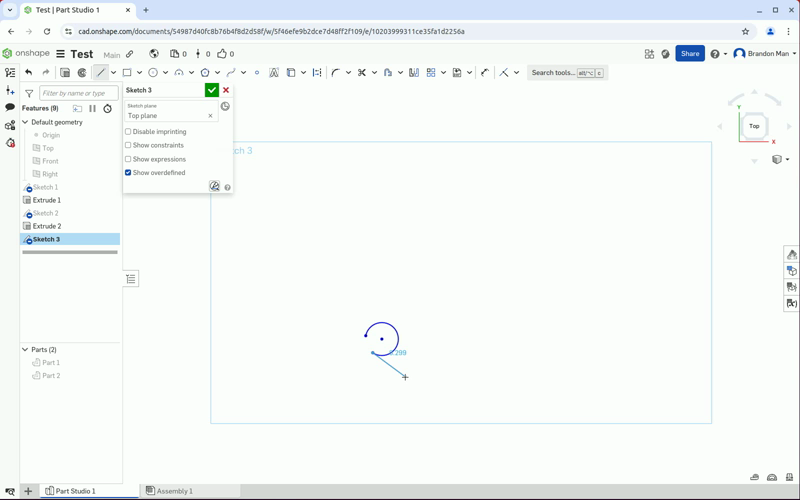
click(405, 376)
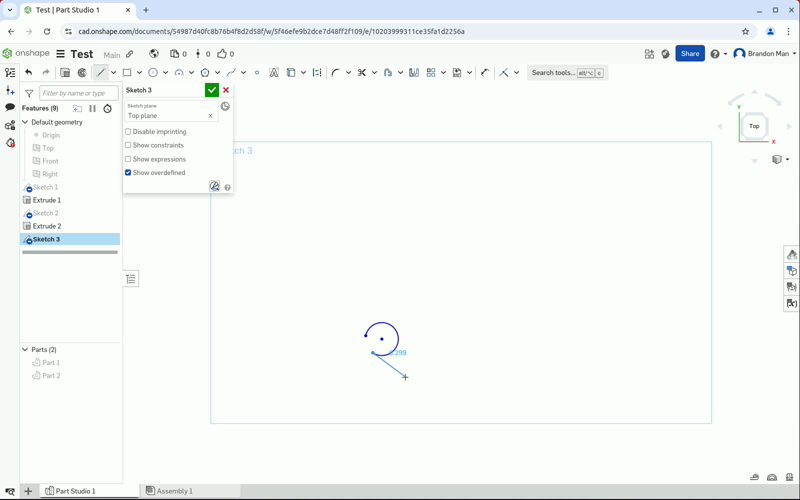
key_up(shift)
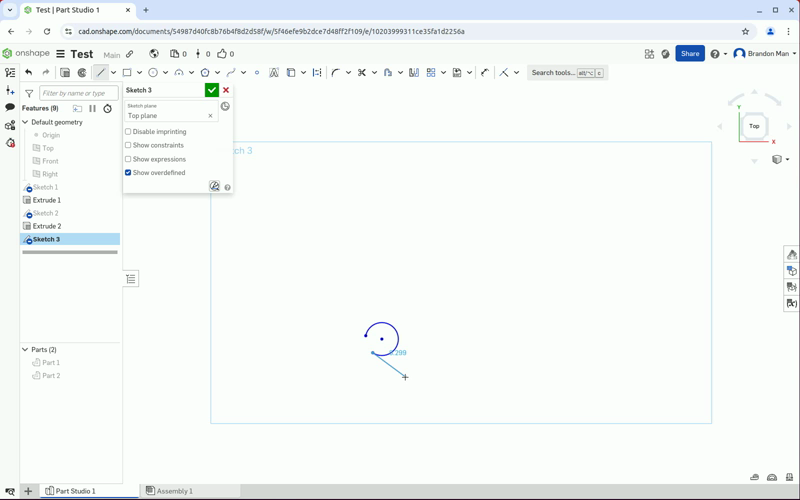
key(esc)
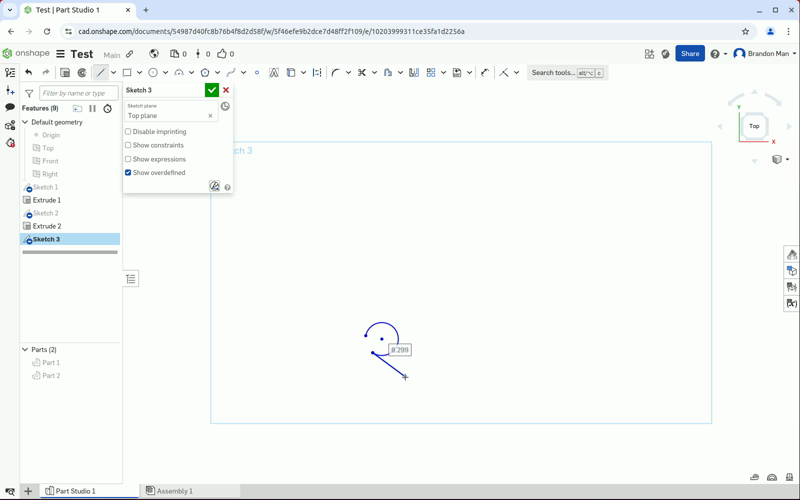
key(a)
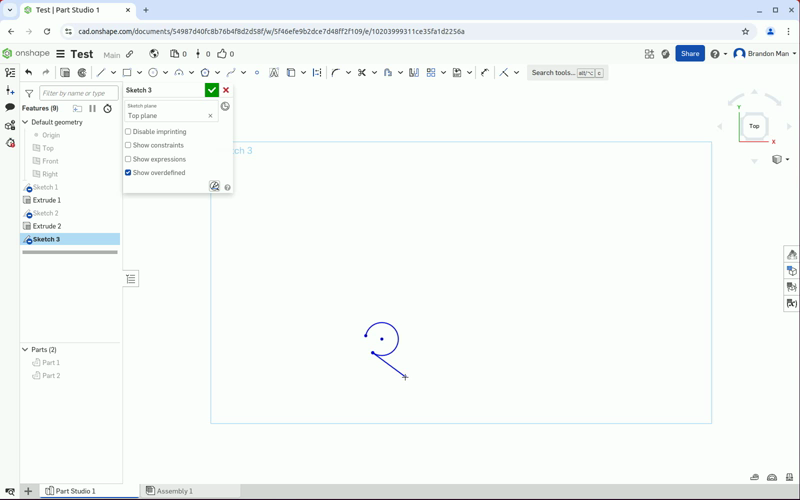
mouse_move(405, 376)
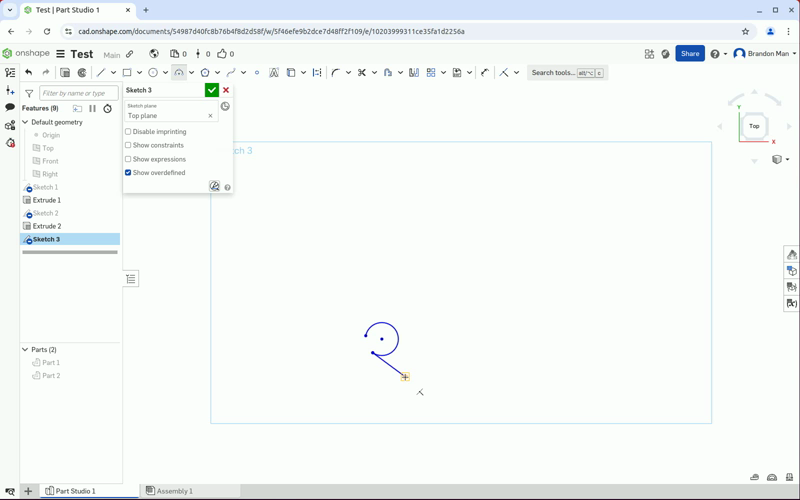
click(405, 376)
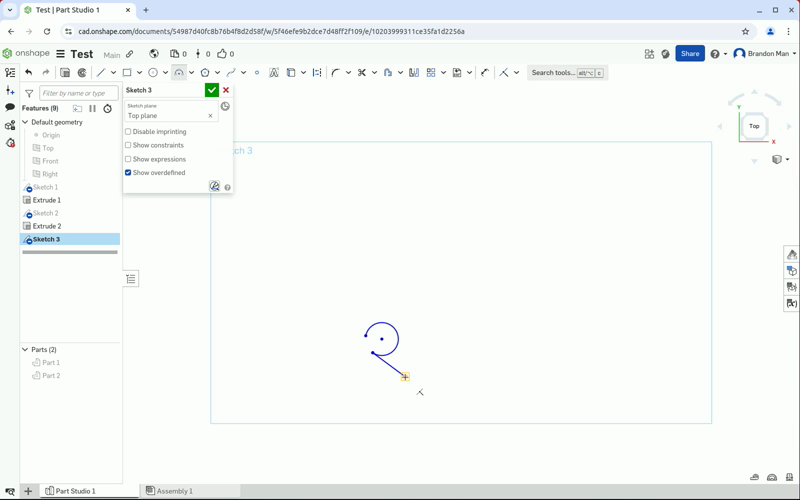
key_down(shift)
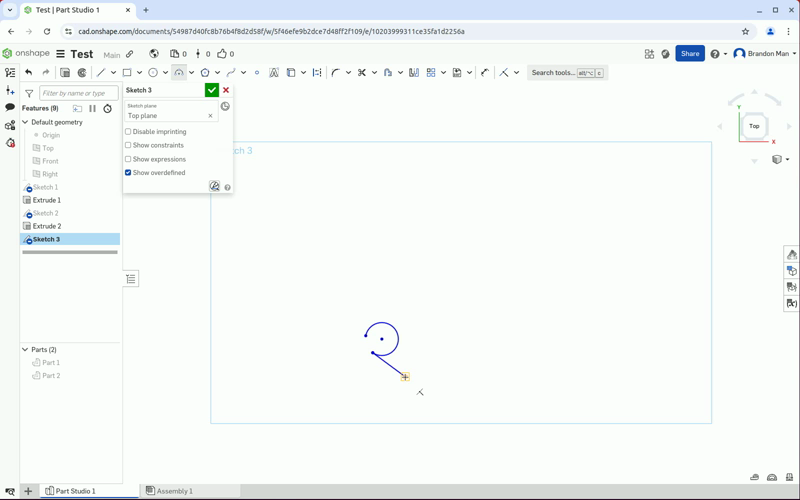
mouse_move(430, 364)
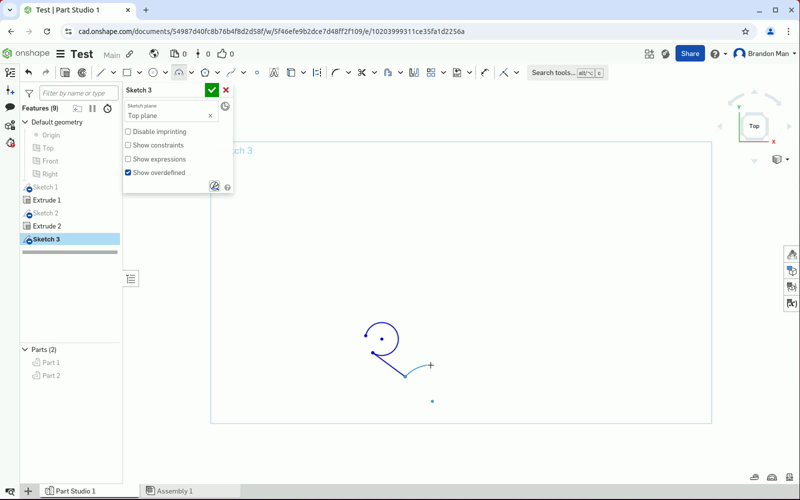
click(430, 364)
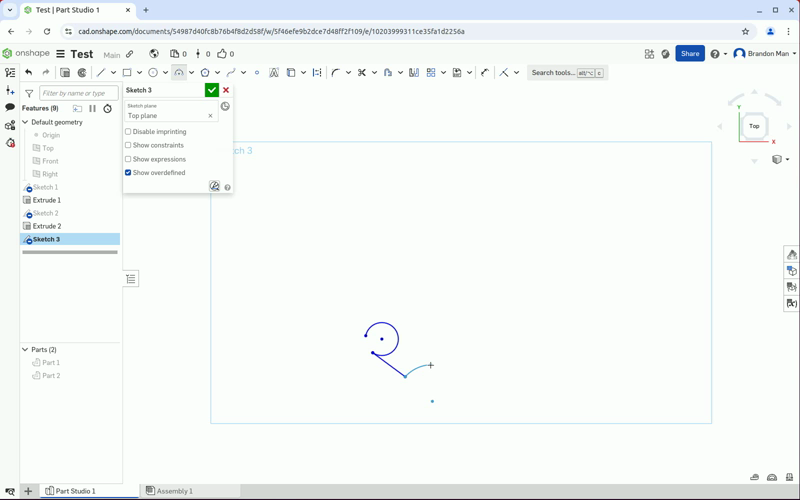
mouse_move(408, 349)
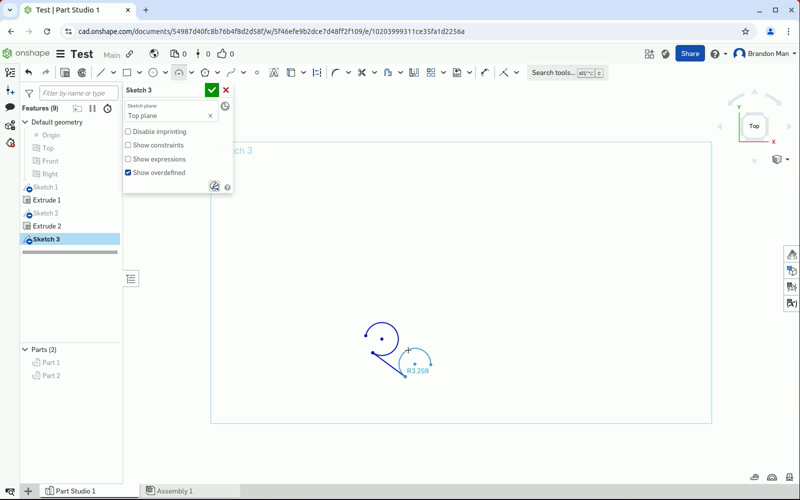
click(408, 349)
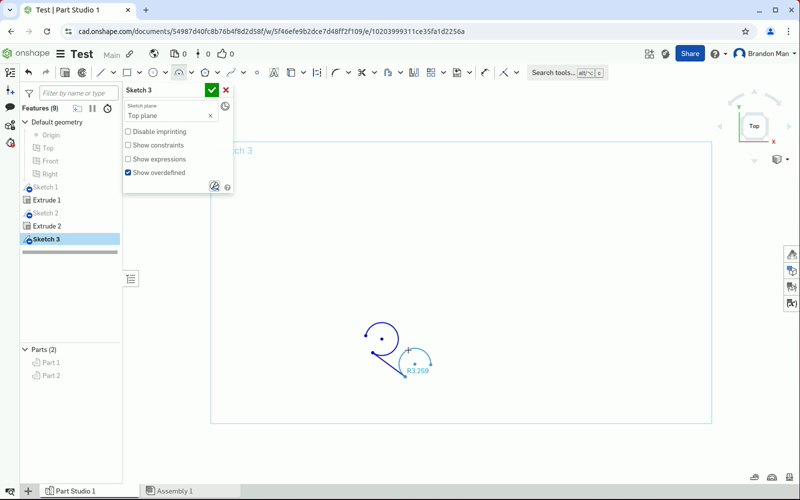
key_up(shift)
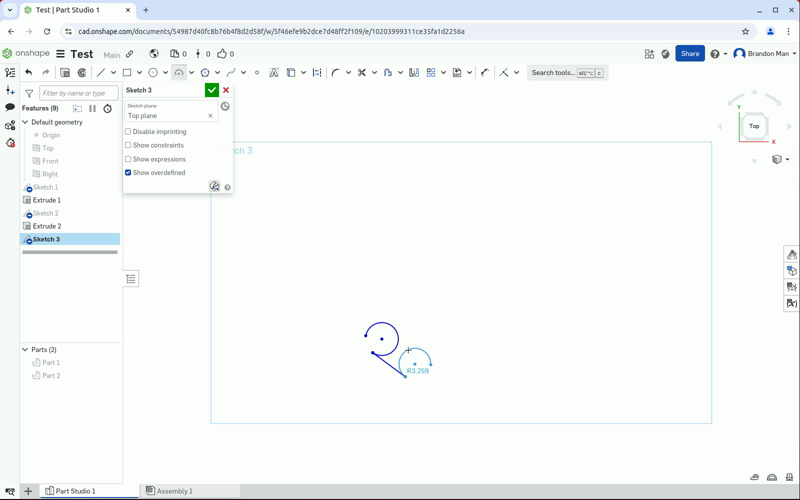
key(esc)
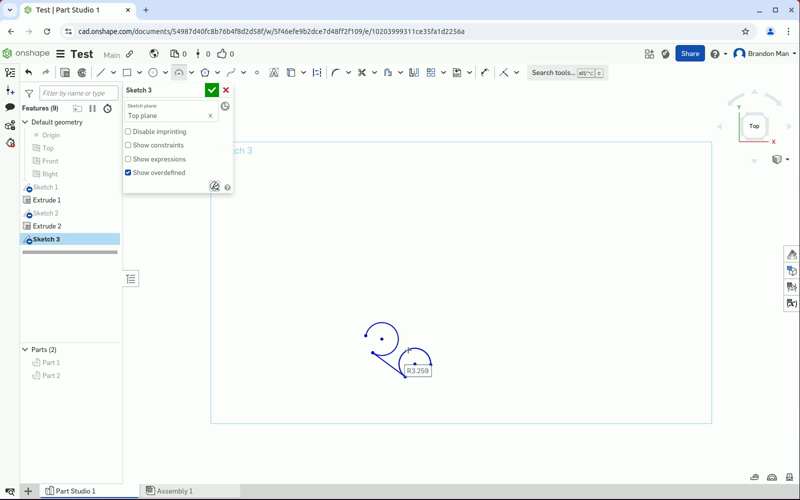
key(l)
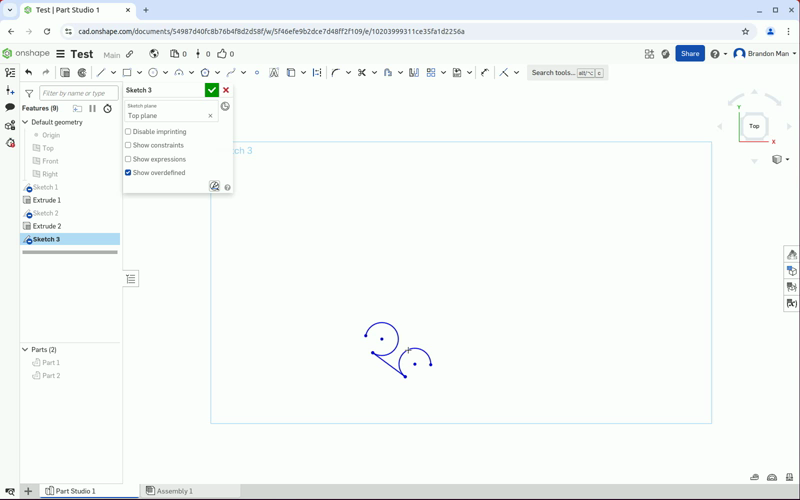
mouse_move(430, 364)
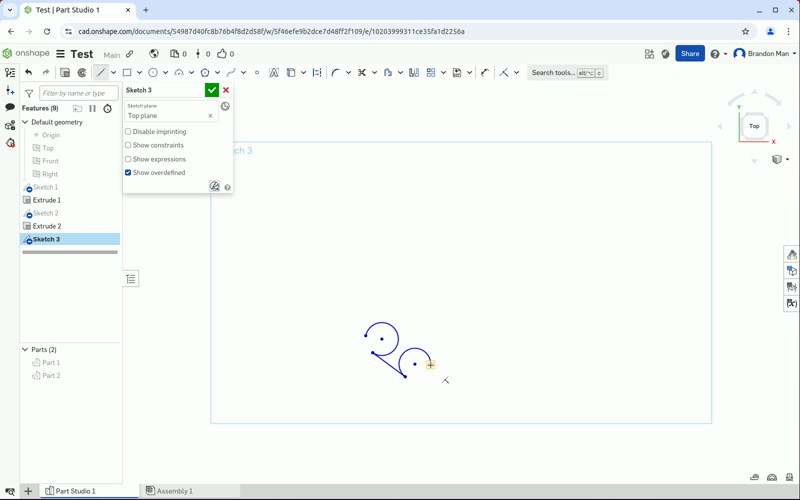
click(430, 364)
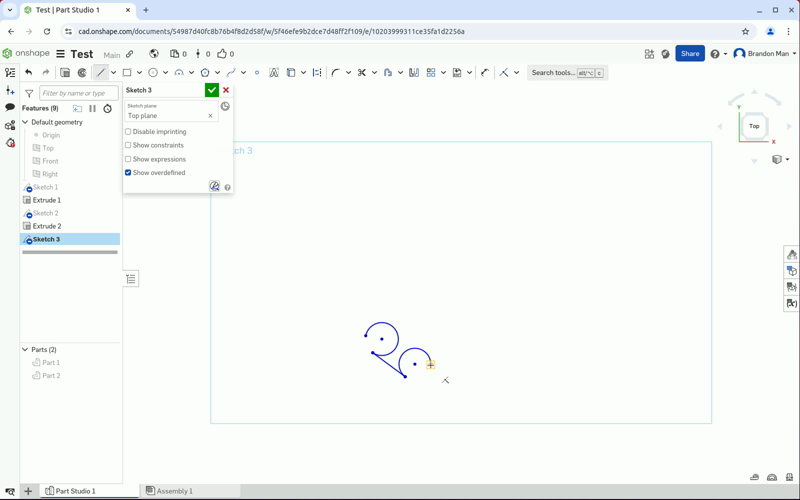
key_down(shift)
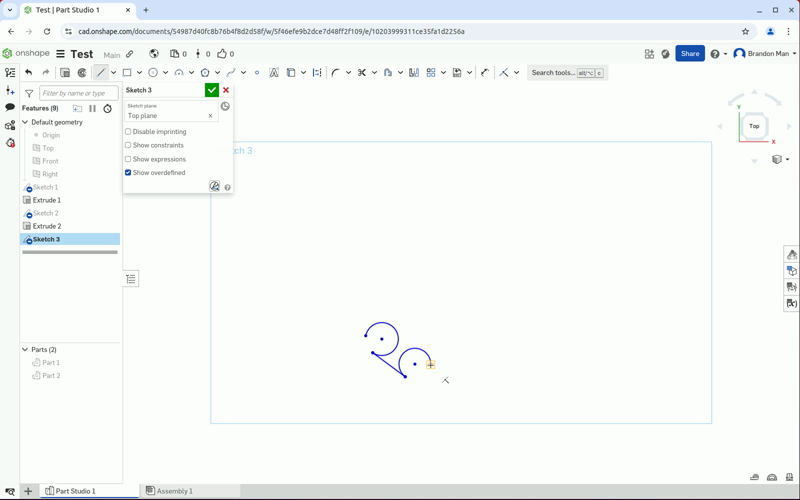
mouse_move(430, 216)
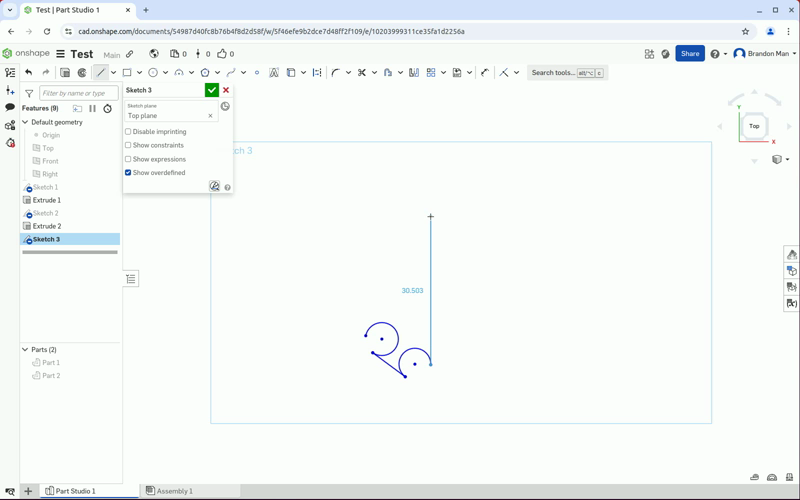
click(430, 216)
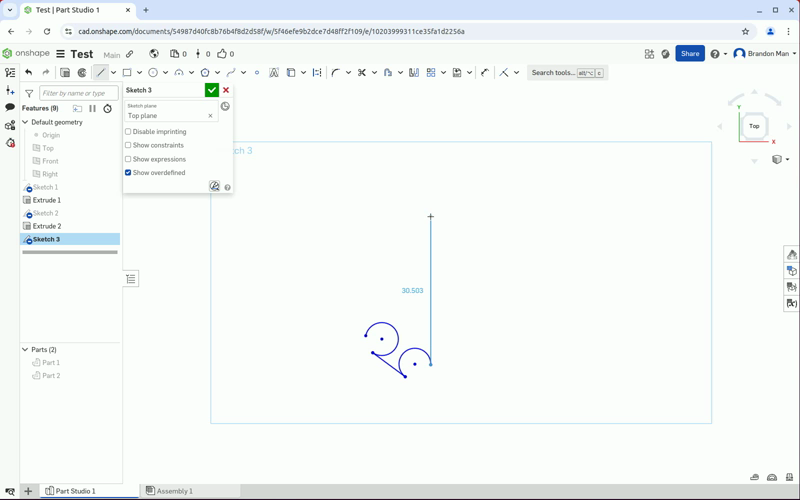
key_up(shift)
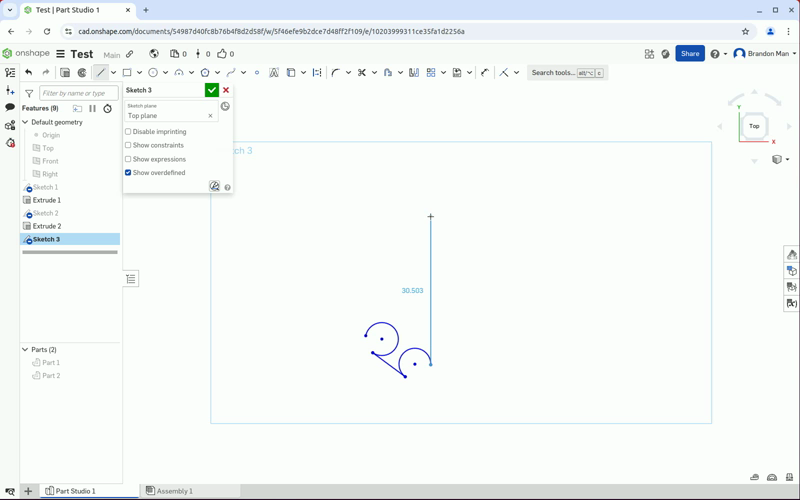
key(esc)
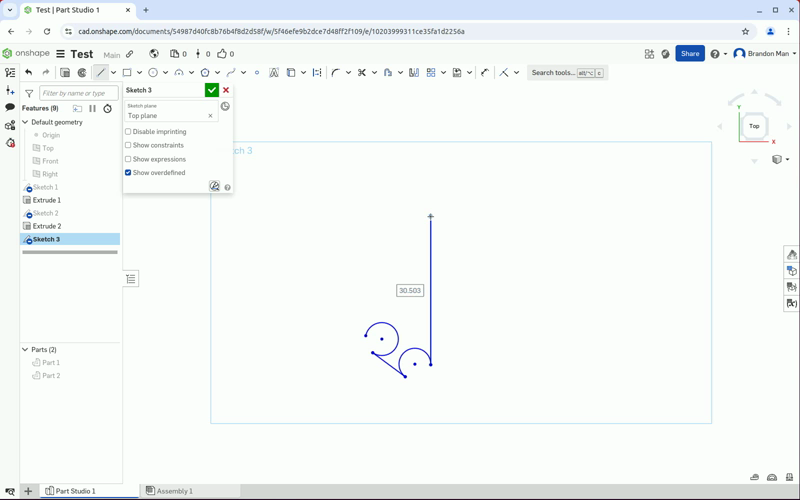
key(a)
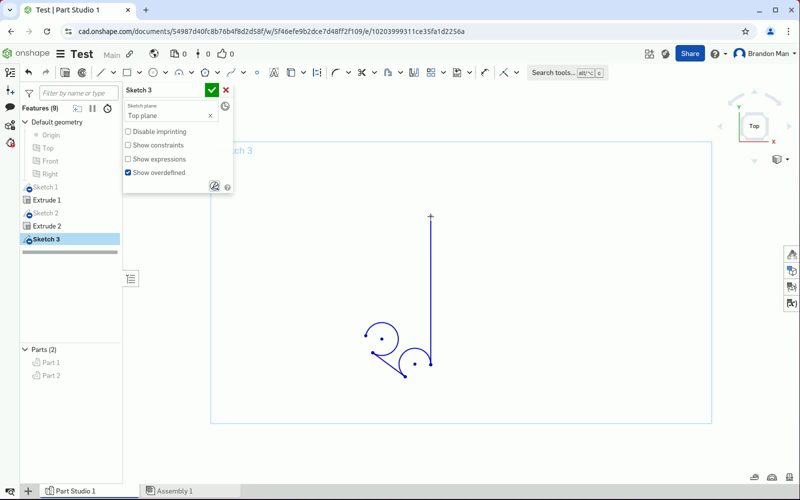
mouse_move(430, 216)
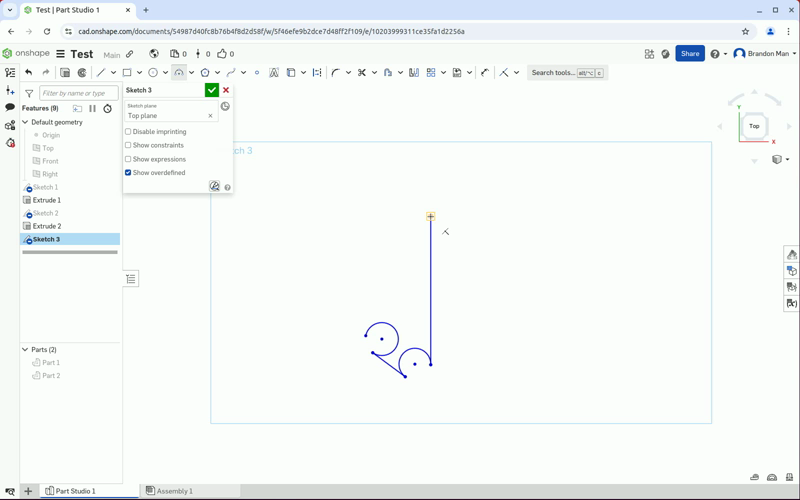
click(430, 216)
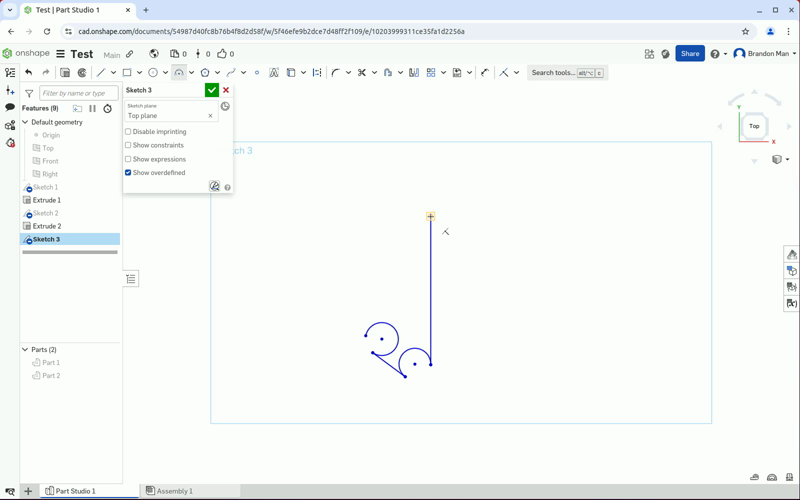
key_down(shift)
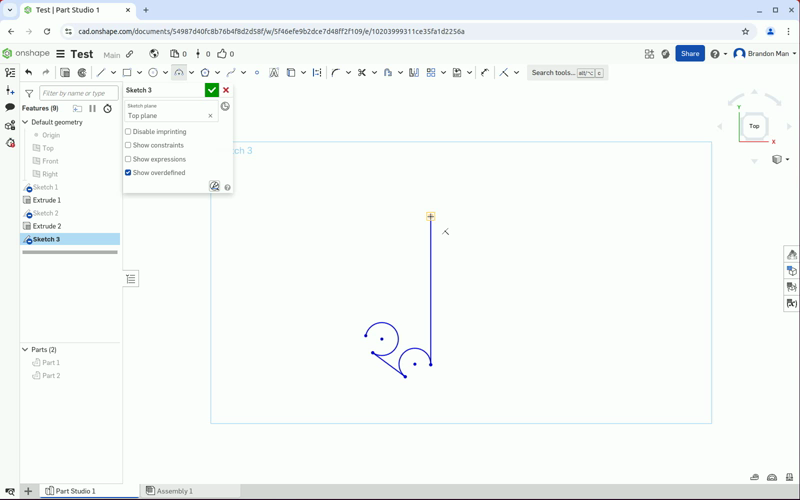
mouse_move(434, 210)
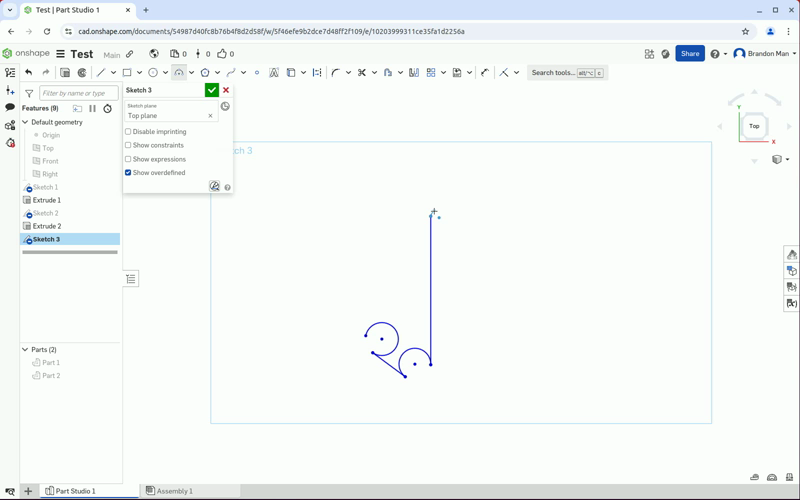
scroll(6)
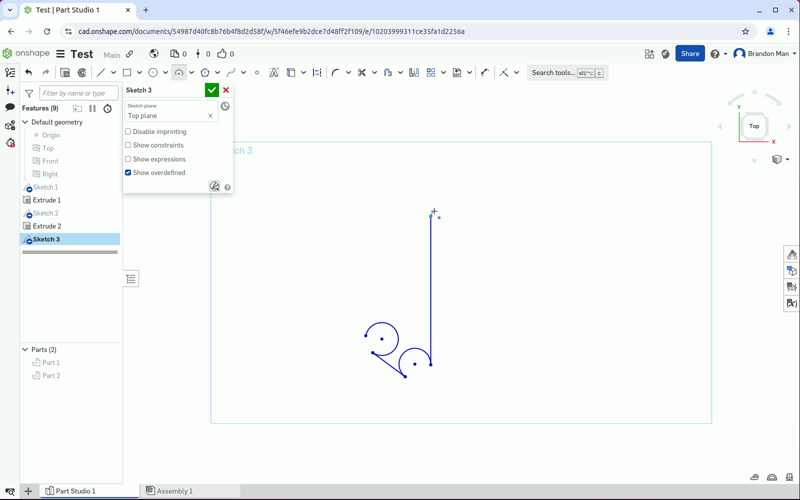
scroll(6)
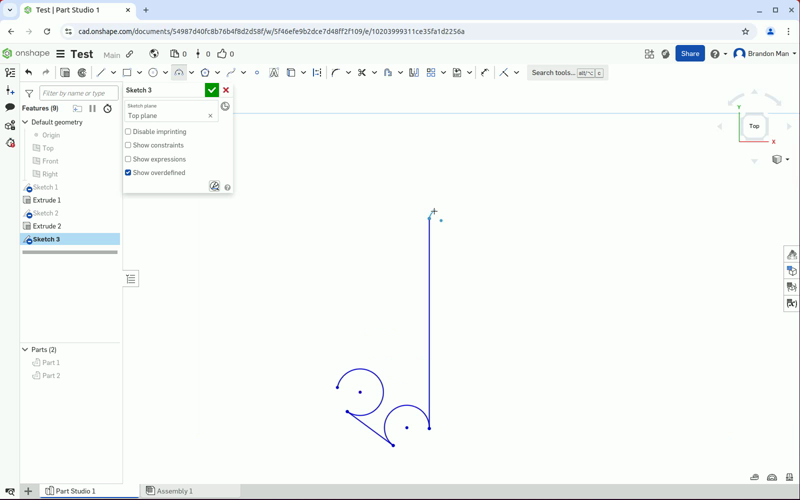
scroll(6)
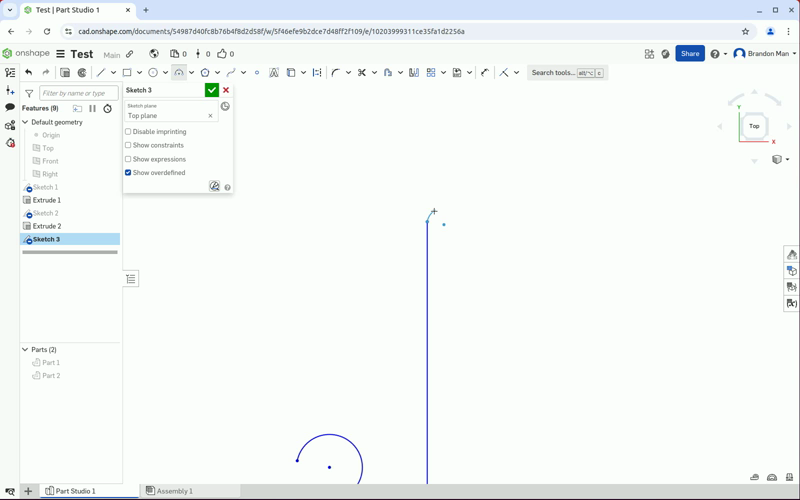
scroll(6)
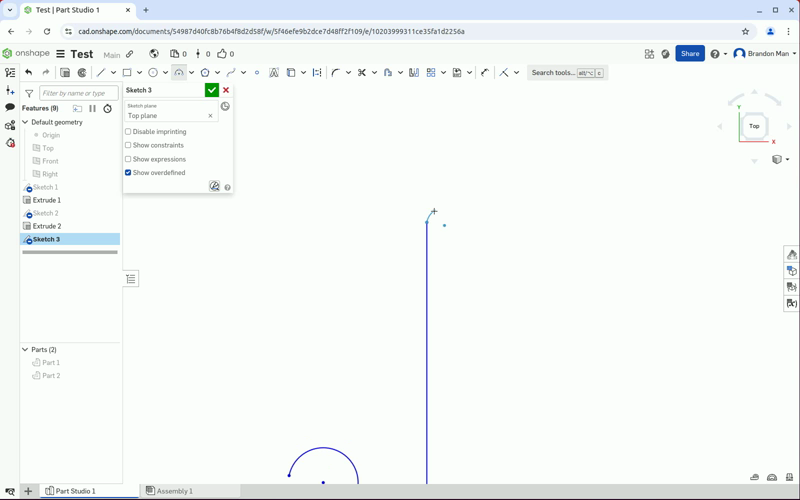
scroll(6)
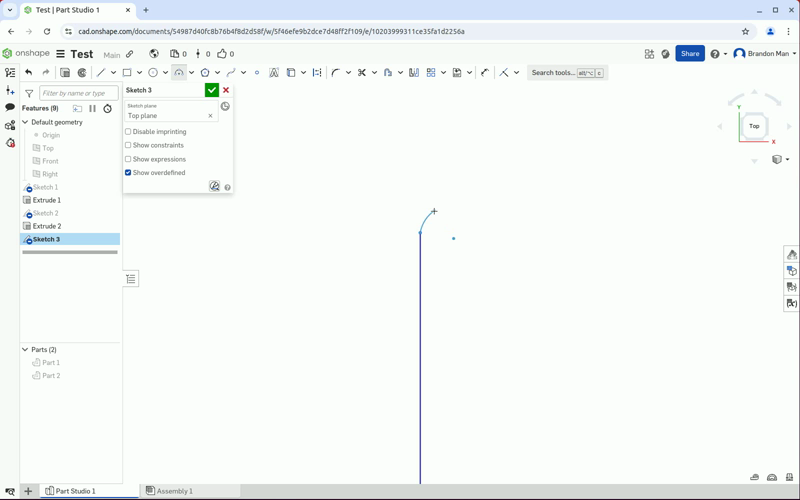
scroll(6)
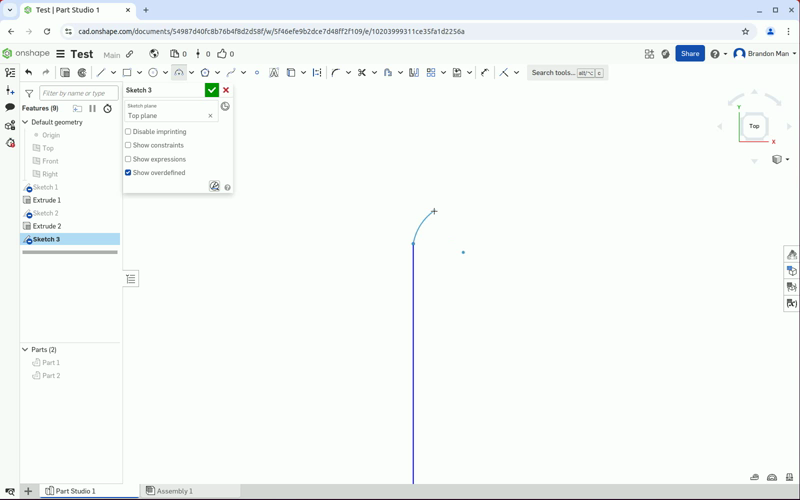
scroll(6)
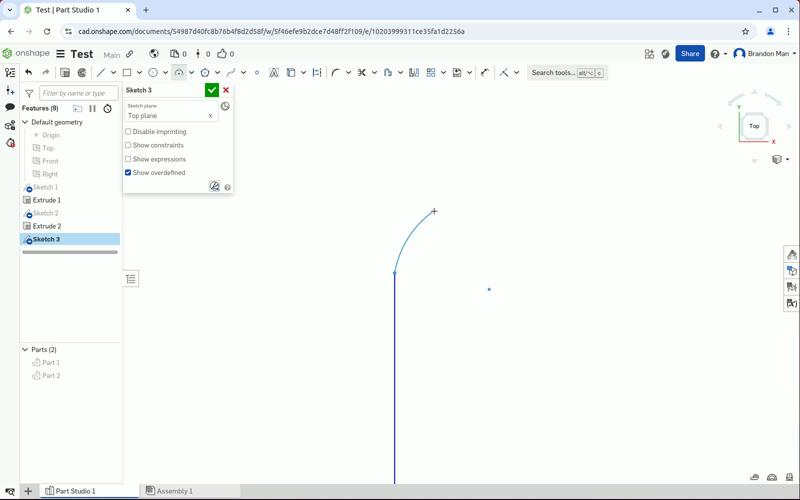
click(434, 210)
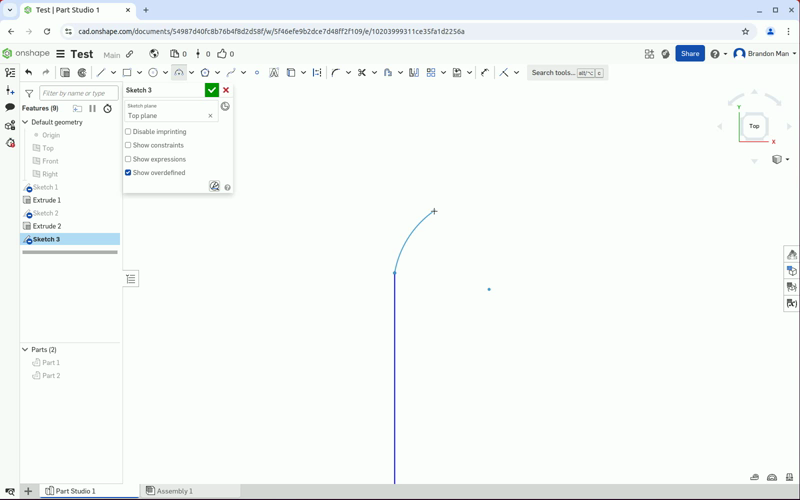
scroll(-6)
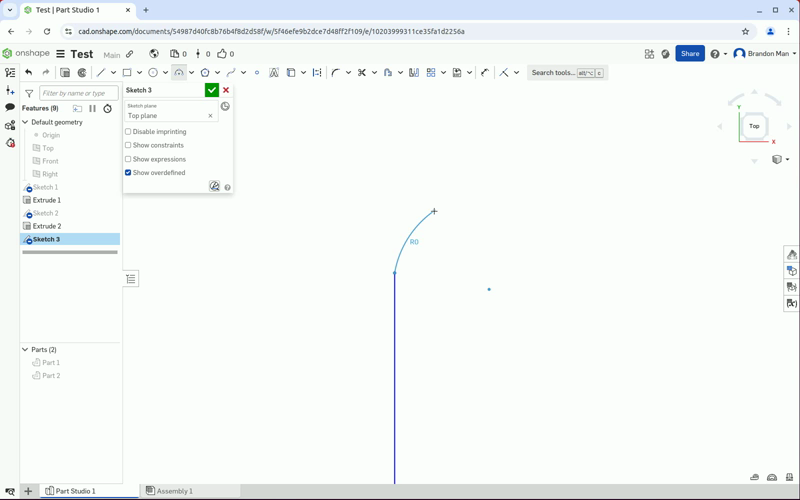
scroll(-6)
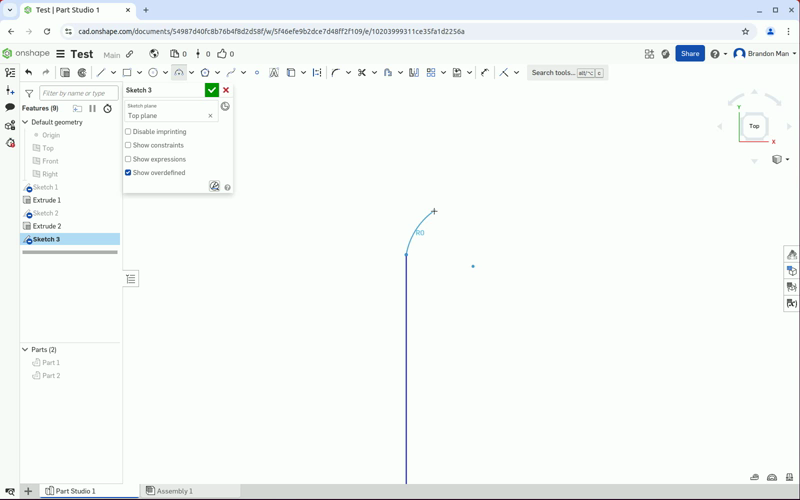
scroll(-6)
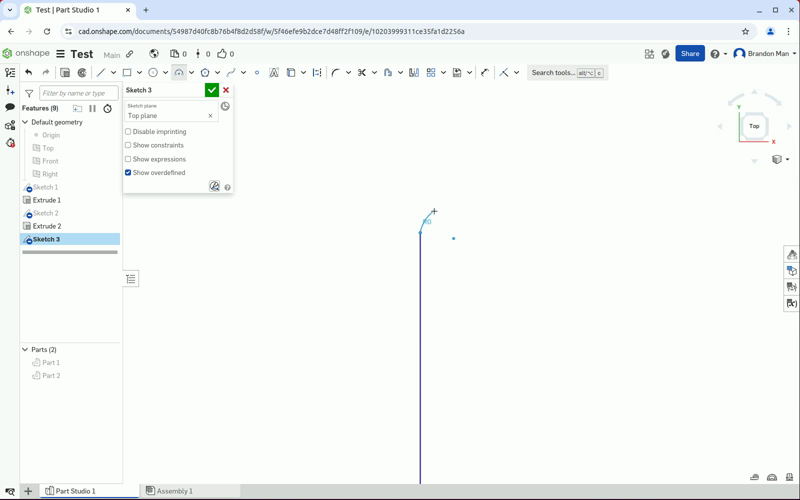
scroll(-6)
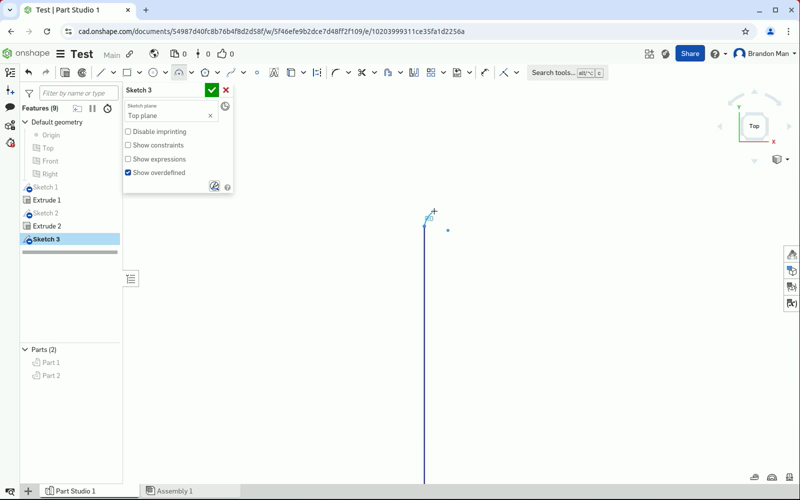
scroll(-6)
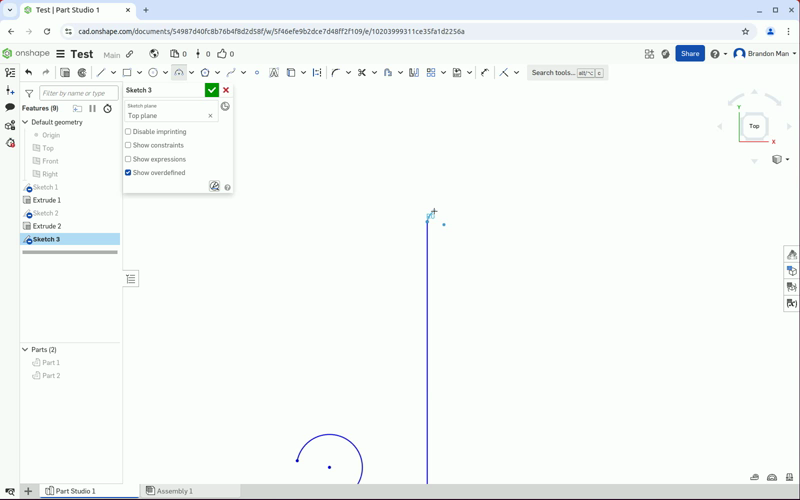
scroll(-6)
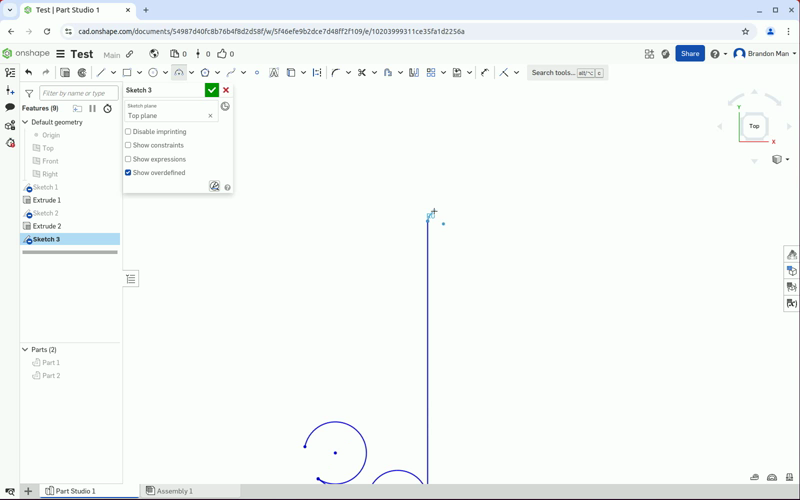
scroll(-6)
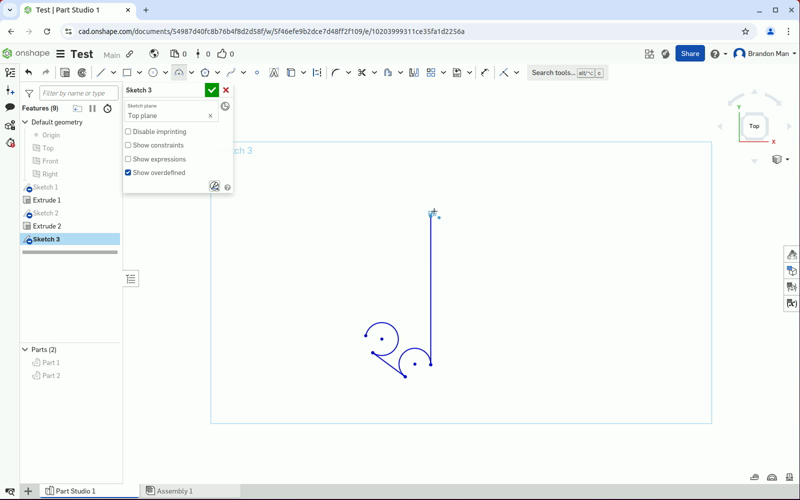
mouse_move(431, 213)
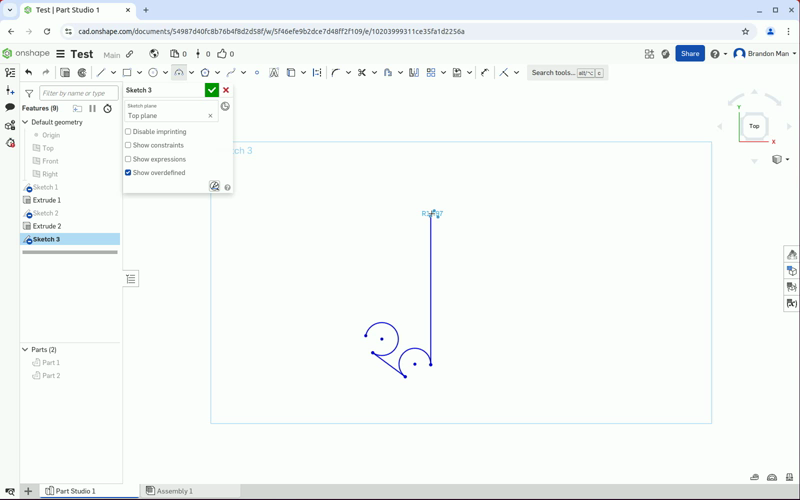
scroll(6)
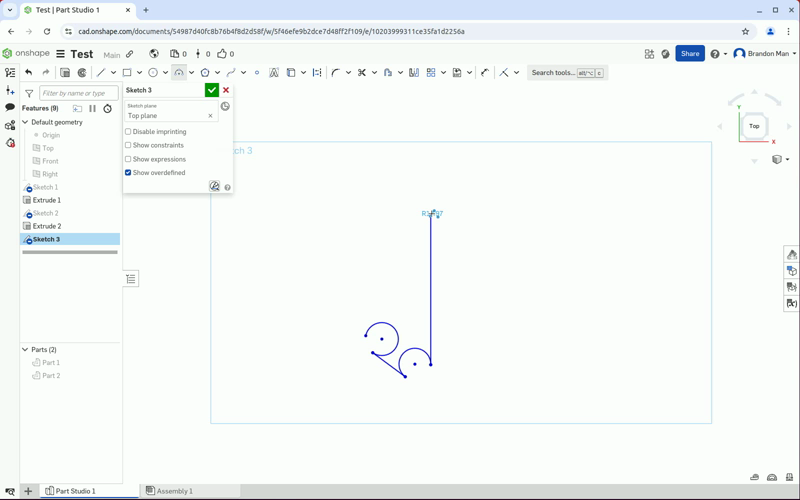
scroll(6)
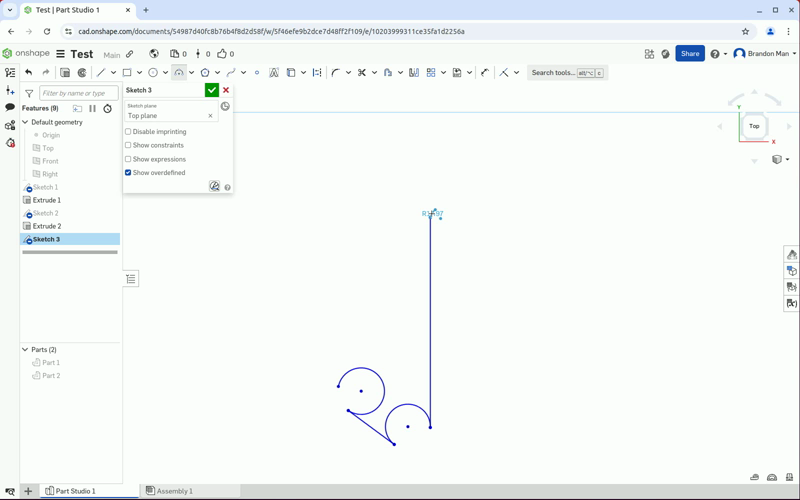
scroll(6)
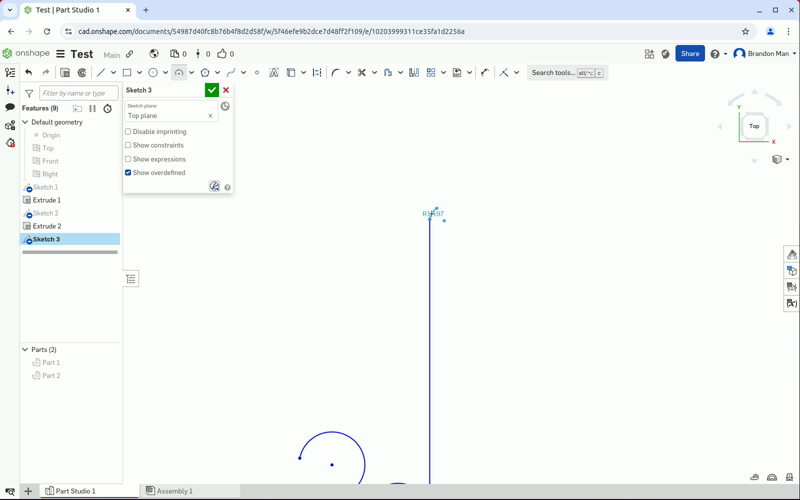
scroll(6)
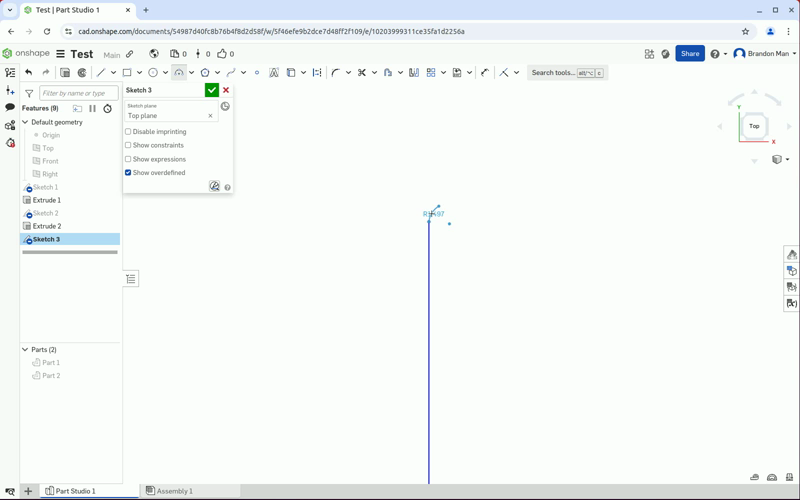
scroll(6)
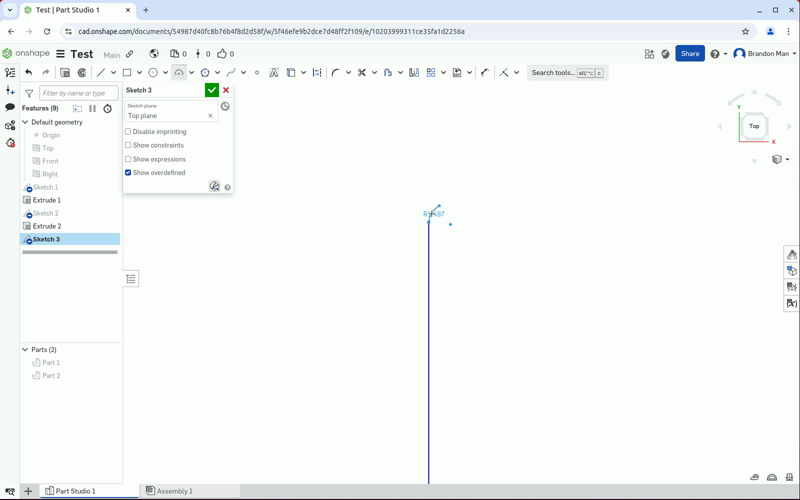
scroll(6)
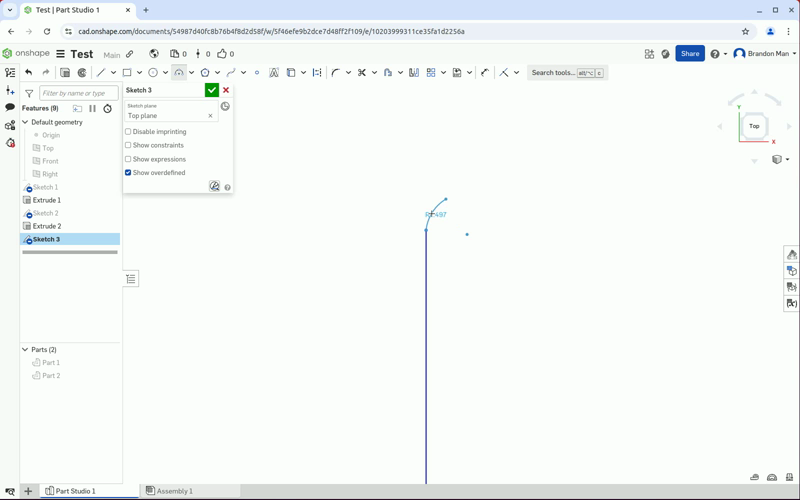
scroll(6)
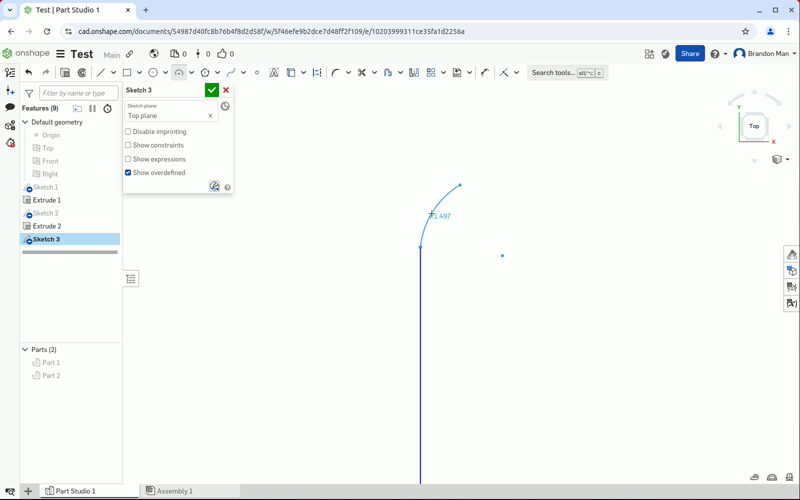
click(431, 213)
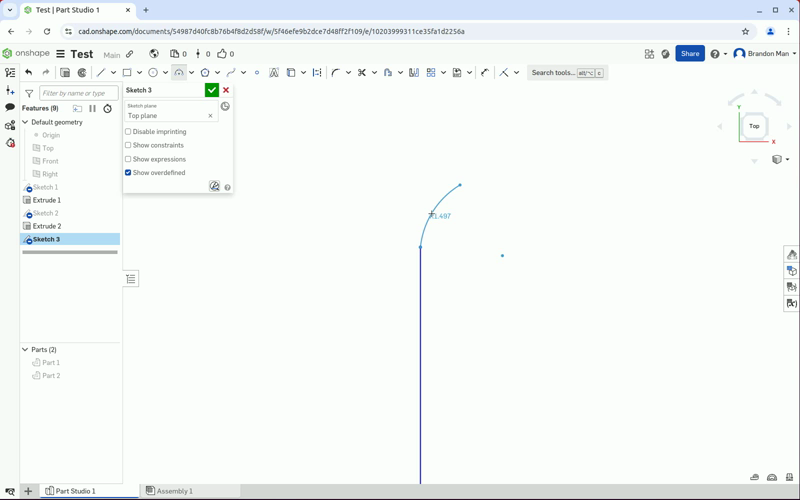
scroll(-6)
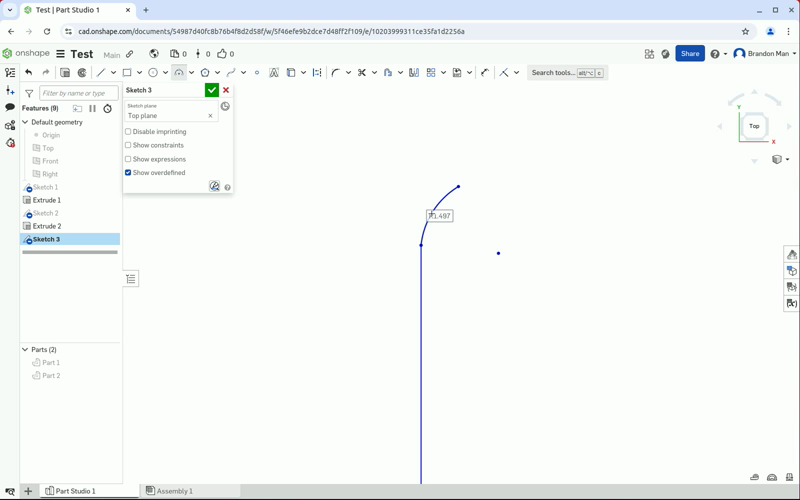
scroll(-6)
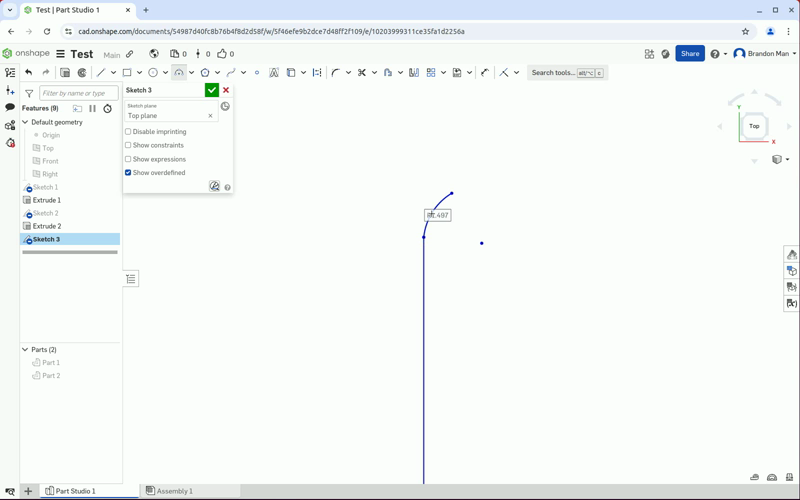
scroll(-6)
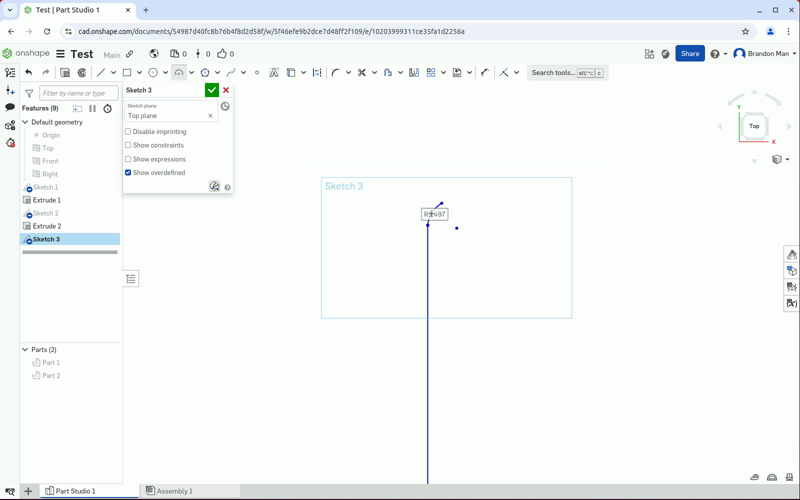
scroll(-6)
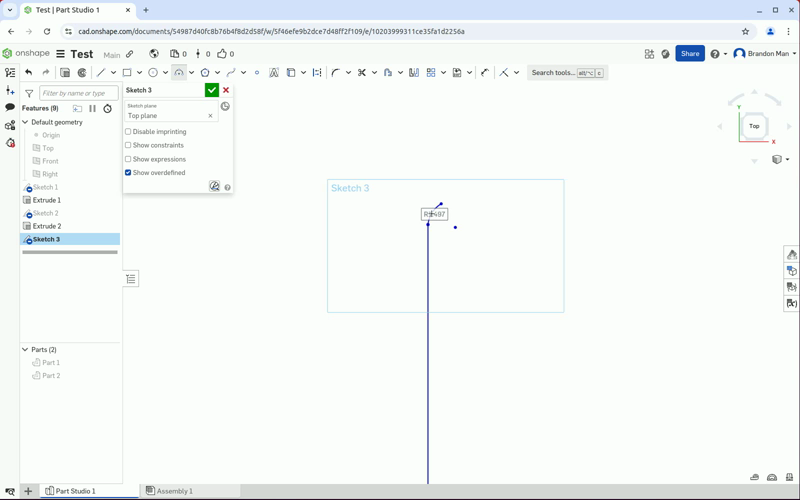
scroll(-6)
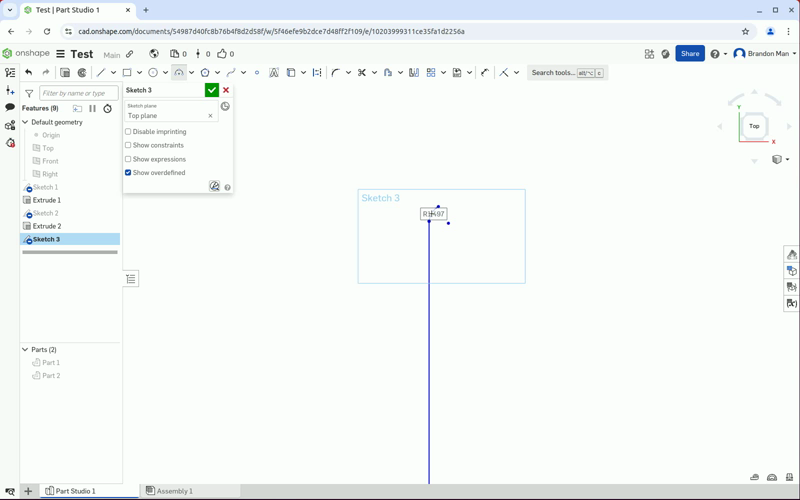
scroll(-6)
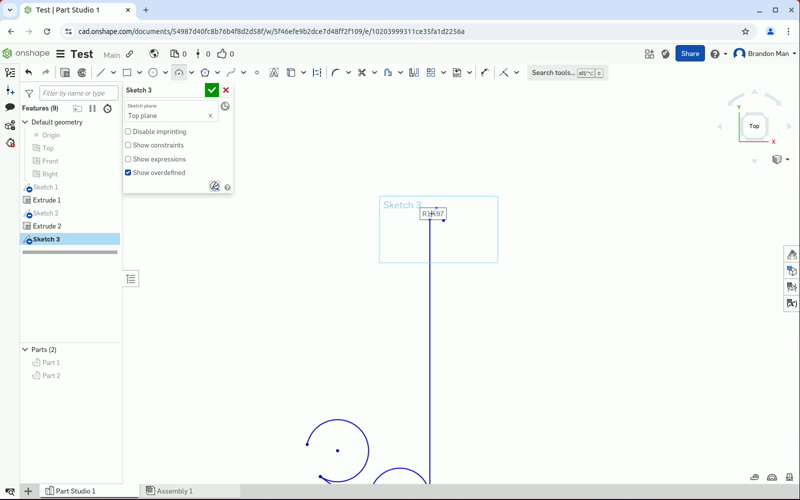
scroll(-6)
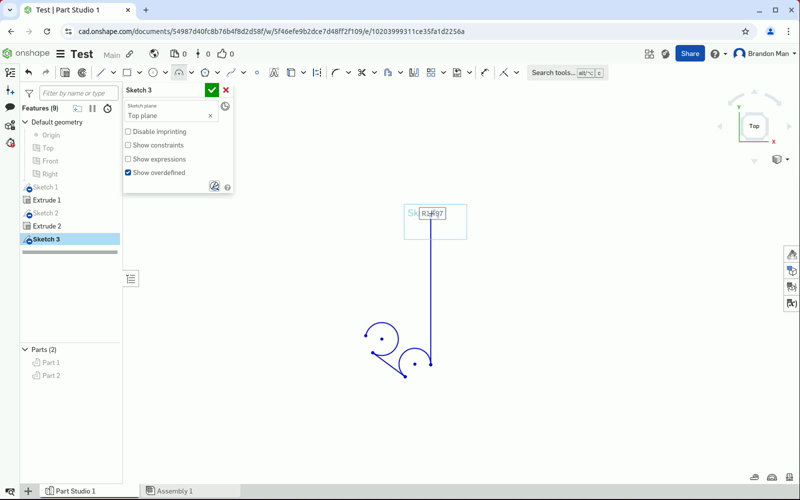
key_up(shift)
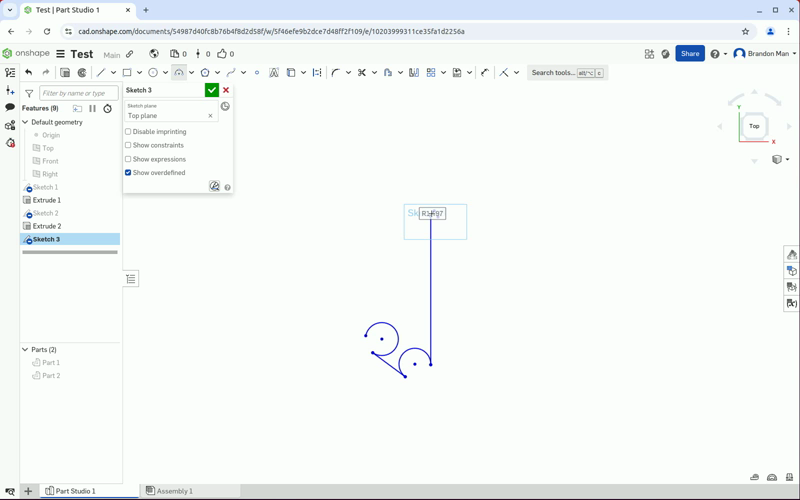
key(esc)
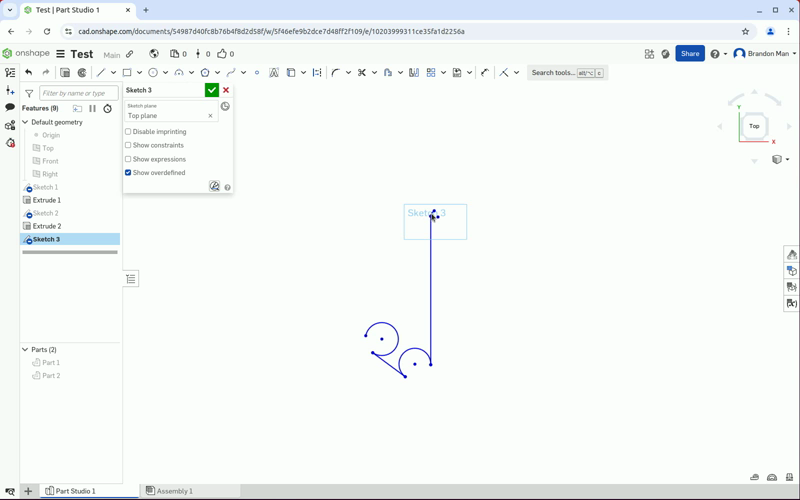
key(l)
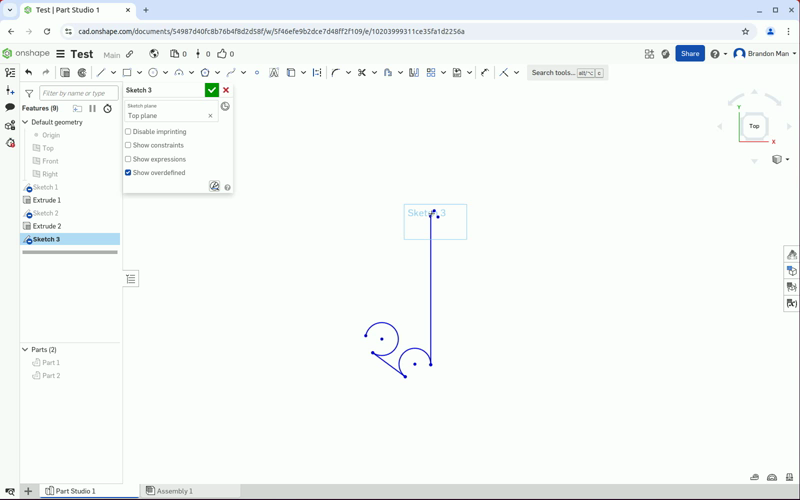
mouse_move(434, 210)
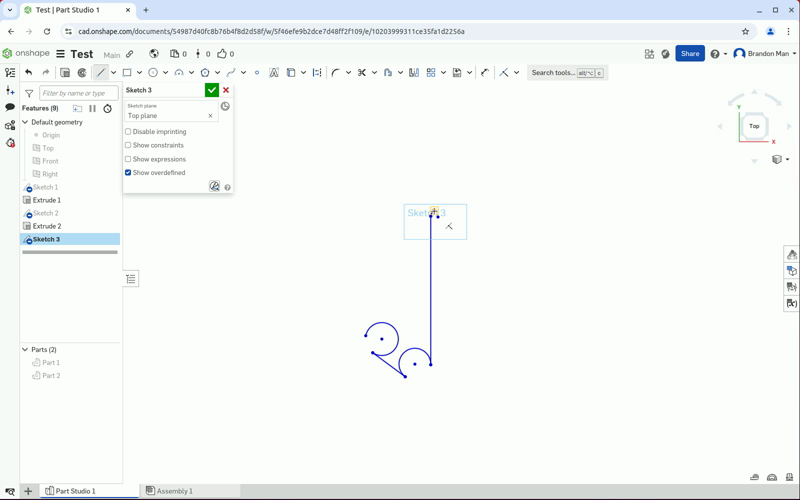
scroll(6)
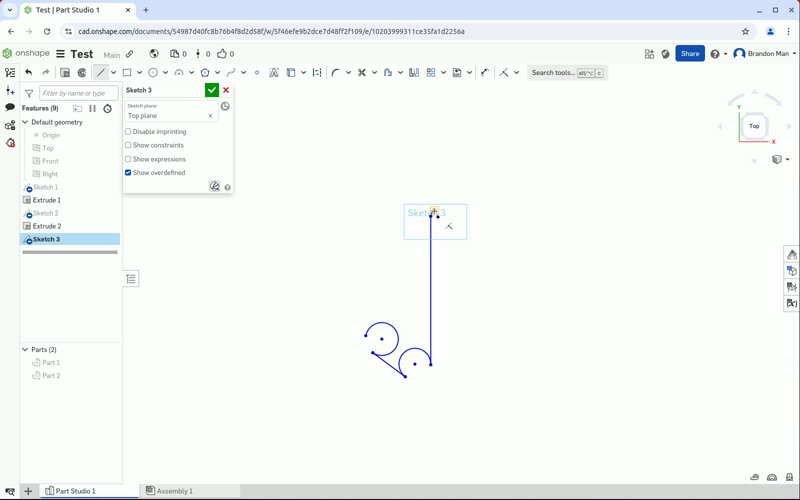
scroll(6)
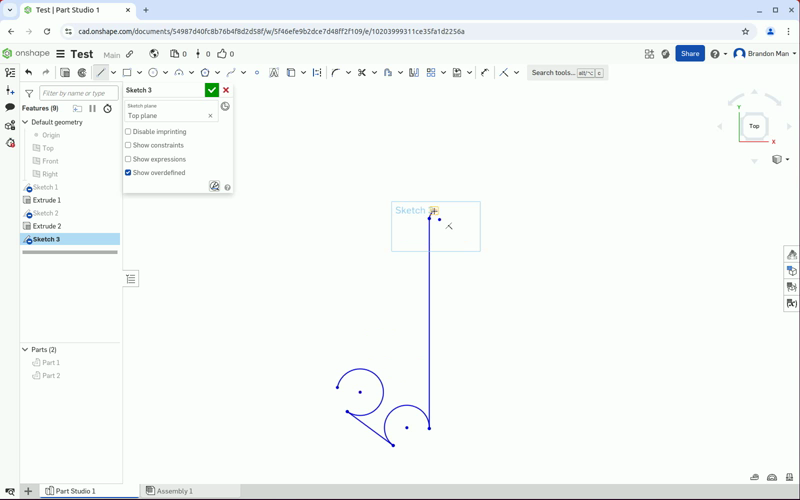
scroll(6)
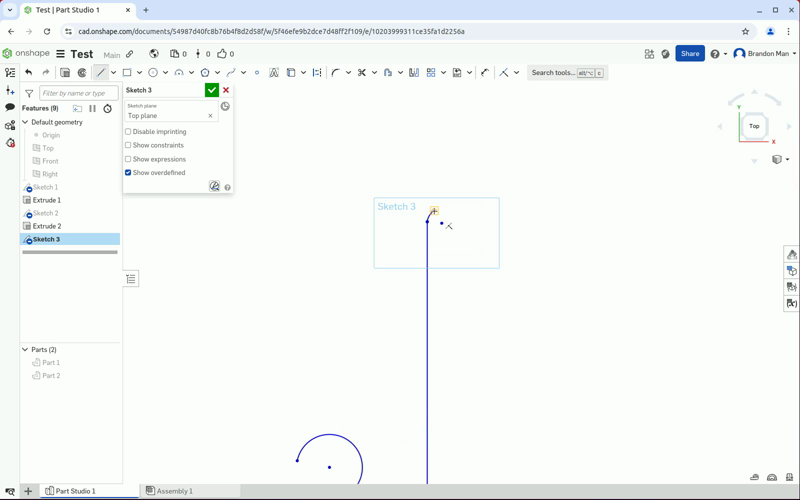
scroll(6)
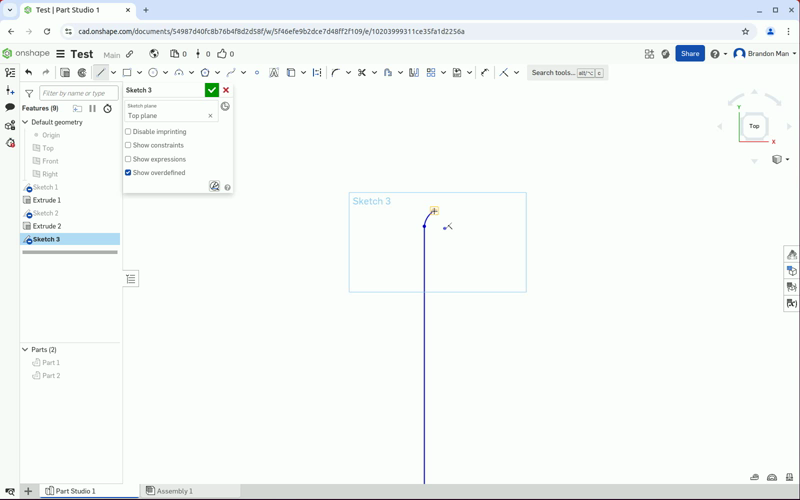
scroll(6)
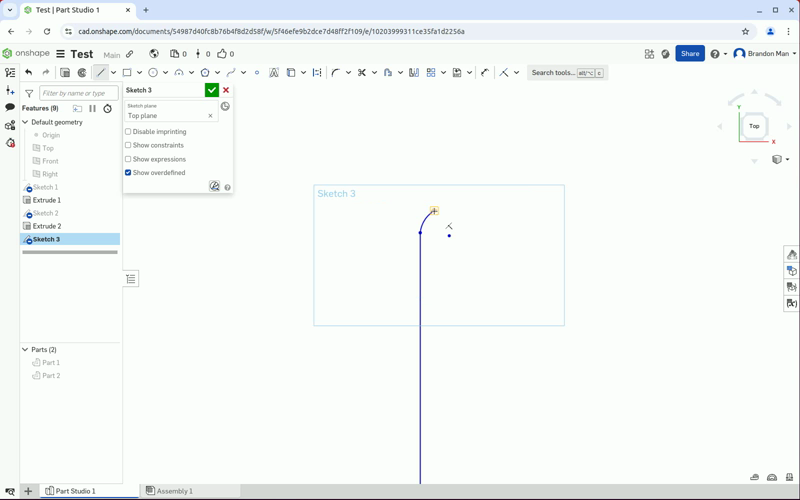
scroll(6)
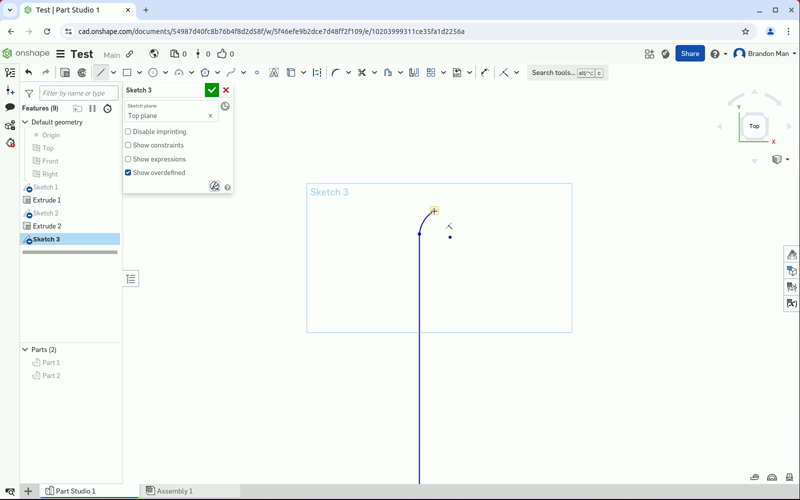
scroll(6)
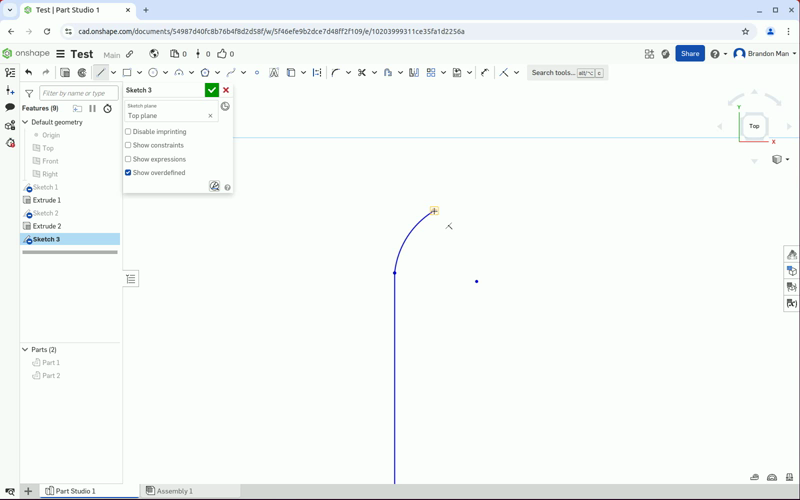
click(434, 210)
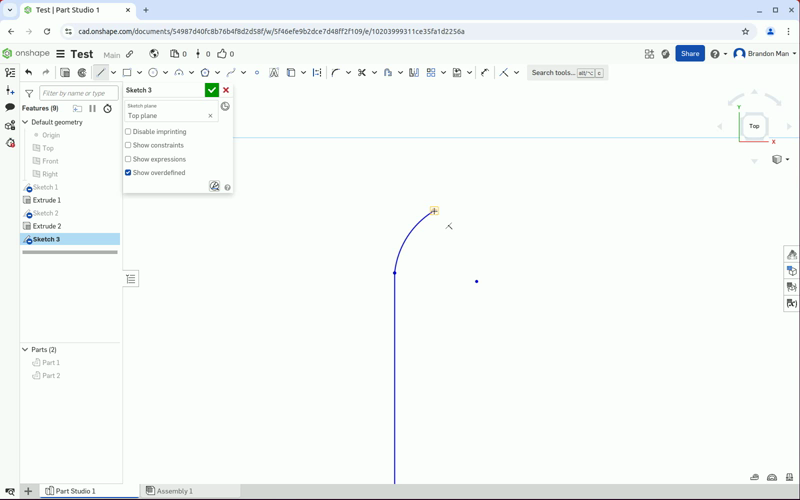
scroll(-6)
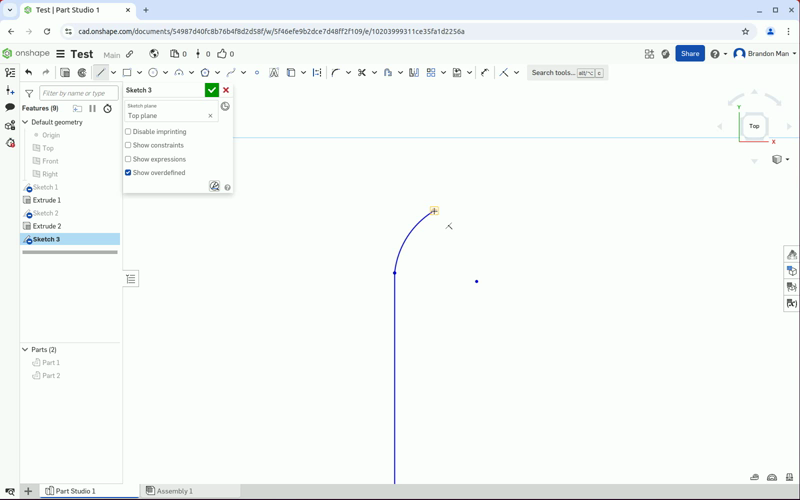
scroll(-6)
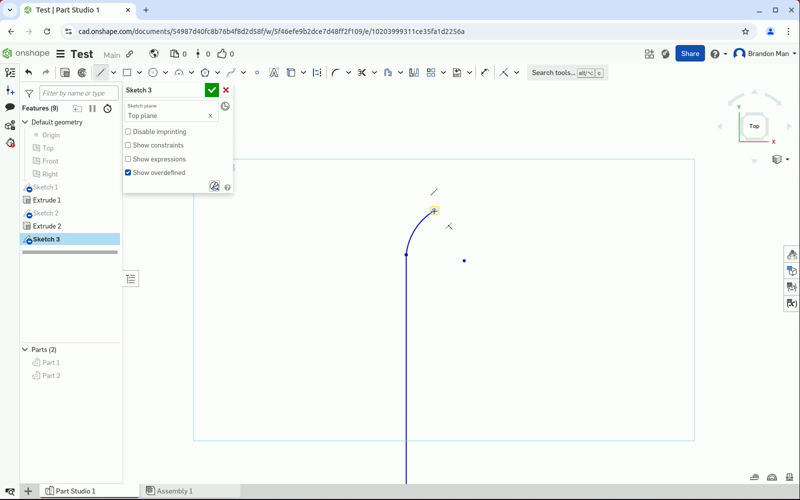
scroll(-6)
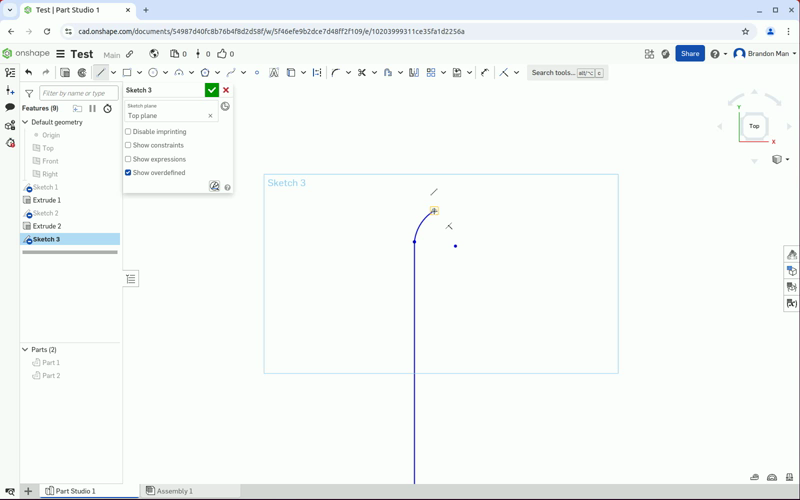
scroll(-6)
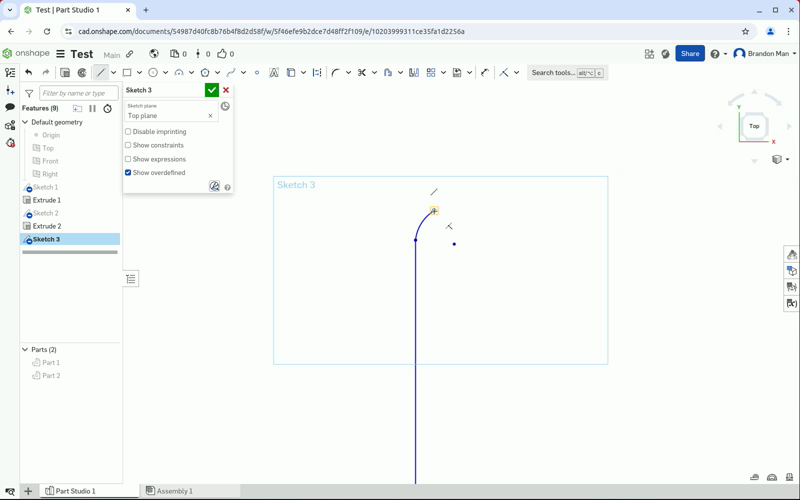
scroll(-6)
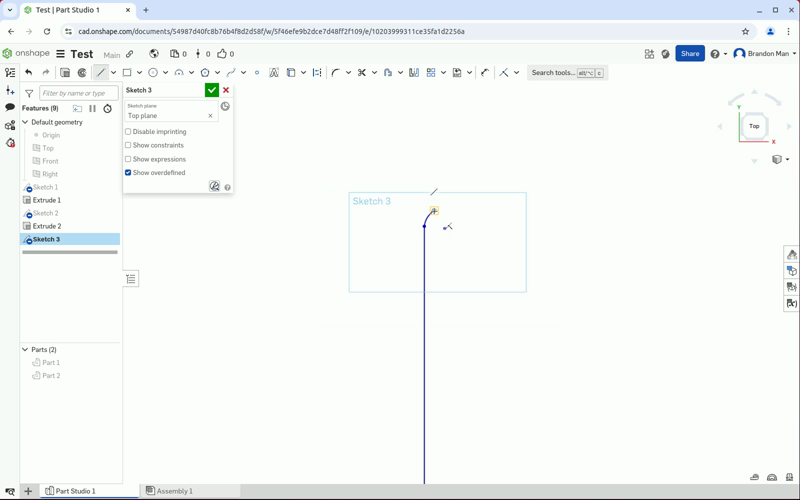
scroll(-6)
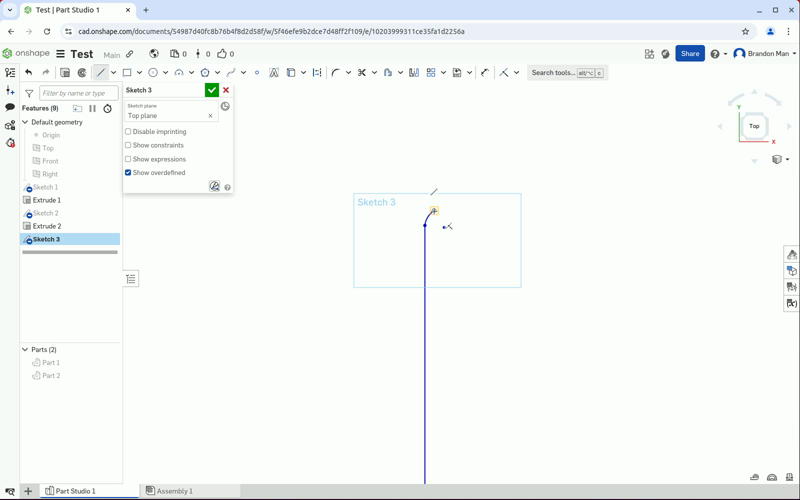
scroll(-6)
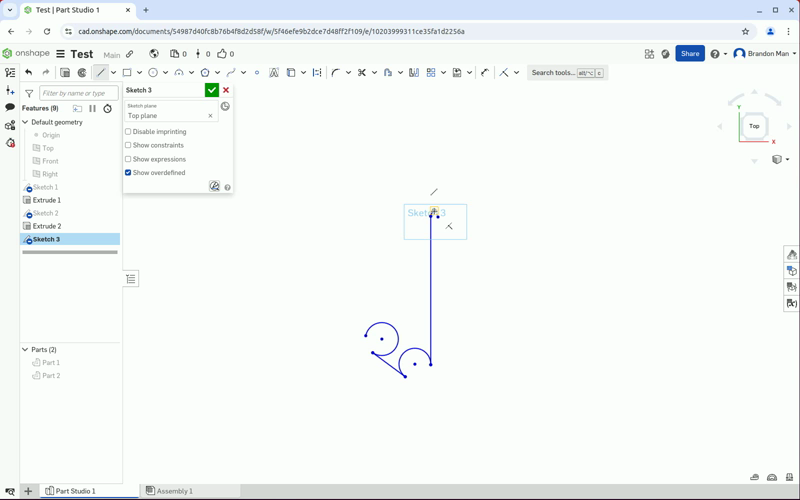
key_down(shift)
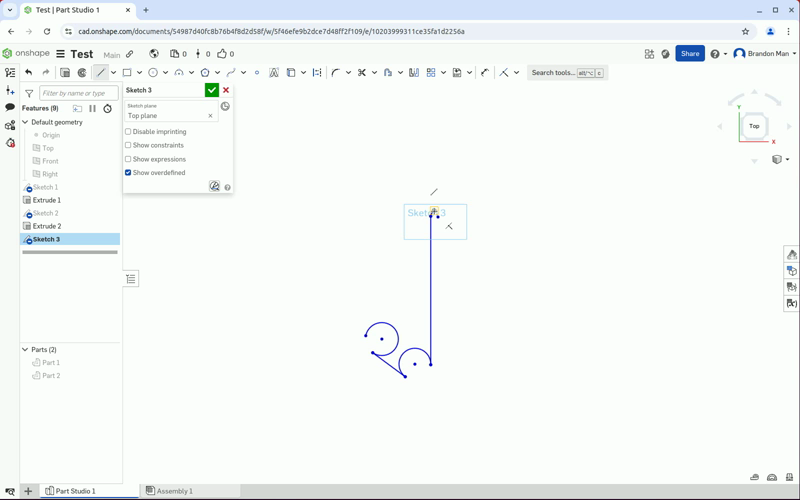
mouse_move(464, 210)
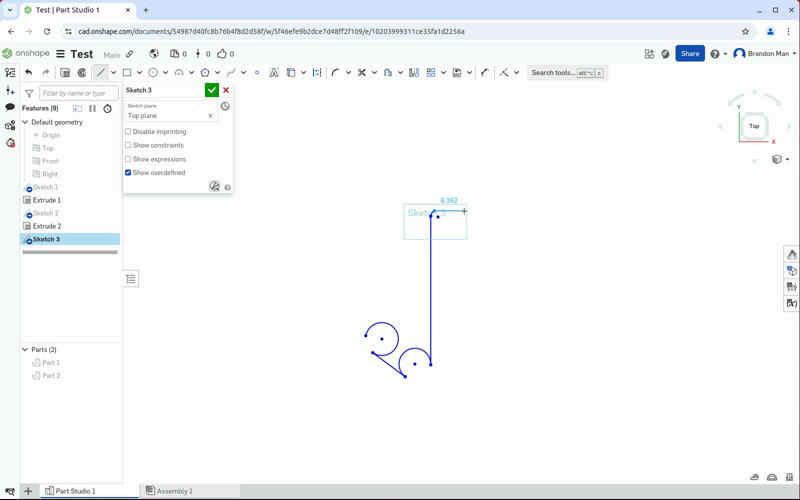
mouse_move(451, 202)
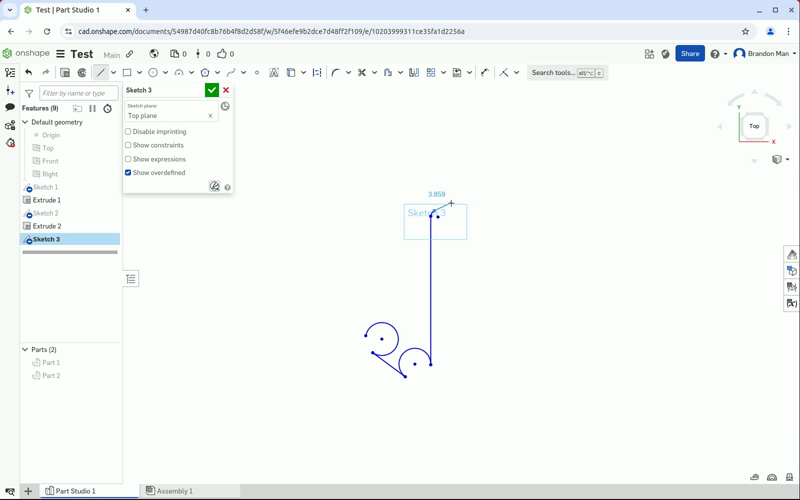
click(451, 202)
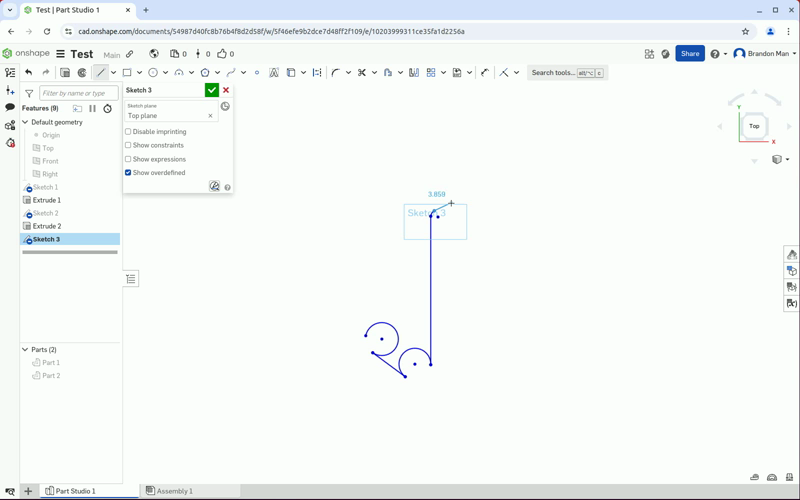
key_up(shift)
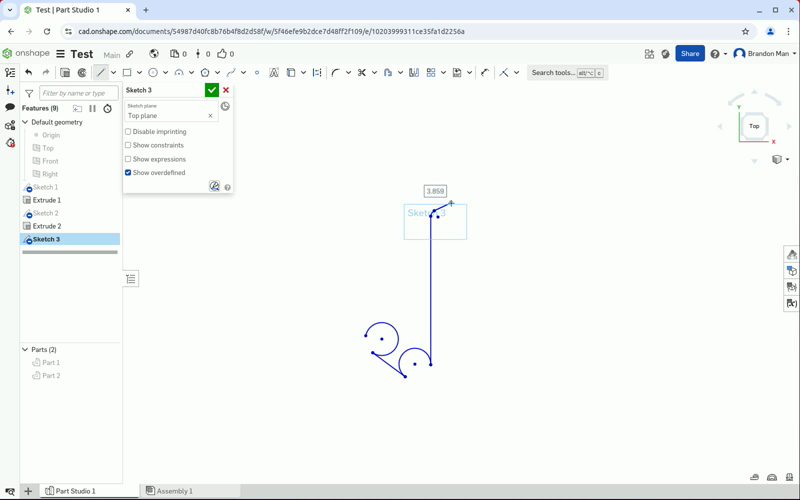
key(esc)
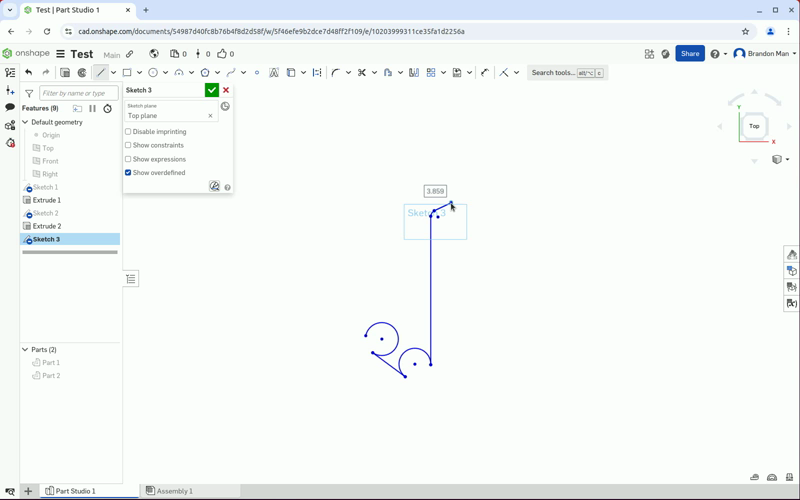
key(a)
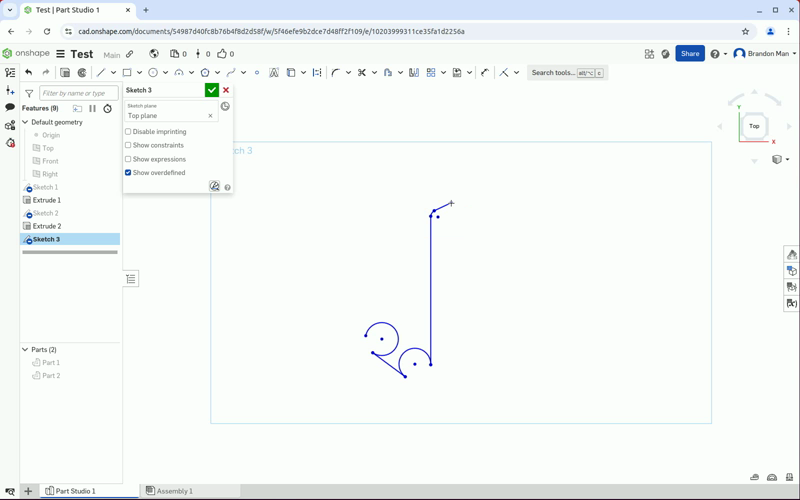
mouse_move(451, 202)
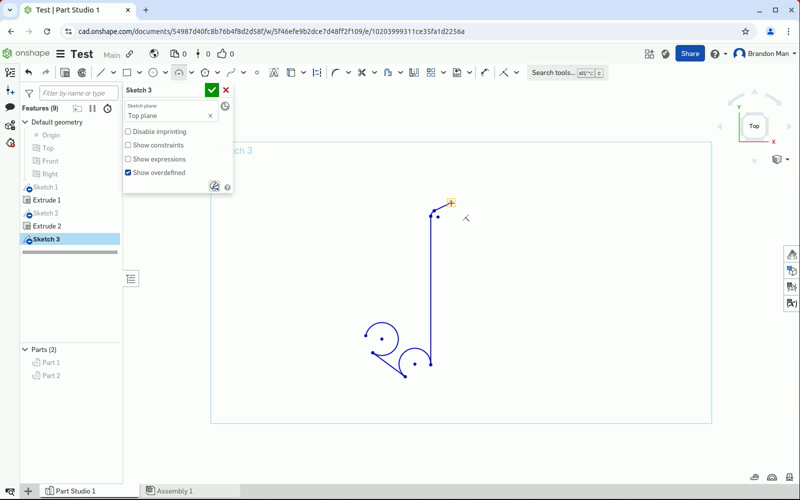
click(451, 202)
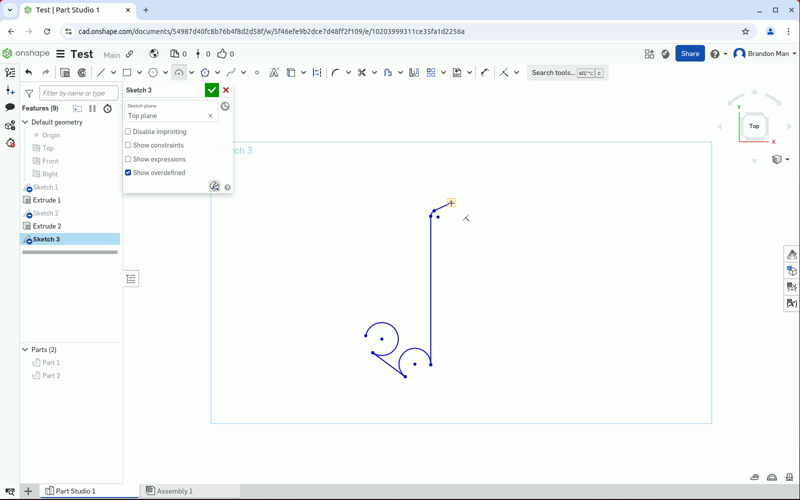
key_down(shift)
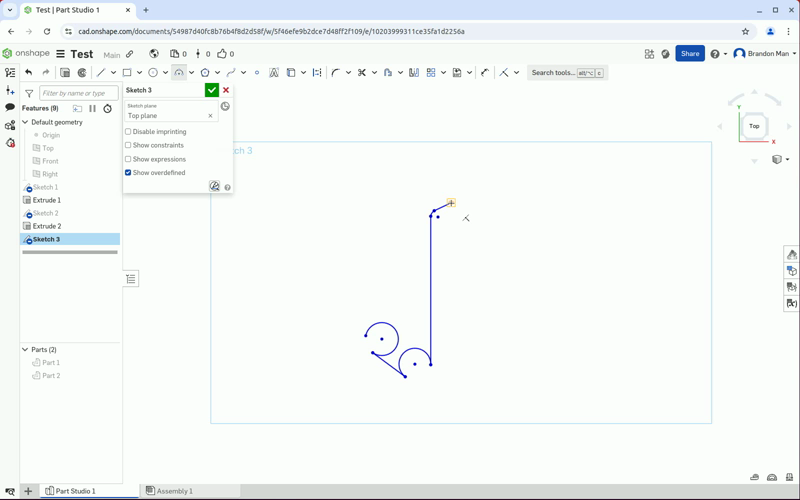
mouse_move(439, 173)
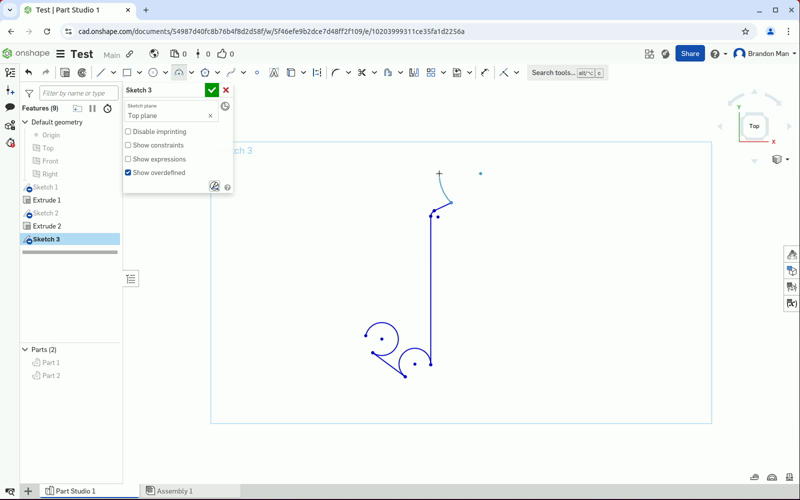
click(439, 173)
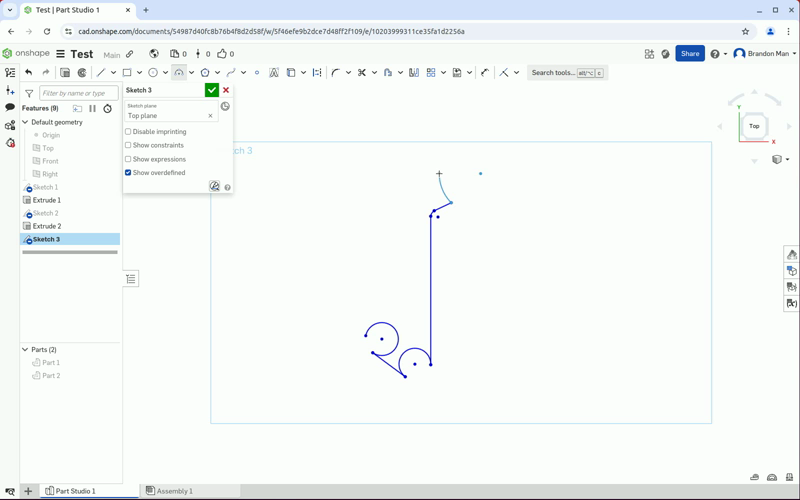
mouse_move(431, 193)
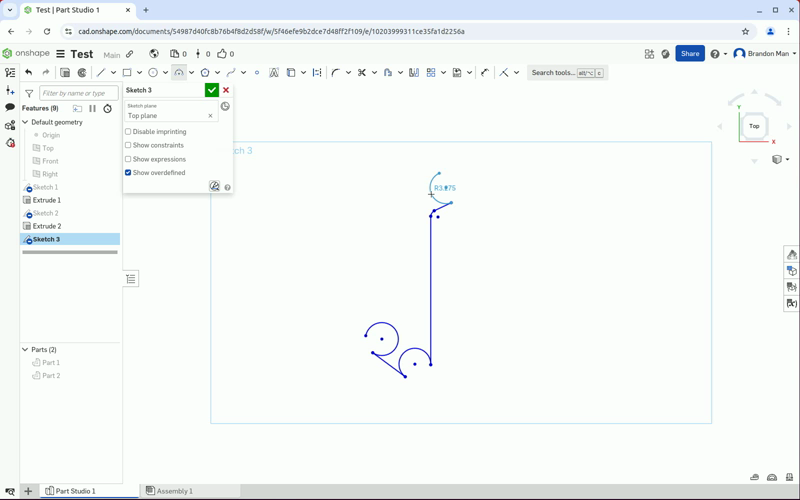
click(431, 193)
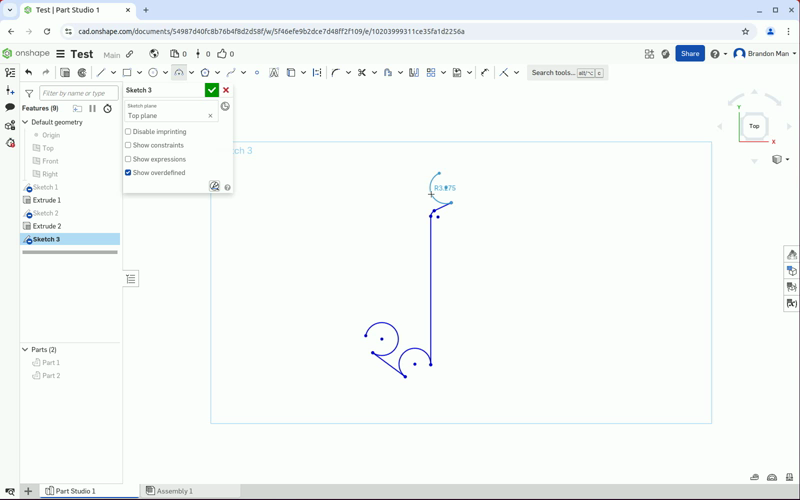
key_up(shift)
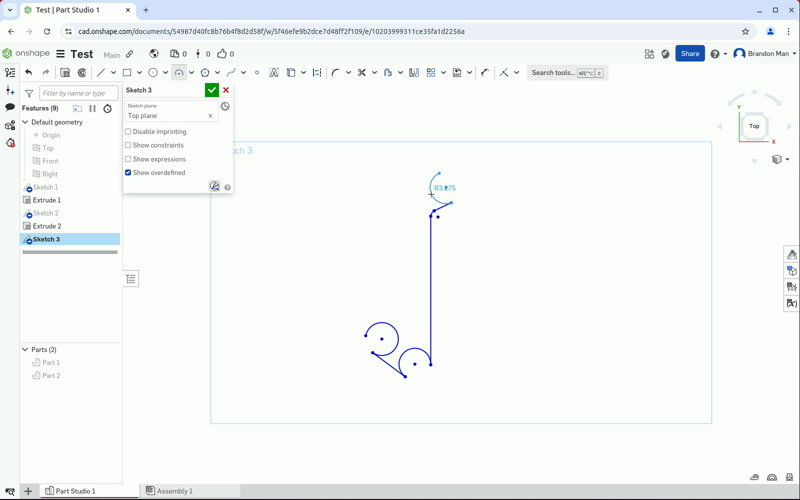
key(esc)
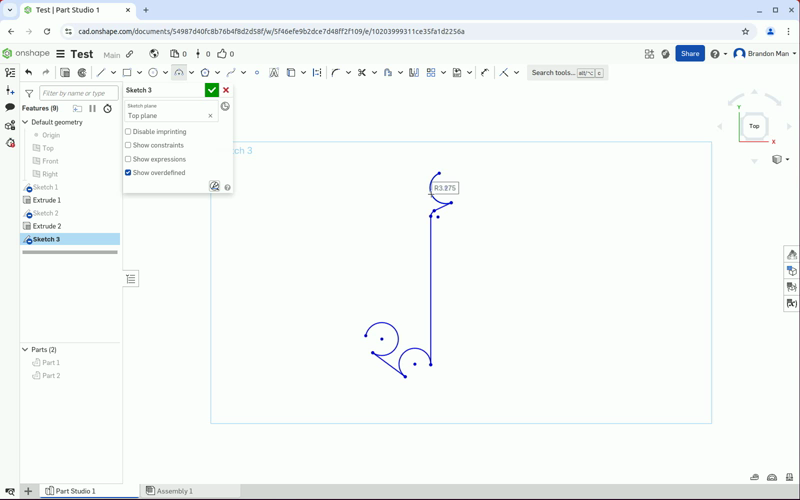
key(l)
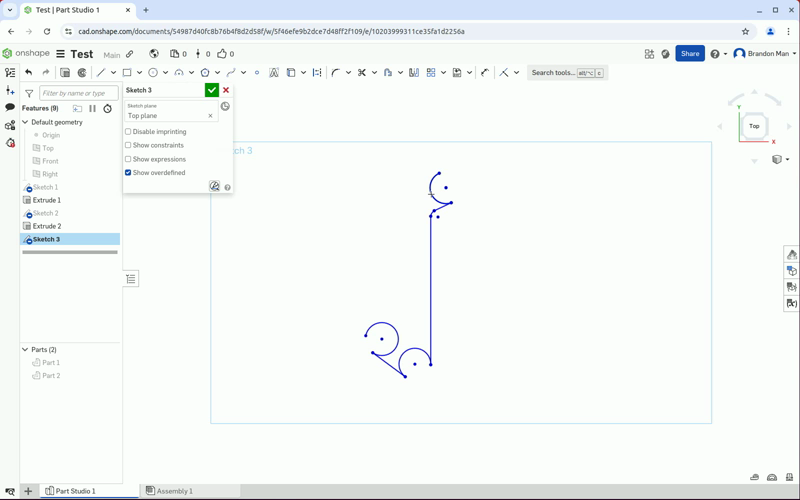
mouse_move(439, 173)
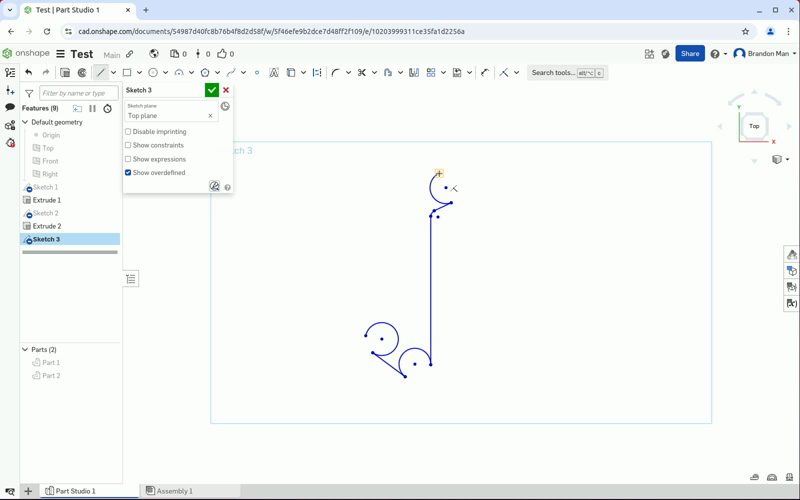
click(439, 173)
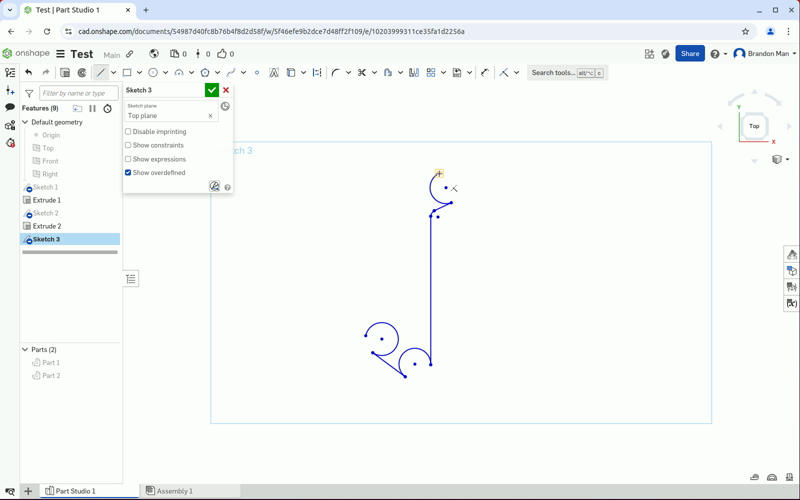
key_down(shift)
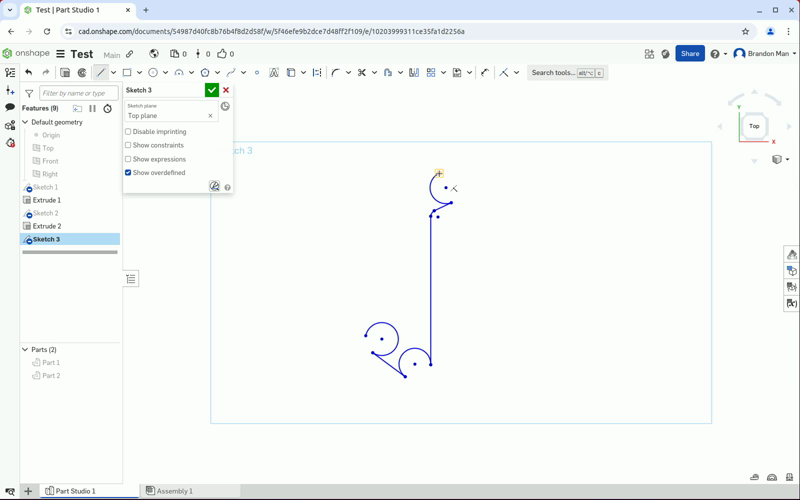
mouse_move(469, 173)
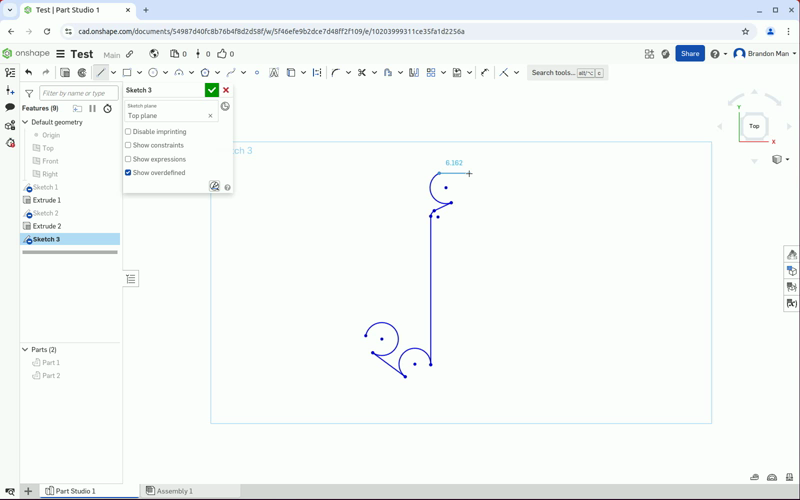
mouse_move(408, 188)
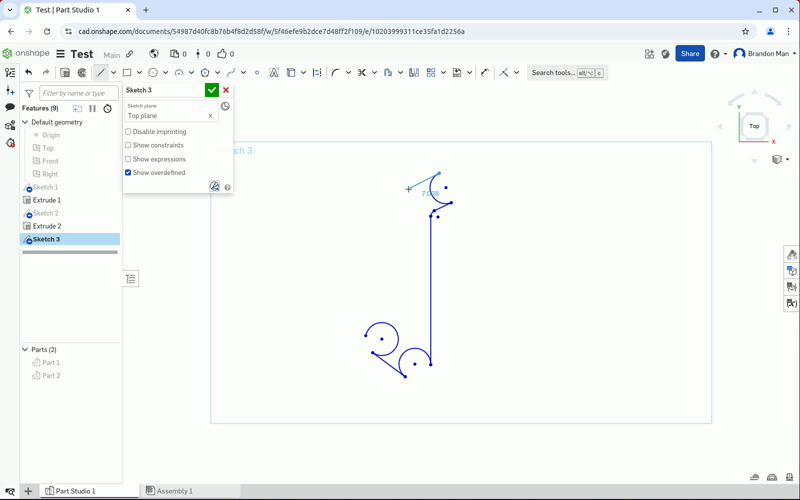
click(408, 188)
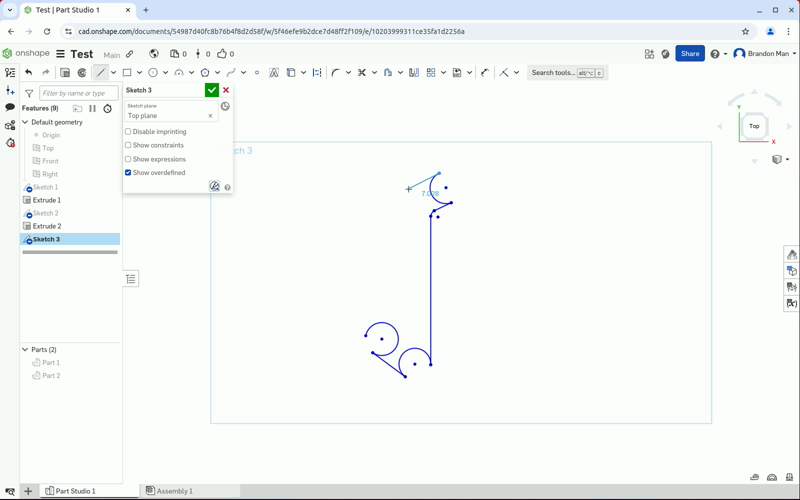
key_up(shift)
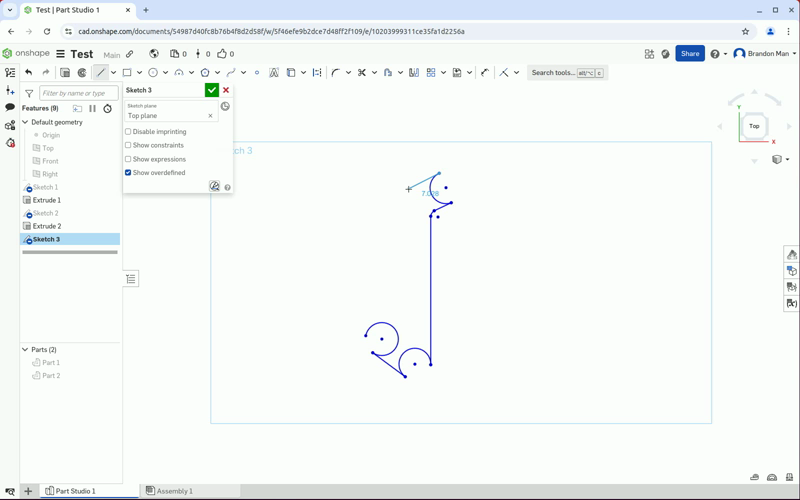
key(esc)
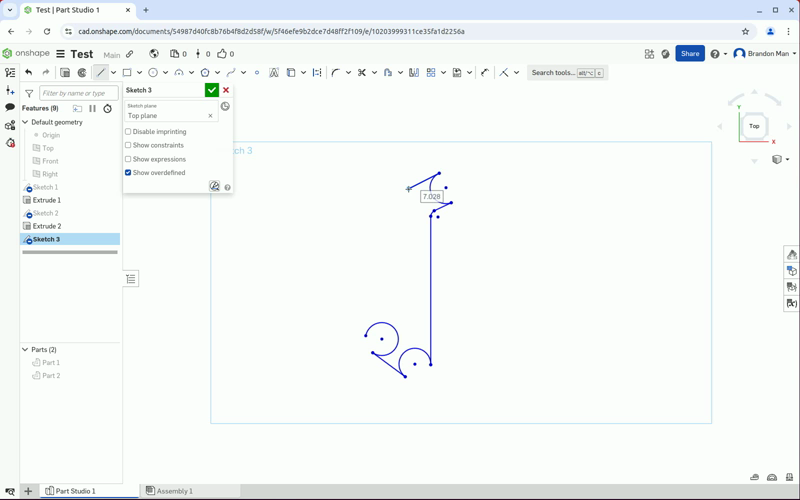
key(a)
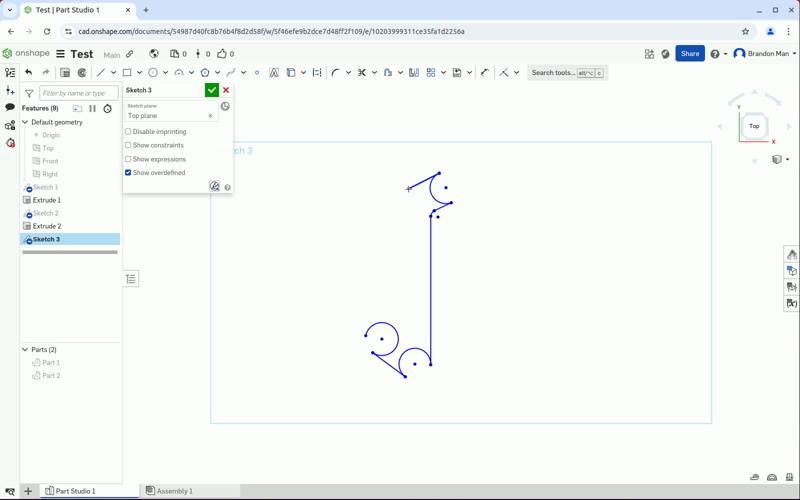
mouse_move(408, 188)
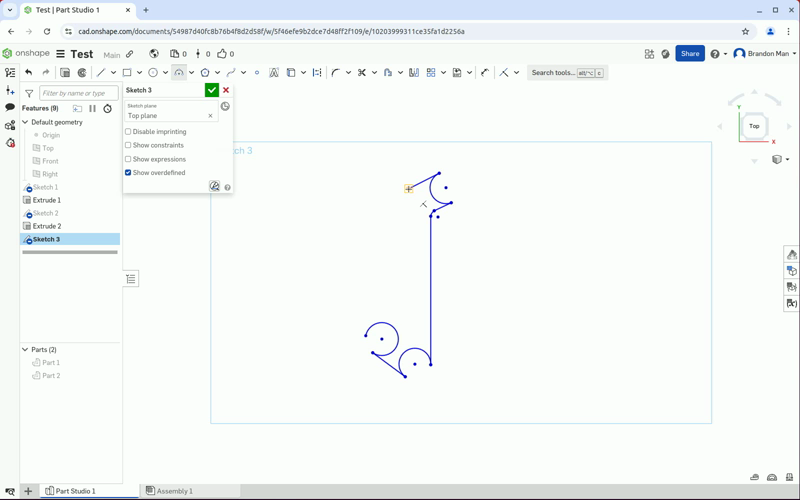
click(408, 188)
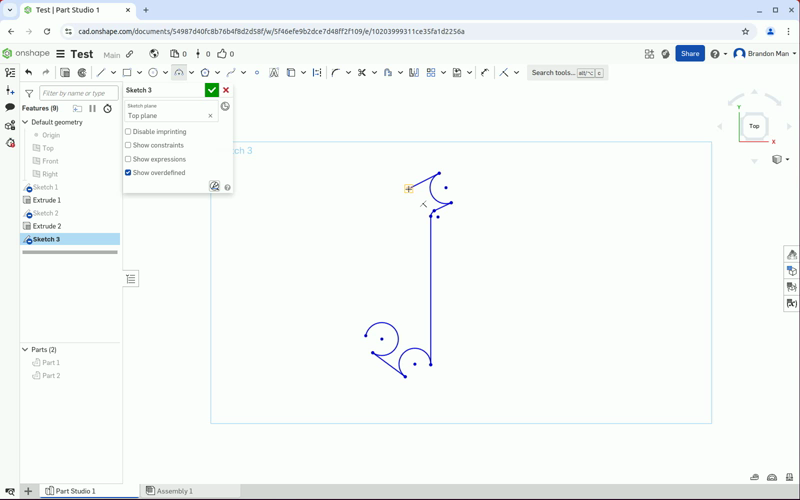
key_down(shift)
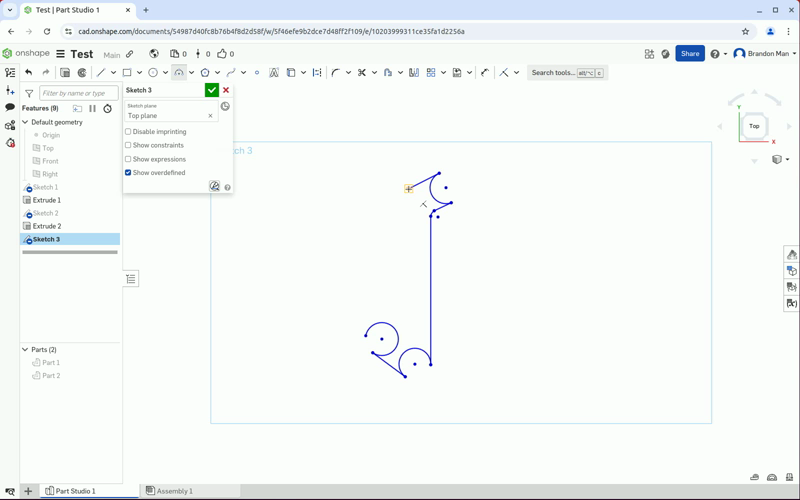
mouse_move(399, 198)
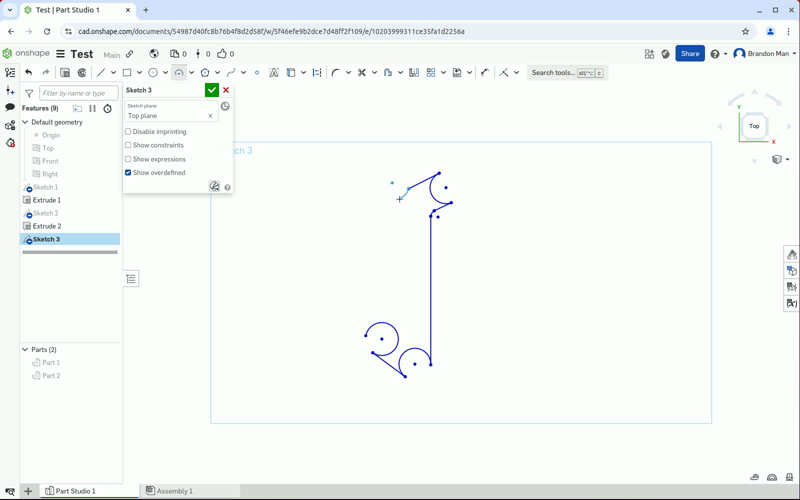
click(399, 198)
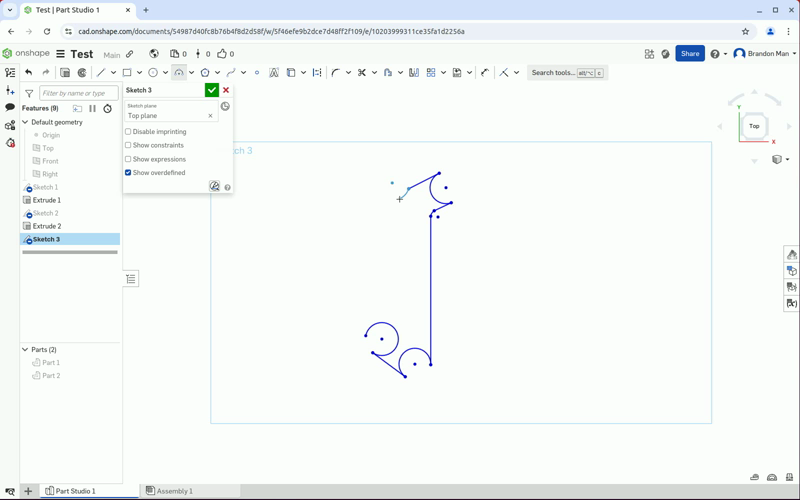
mouse_move(427, 213)
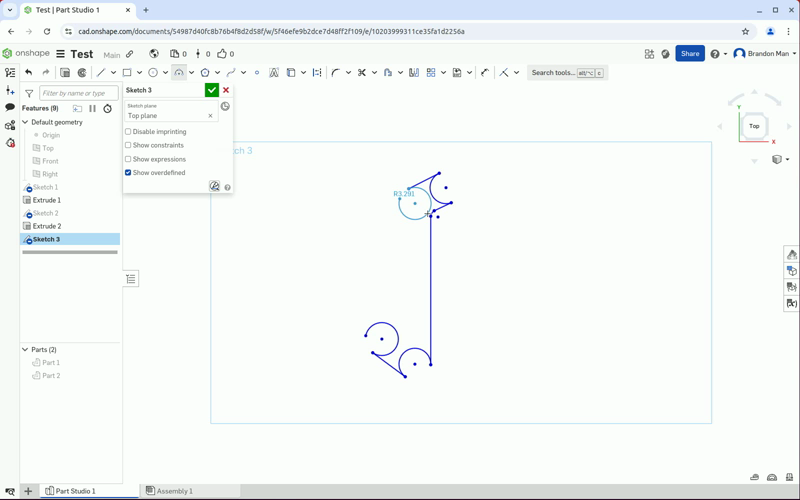
scroll(6)
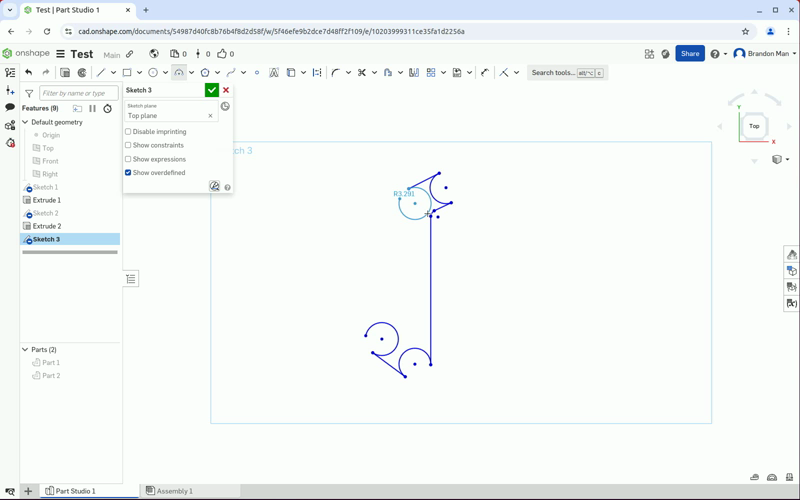
scroll(6)
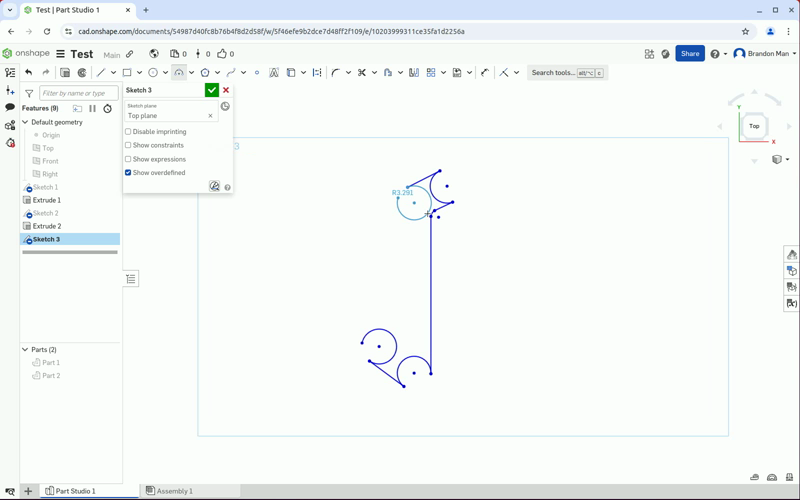
scroll(6)
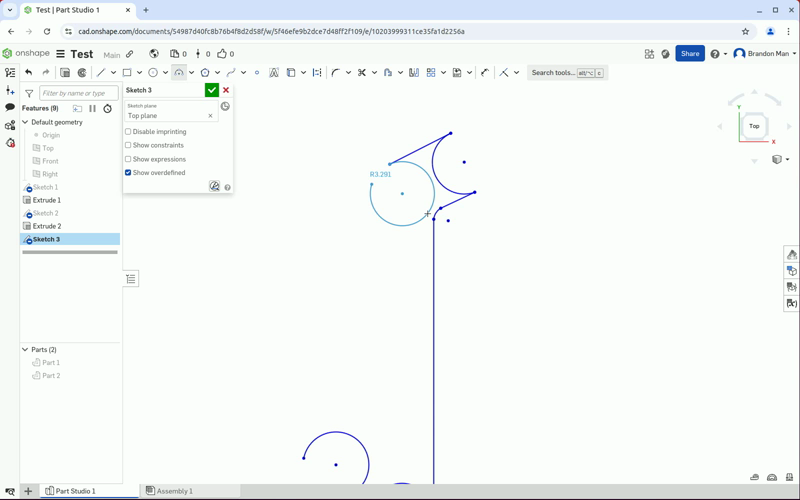
scroll(6)
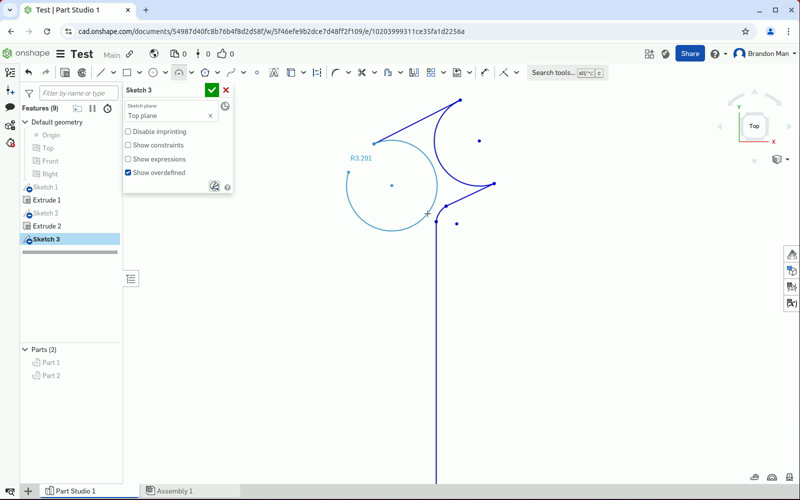
scroll(6)
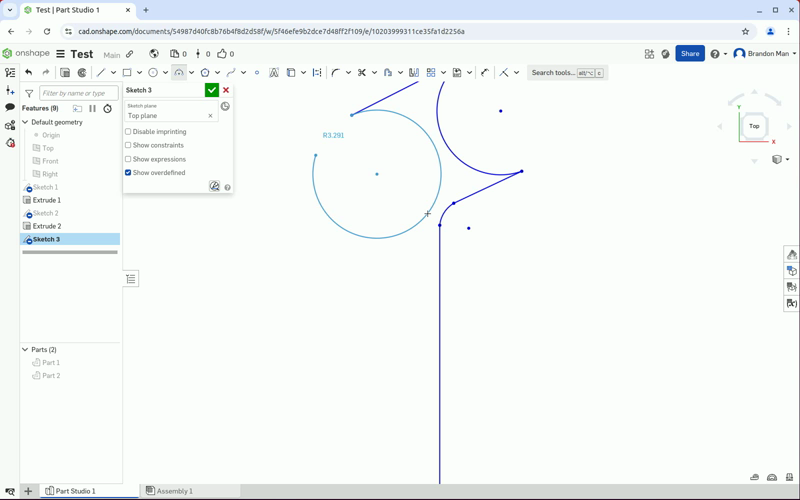
scroll(6)
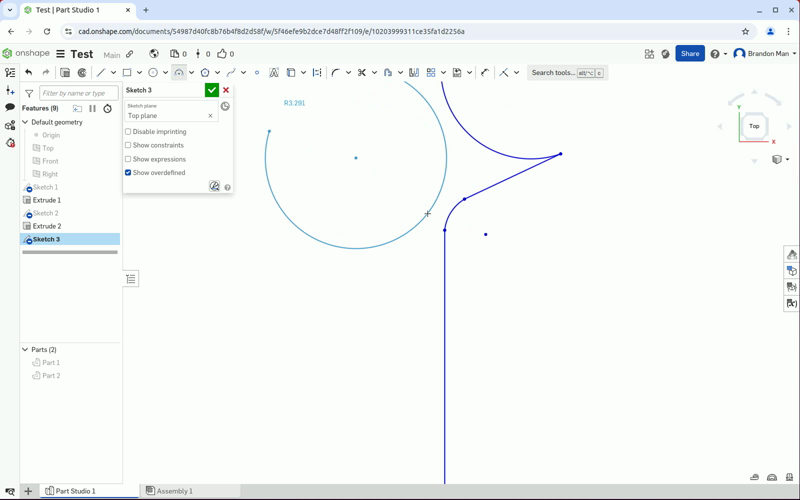
scroll(6)
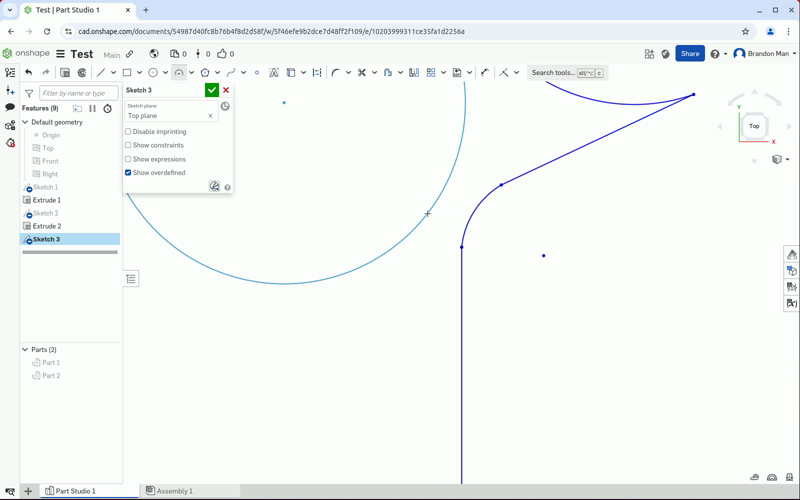
click(427, 213)
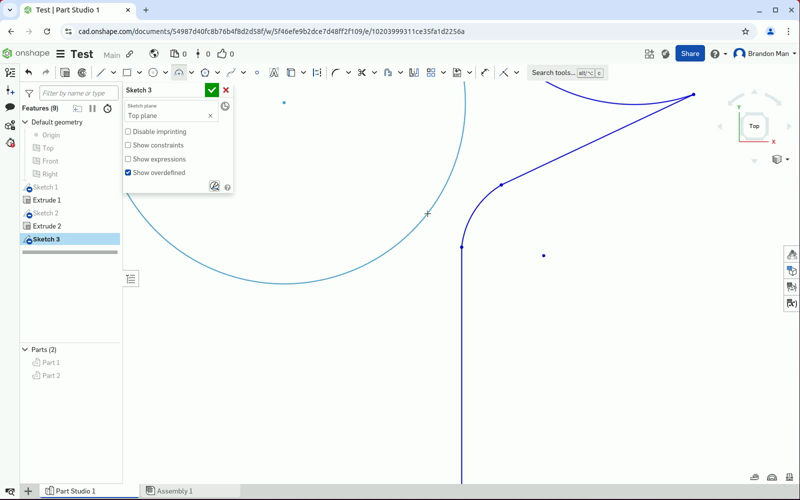
scroll(-6)
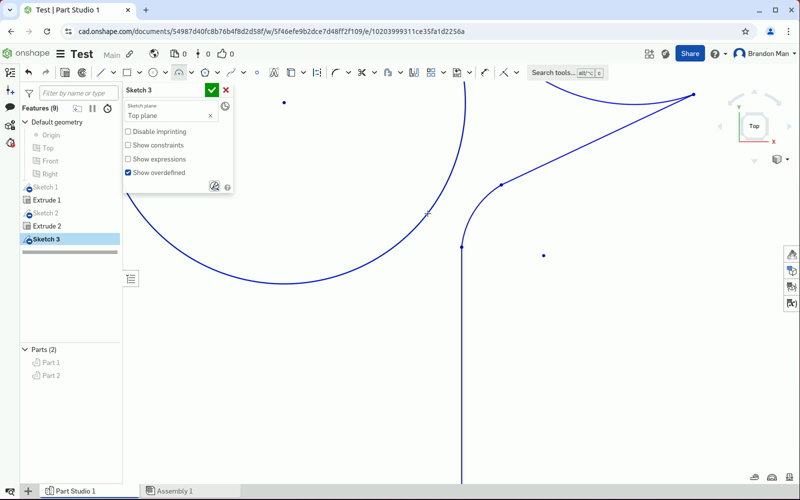
scroll(-6)
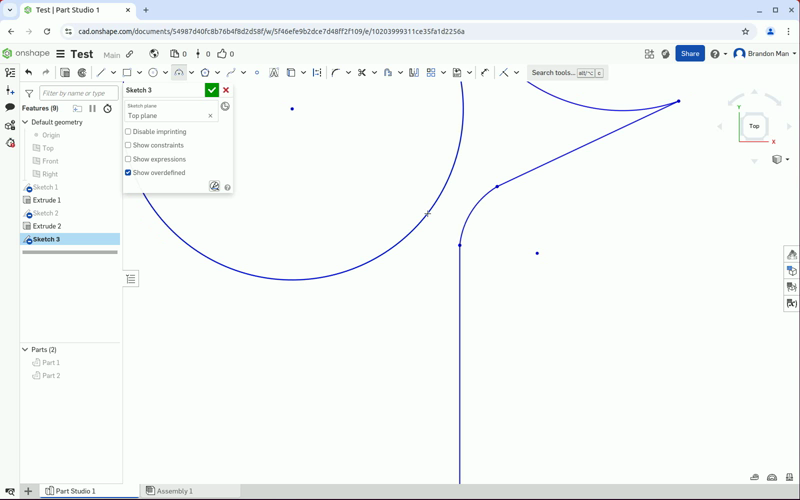
scroll(-6)
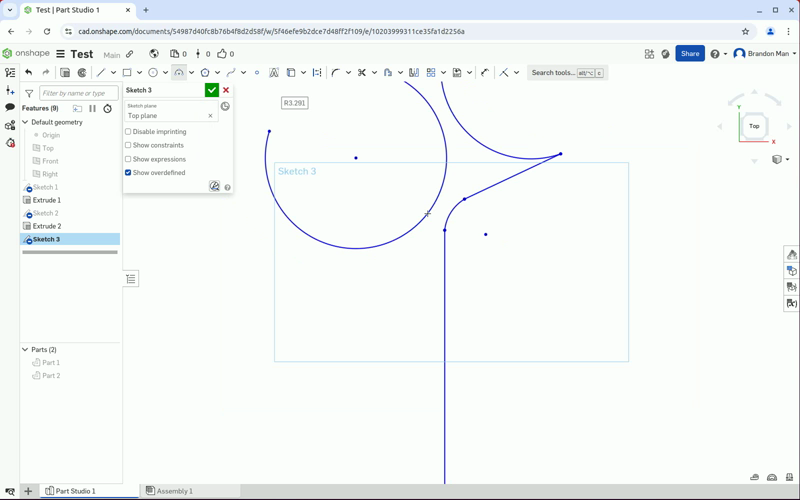
scroll(-6)
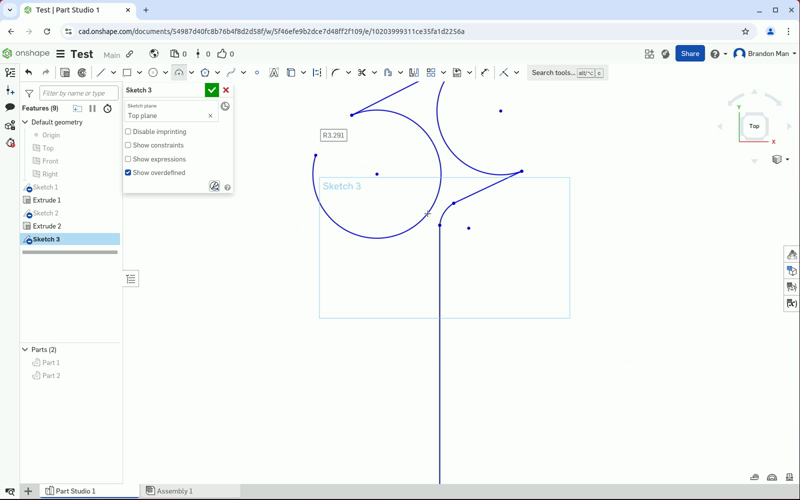
scroll(-6)
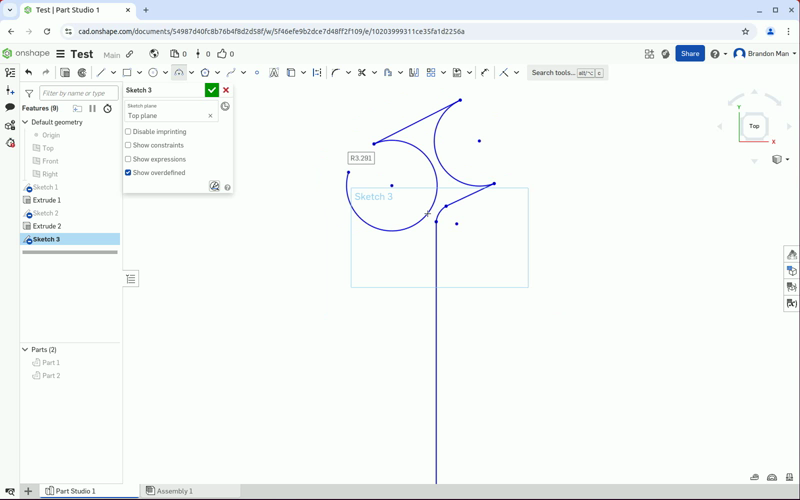
scroll(-6)
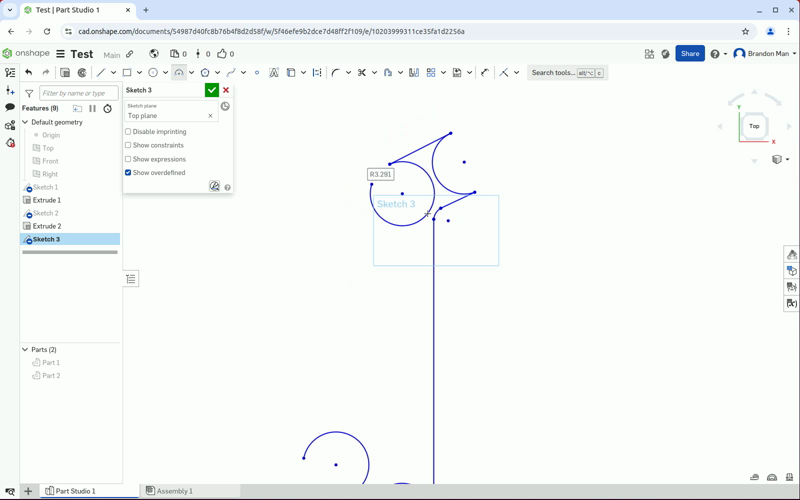
scroll(-6)
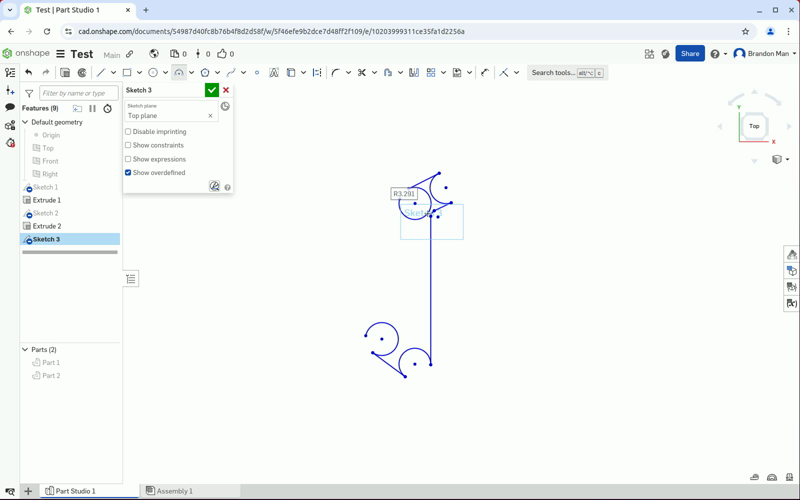
key_up(shift)
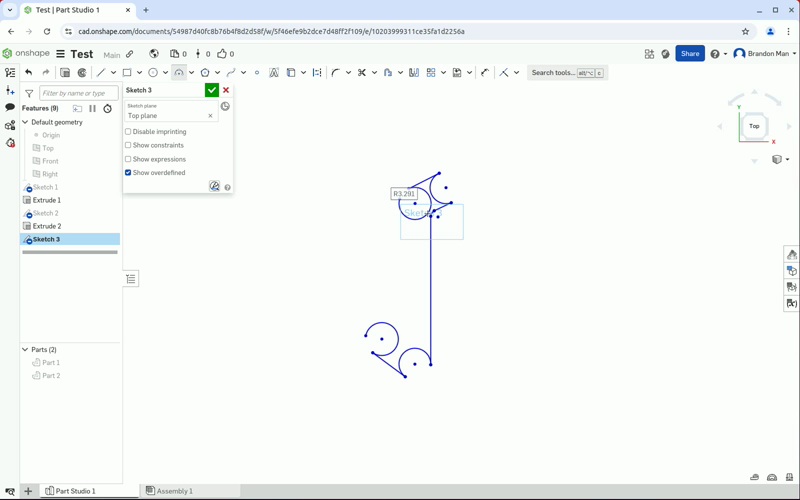
key(esc)
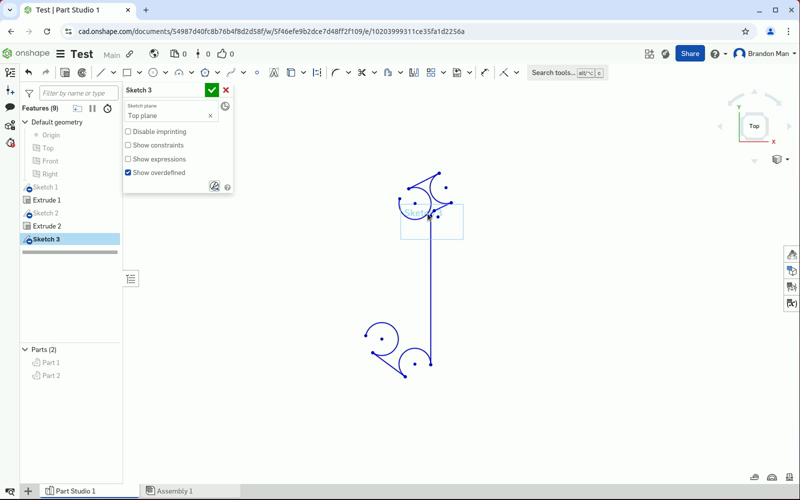
key(l)
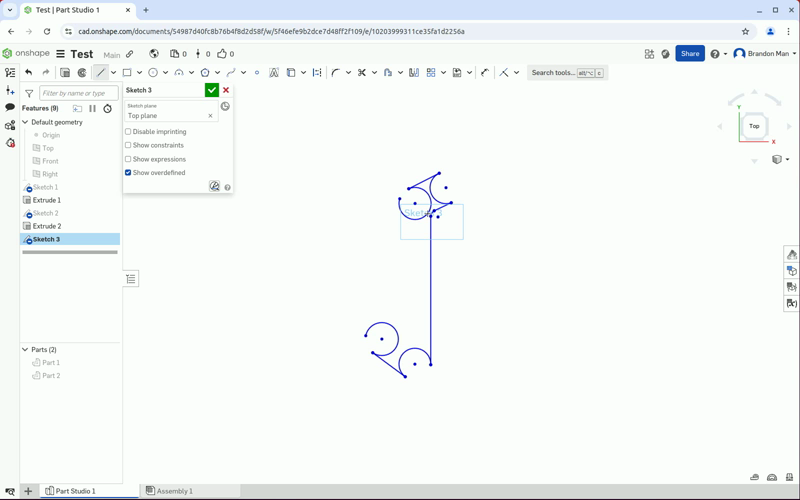
mouse_move(399, 198)
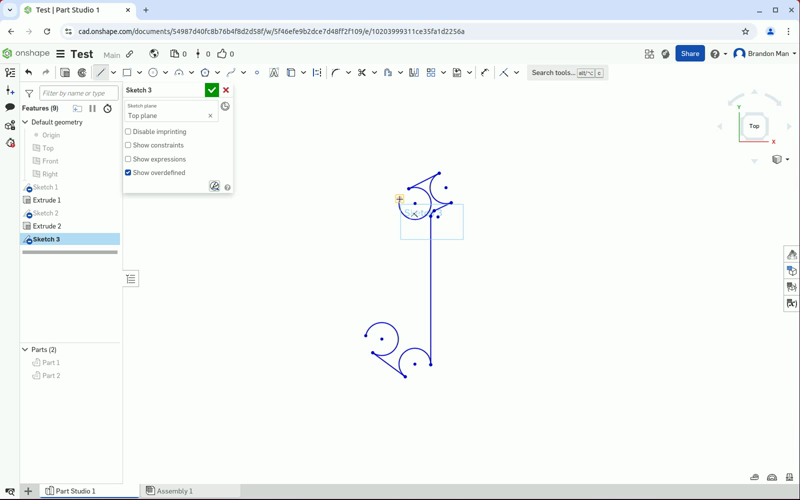
click(399, 198)
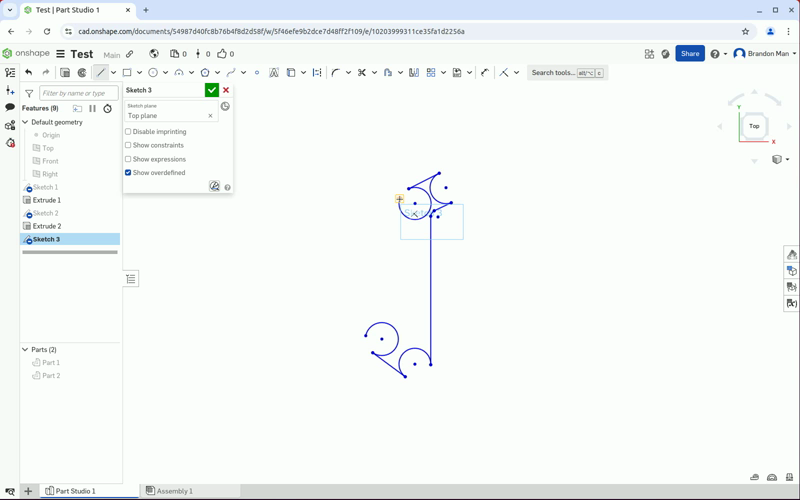
key_down(shift)
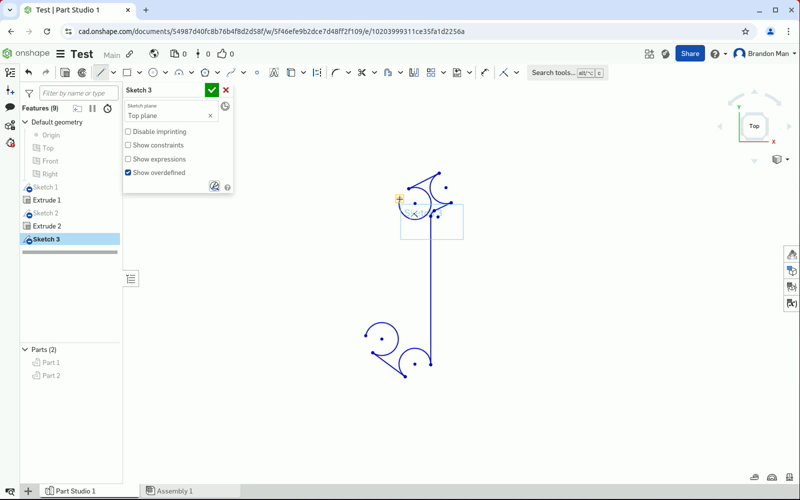
mouse_move(365, 335)
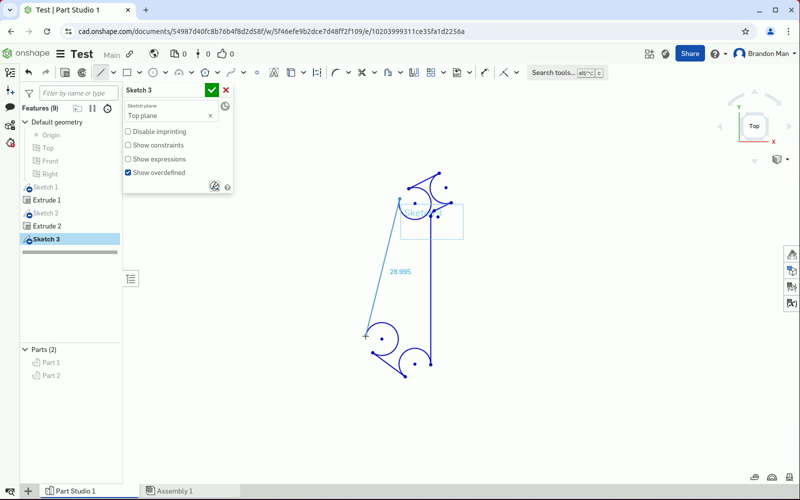
key_up(shift)
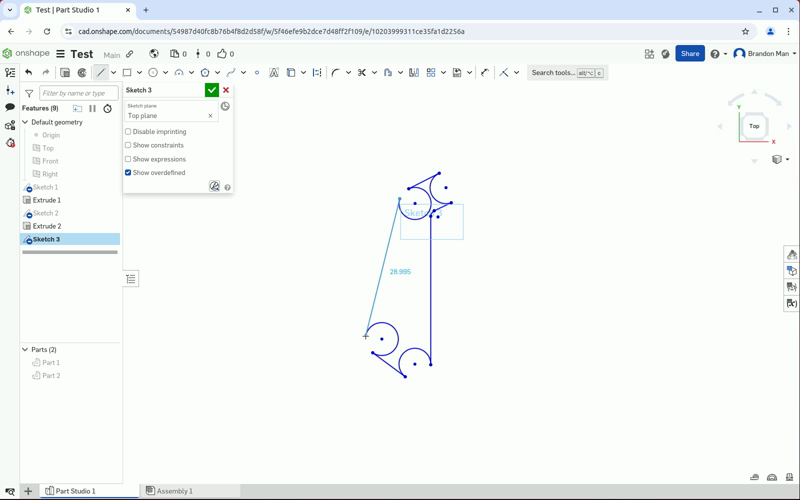
click(365, 335)
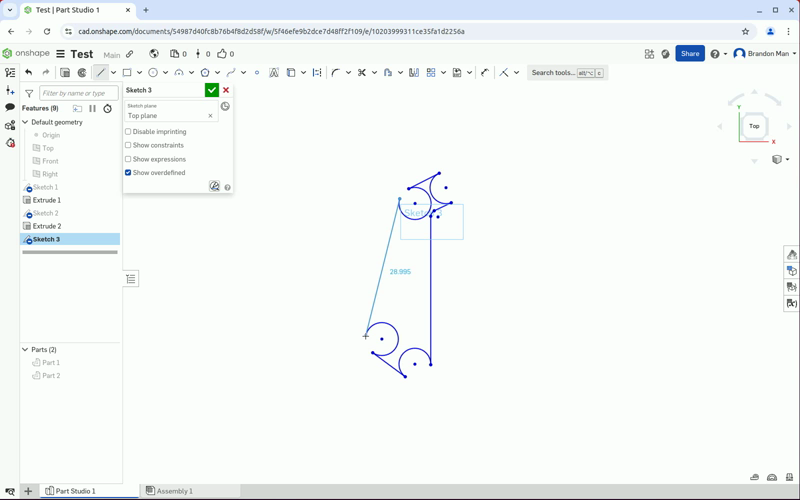
key(esc)
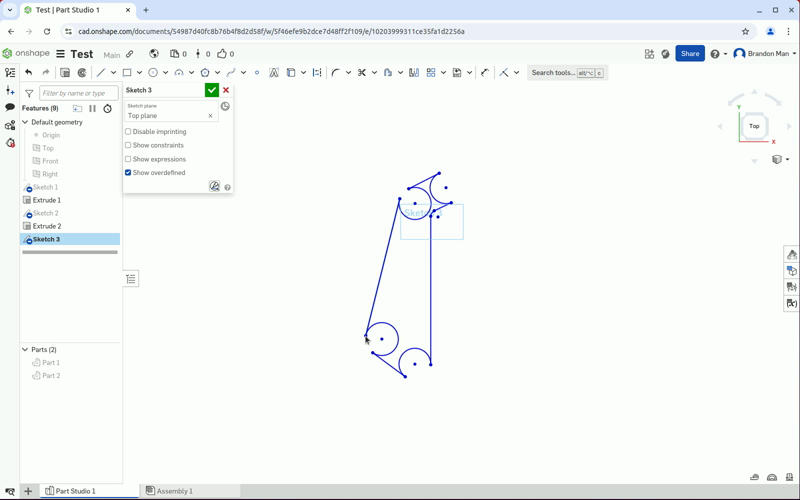
mouse_move(406, 277)
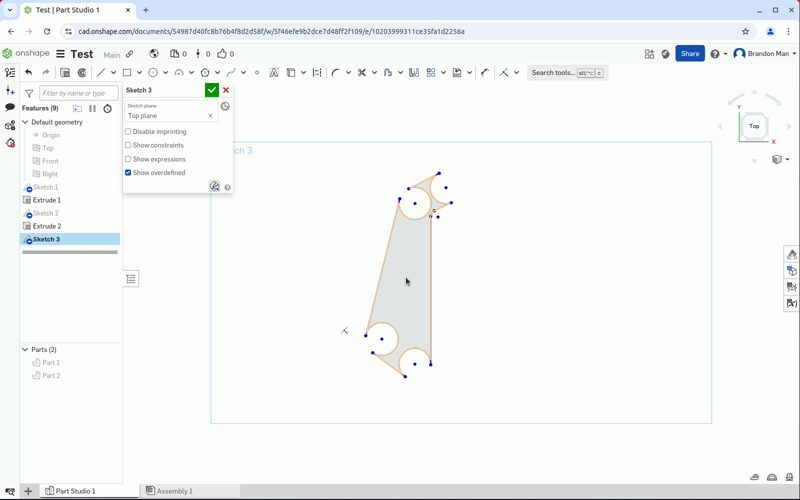
click(406, 277)
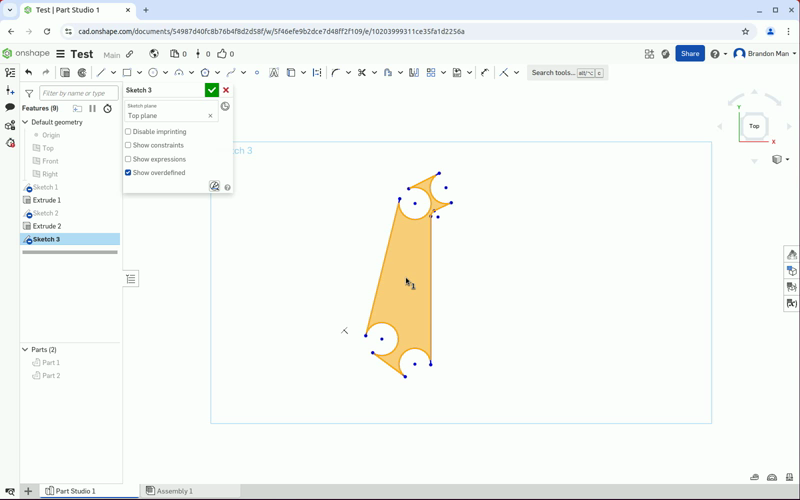
mouse_move(73, 352)
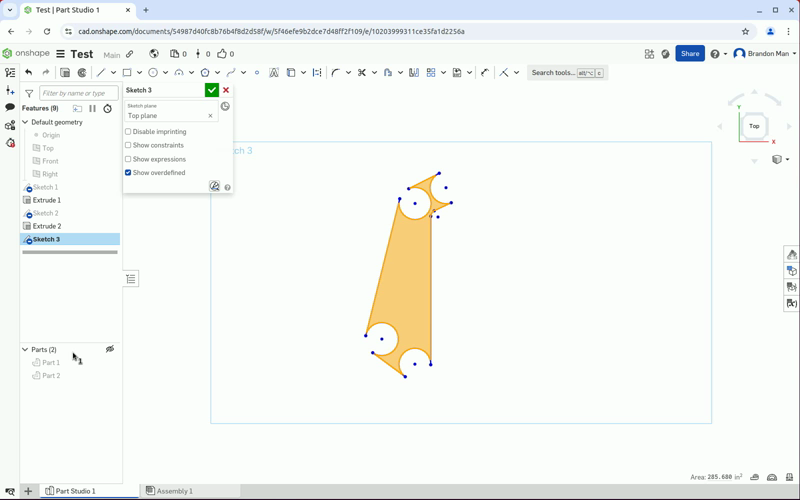
key(shift+y)
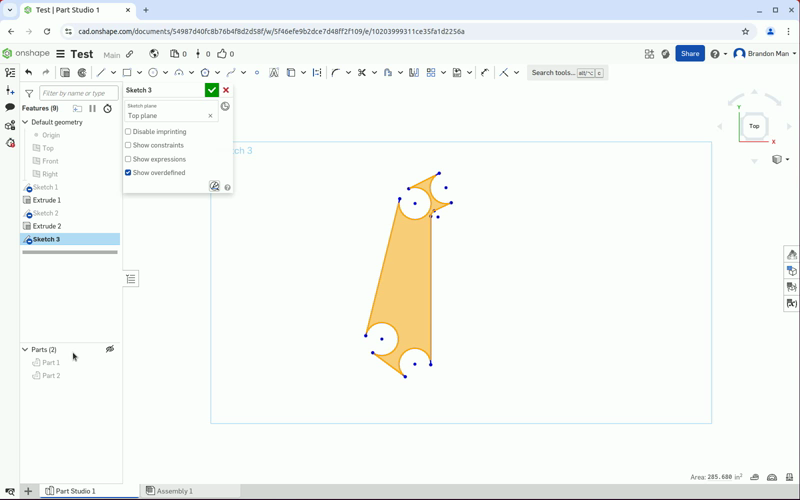
key(shift+e)
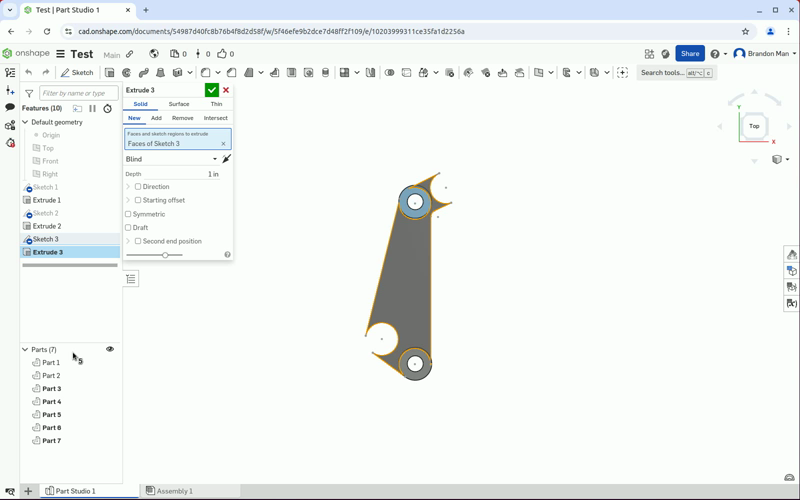
mouse_move(143, 106)
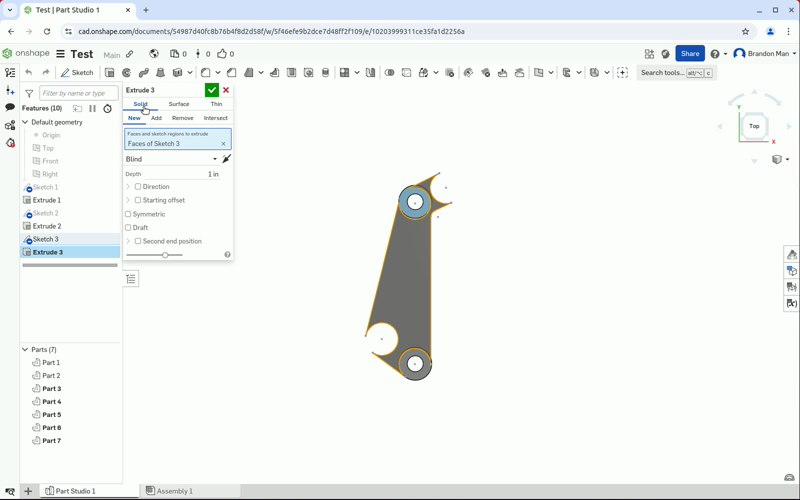
click(143, 106)
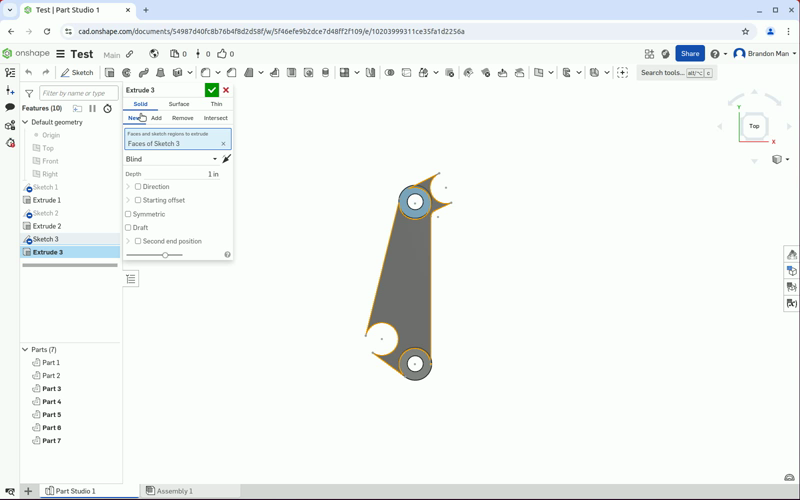
mouse_move(137, 120)
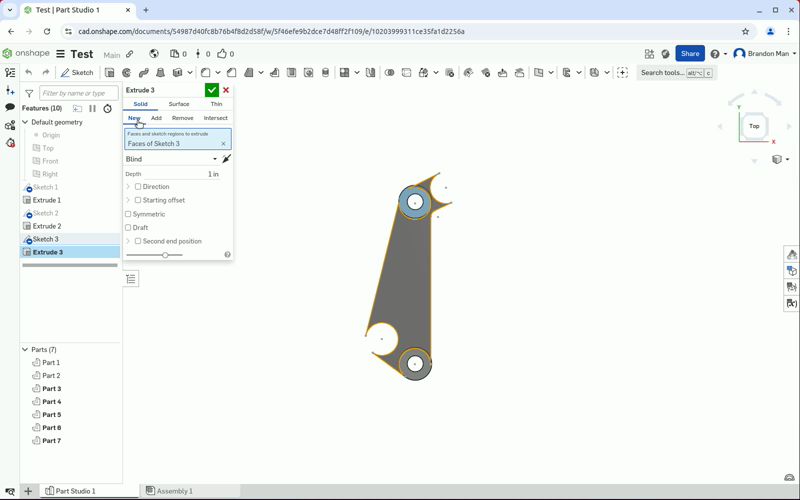
click(137, 120)
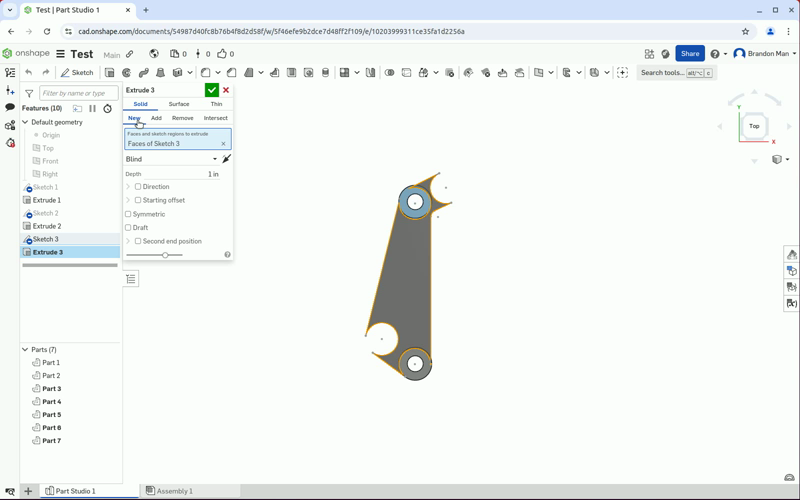
key(tab, 4)
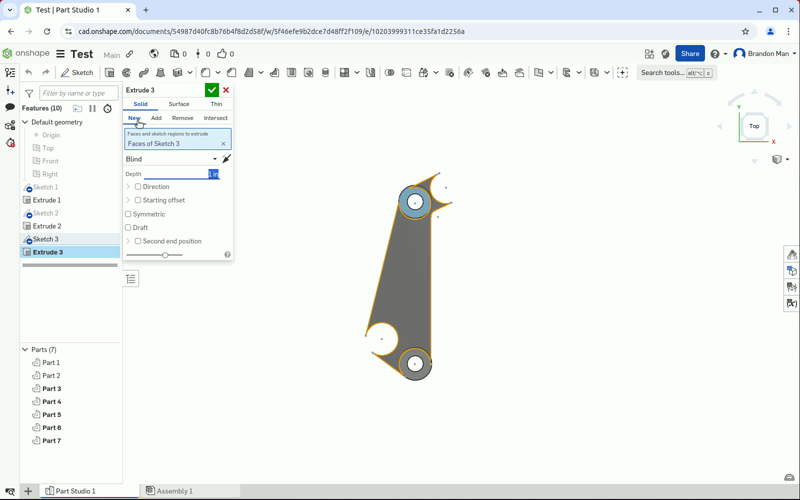
text(6.018)
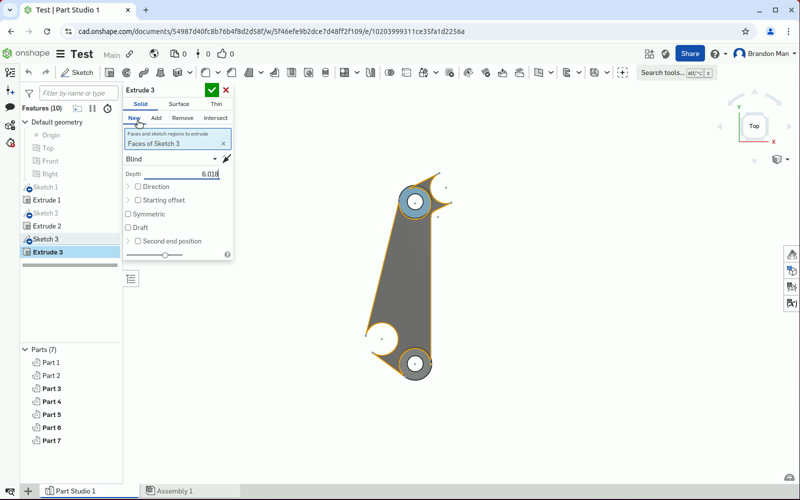
key(enter)
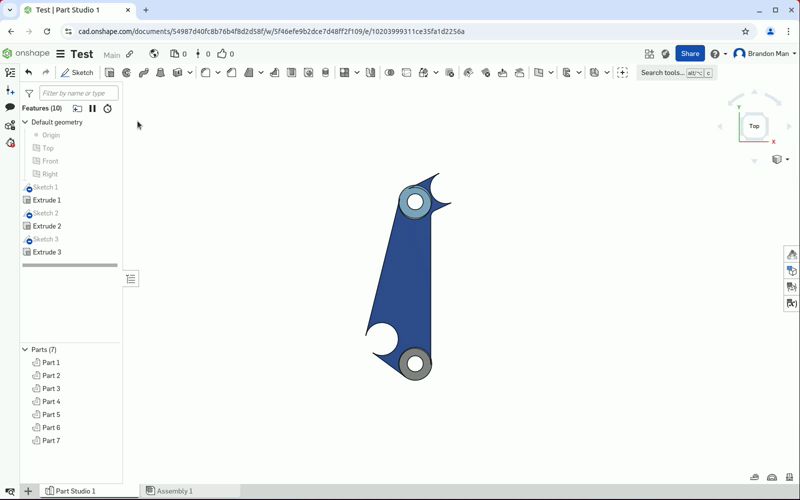
key(shift+h)
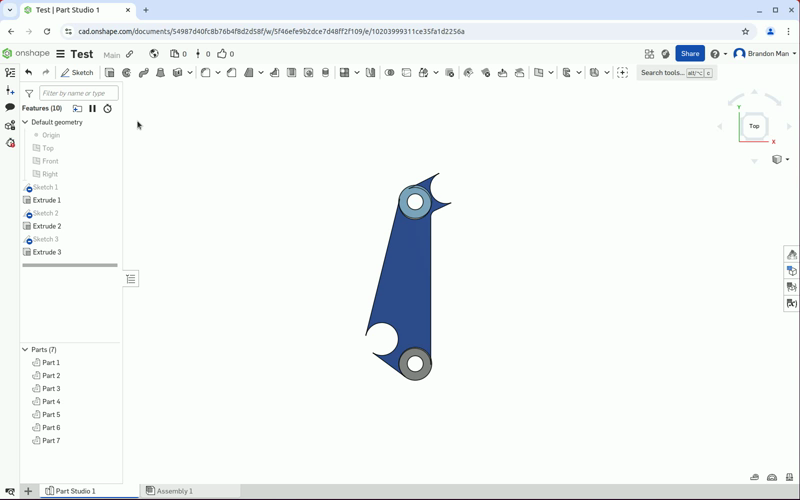
key(shift+h)
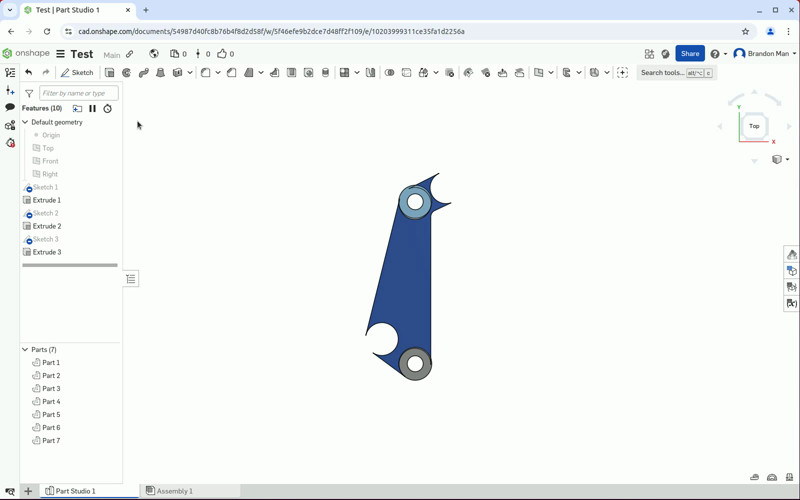
mouse_move(73, 189)
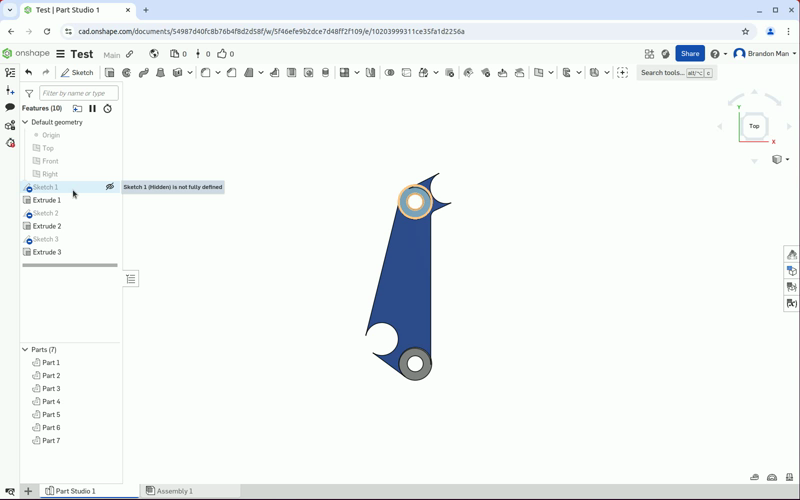
click(73, 189)
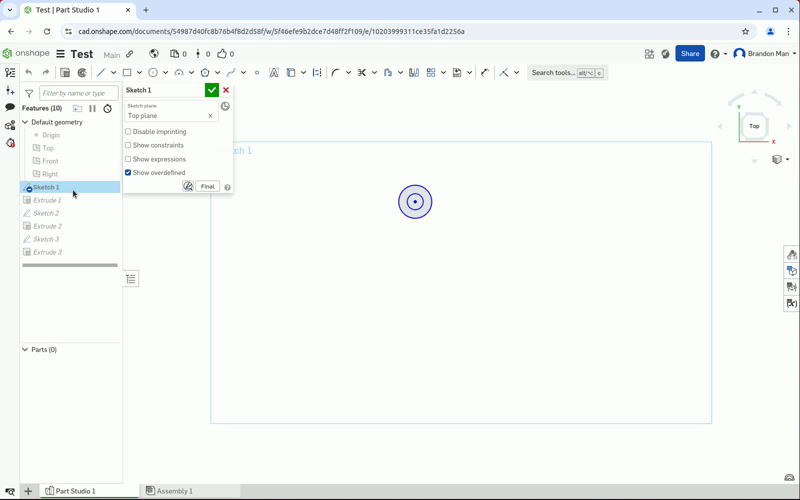
mouse_move(229, 92)
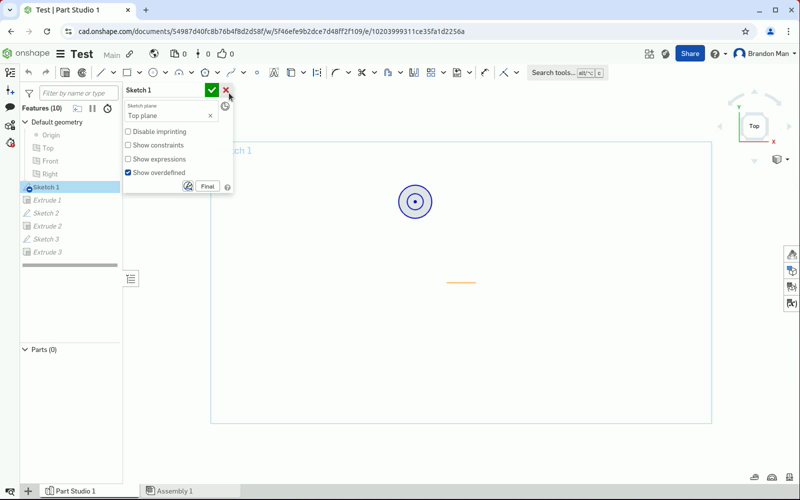
click(229, 92)
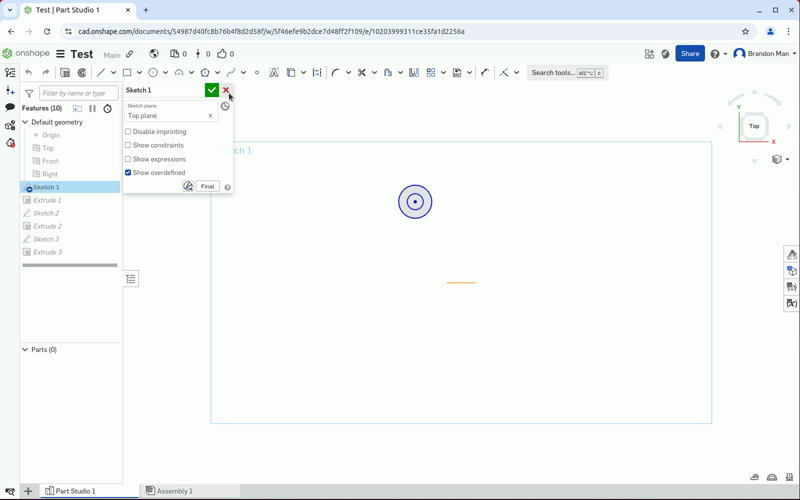
key(shift+s)
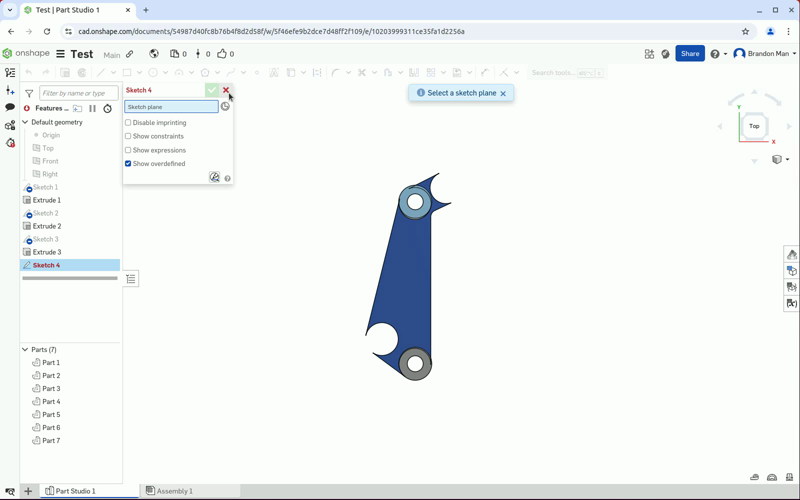
mouse_move(73, 150)
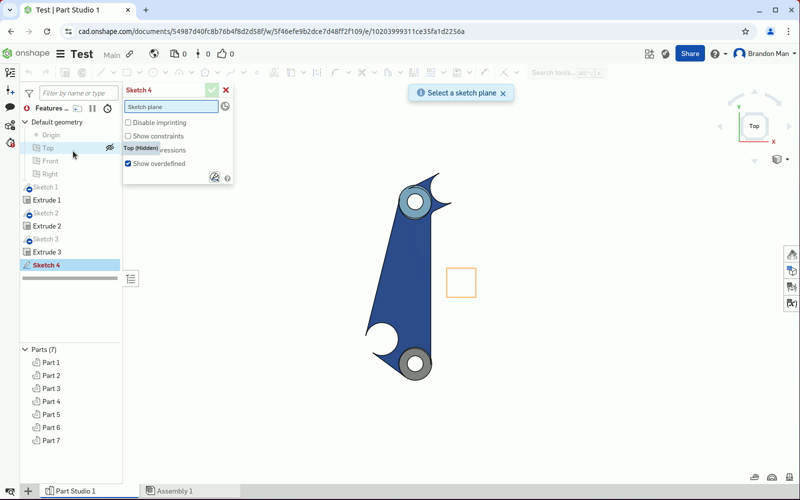
click(73, 150)
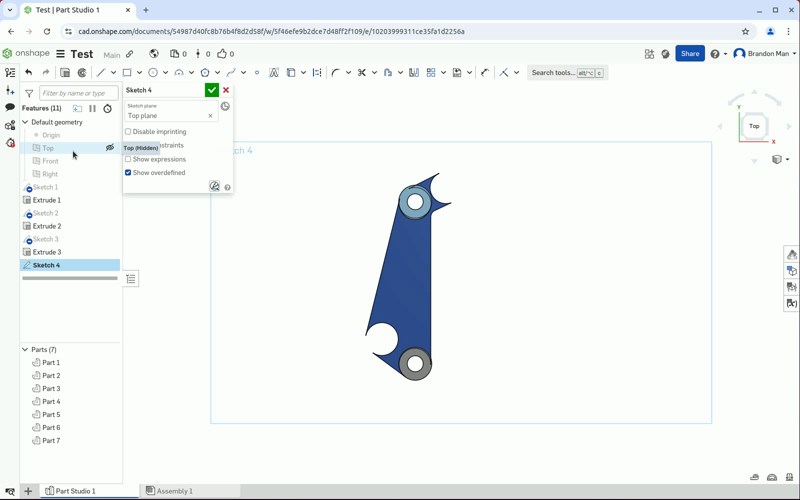
mouse_move(73, 352)
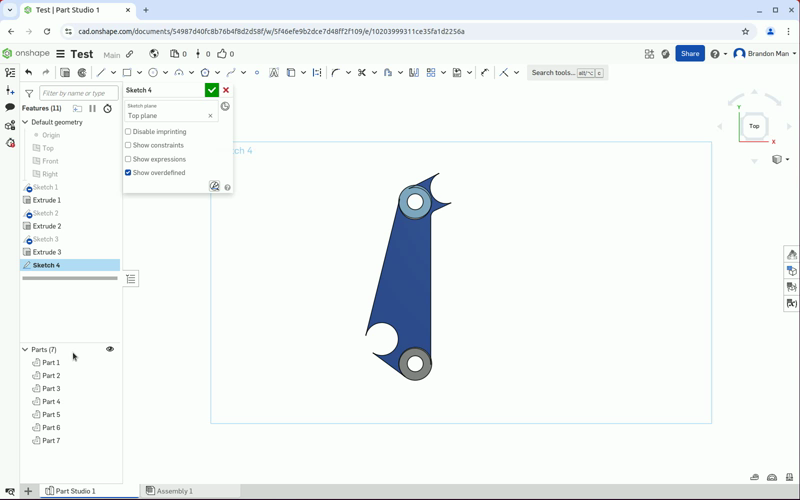
key(y)
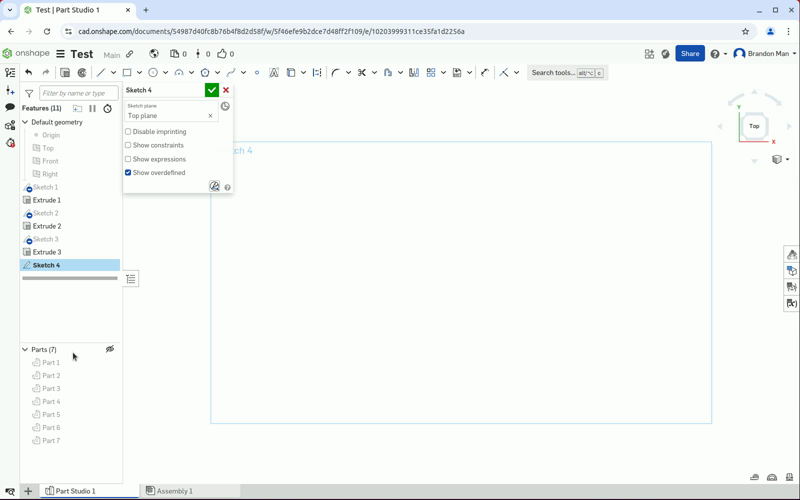
key(c)
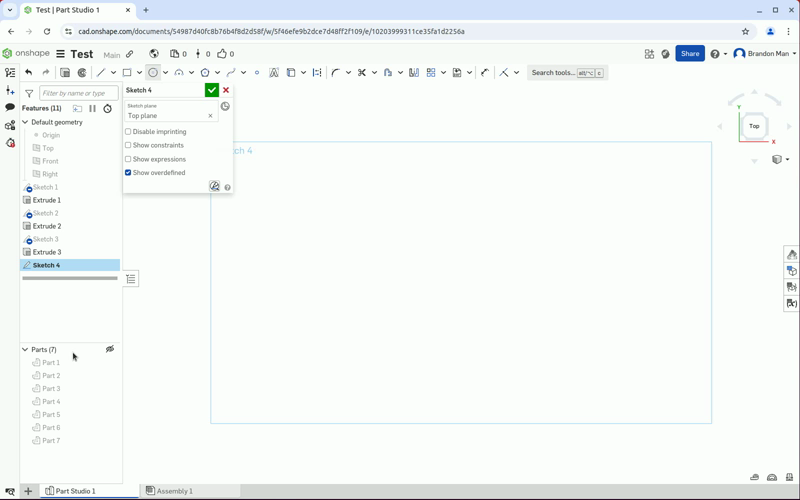
key_down(shift)
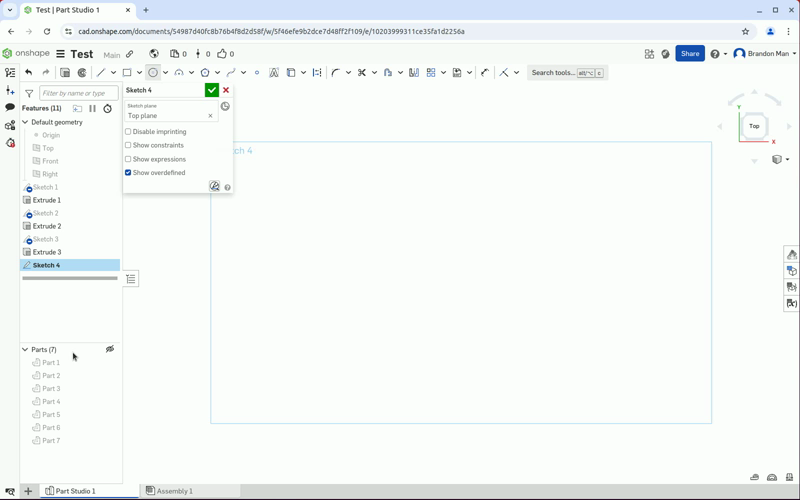
mouse_move(380, 339)
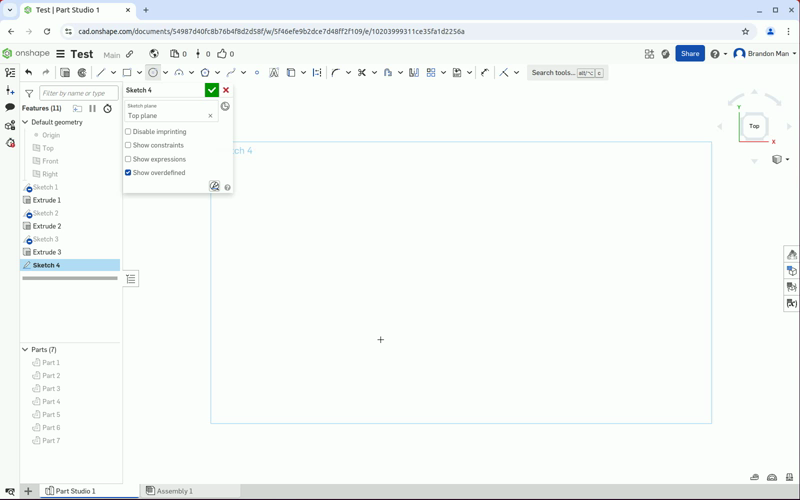
click(380, 339)
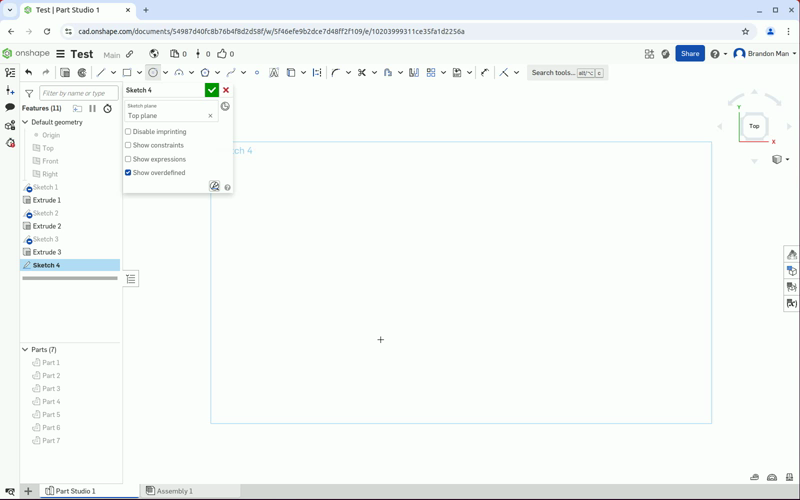
key_up(shift)
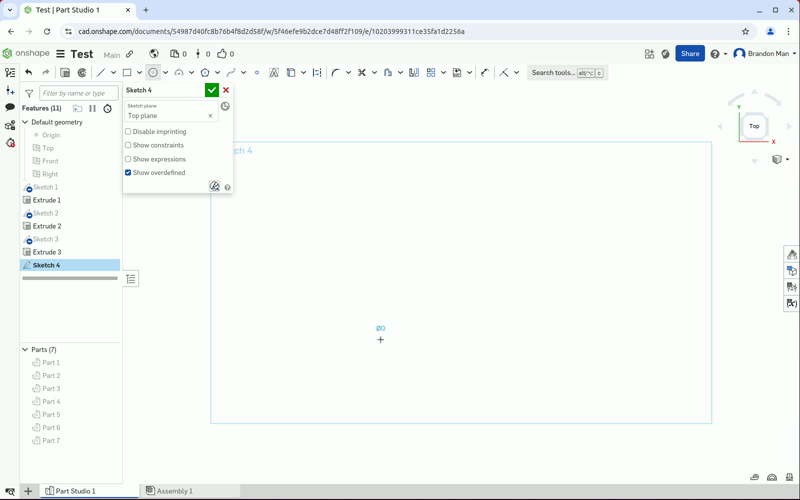
mouse_move(397, 339)
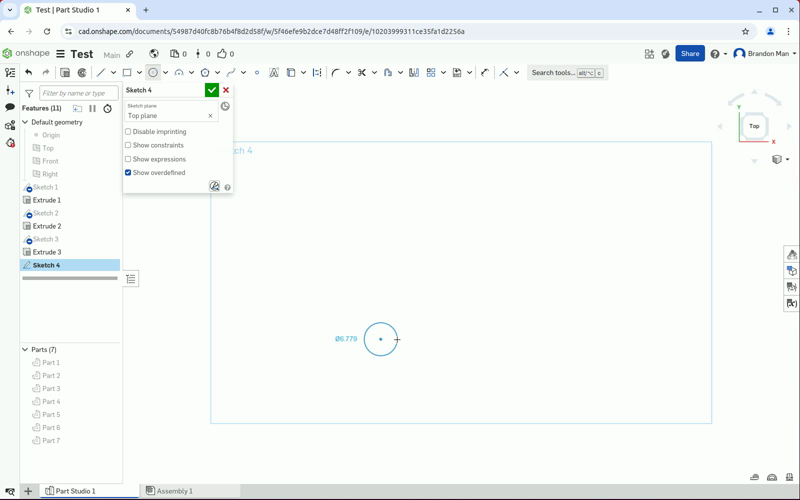
click(397, 339)
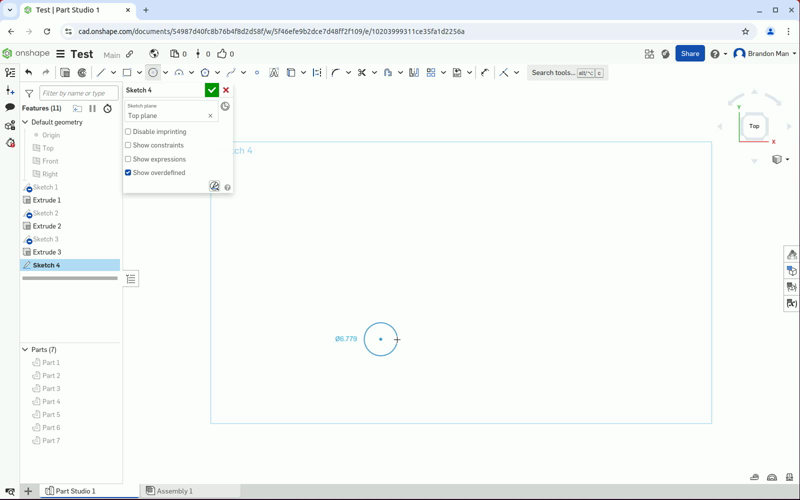
key(esc)
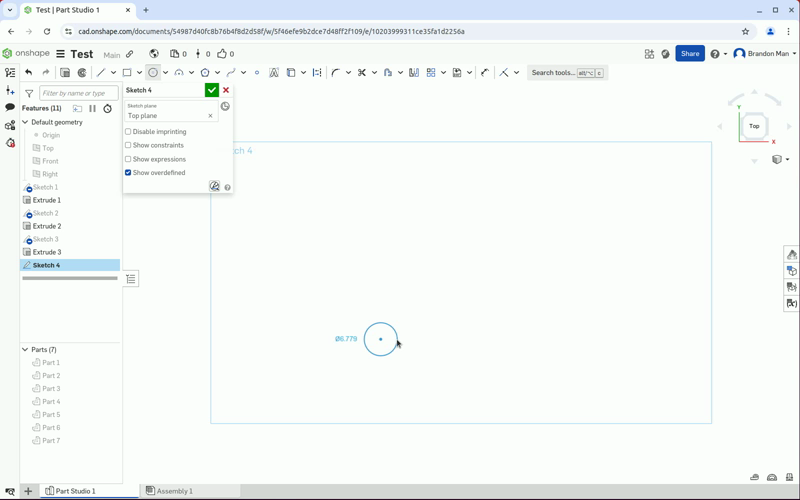
key(c)
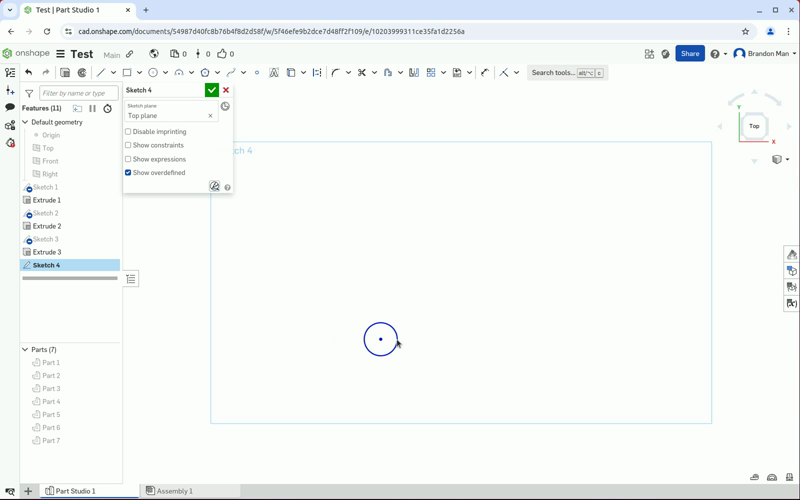
key_down(shift)
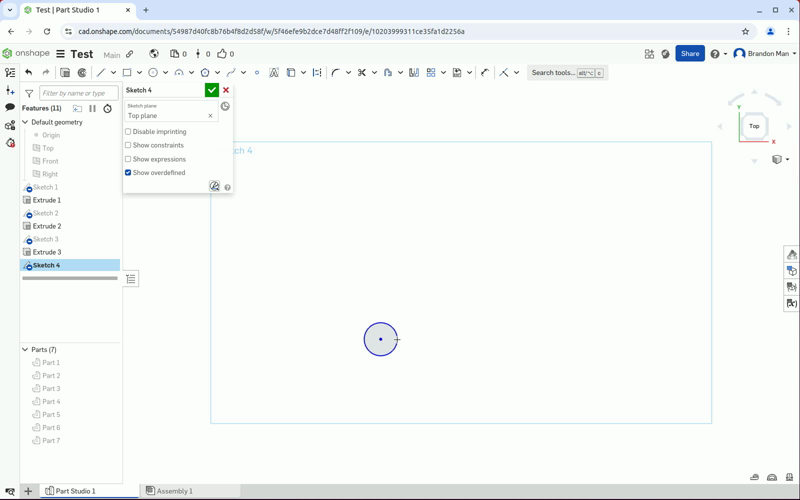
mouse_move(380, 339)
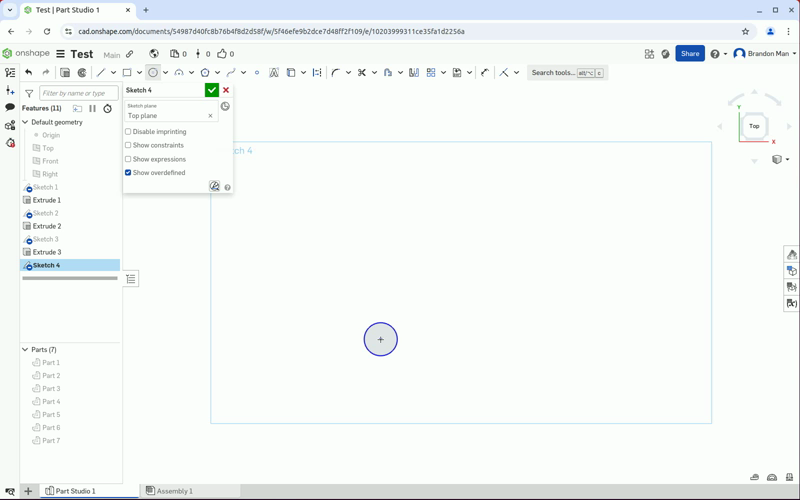
click(380, 339)
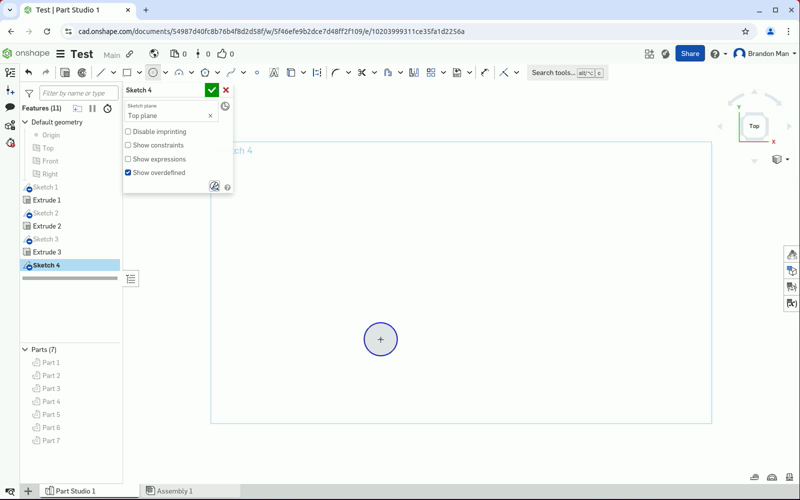
key_up(shift)
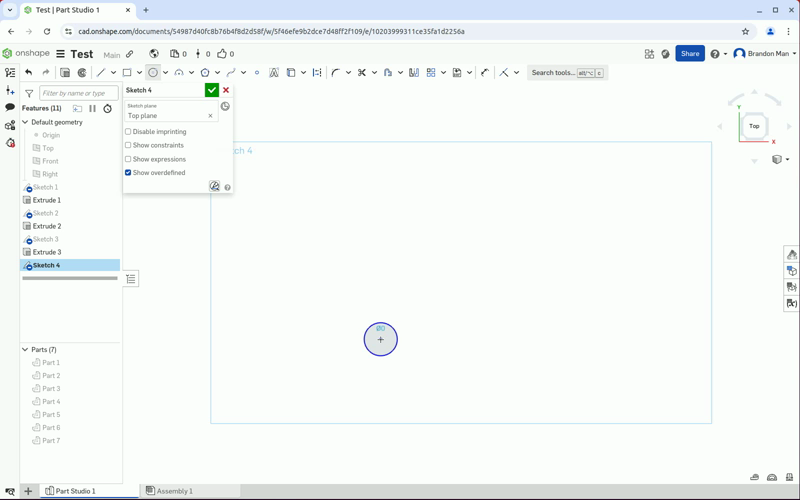
mouse_move(389, 339)
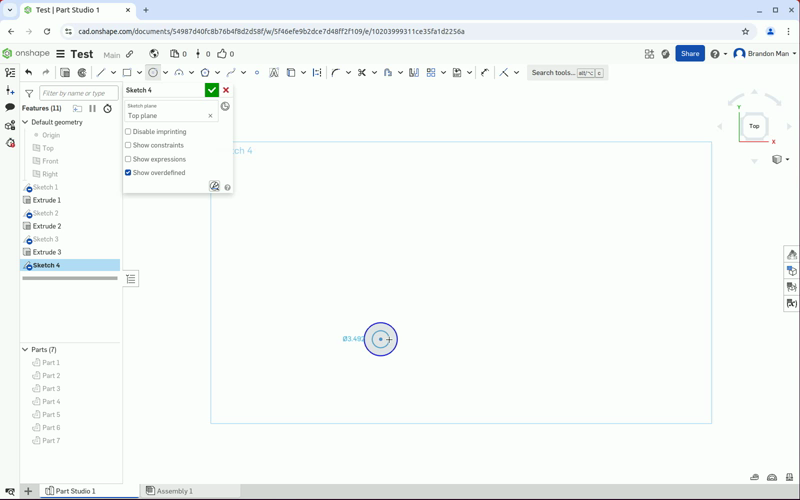
click(389, 339)
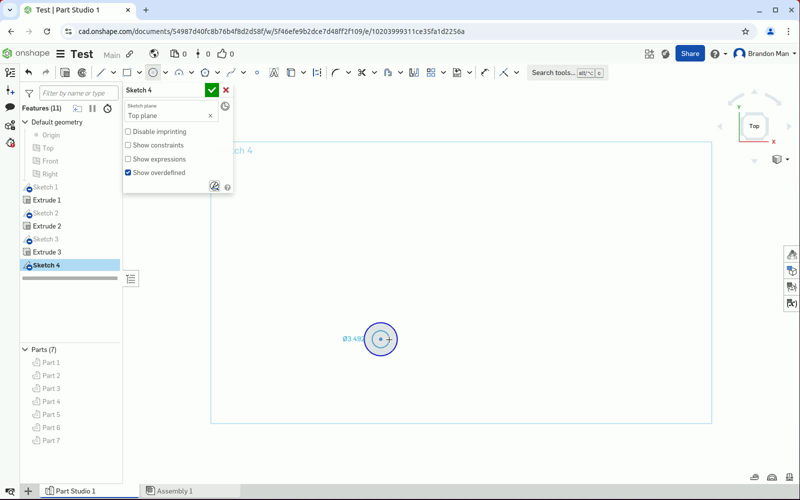
key(esc)
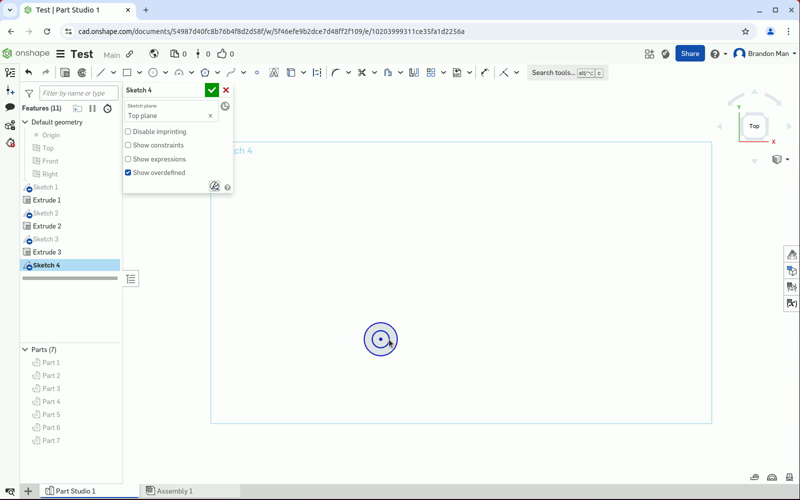
mouse_move(381, 353)
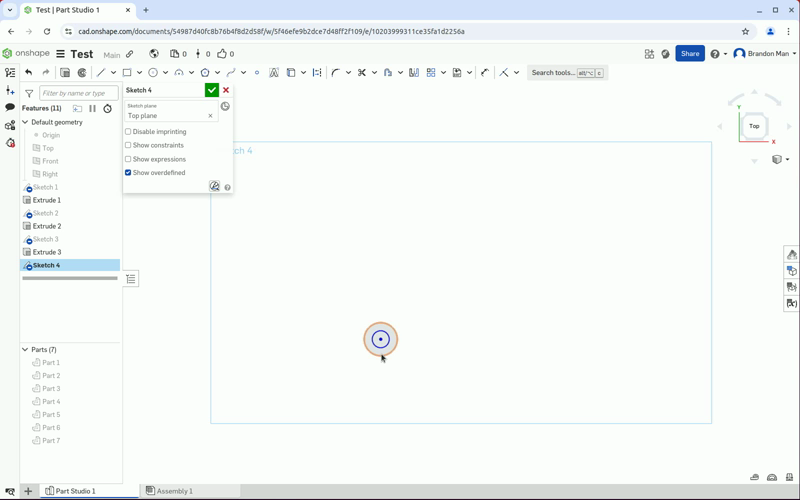
scroll(6)
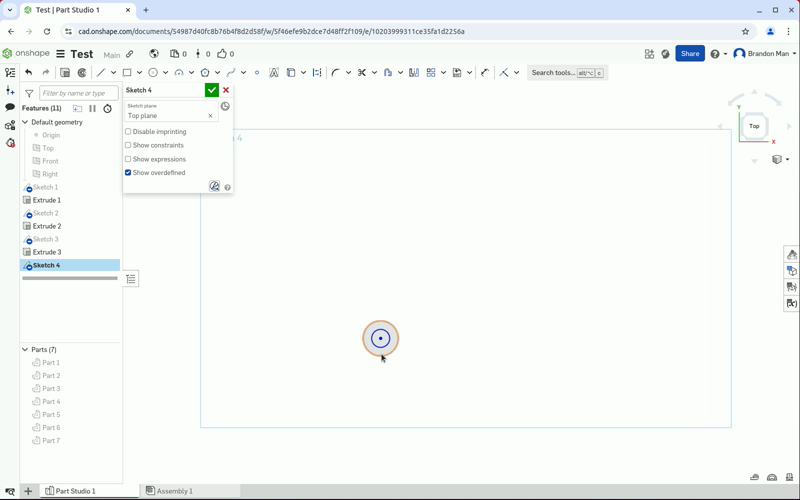
scroll(6)
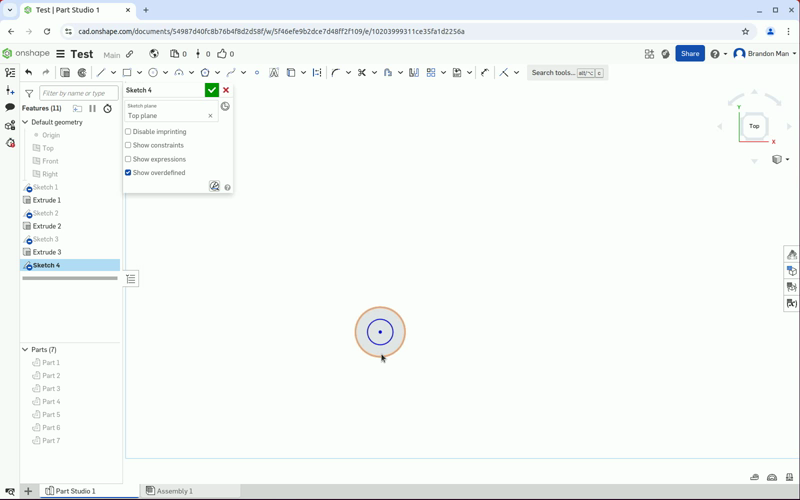
scroll(6)
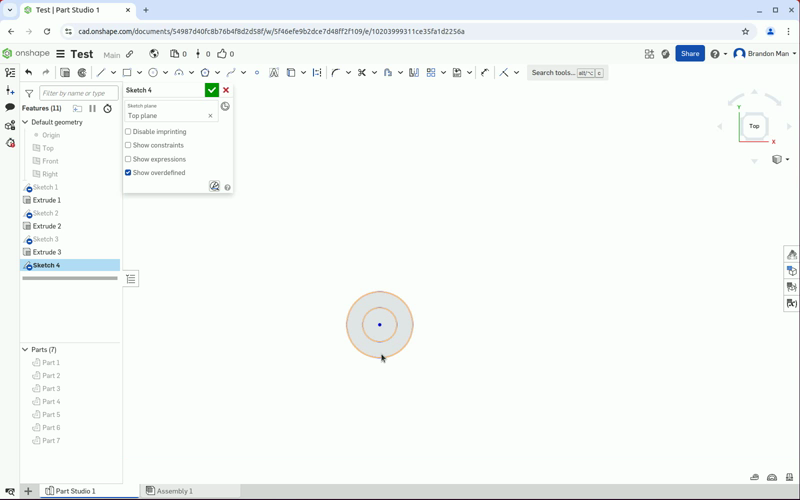
scroll(6)
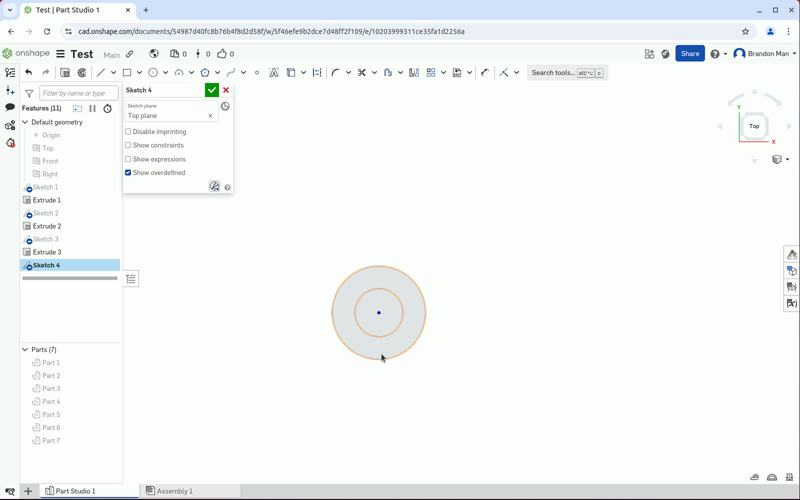
scroll(6)
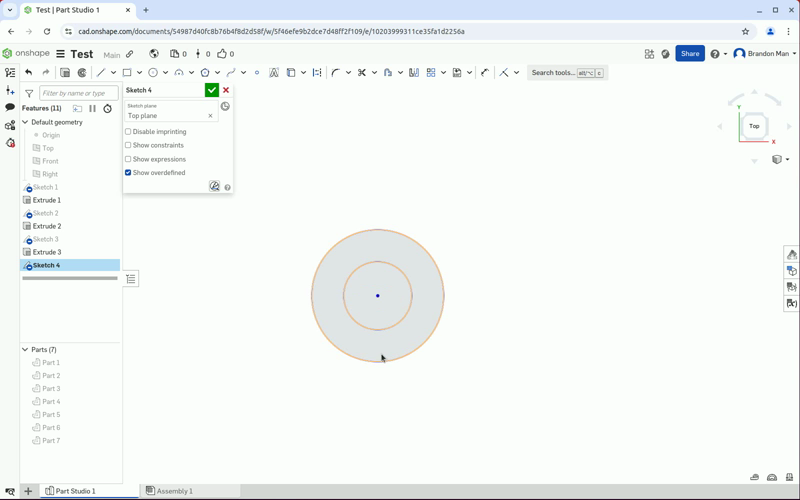
scroll(6)
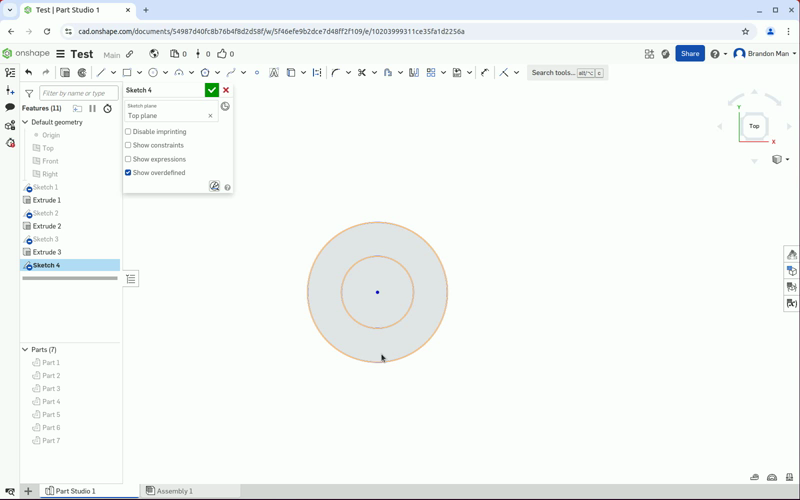
scroll(6)
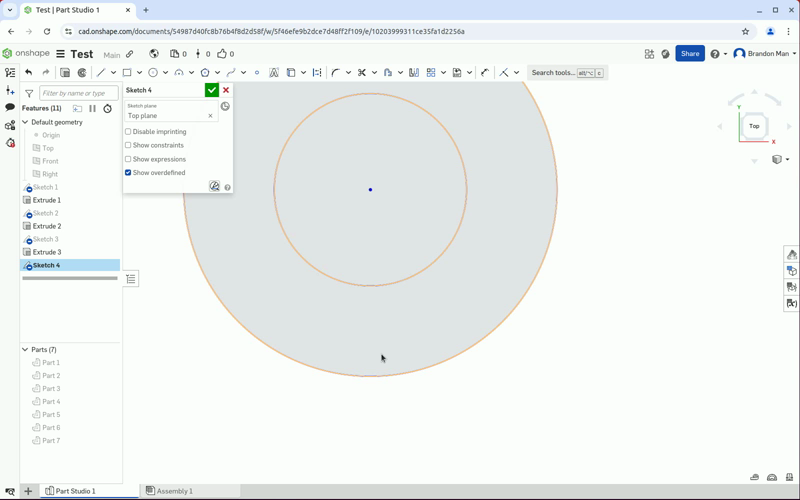
click(381, 353)
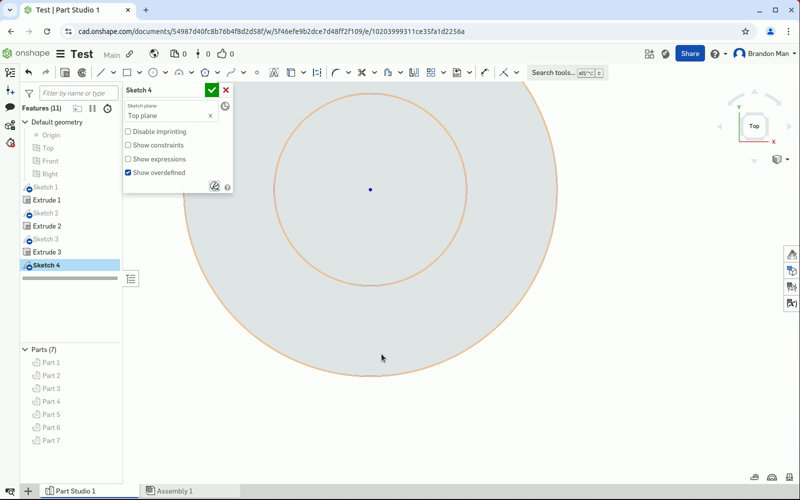
scroll(-6)
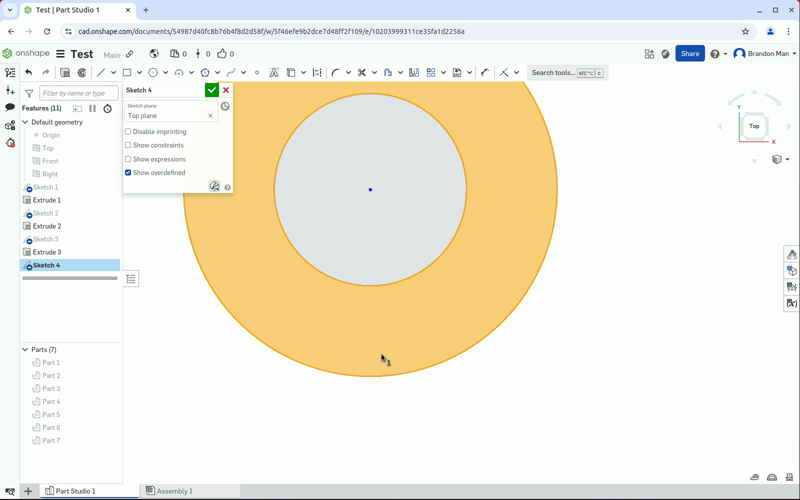
scroll(-6)
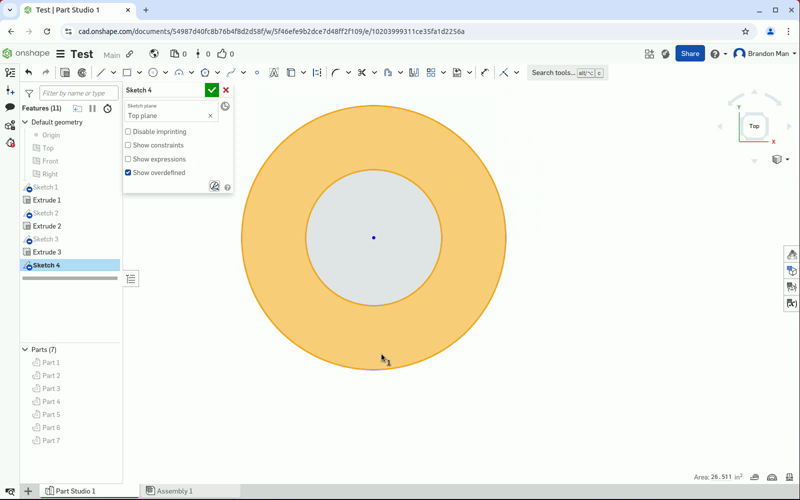
scroll(-6)
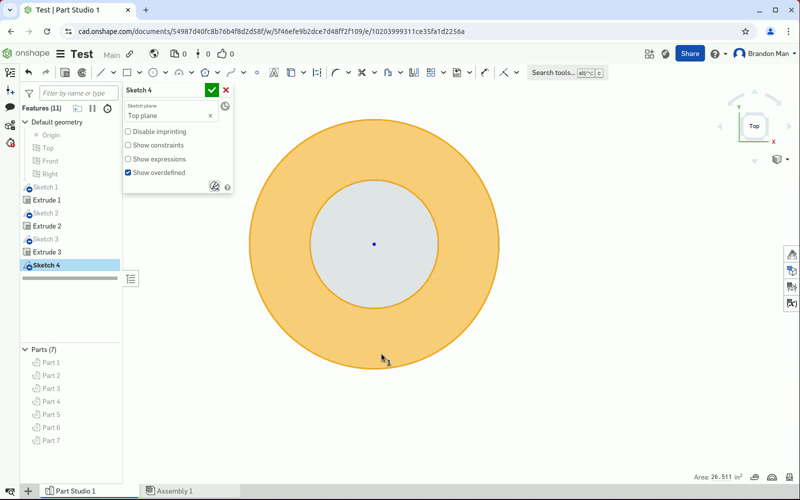
scroll(-6)
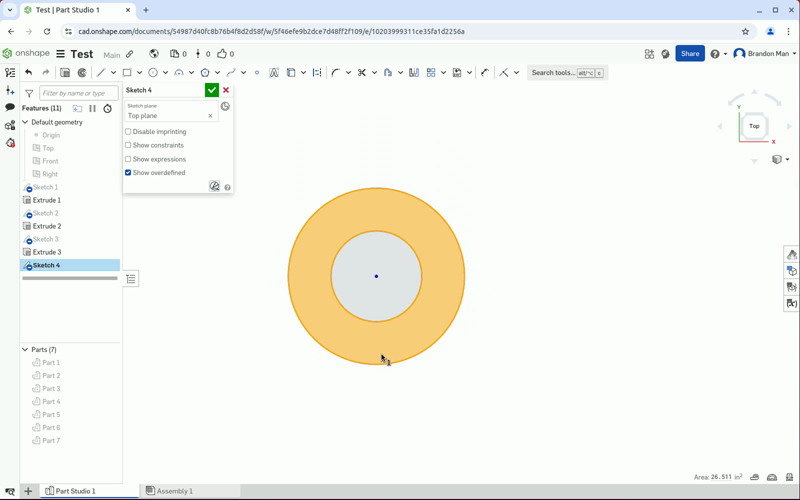
scroll(-6)
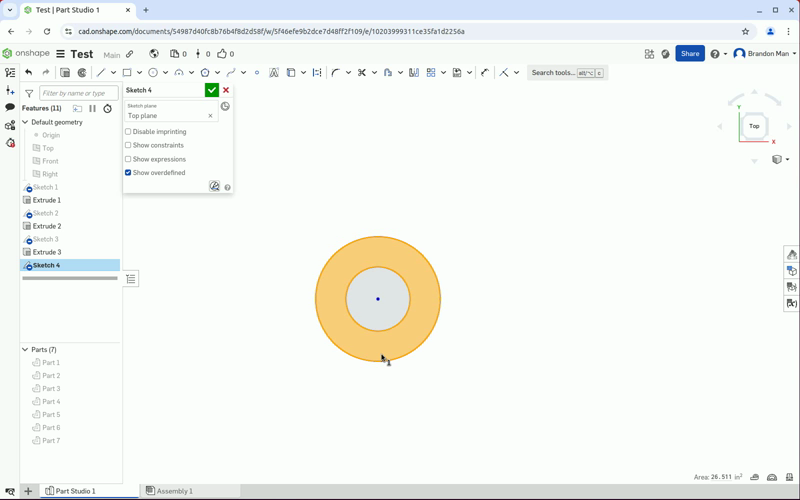
scroll(-6)
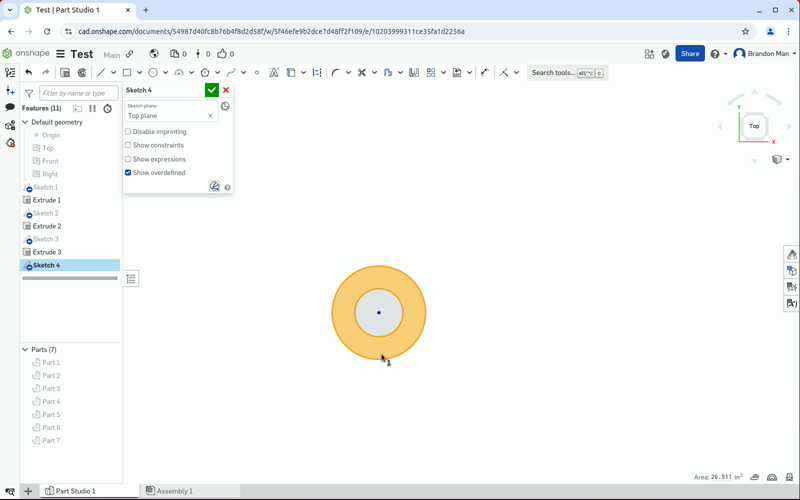
scroll(-6)
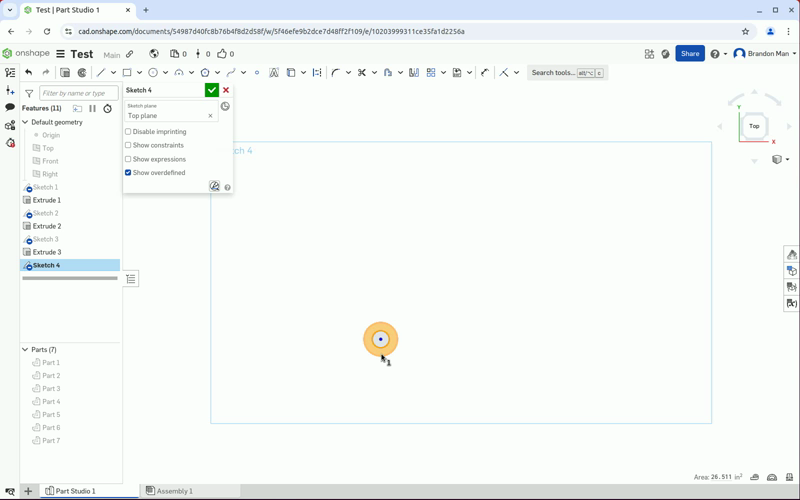
mouse_move(73, 352)
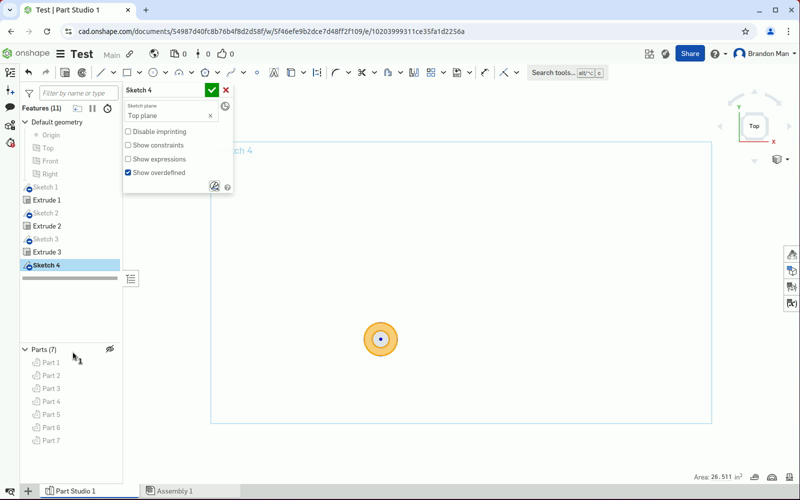
key(shift+y)
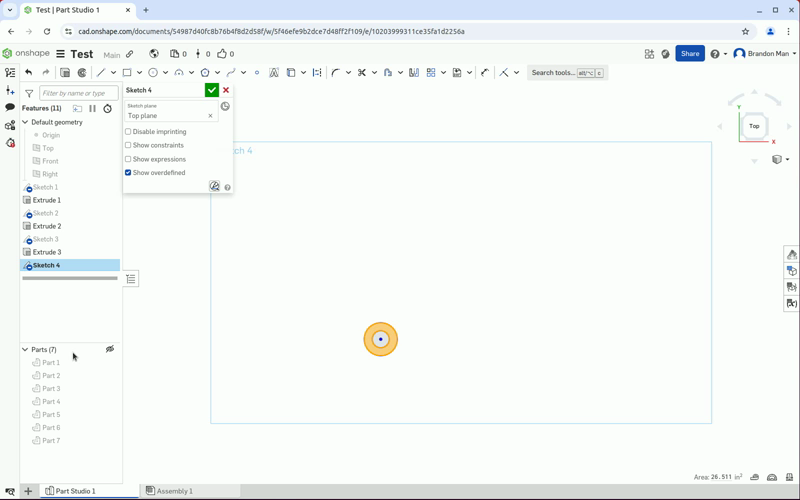
key(shift+e)
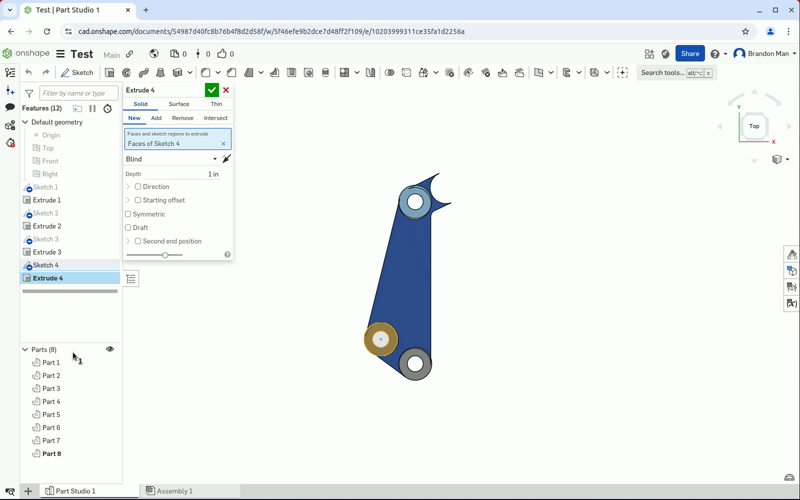
mouse_move(143, 106)
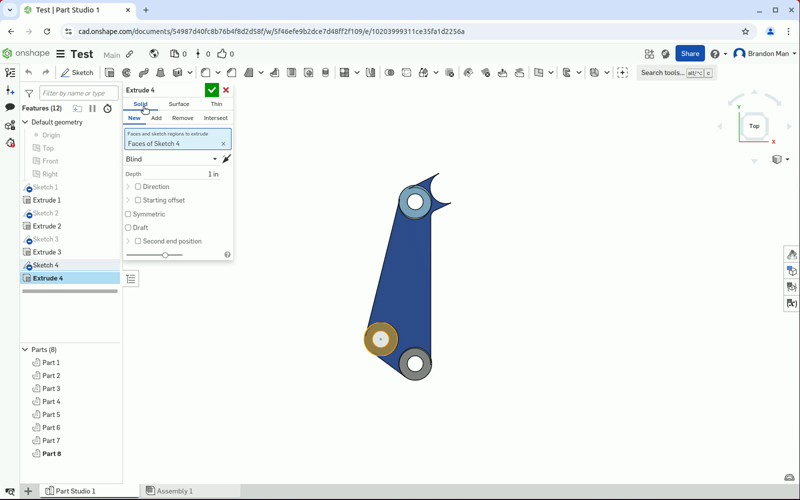
click(143, 106)
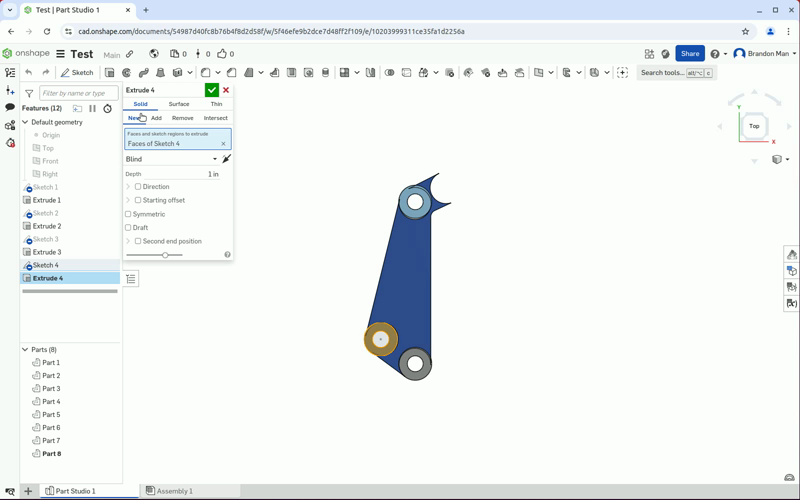
mouse_move(137, 120)
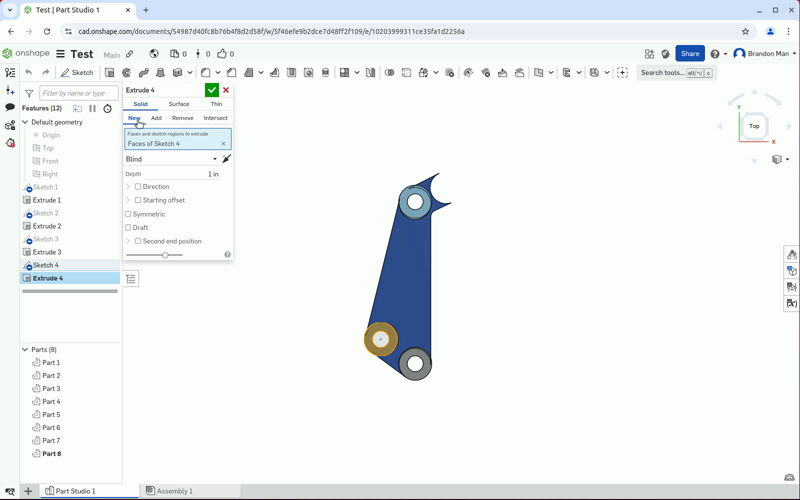
click(137, 120)
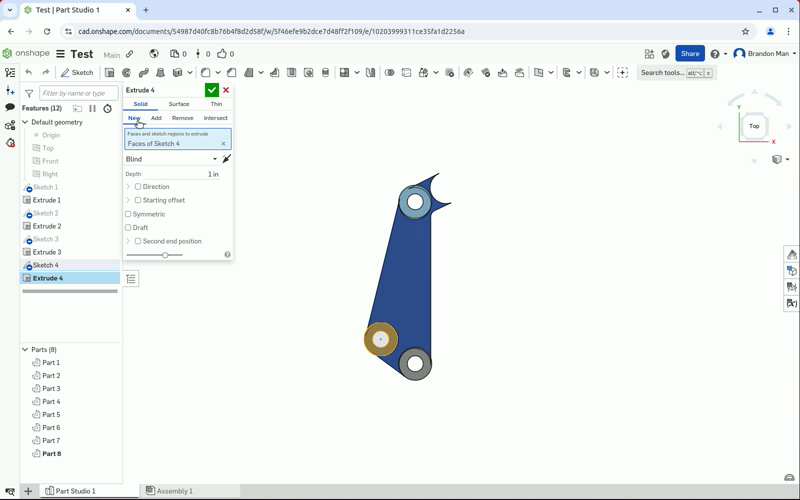
key(tab, 4)
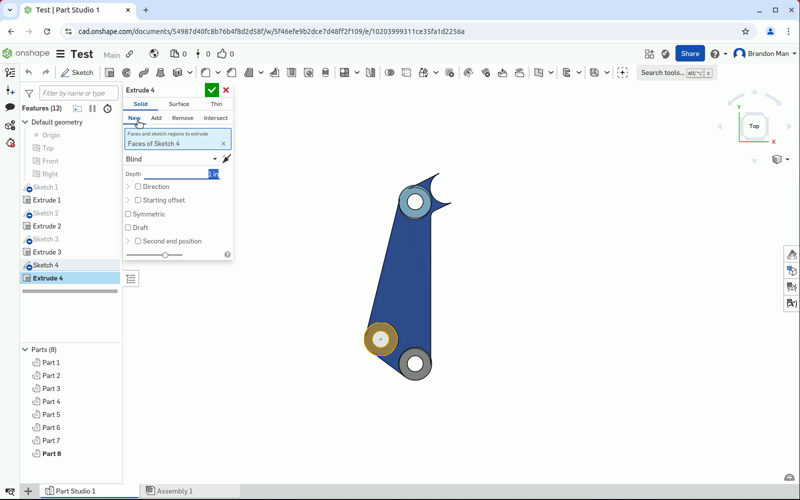
text(6.74)
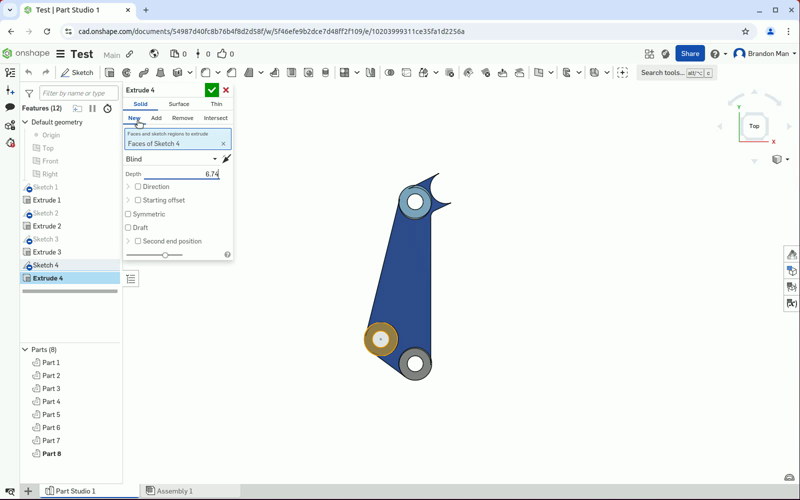
key(enter)
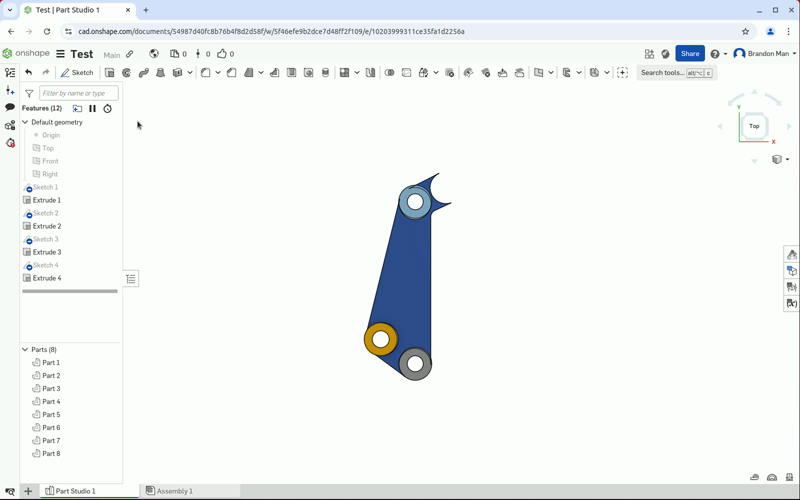
key(shift+h)
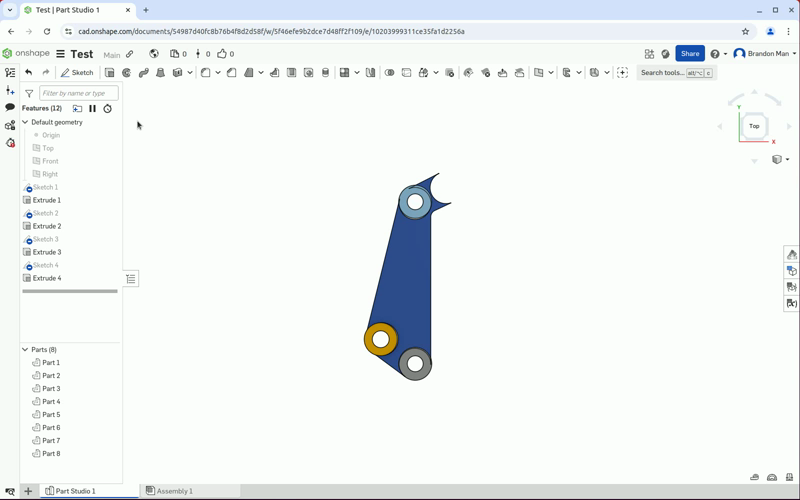
key(shift+h)
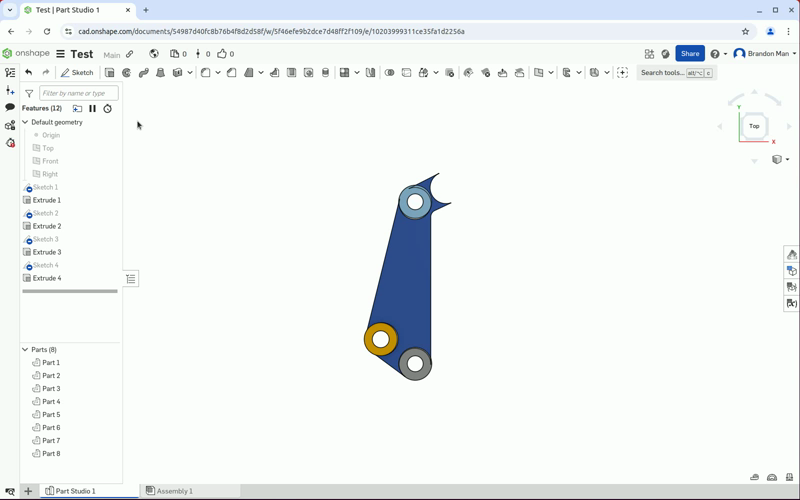
mouse_move(73, 189)
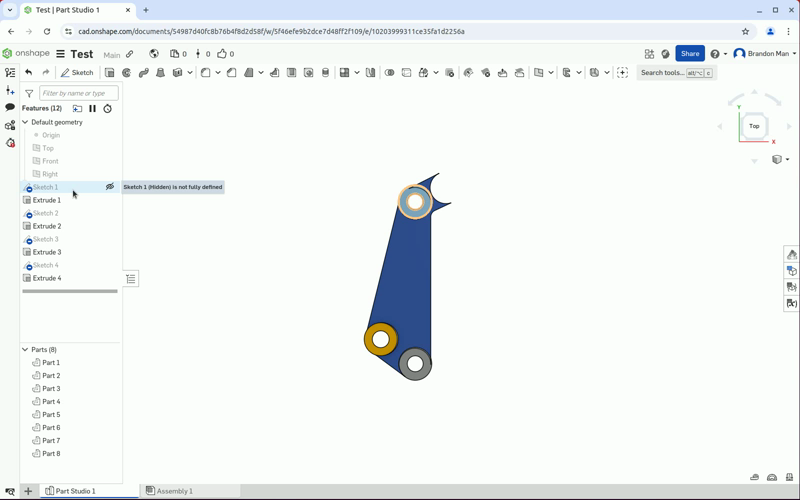
click(73, 189)
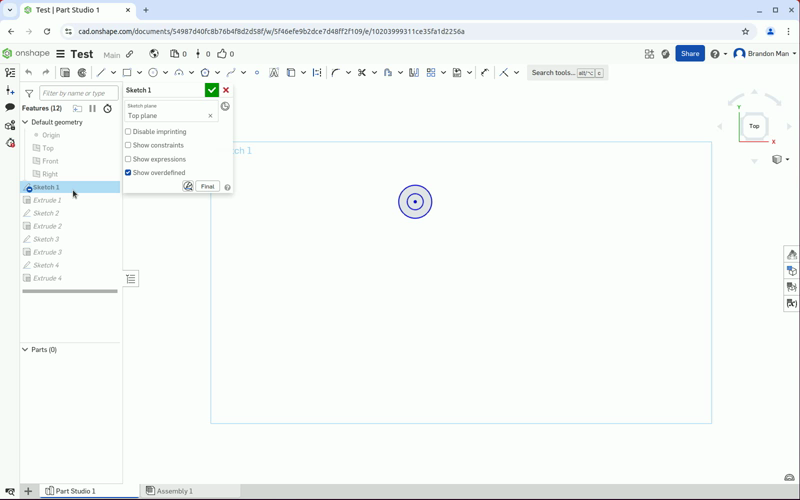
mouse_move(229, 92)
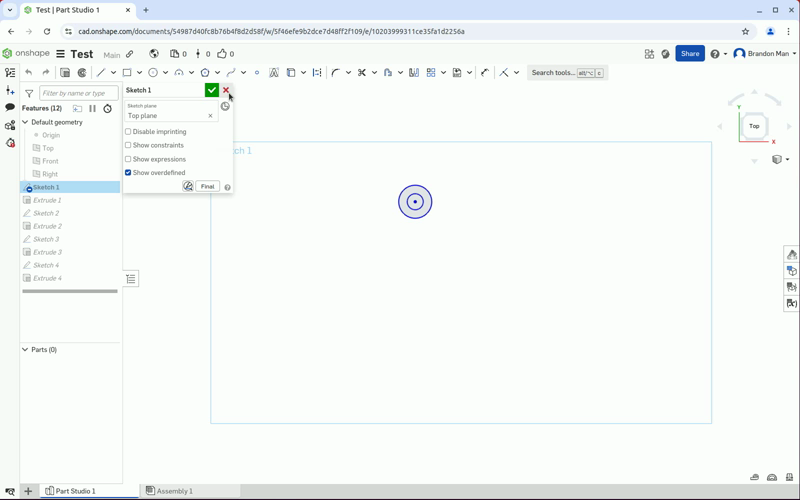
click(229, 92)
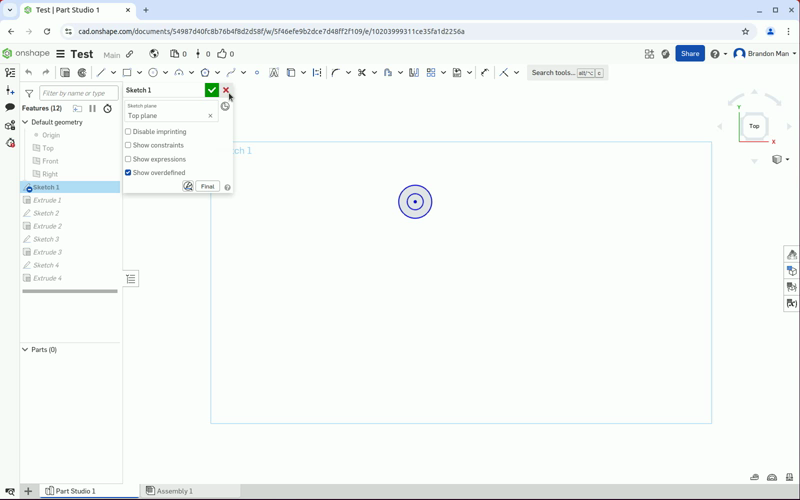
key(shift+s)
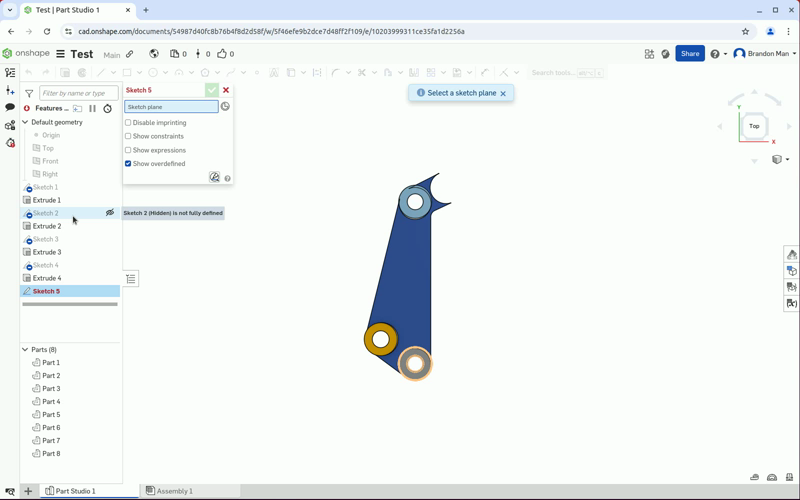
scroll(3)
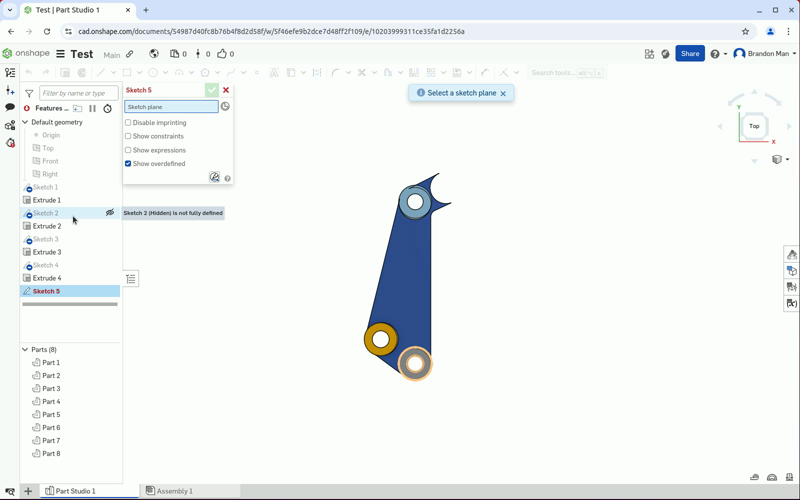
mouse_move(73, 150)
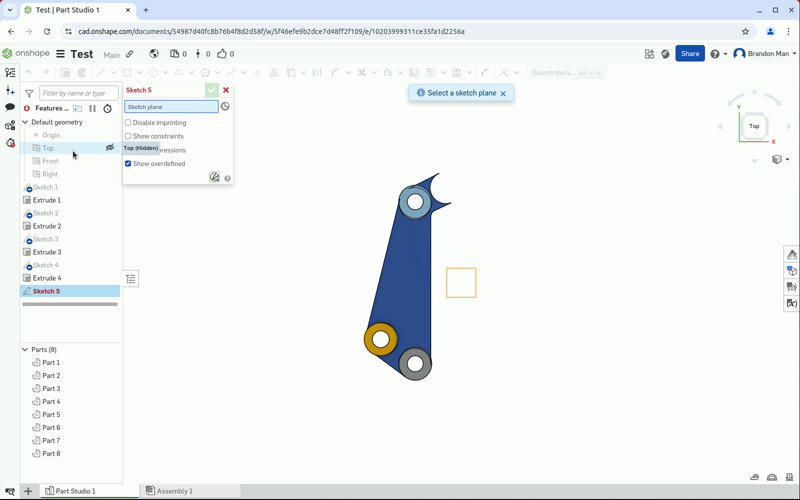
click(73, 150)
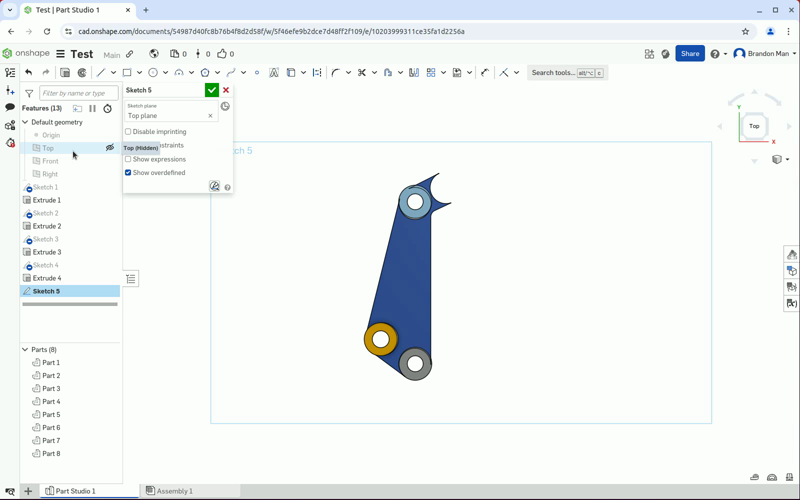
mouse_move(73, 352)
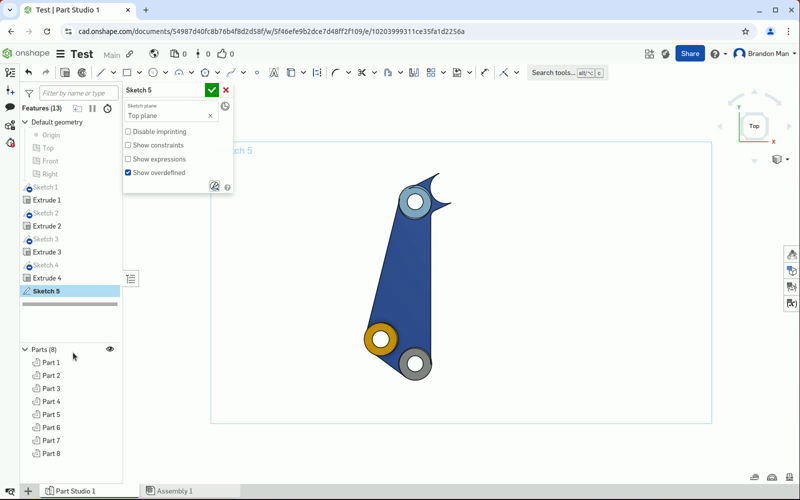
key(y)
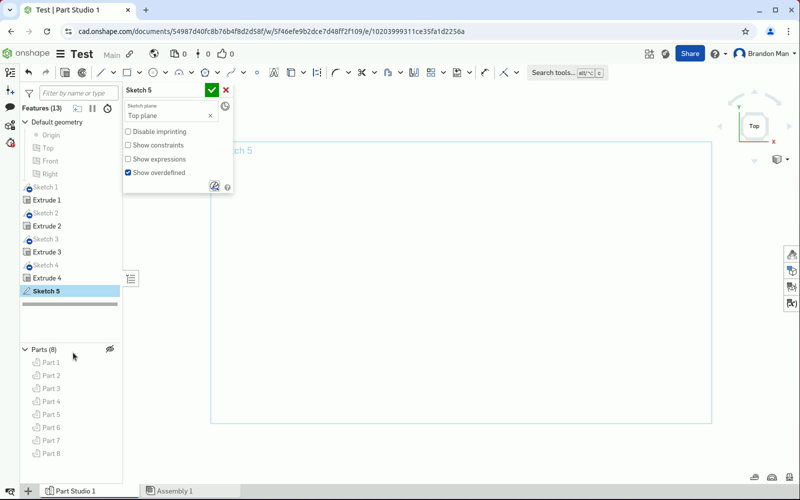
key(c)
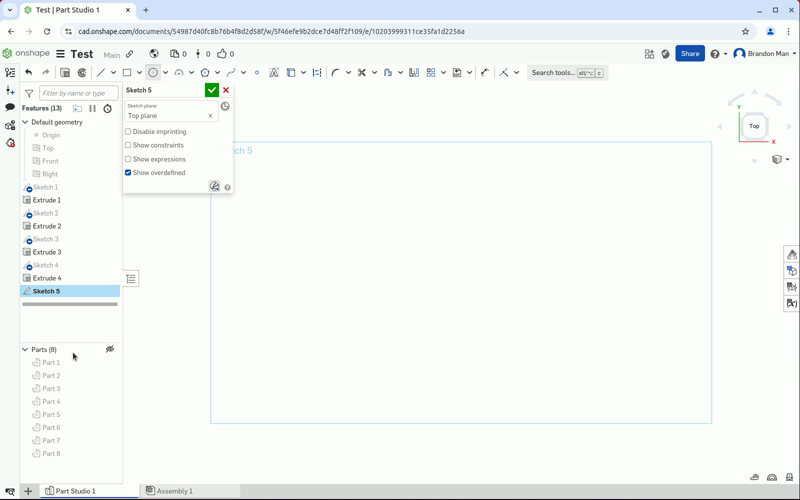
key_down(shift)
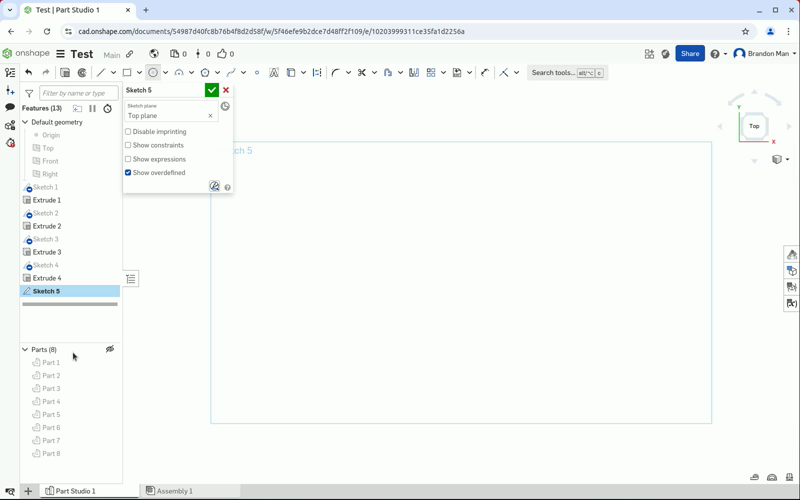
mouse_move(446, 186)
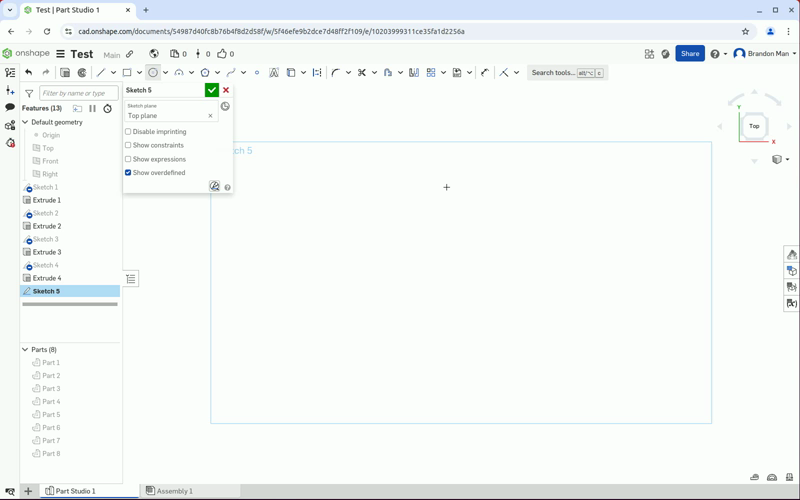
click(446, 186)
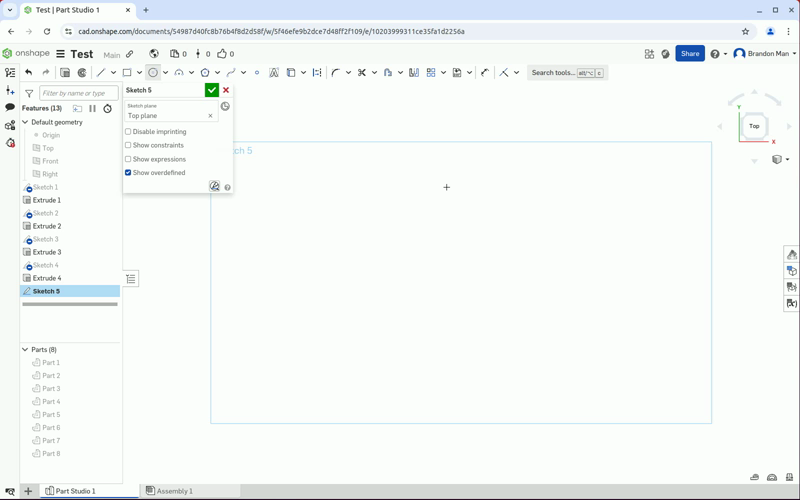
key_up(shift)
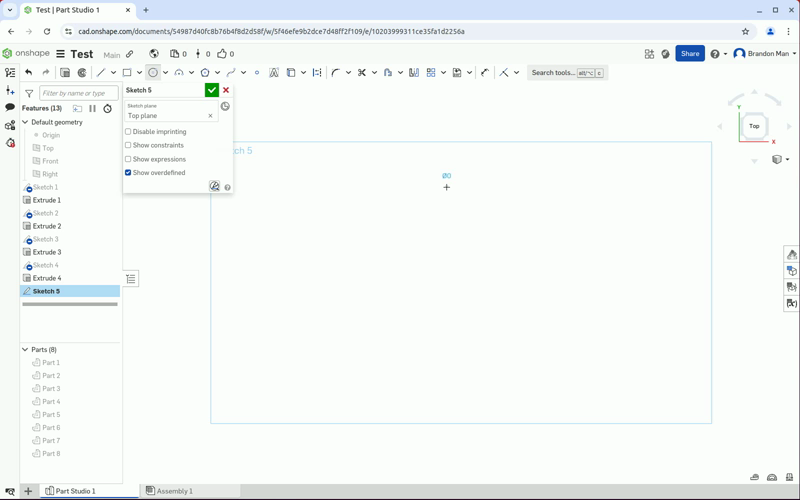
mouse_move(463, 186)
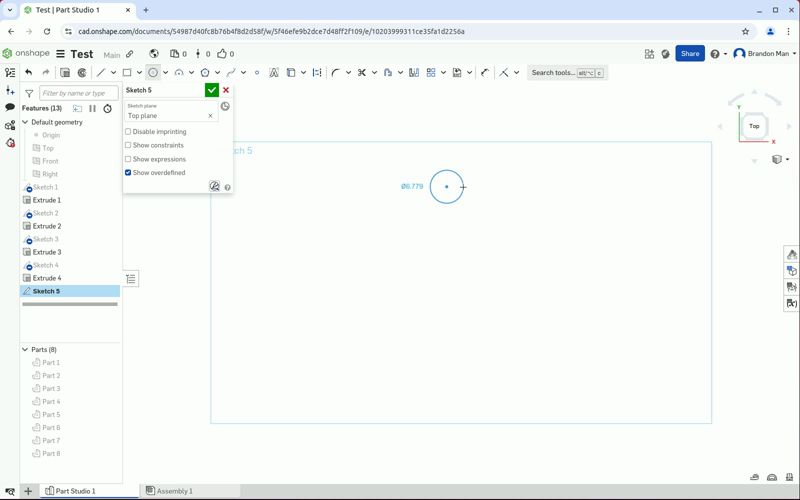
click(463, 186)
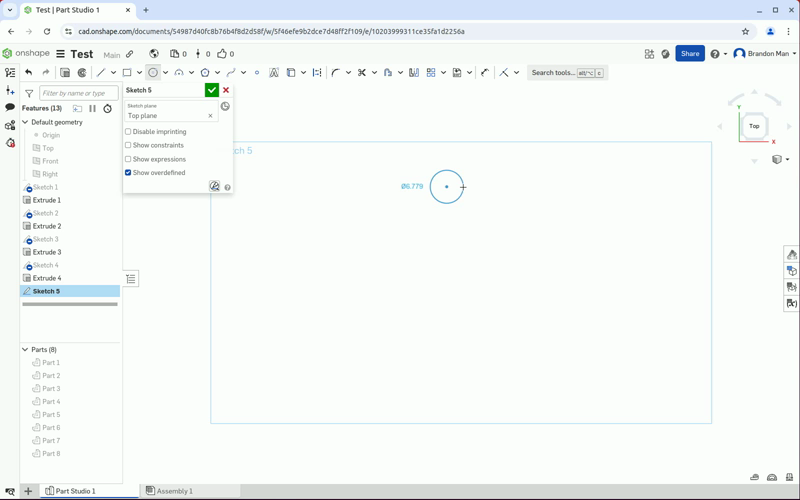
key(esc)
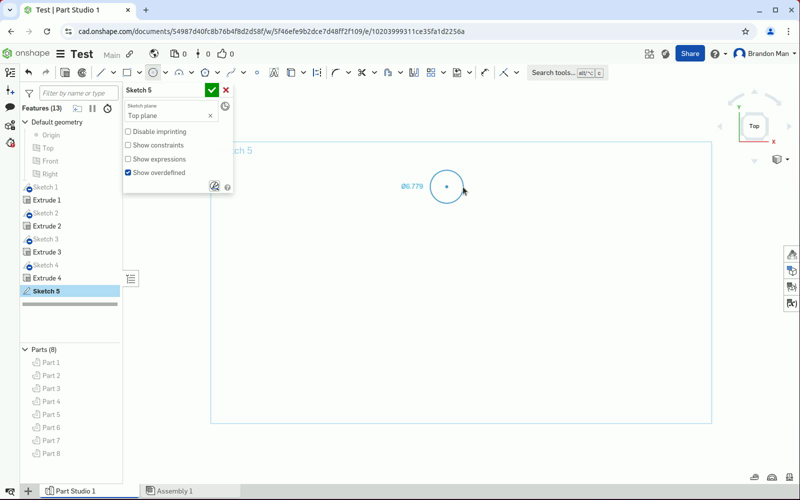
key(c)
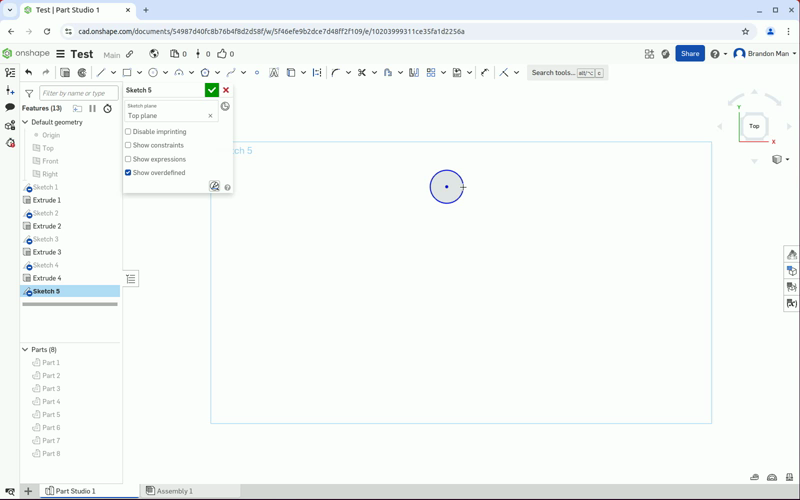
key_down(shift)
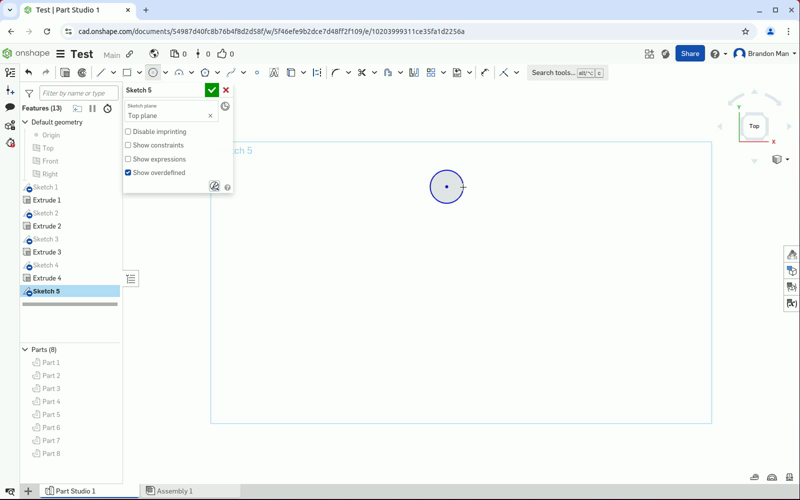
mouse_move(446, 186)
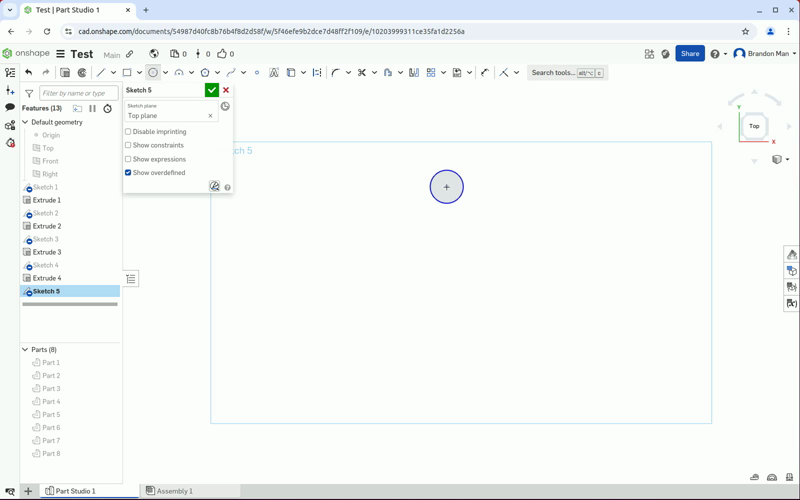
click(446, 186)
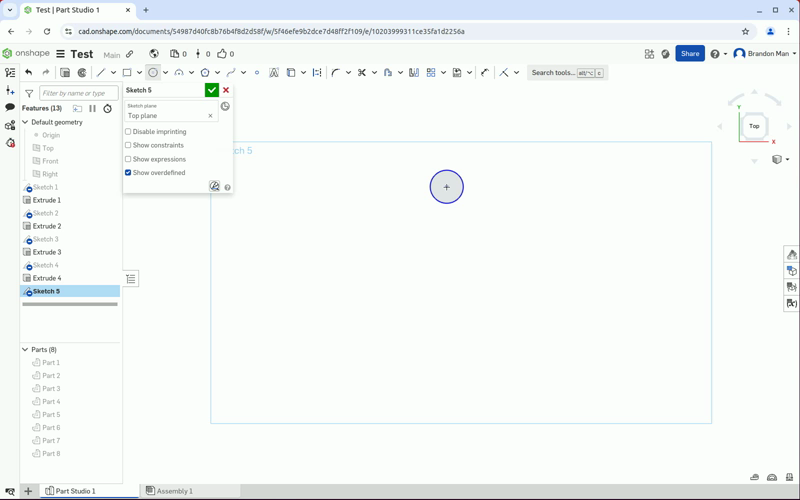
key_up(shift)
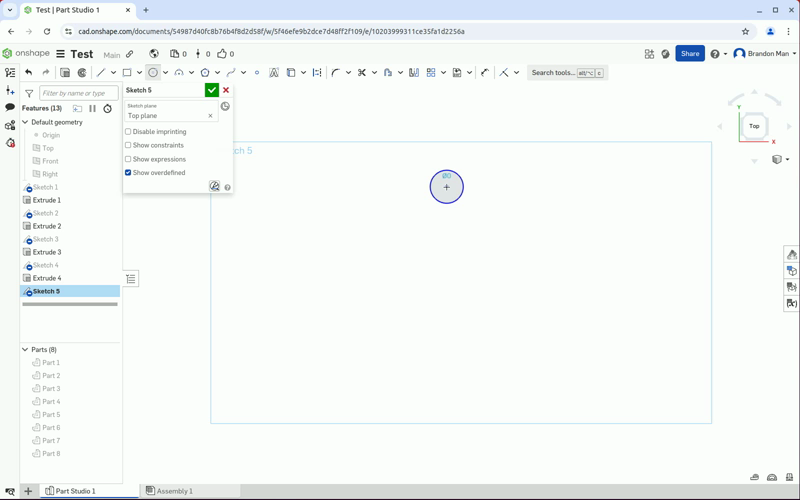
mouse_move(454, 186)
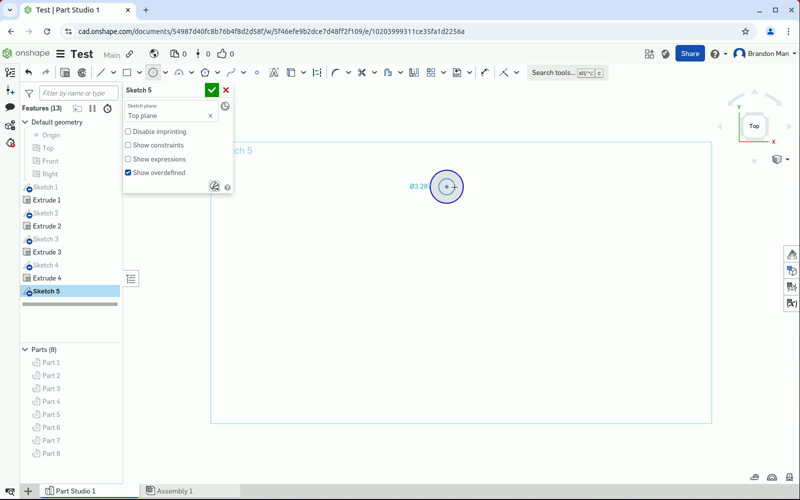
click(454, 186)
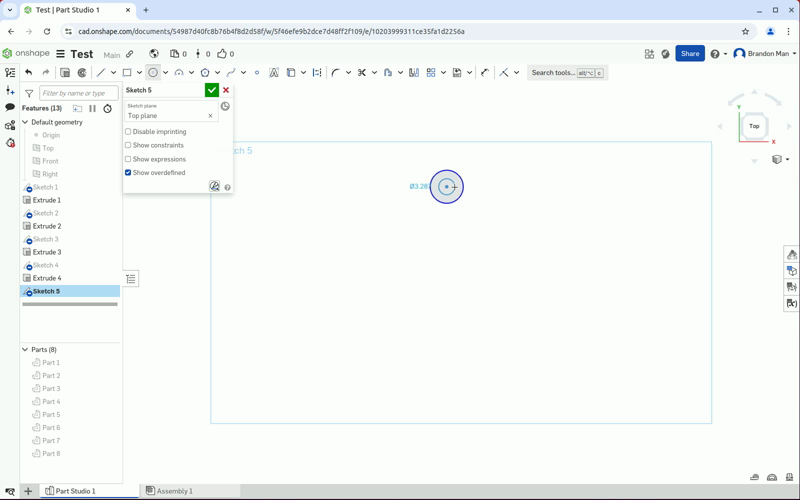
key(esc)
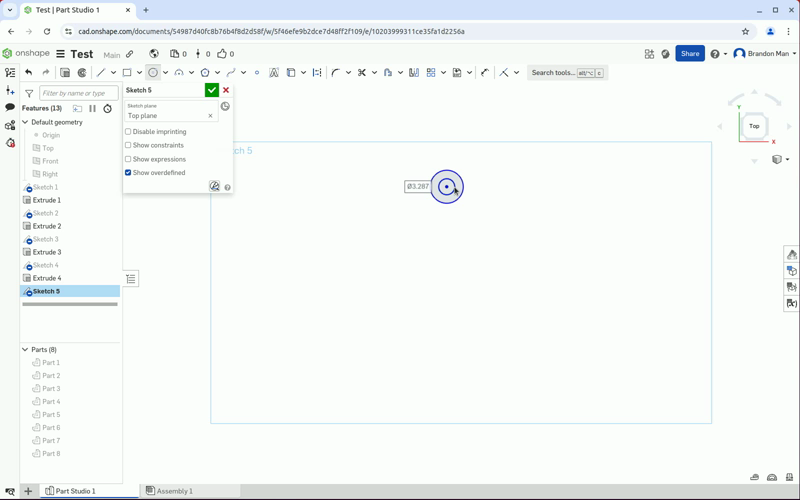
mouse_move(458, 183)
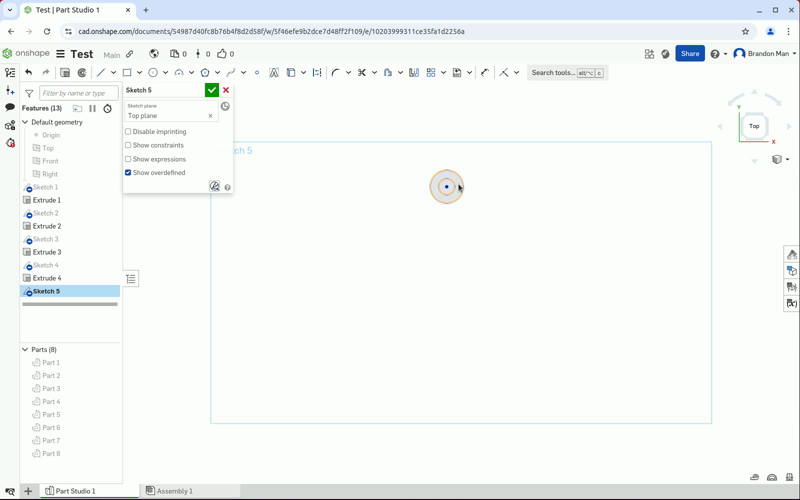
scroll(6)
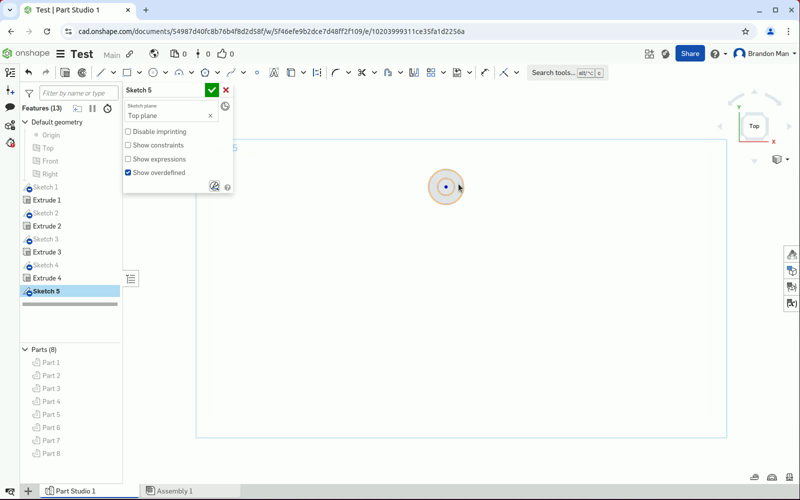
scroll(6)
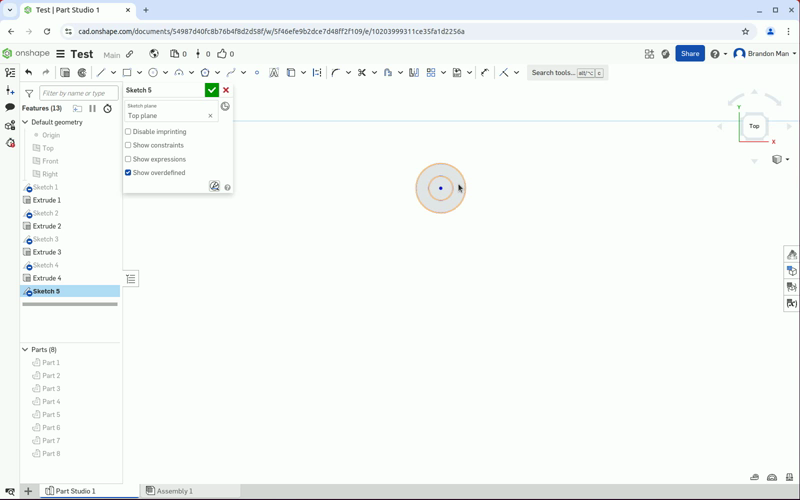
scroll(6)
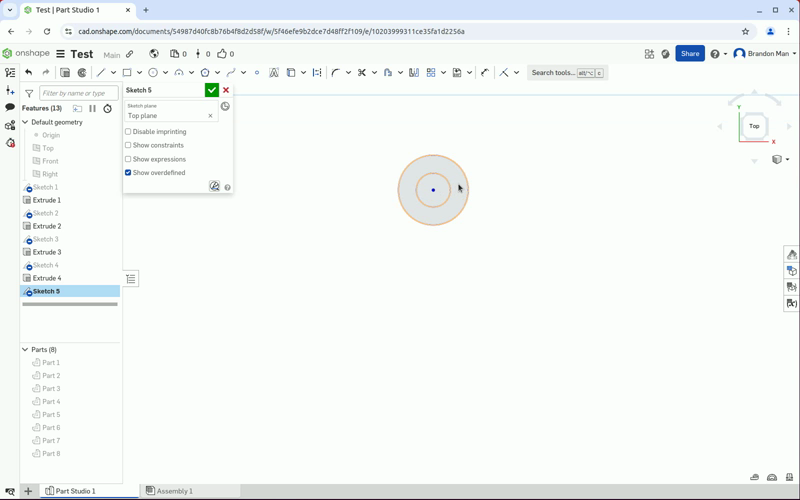
scroll(6)
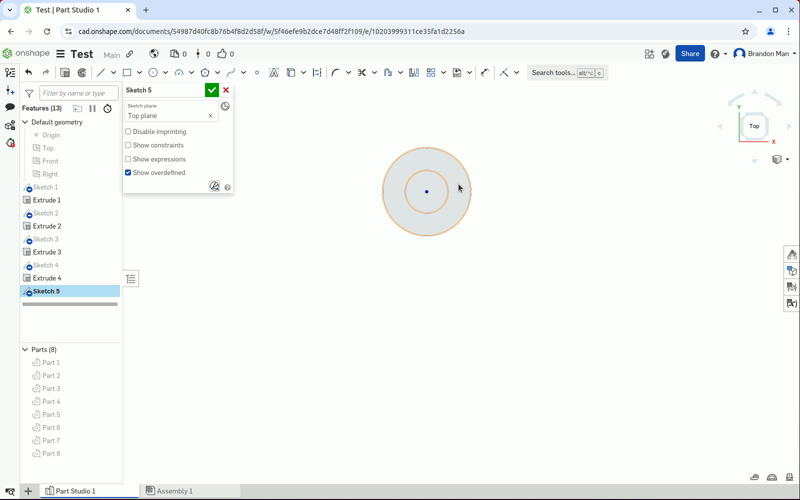
scroll(6)
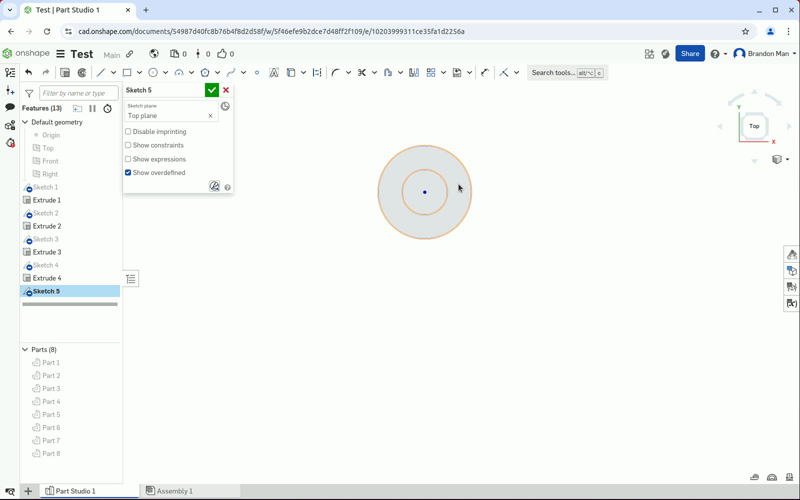
scroll(6)
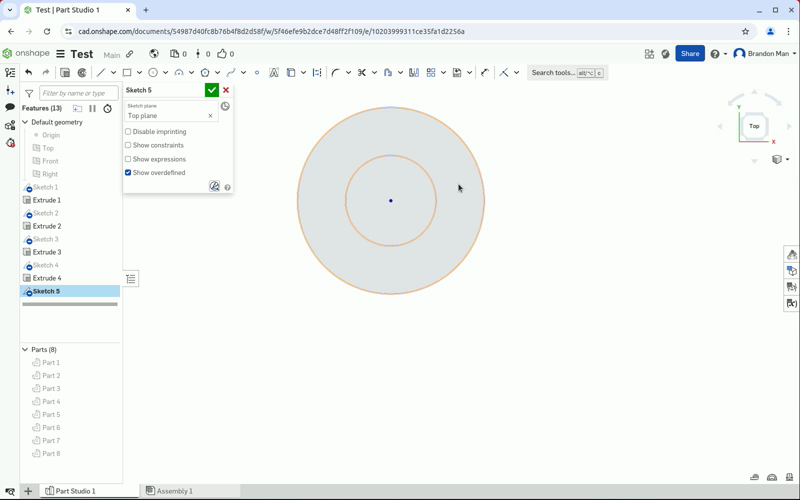
scroll(6)
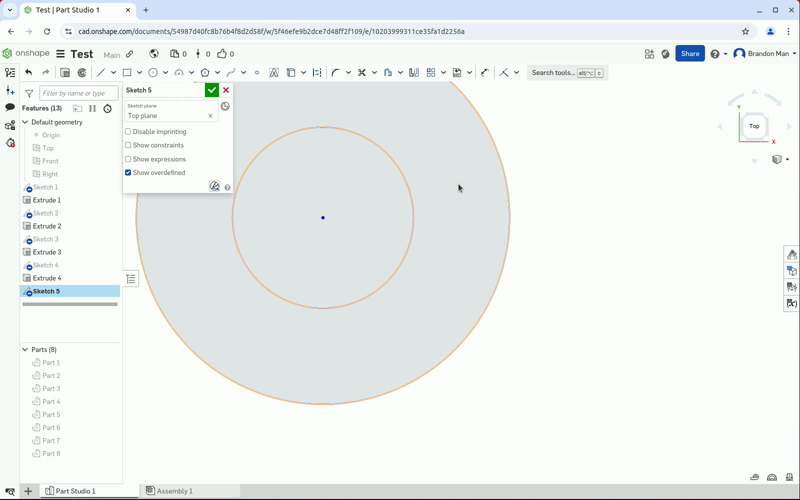
click(458, 183)
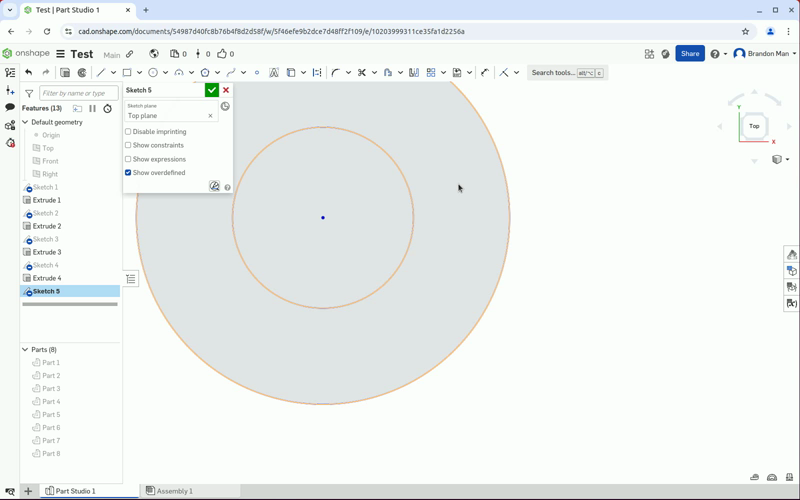
scroll(-6)
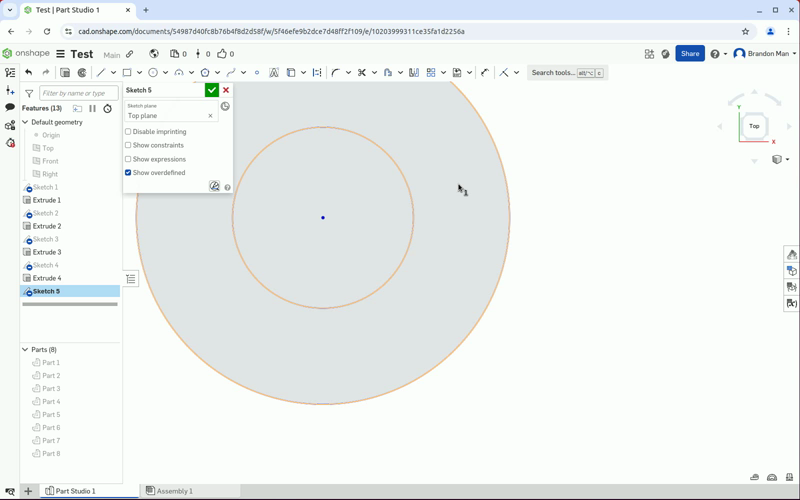
scroll(-6)
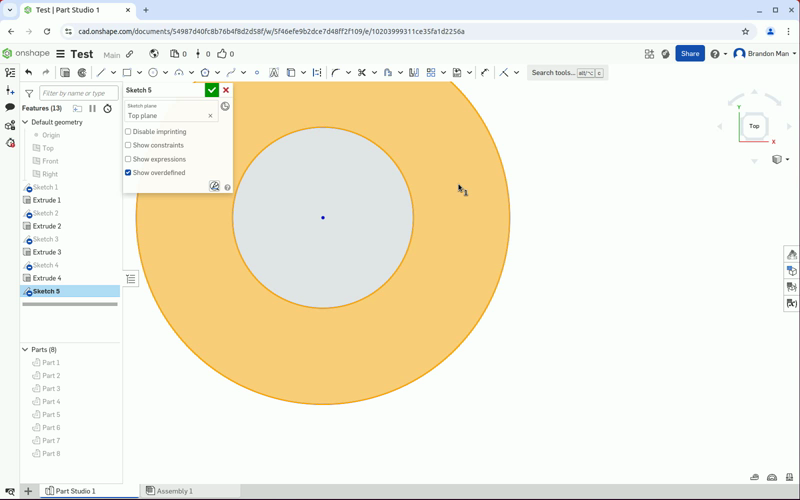
scroll(-6)
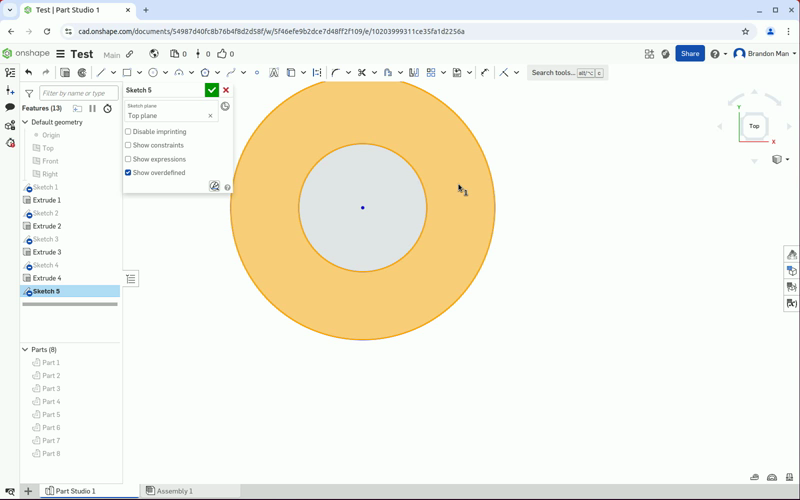
scroll(-6)
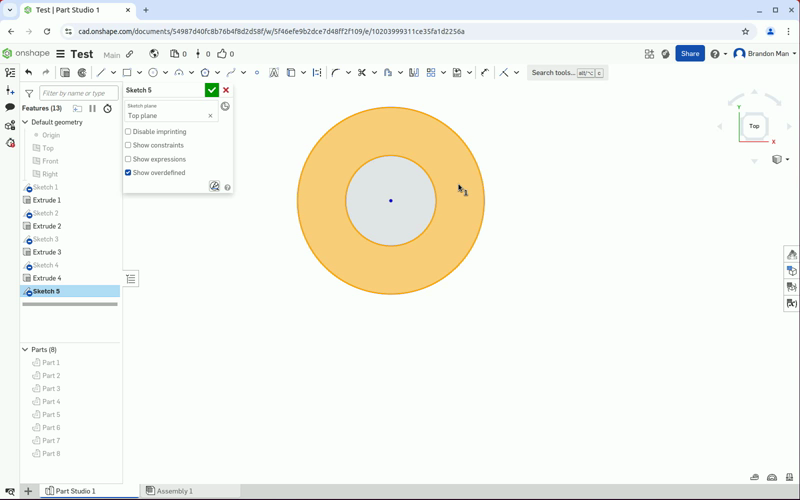
scroll(-6)
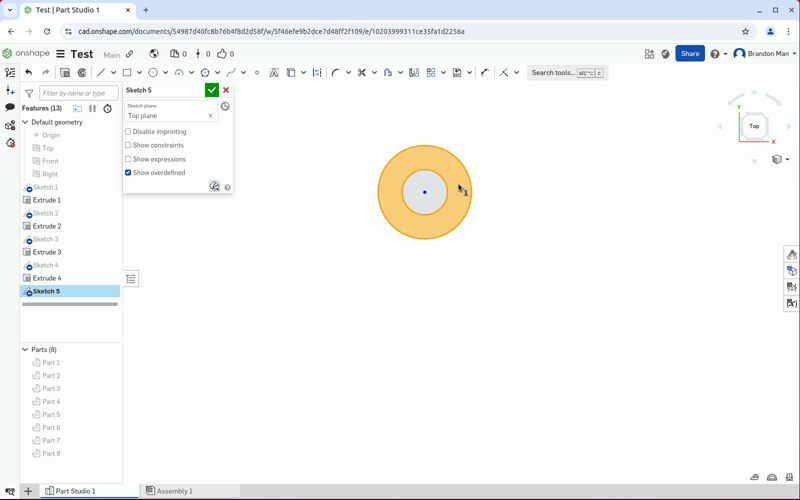
scroll(-6)
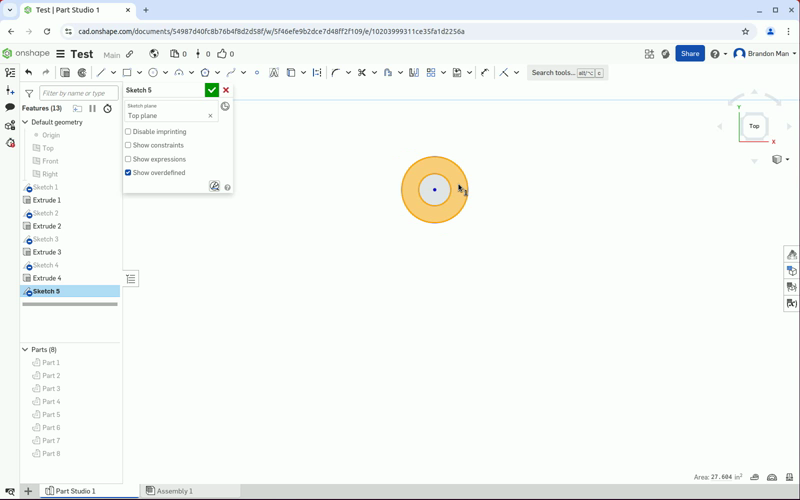
scroll(-6)
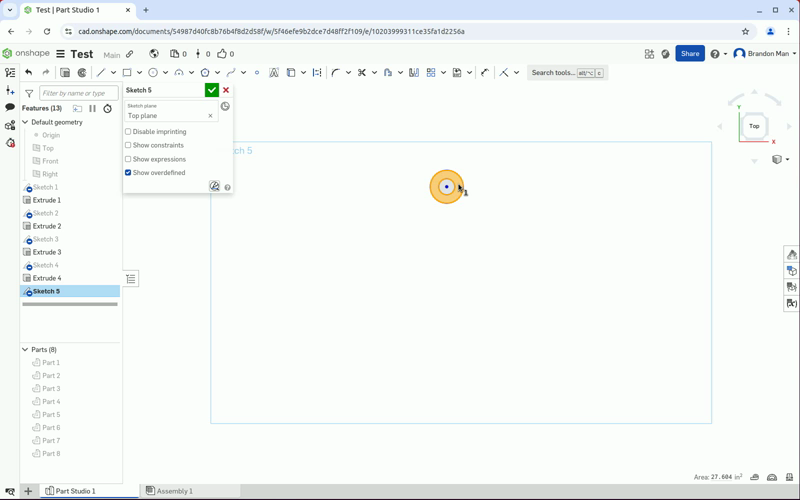
mouse_move(73, 352)
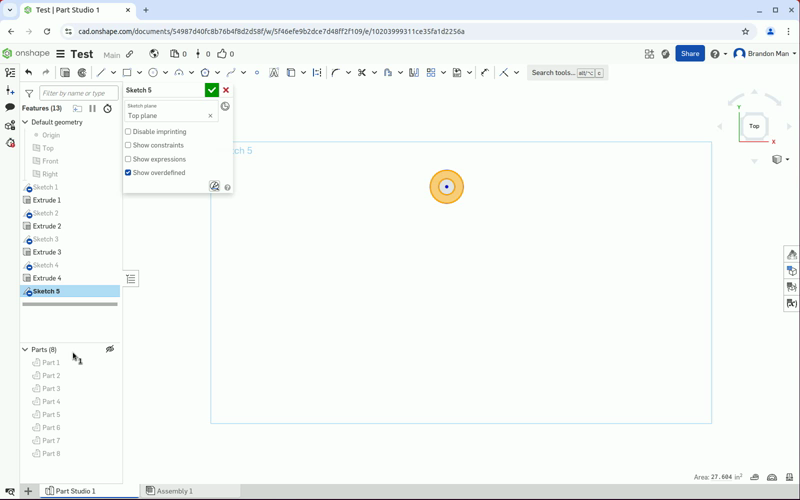
key(shift+y)
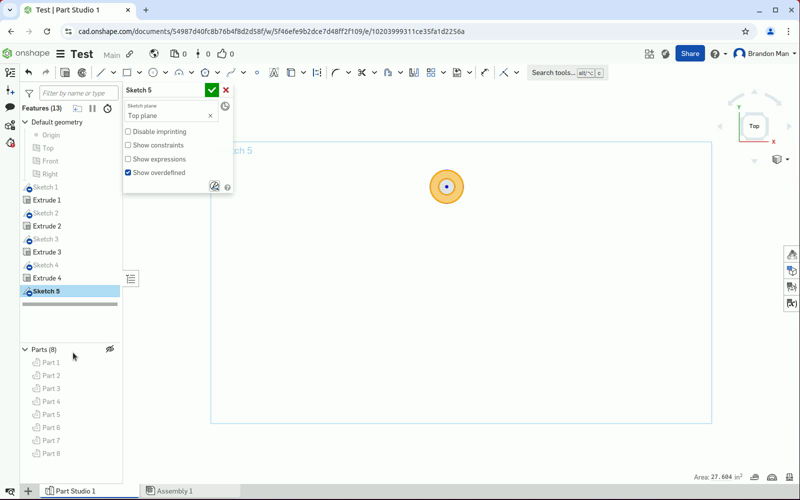
key(shift+e)
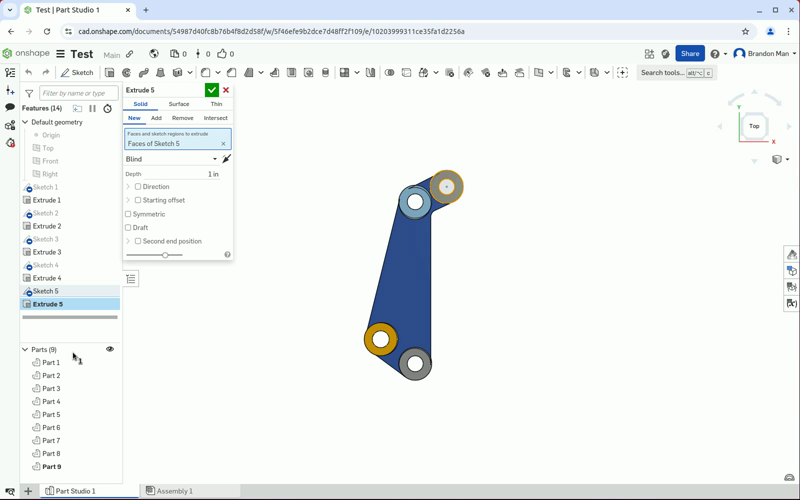
mouse_move(143, 106)
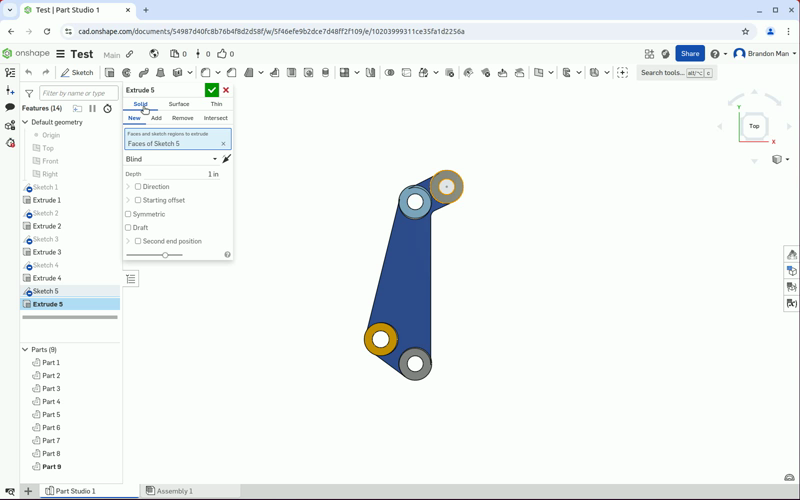
click(143, 106)
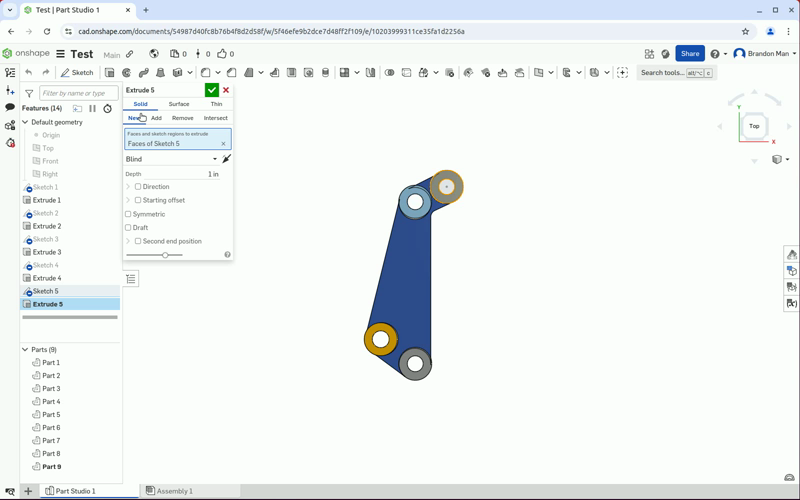
mouse_move(137, 120)
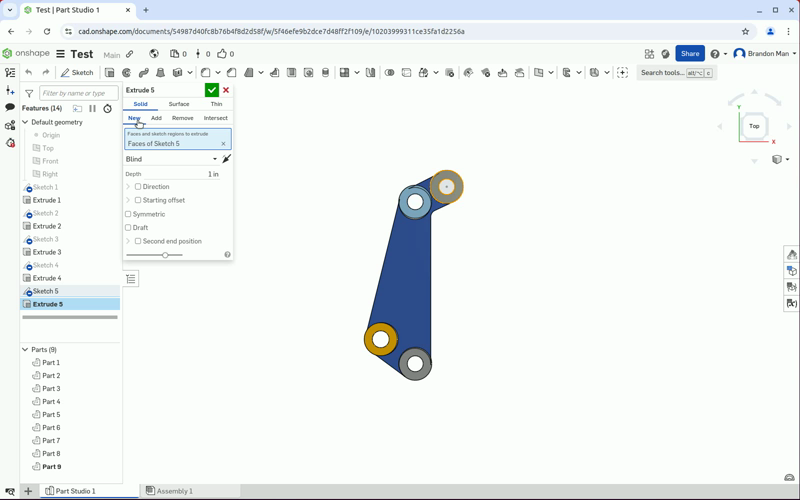
click(137, 120)
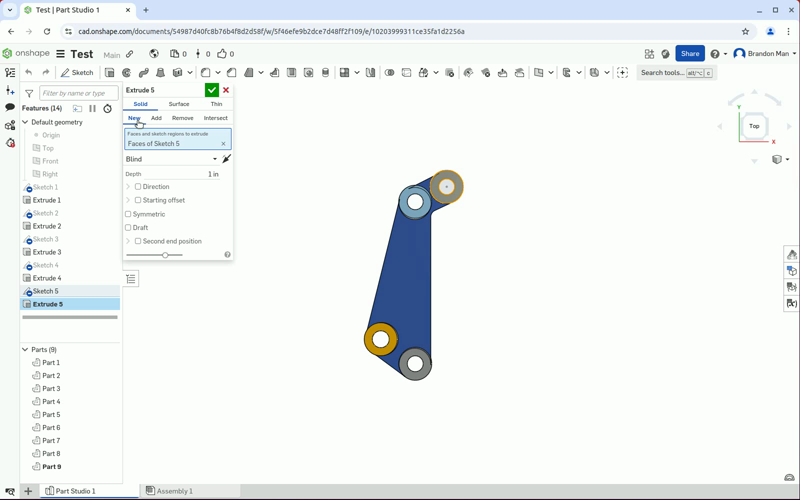
key(tab, 4)
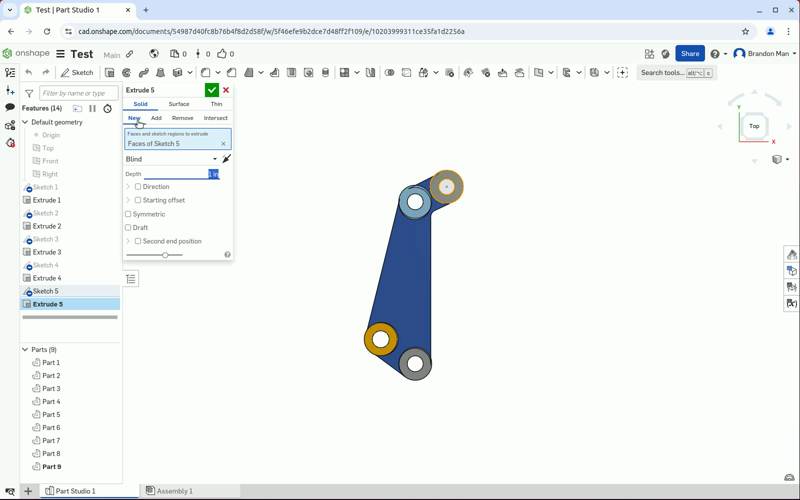
text(6.74)
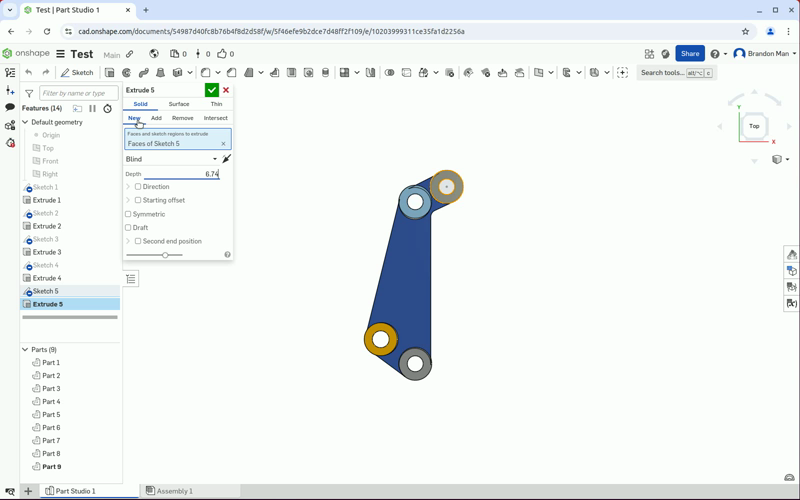
key(enter)
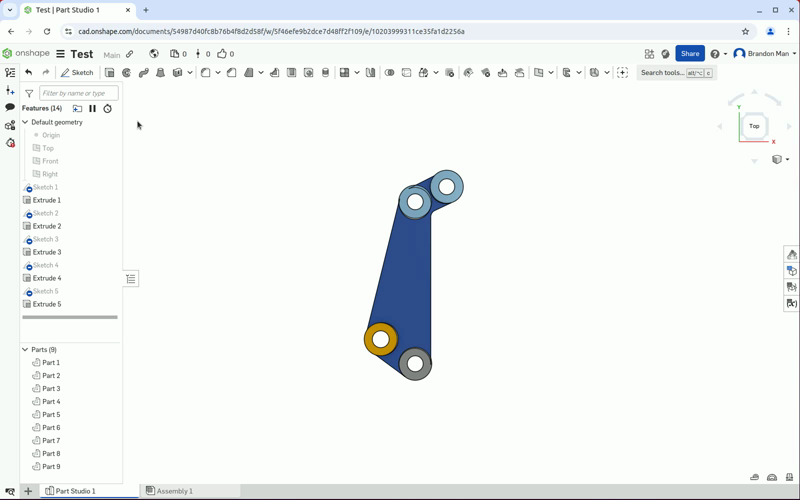
key(shift+h)
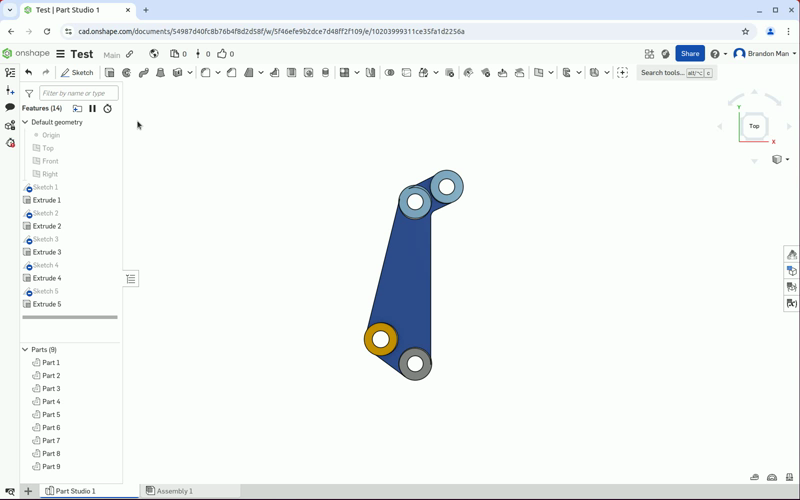
key(shift+h)
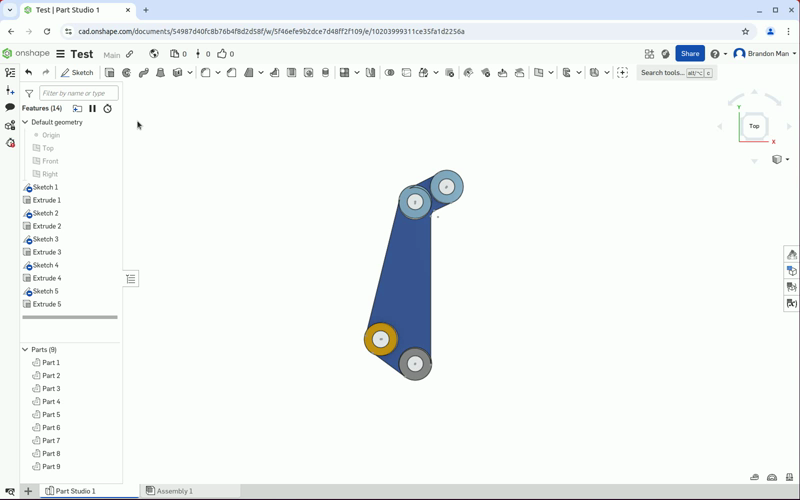
key(shift+7)
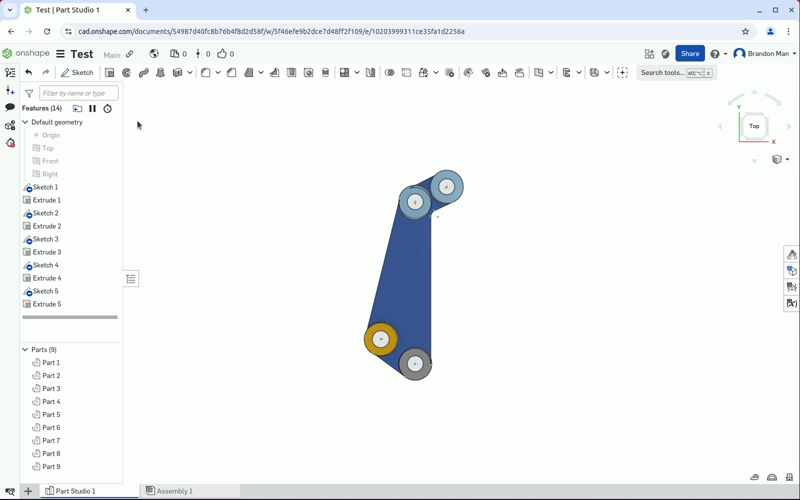
key(up, 3)
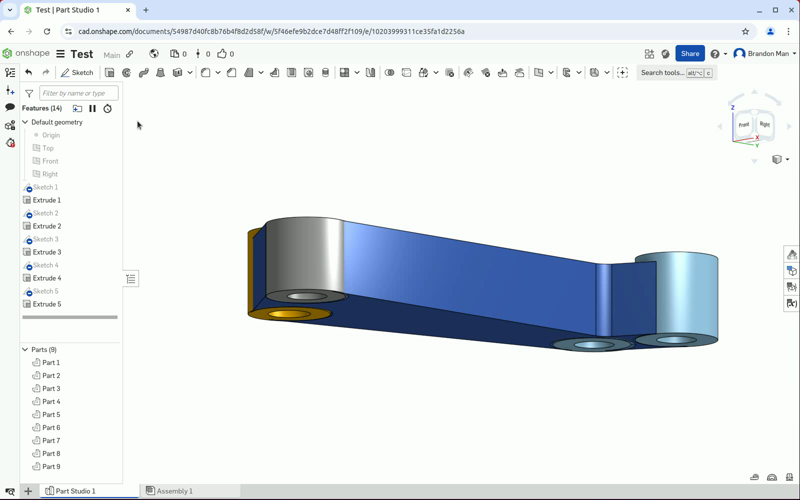
key(left, 3)
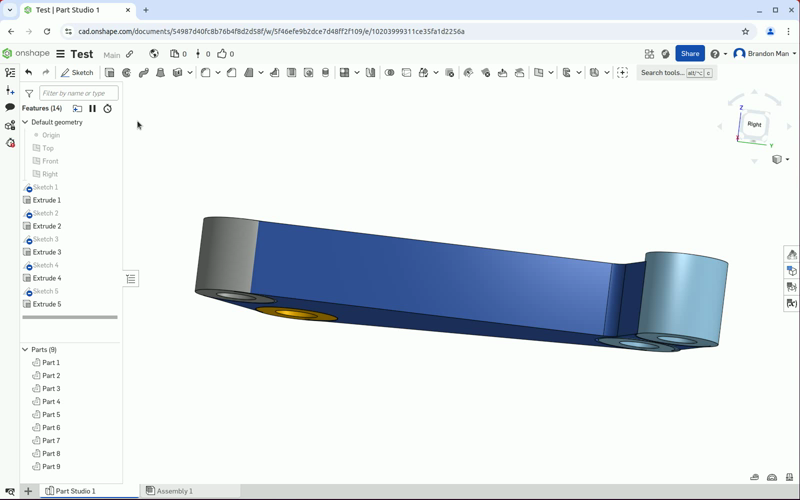
key(right, 3)
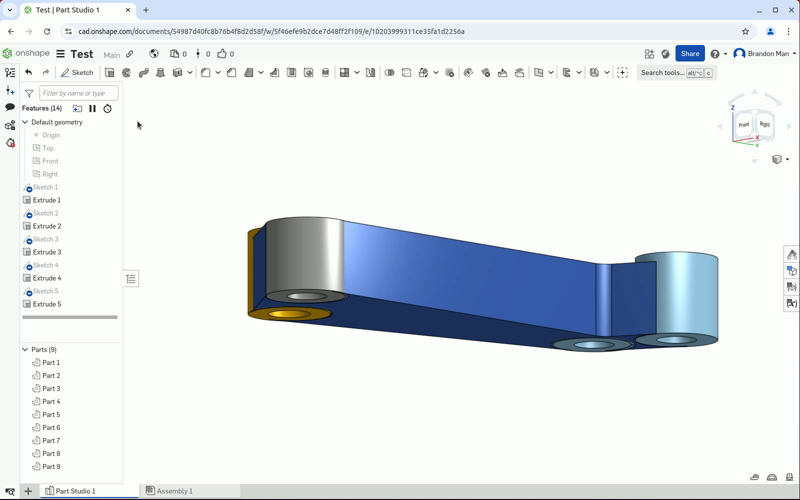
key(down, 3)
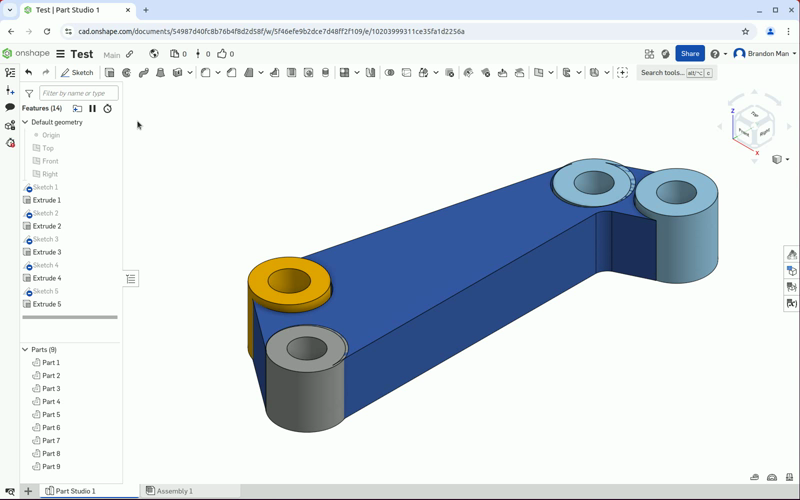
mouse_move(73, 189)
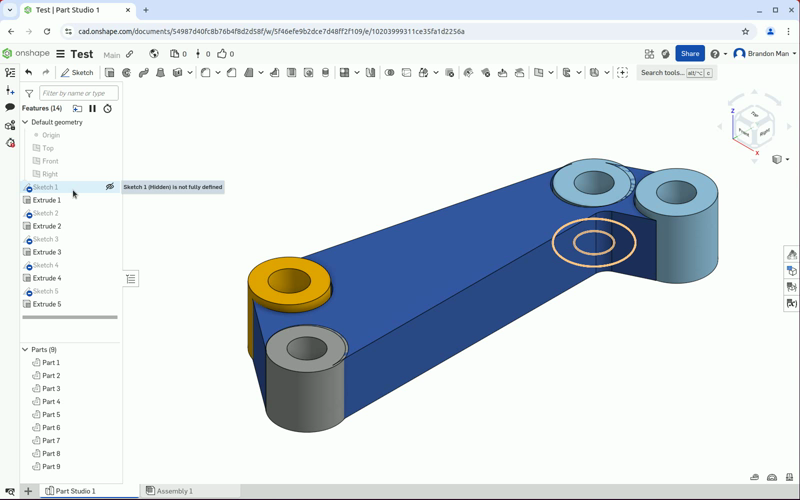
click(73, 189)